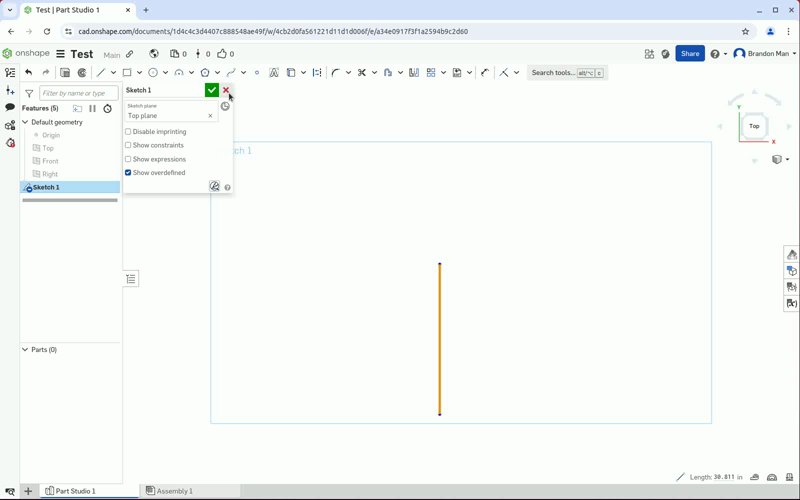
key(shift+h)
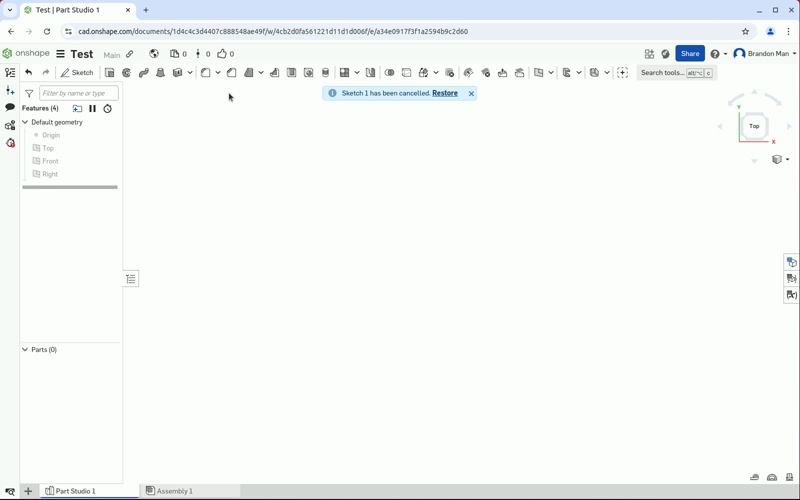
mouse_move(73, 352)
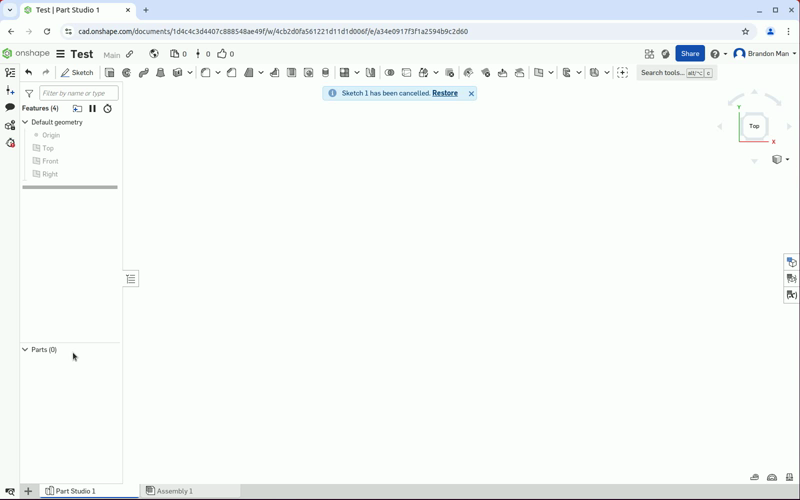
key(y)
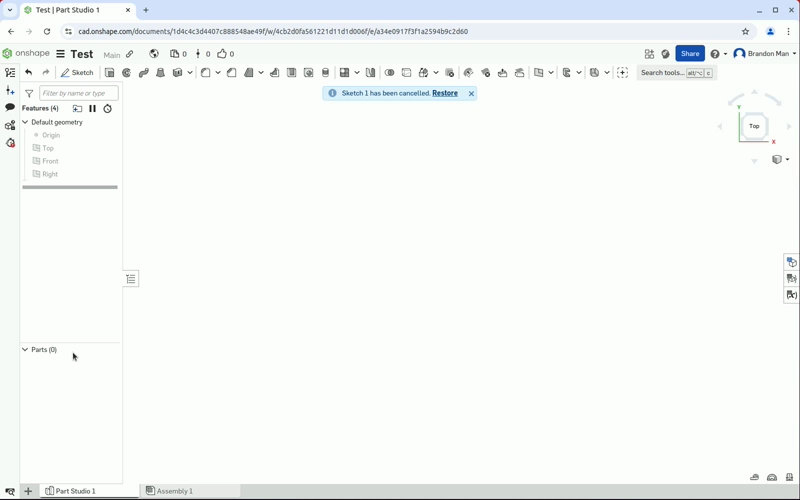
key(shift+p)
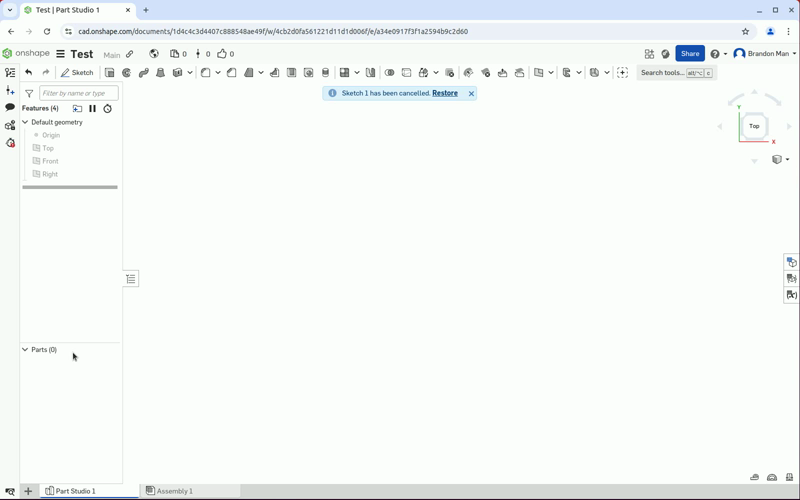
key(space)
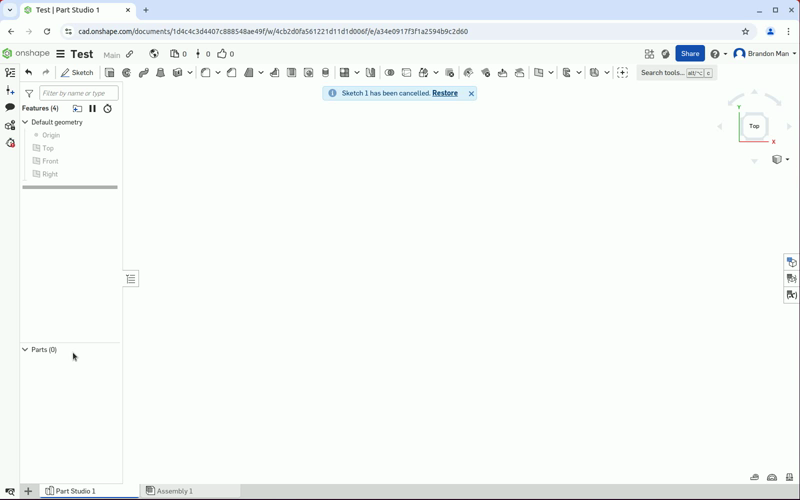
key_down(shift)
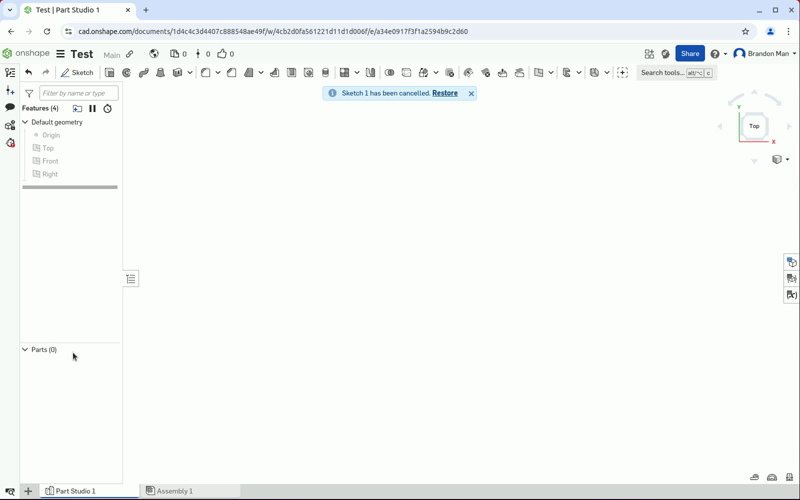
key(up)
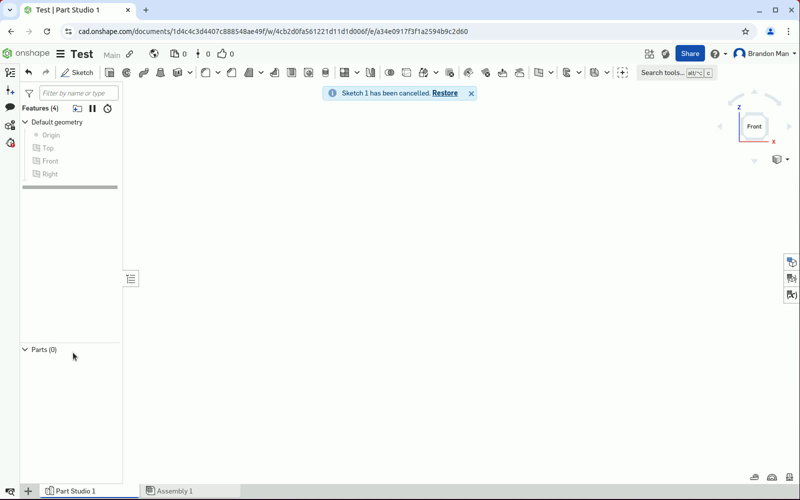
key_up(shift)
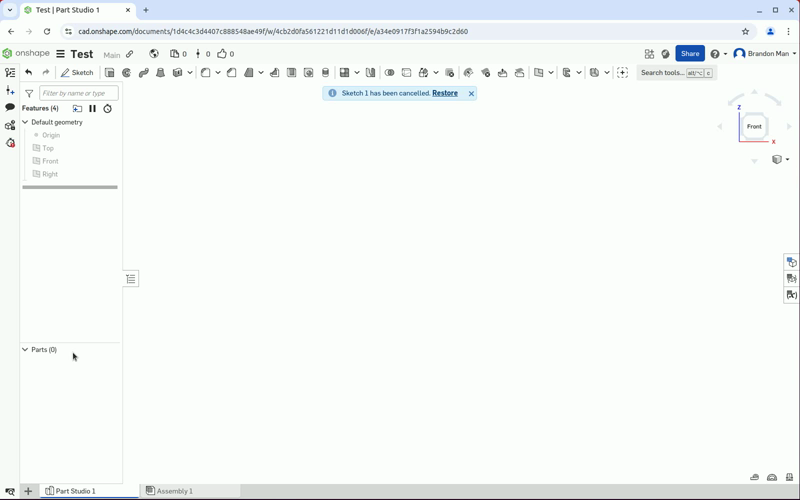
mouse_move(73, 352)
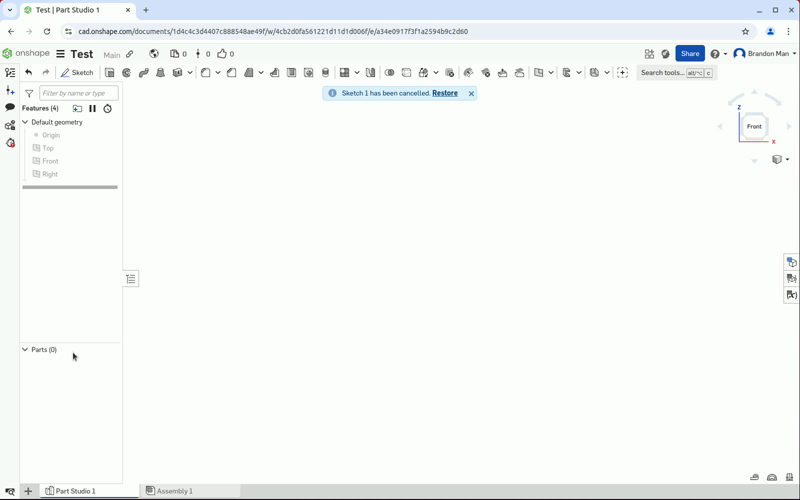
key(shift+y)
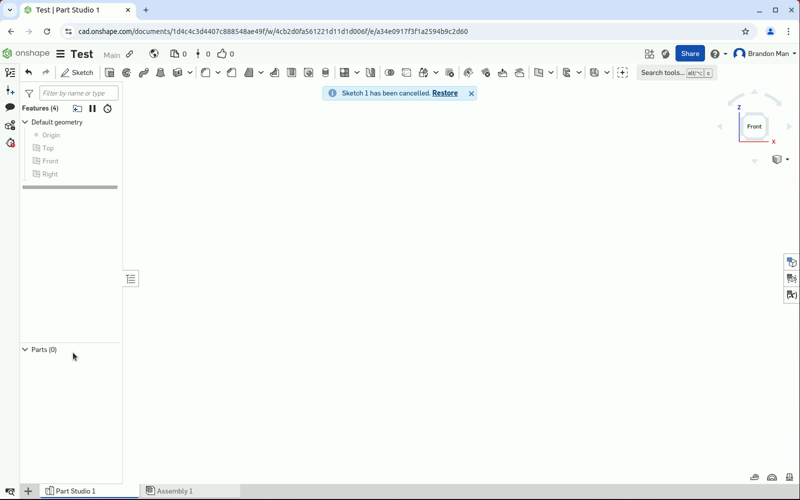
key(shift+s)
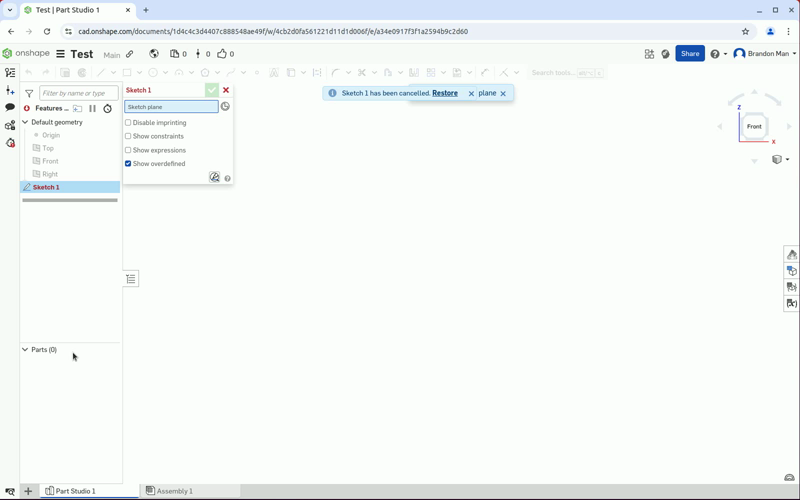
mouse_move(73, 163)
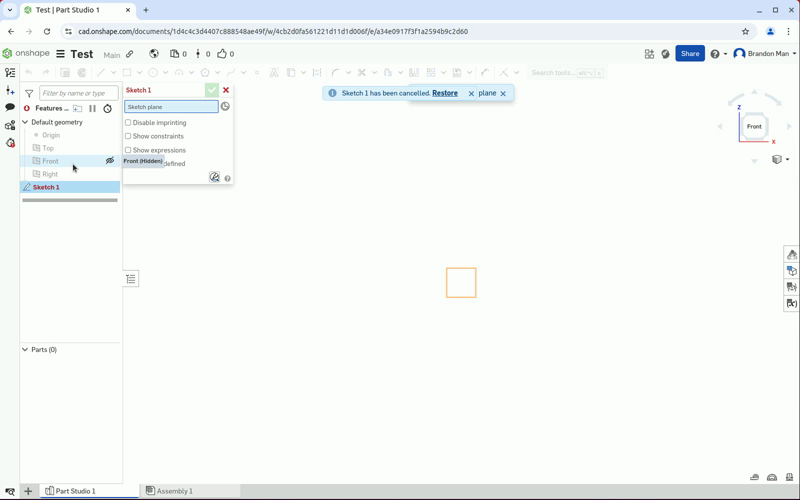
click(73, 163)
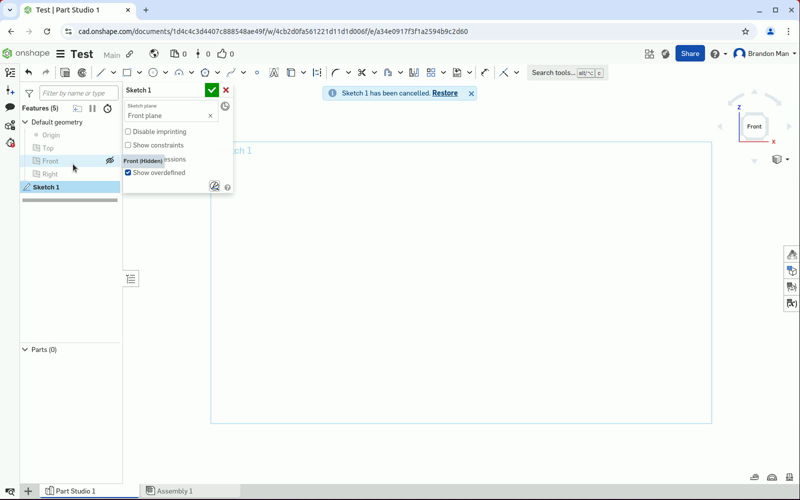
mouse_move(73, 352)
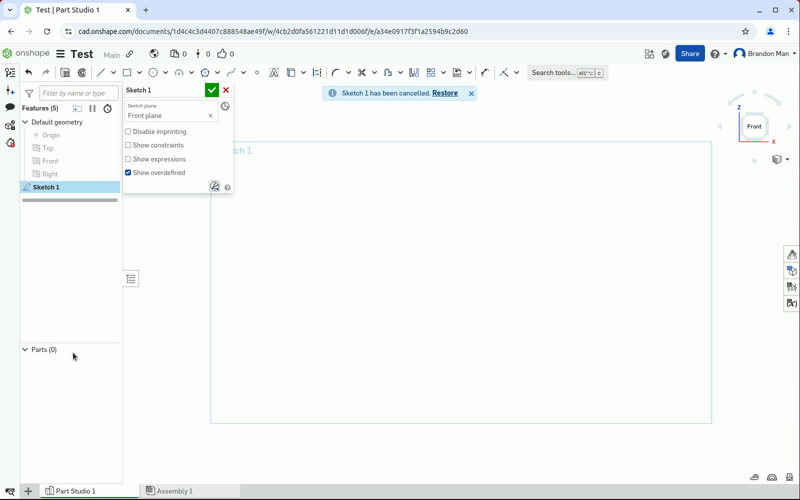
key(y)
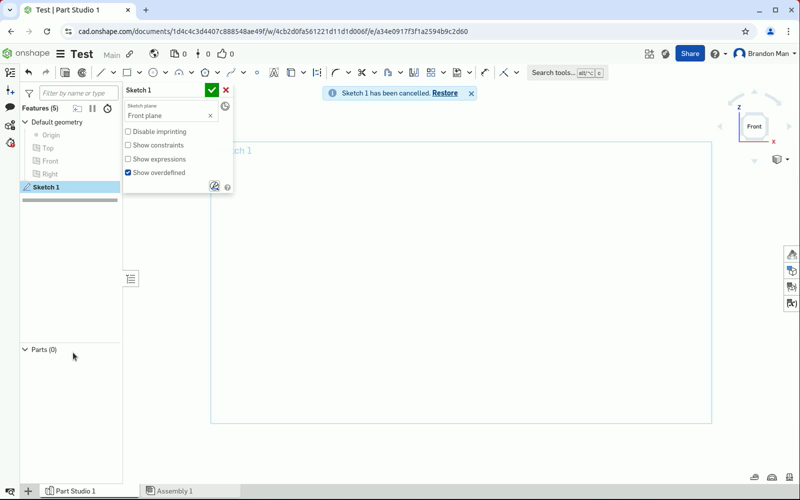
key(c)
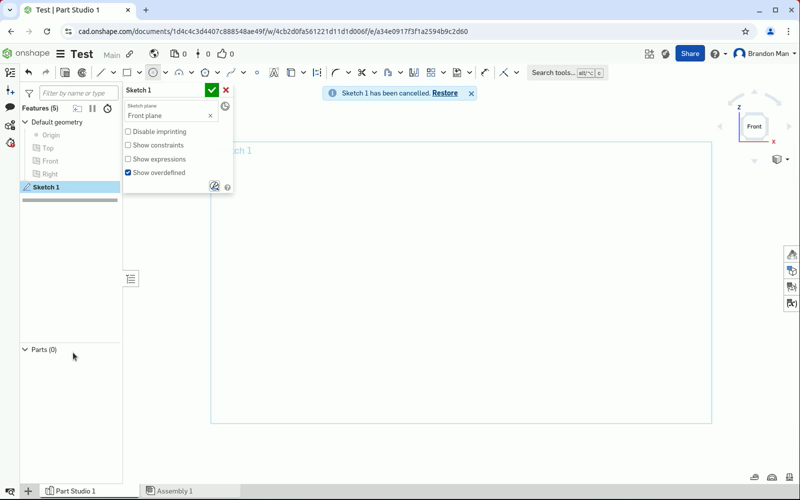
key_down(shift)
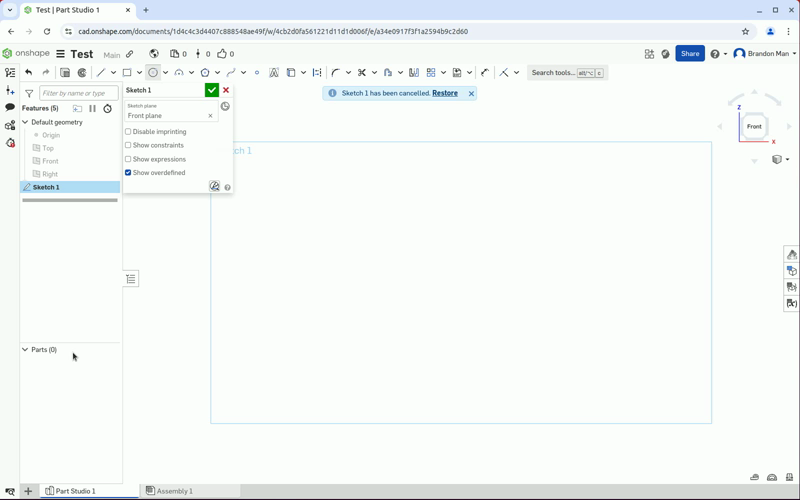
mouse_move(461, 282)
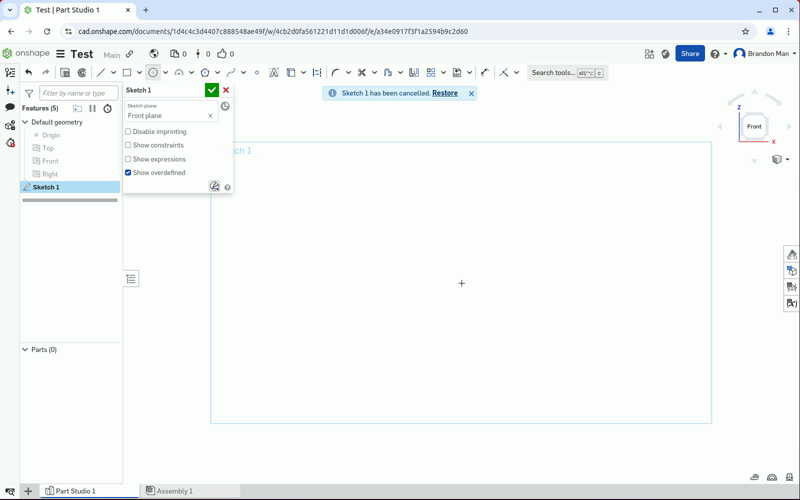
click(461, 282)
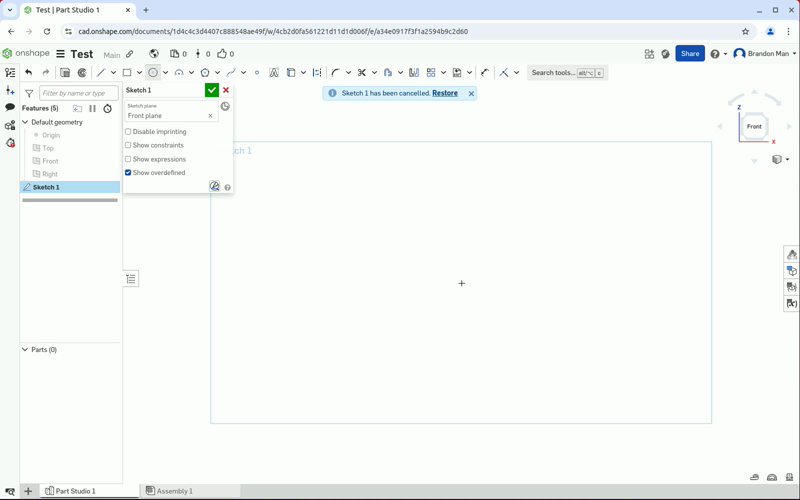
key_up(shift)
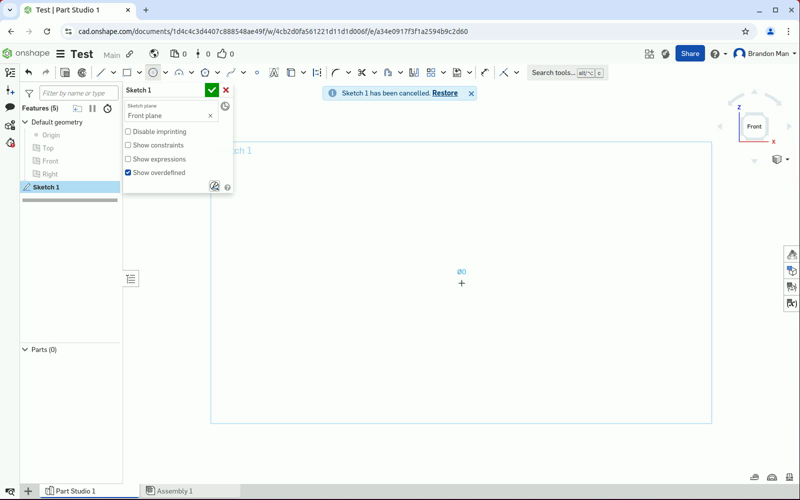
mouse_move(468, 282)
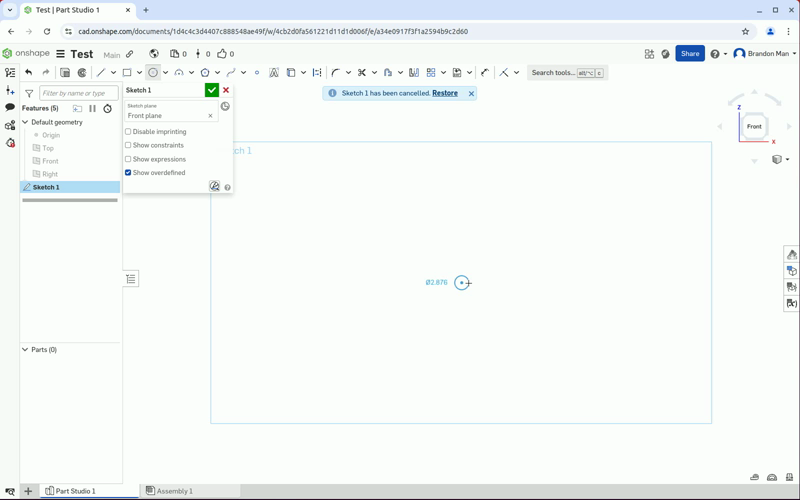
click(468, 282)
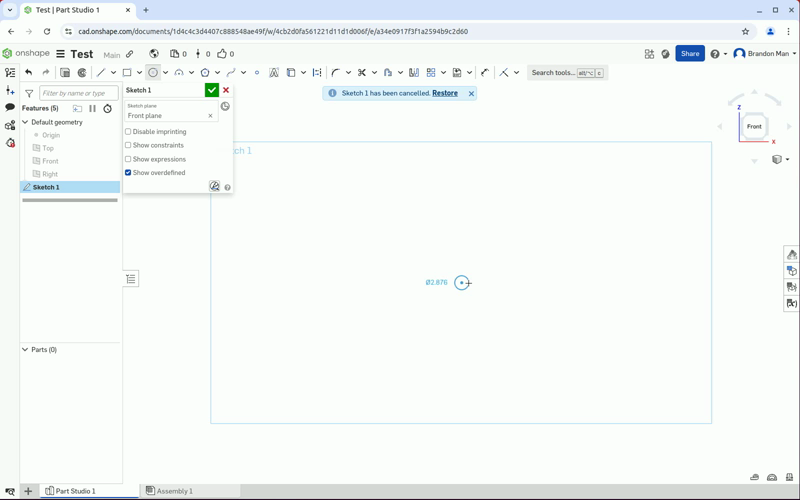
key(esc)
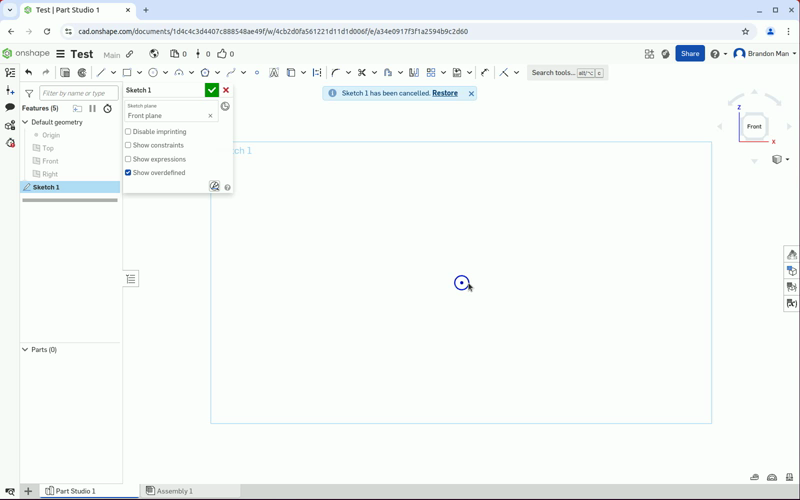
key(c)
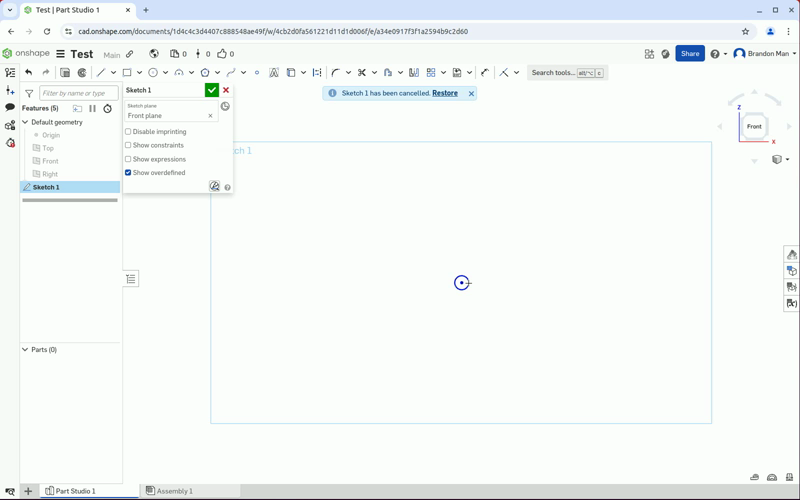
key_down(shift)
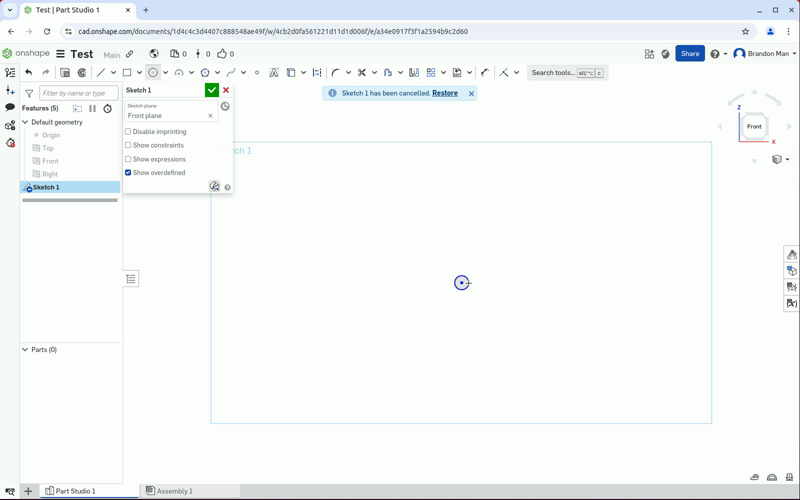
mouse_move(461, 282)
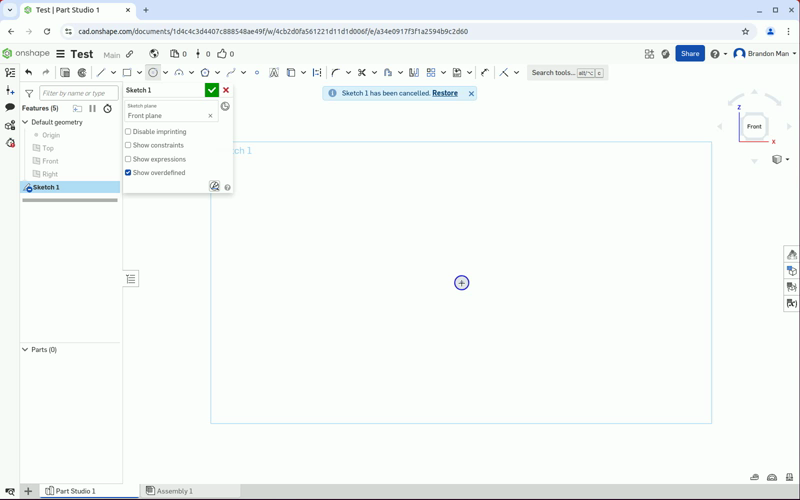
click(461, 282)
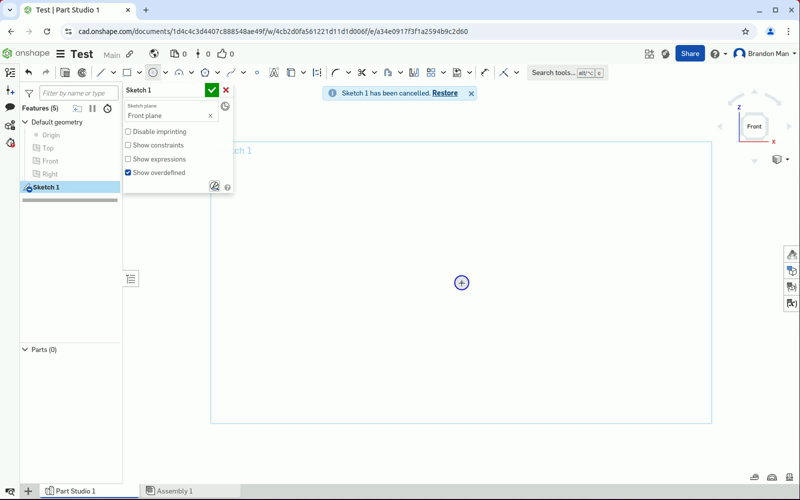
key_up(shift)
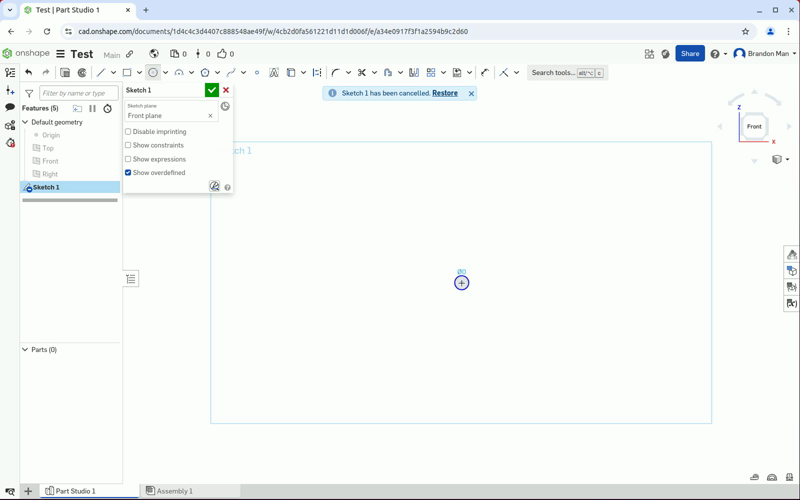
mouse_move(467, 282)
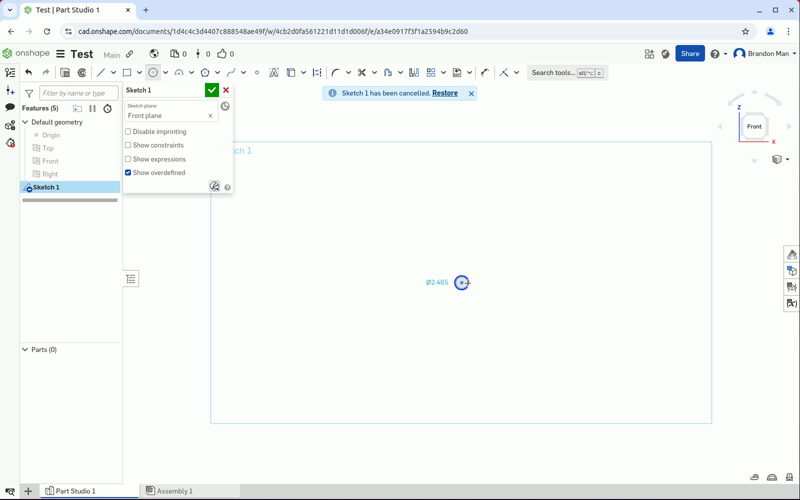
scroll(6)
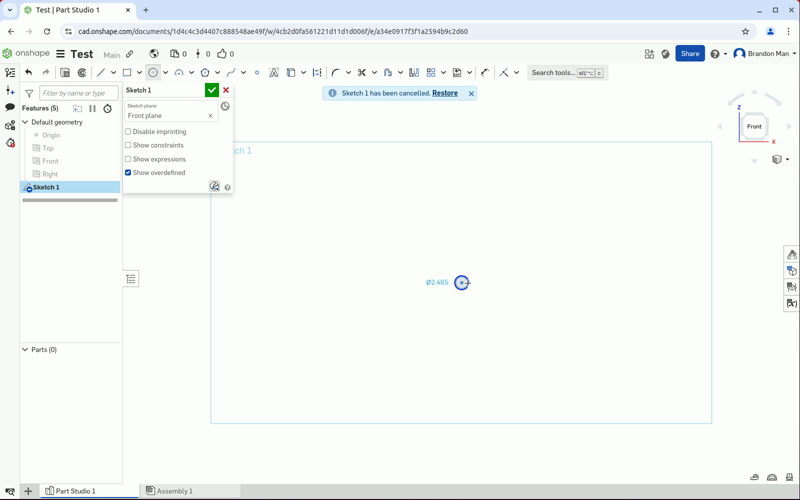
scroll(6)
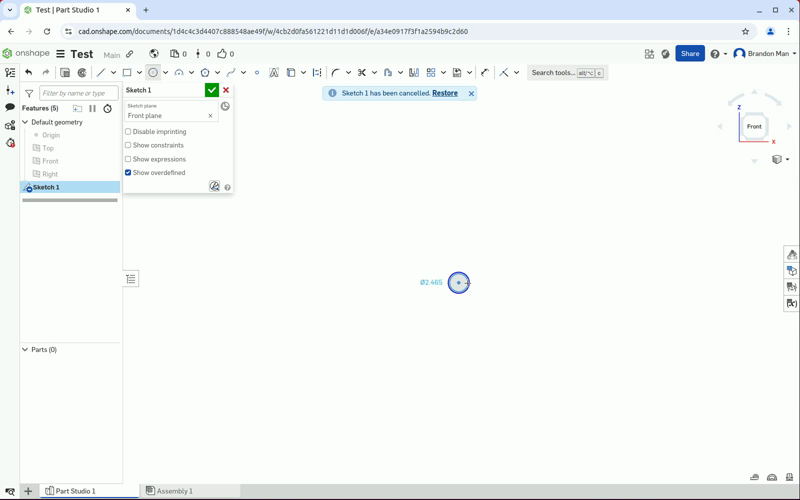
scroll(6)
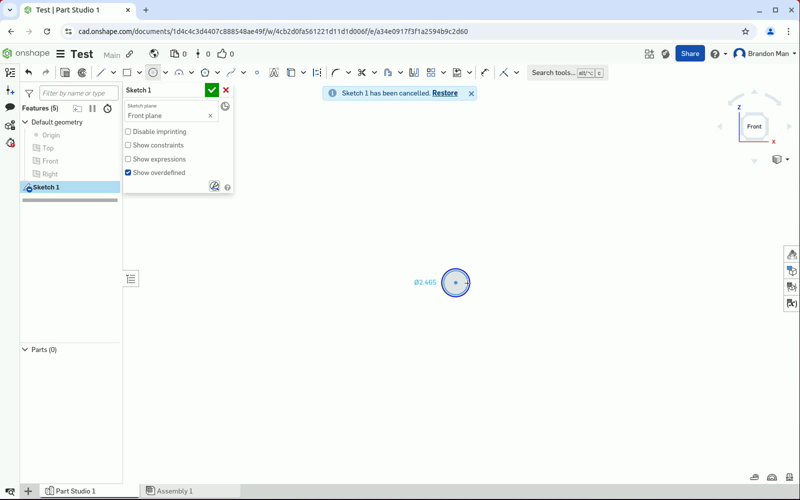
scroll(6)
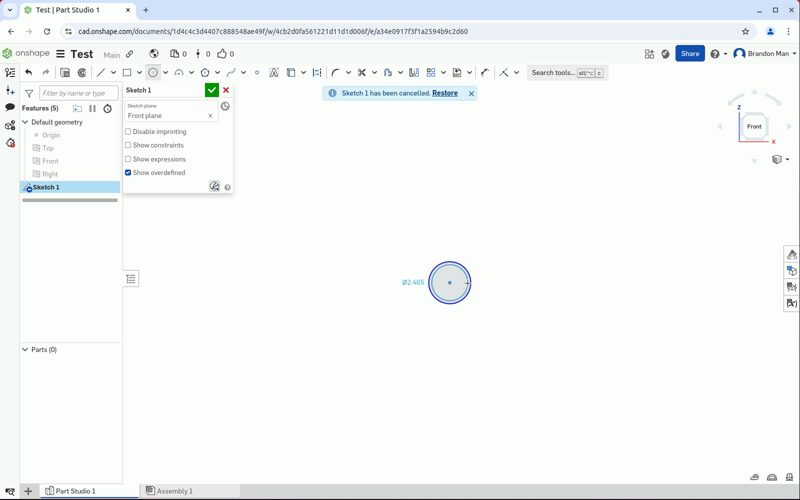
scroll(6)
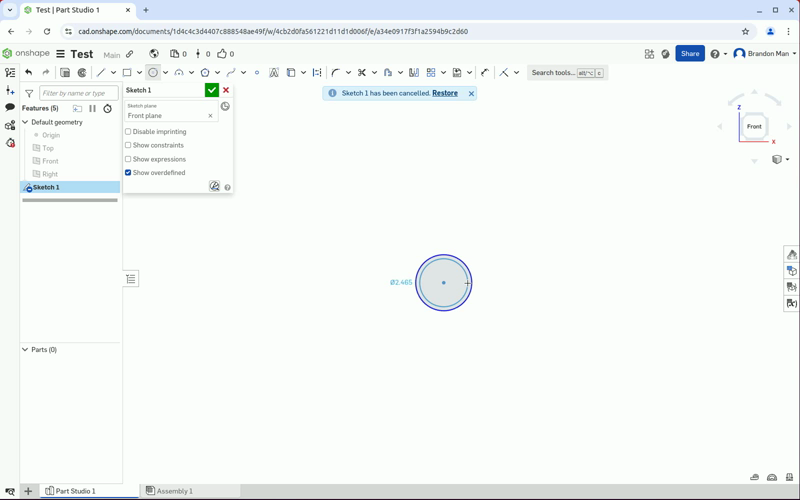
scroll(6)
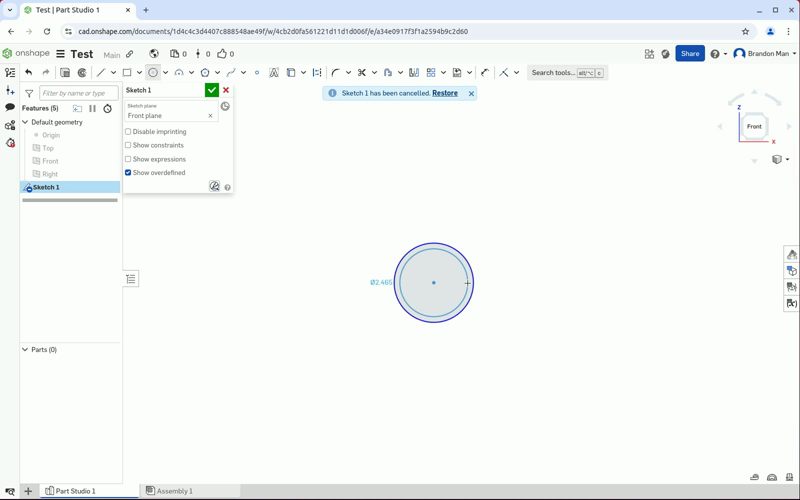
scroll(6)
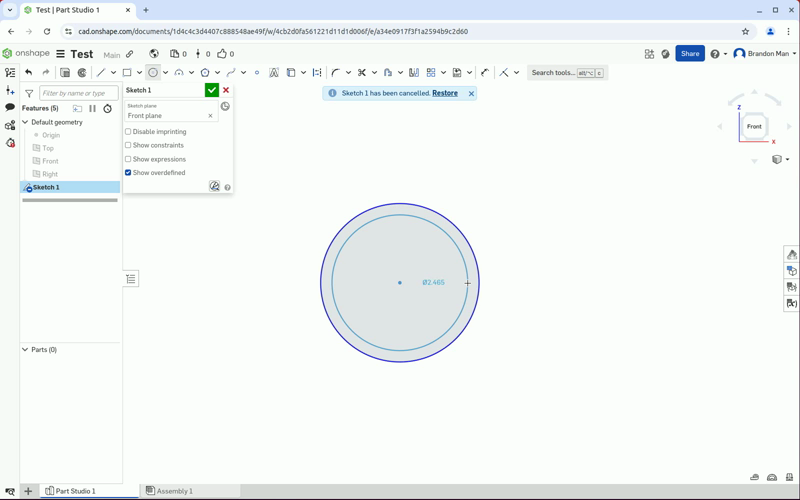
click(467, 282)
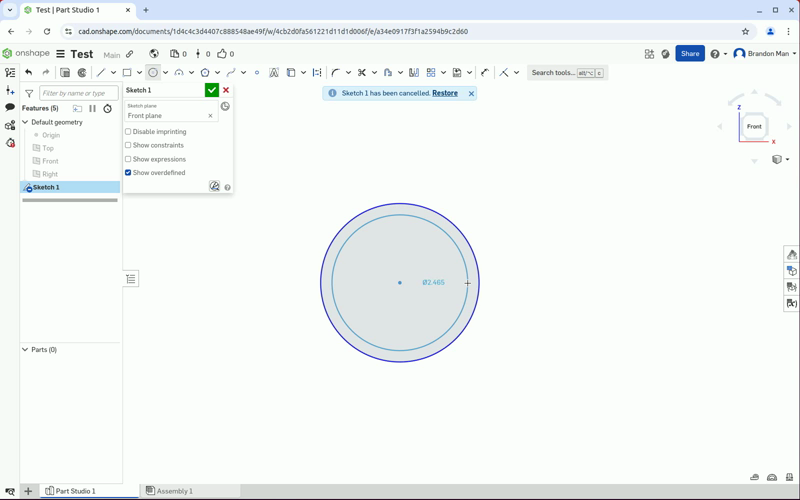
scroll(-6)
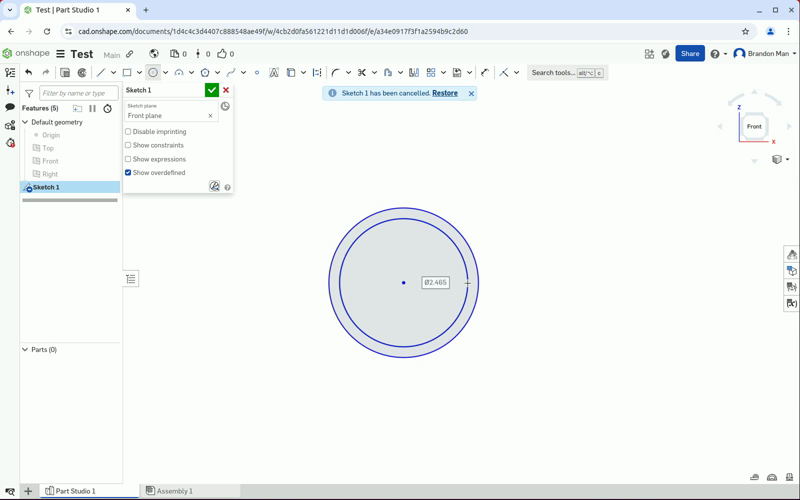
scroll(-6)
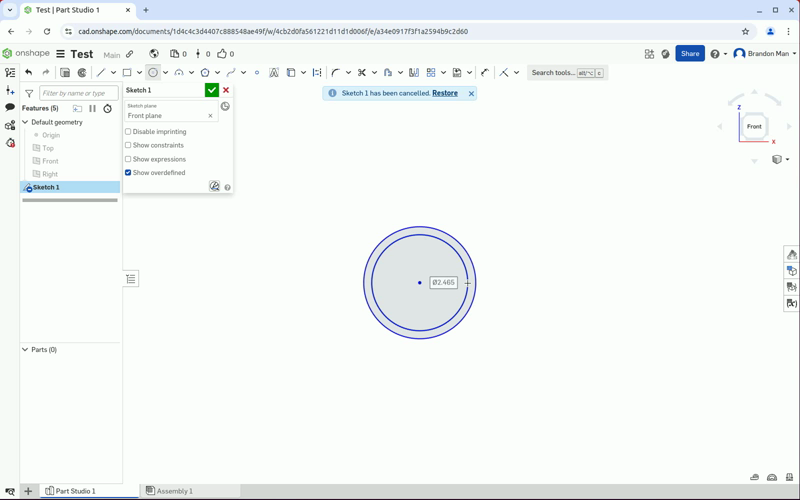
scroll(-6)
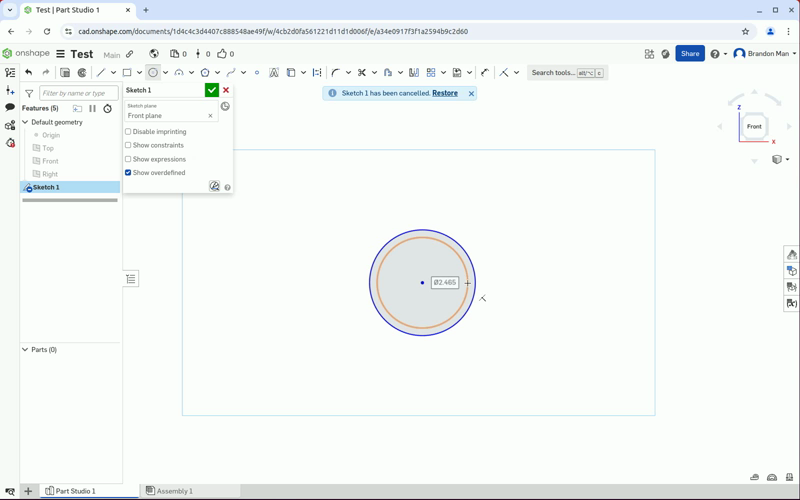
scroll(-6)
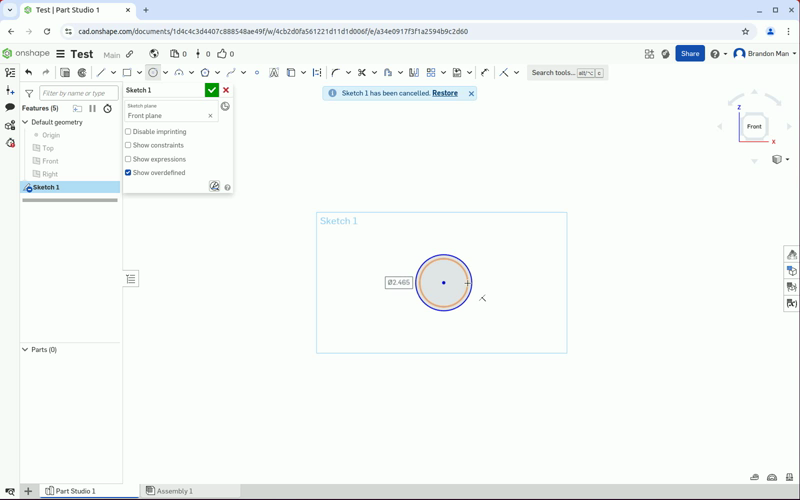
scroll(-6)
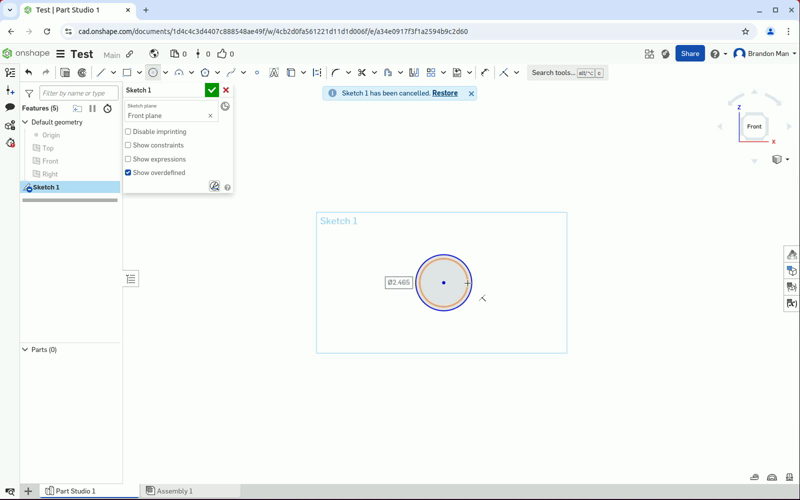
scroll(-6)
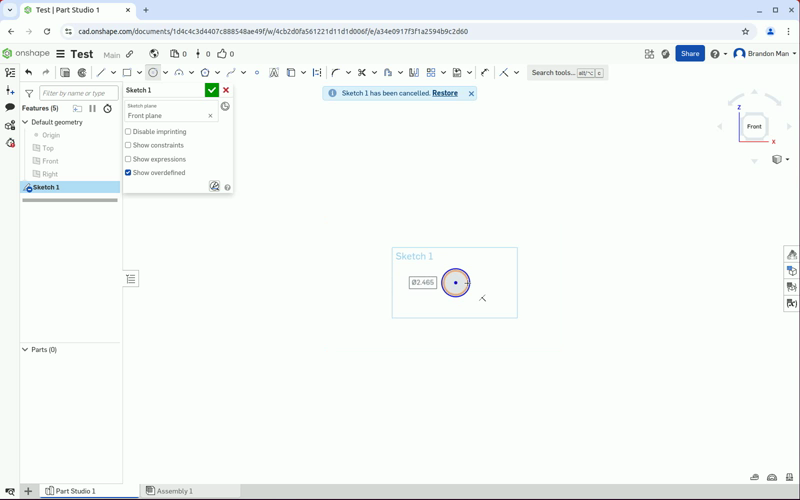
scroll(-6)
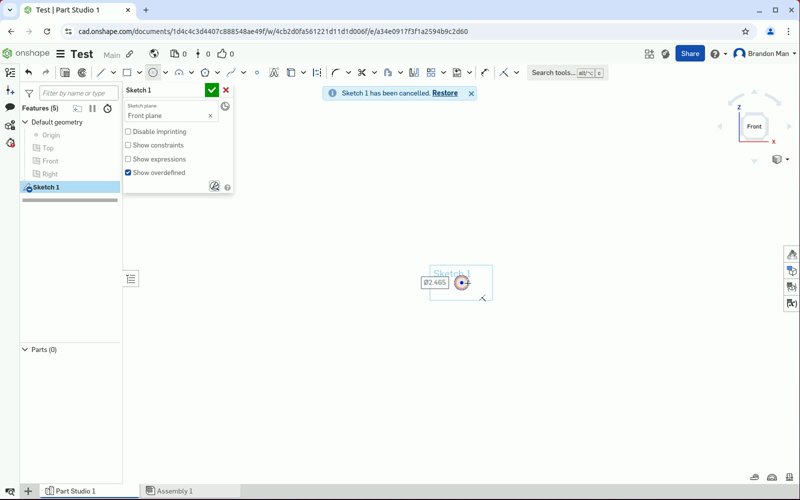
key(esc)
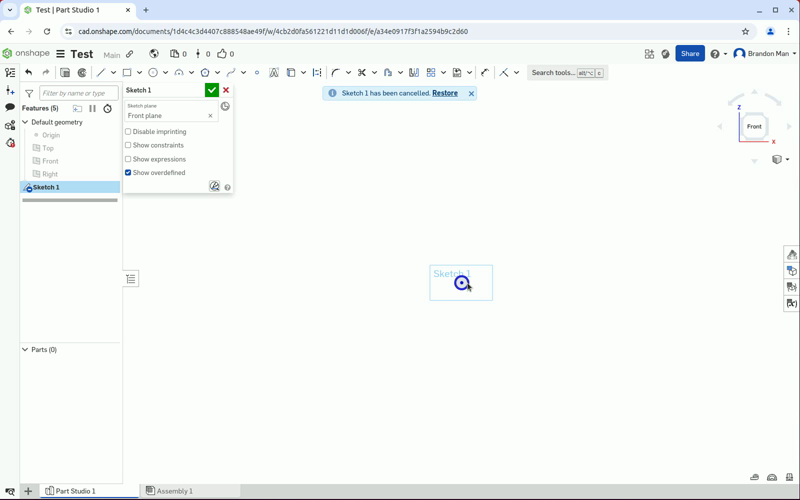
mouse_move(467, 286)
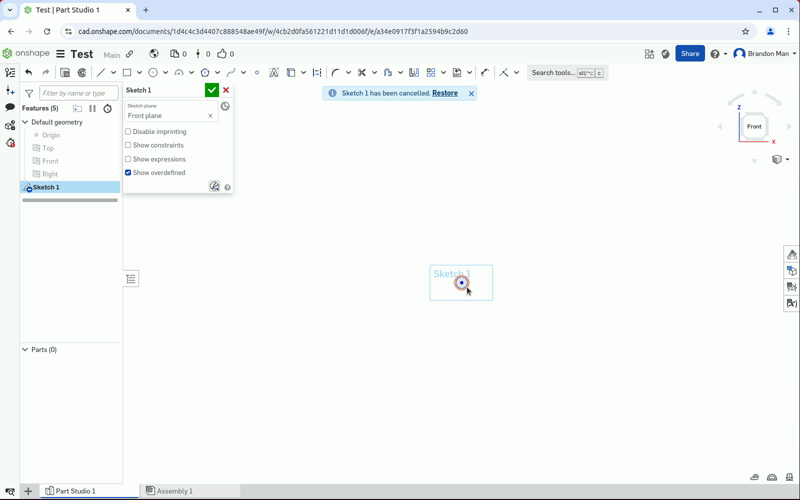
scroll(6)
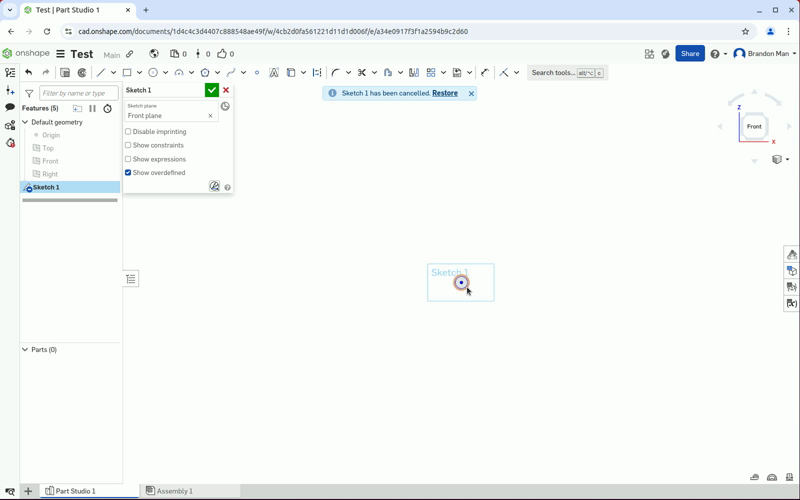
scroll(6)
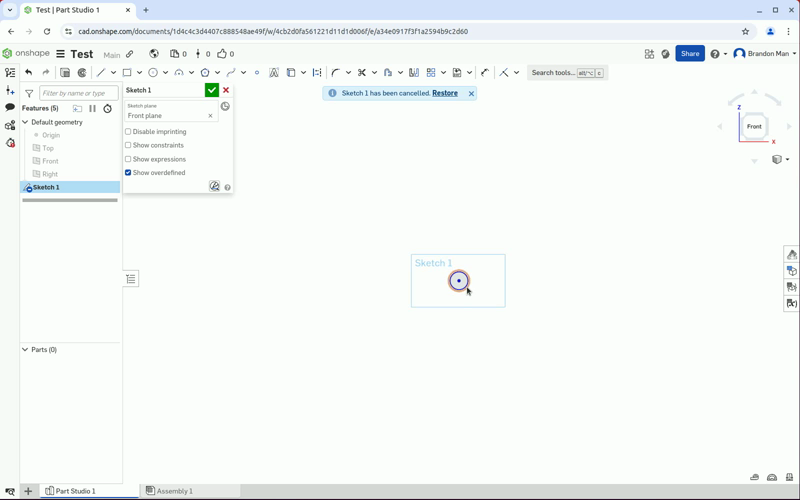
scroll(6)
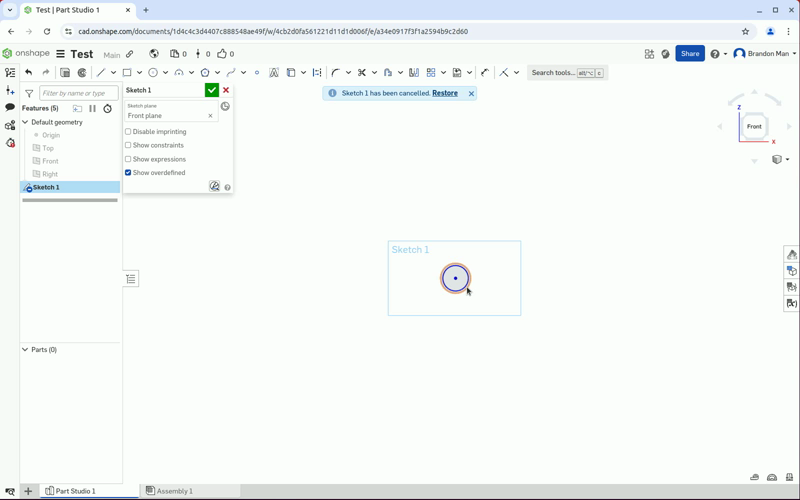
scroll(6)
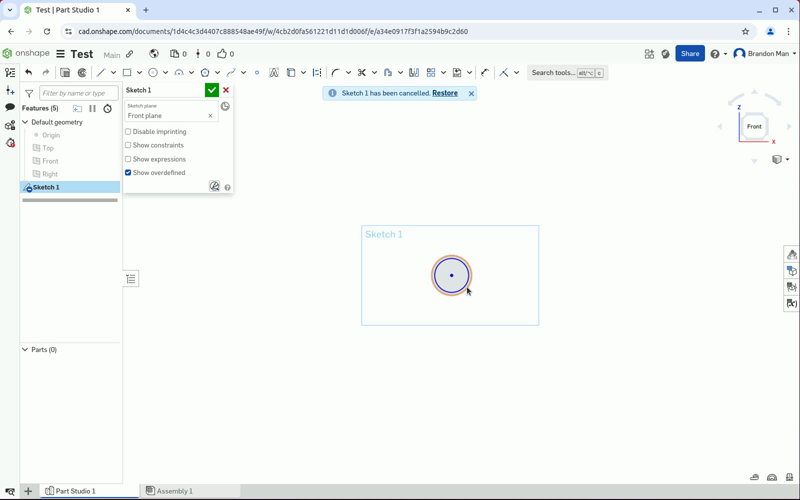
scroll(6)
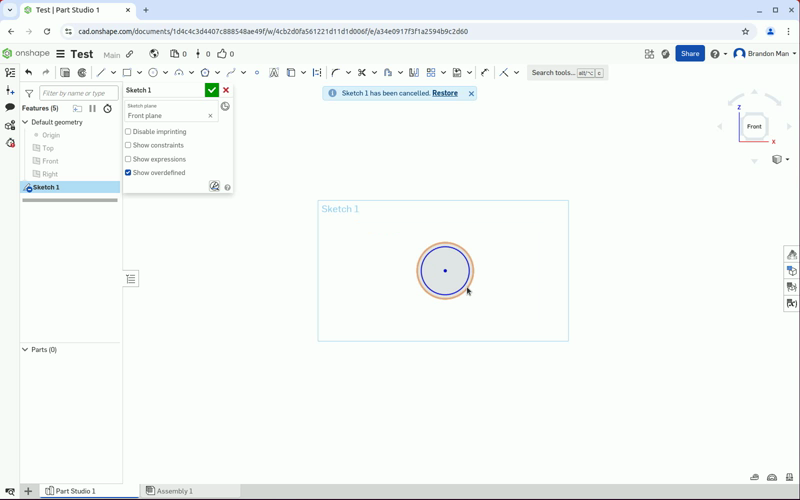
scroll(6)
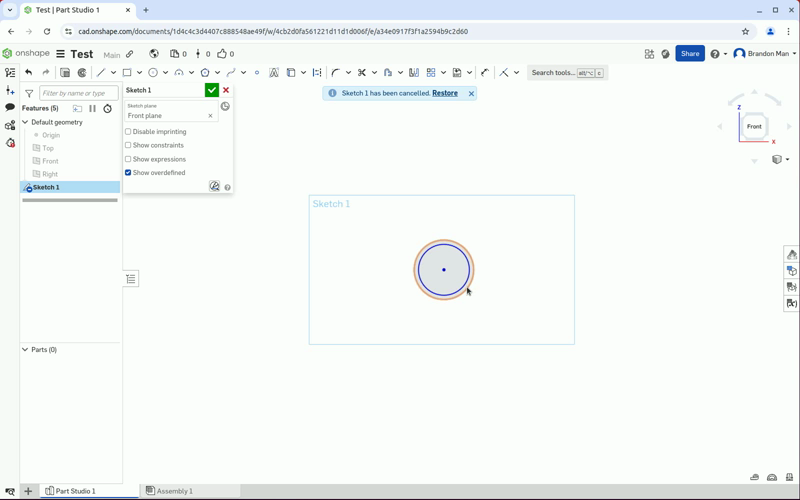
scroll(6)
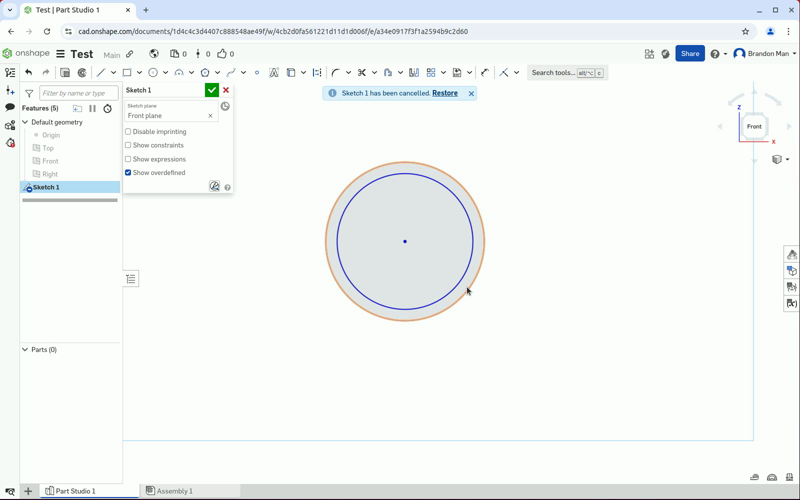
click(467, 286)
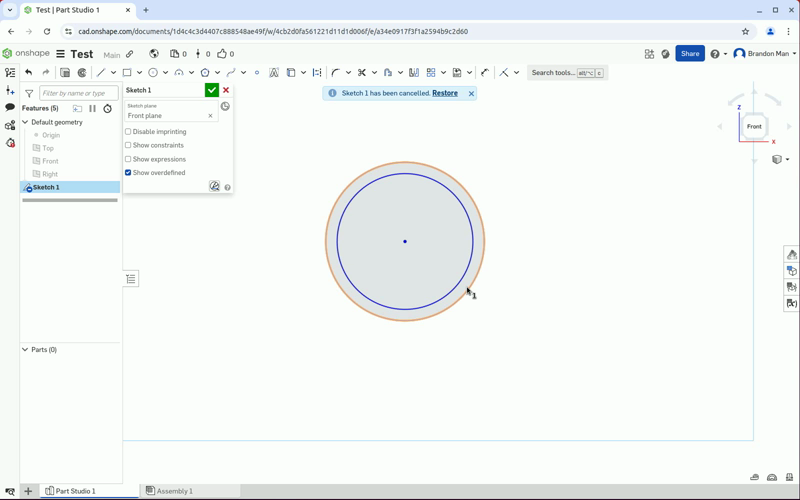
scroll(-6)
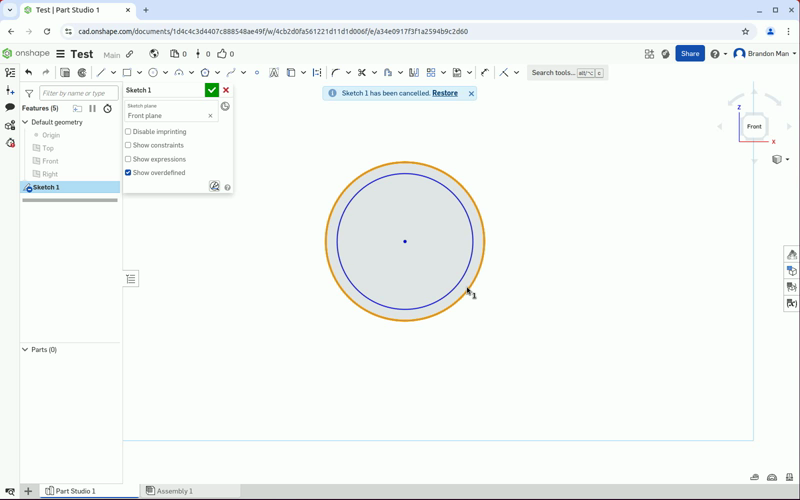
scroll(-6)
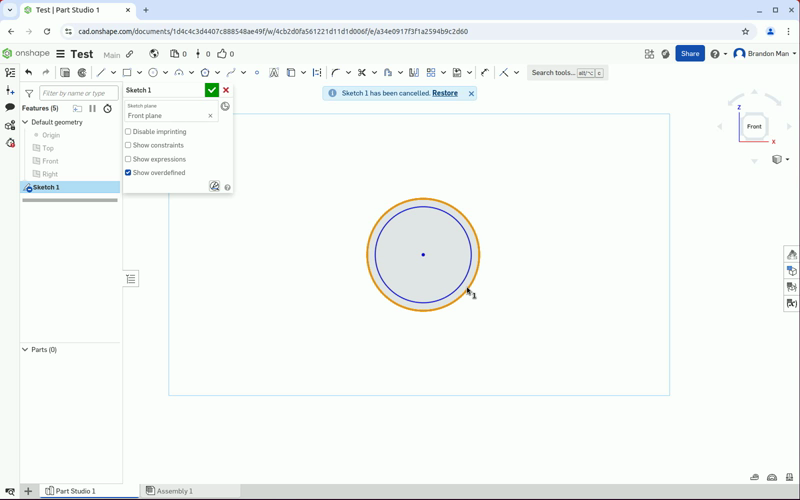
scroll(-6)
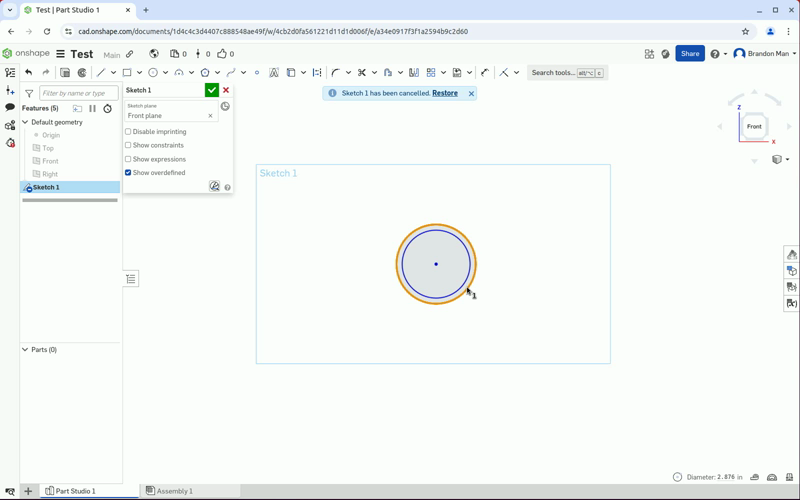
scroll(-6)
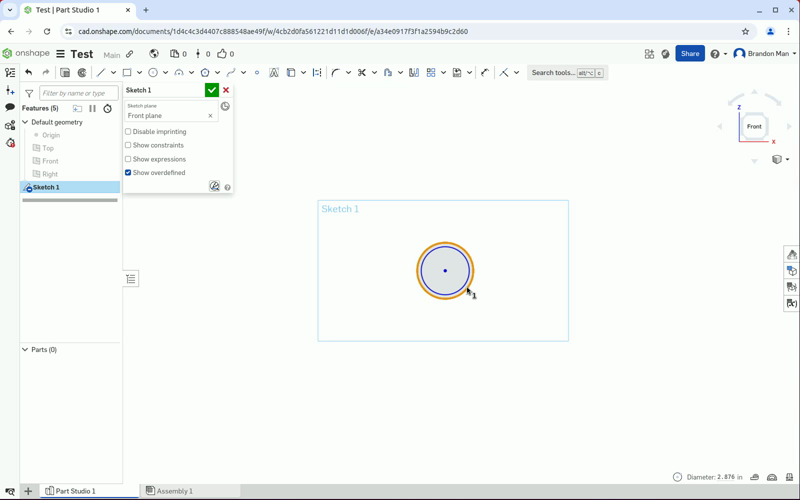
scroll(-6)
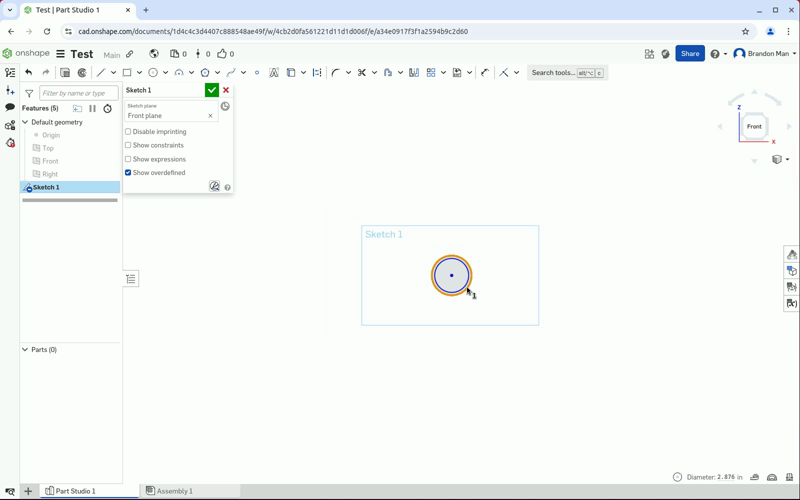
scroll(-6)
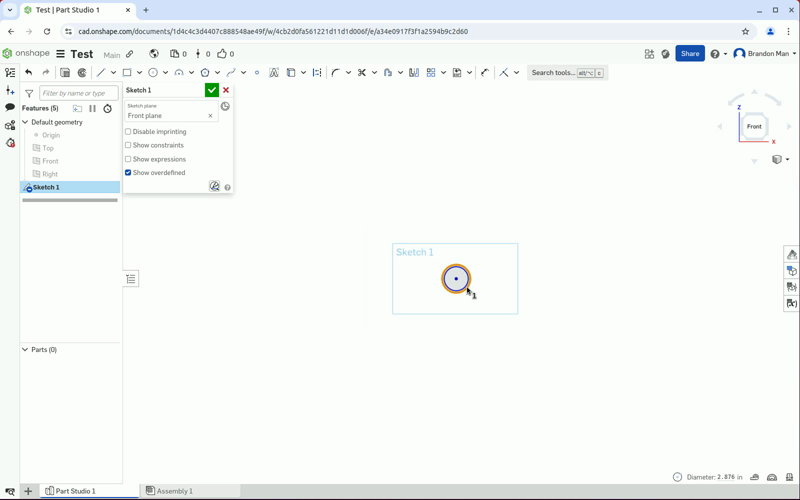
scroll(-6)
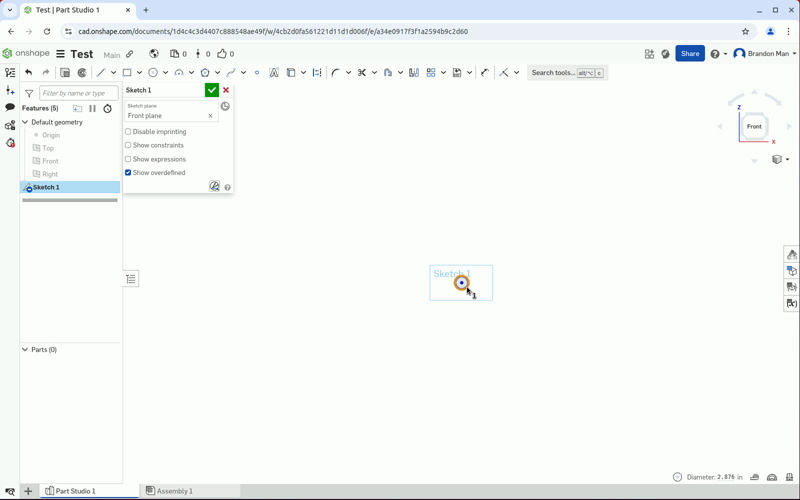
mouse_move(73, 352)
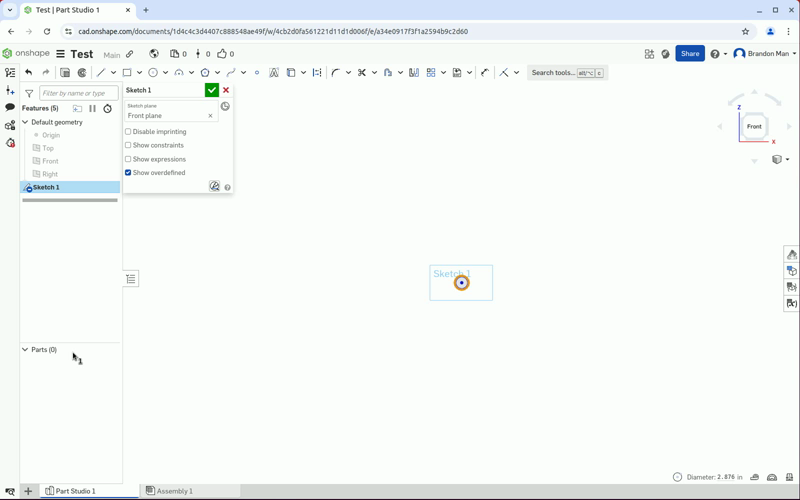
key(shift+y)
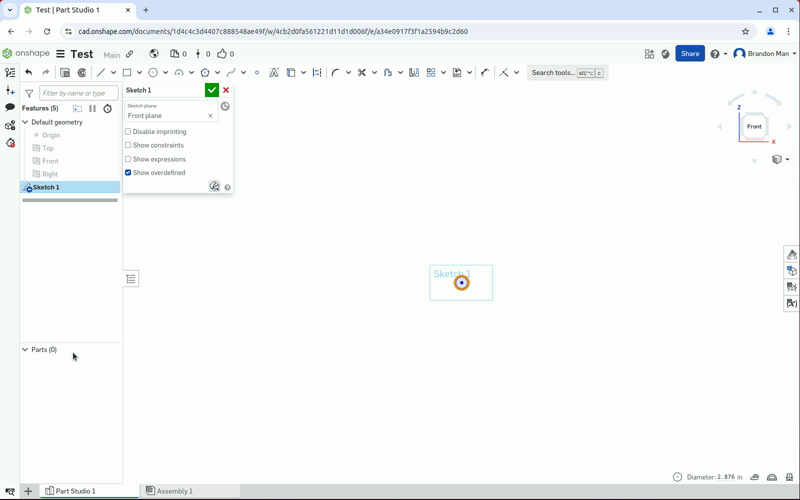
key(shift+e)
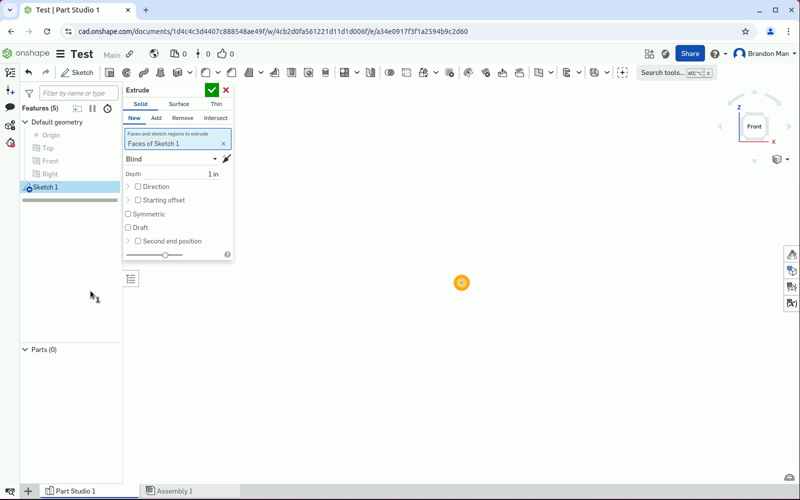
mouse_move(143, 106)
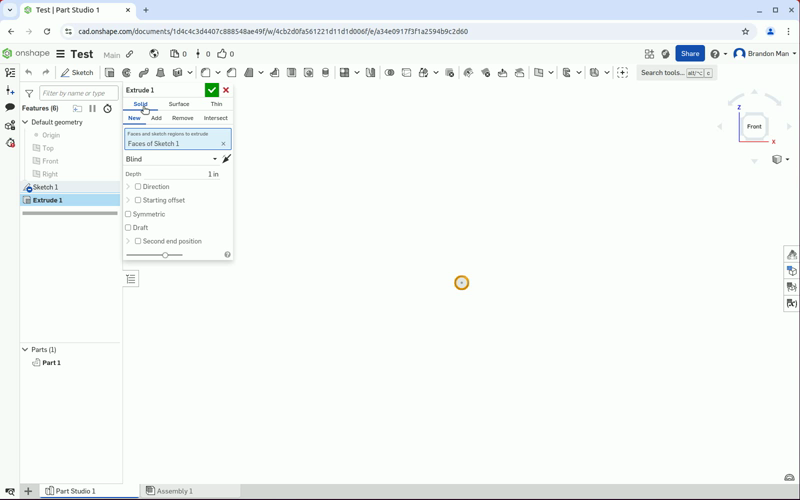
click(143, 106)
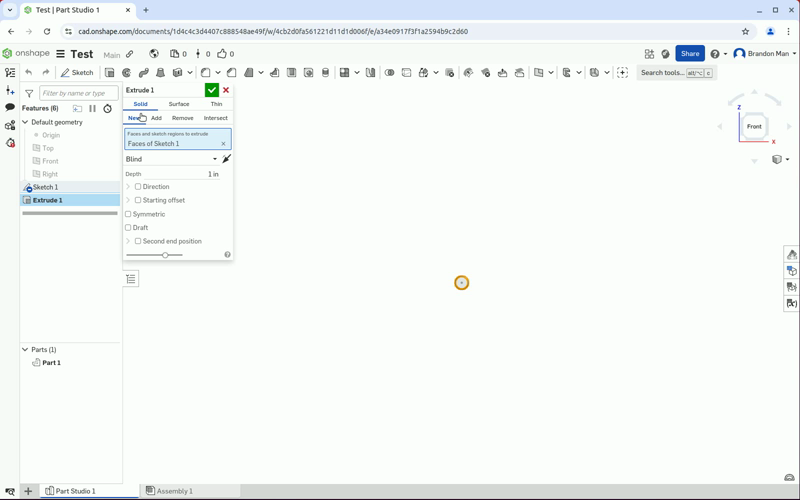
mouse_move(137, 120)
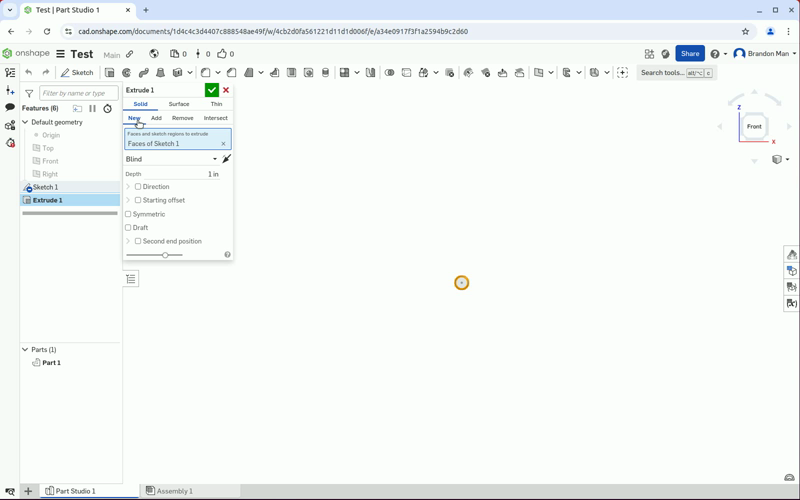
click(137, 120)
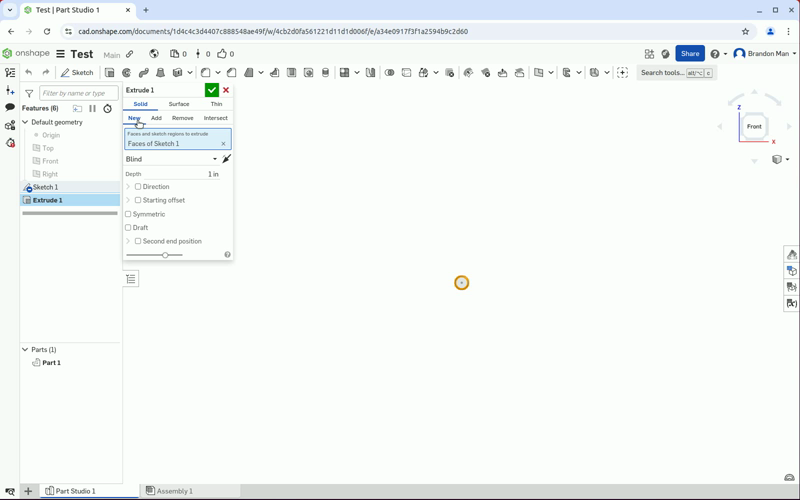
key(tab, 4)
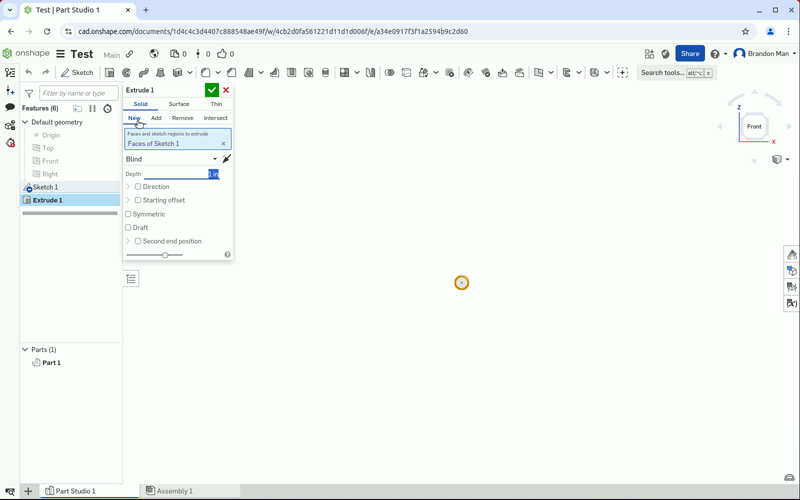
text(12.036)
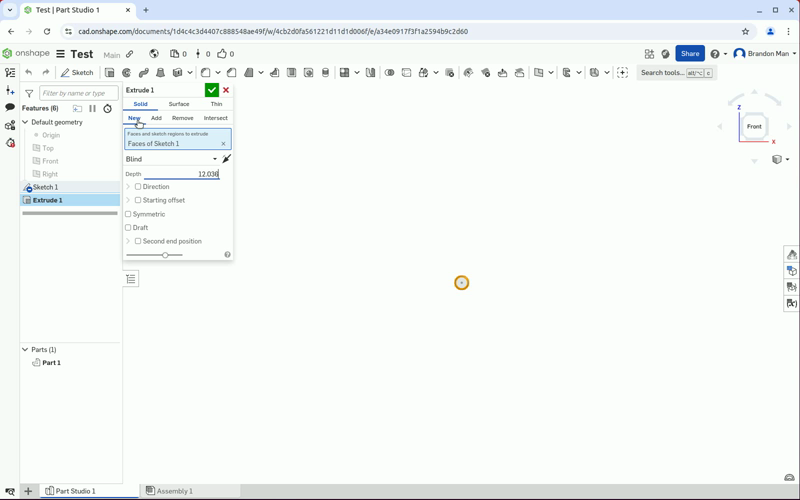
key(enter)
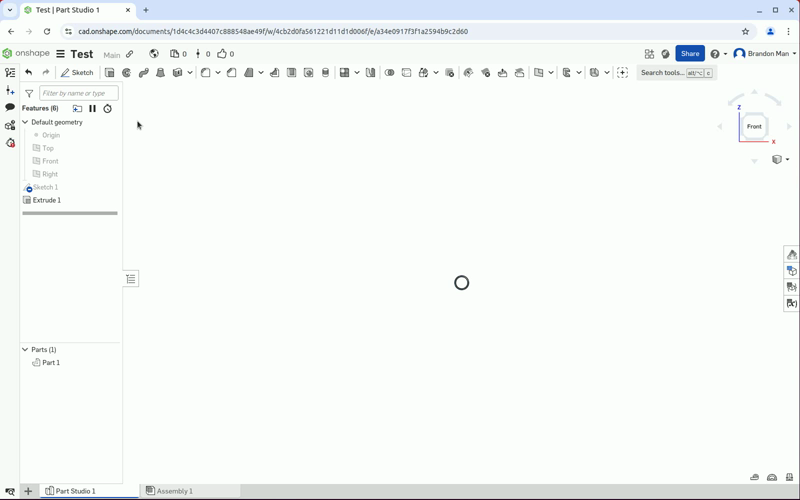
key(shift+h)
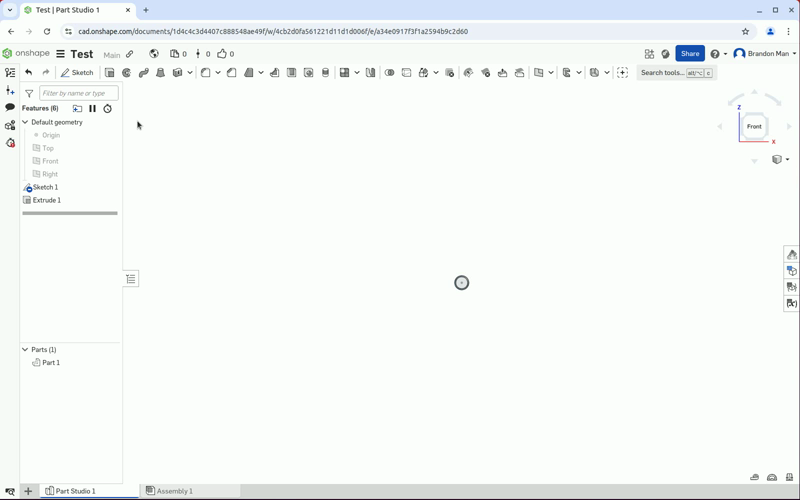
key(shift+h)
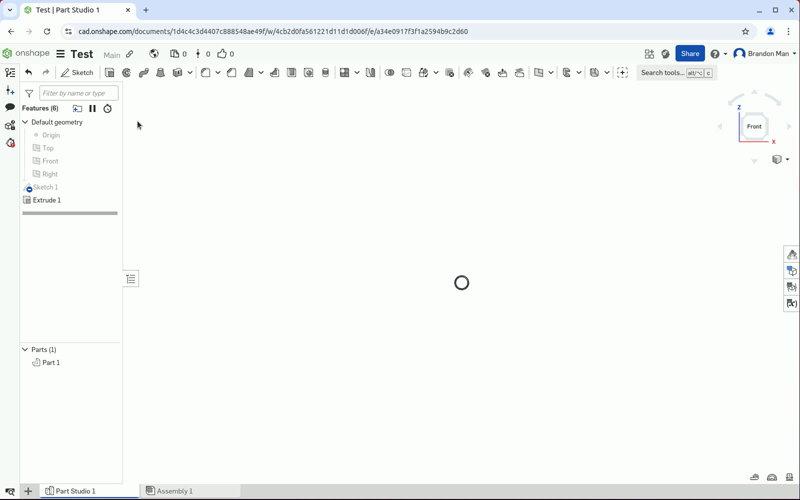
mouse_move(73, 189)
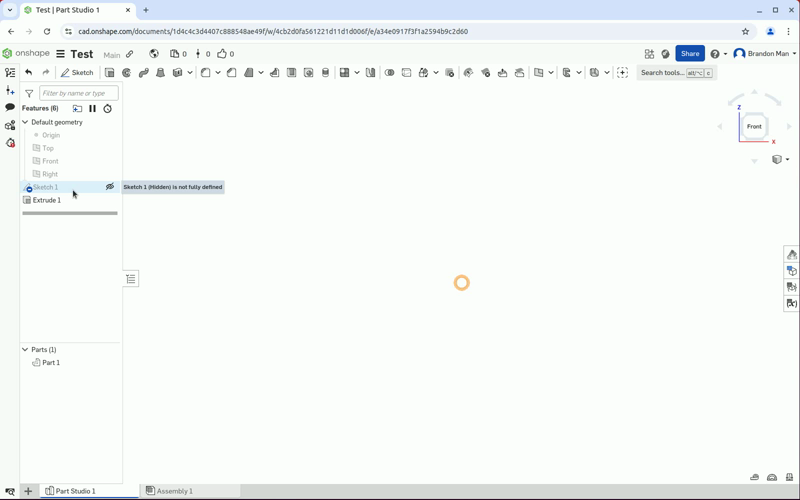
click(73, 189)
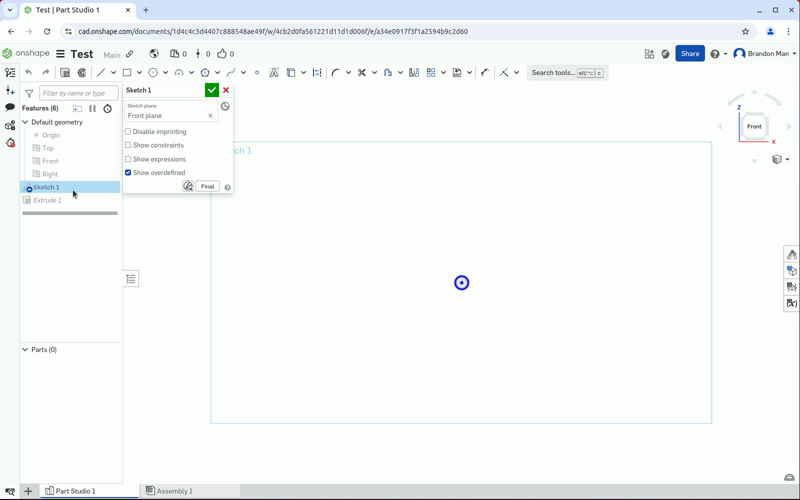
mouse_move(229, 92)
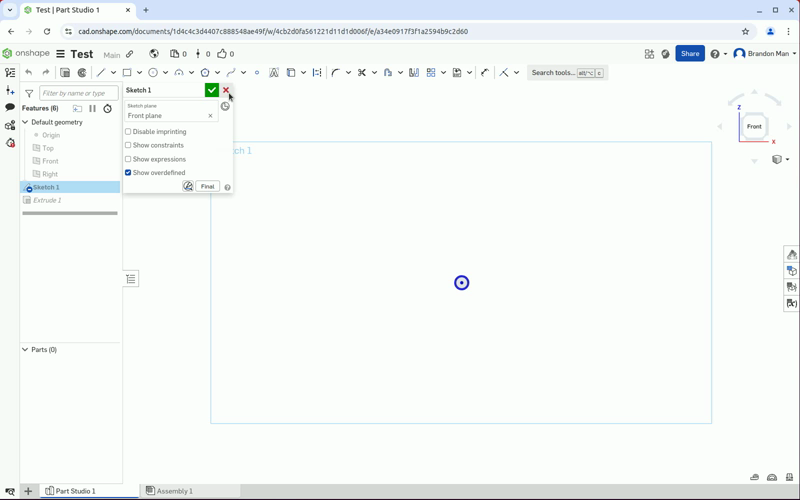
click(229, 92)
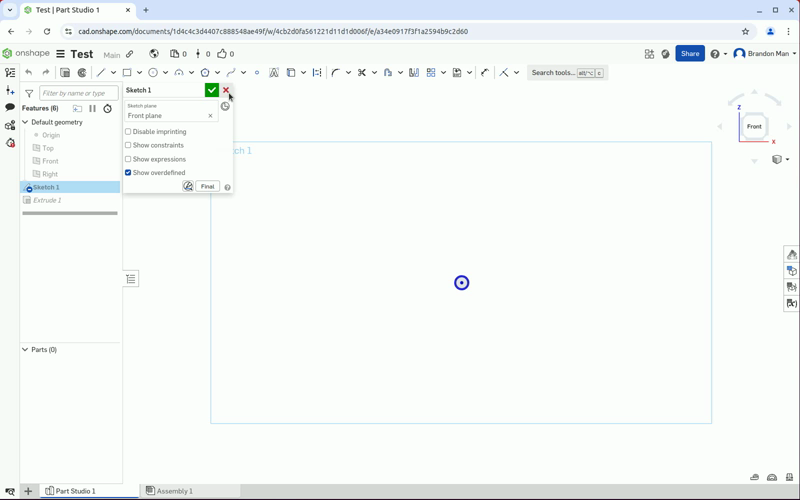
key(shift+s)
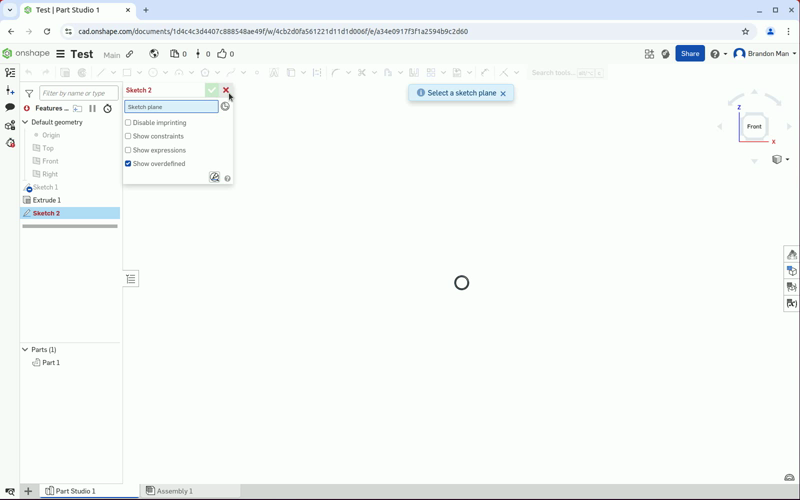
mouse_move(73, 163)
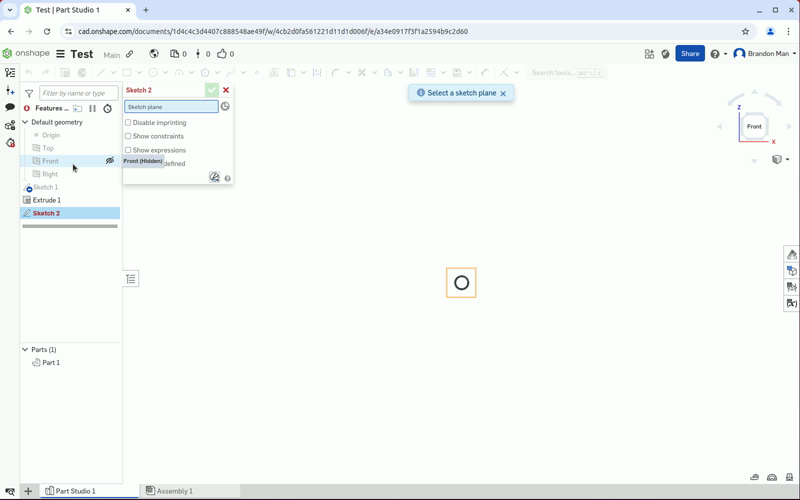
click(73, 163)
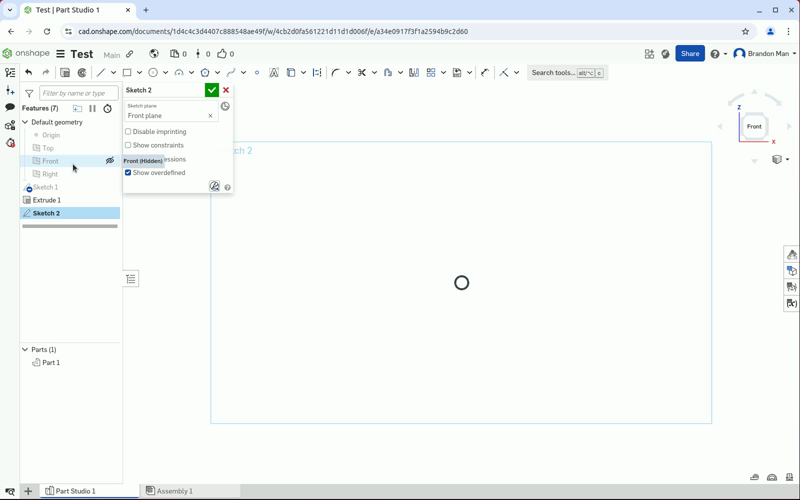
mouse_move(73, 352)
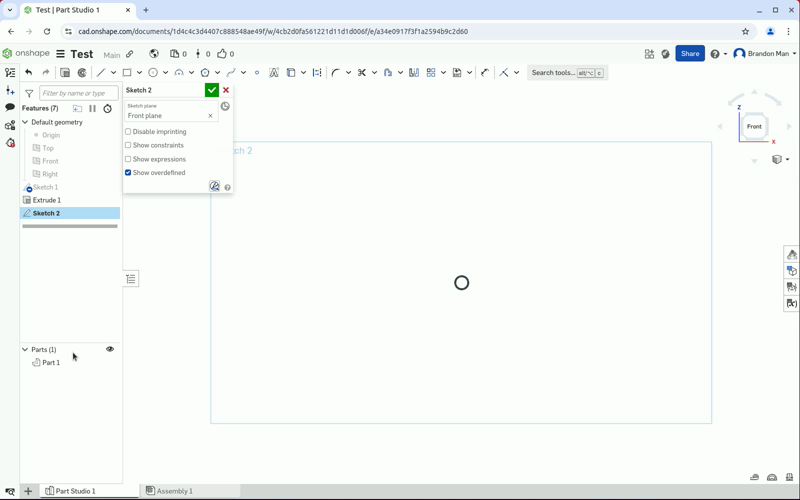
key(y)
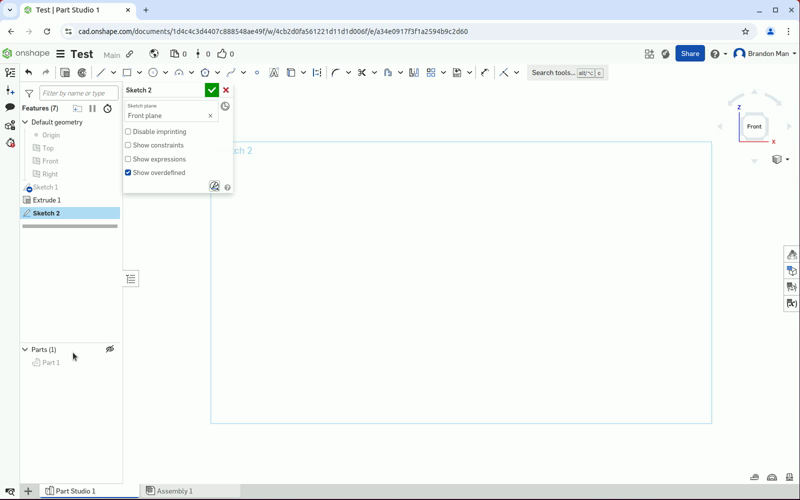
key(c)
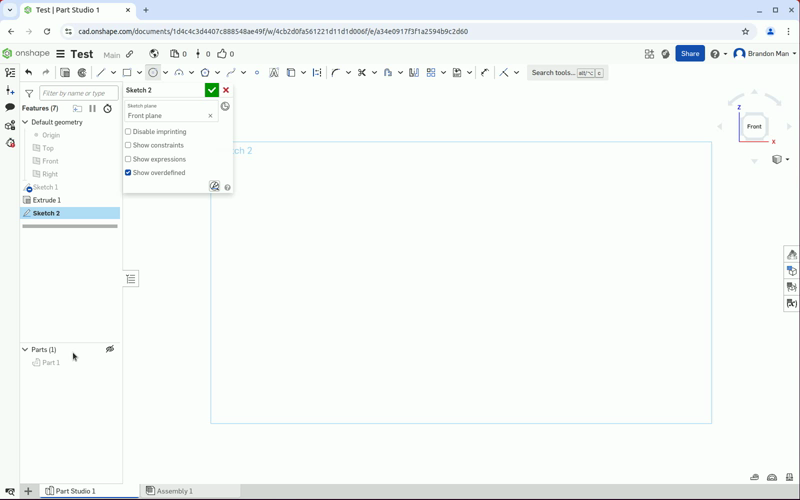
key_down(shift)
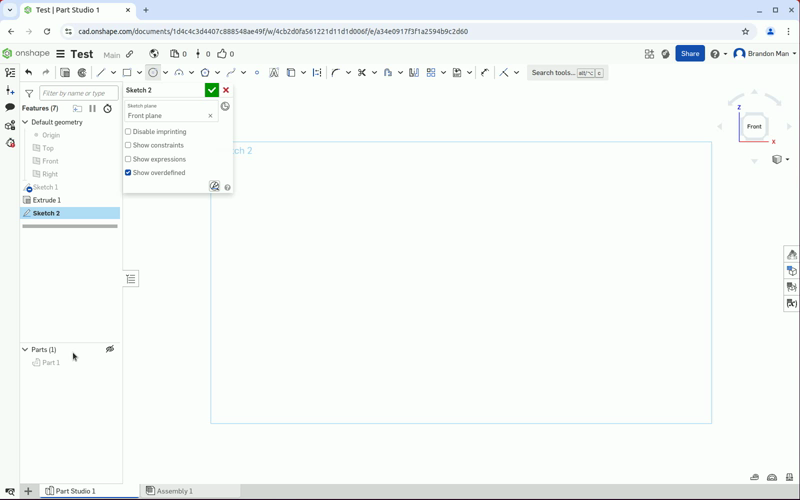
mouse_move(460, 282)
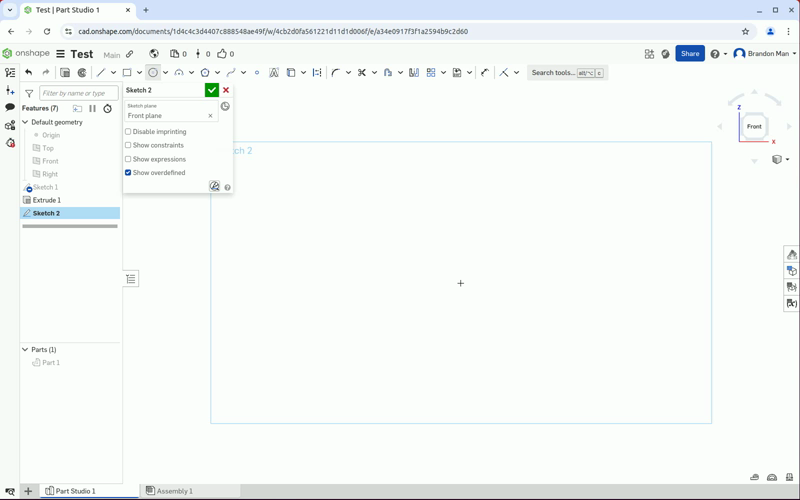
click(460, 282)
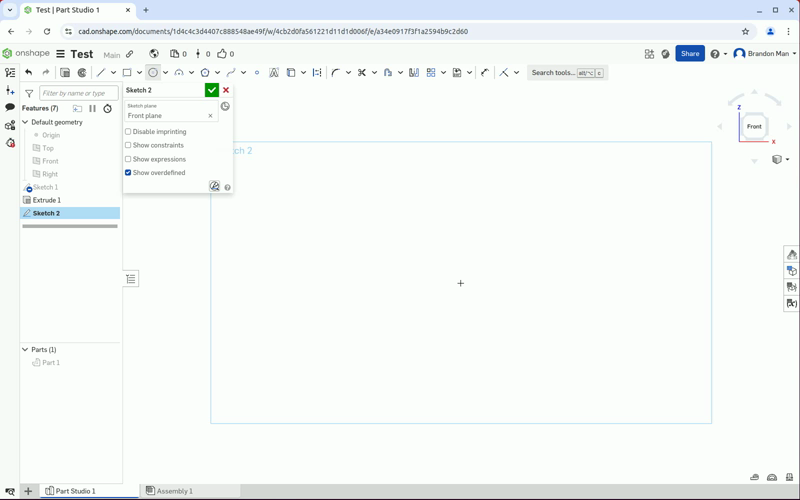
key_up(shift)
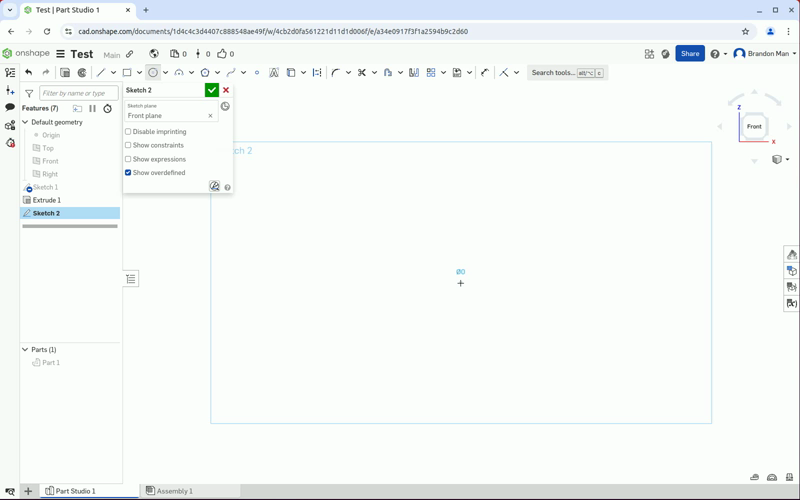
mouse_move(466, 282)
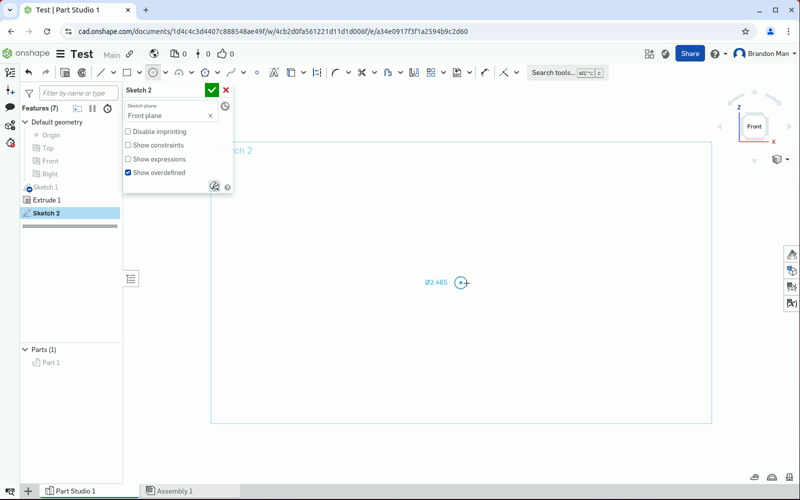
click(466, 282)
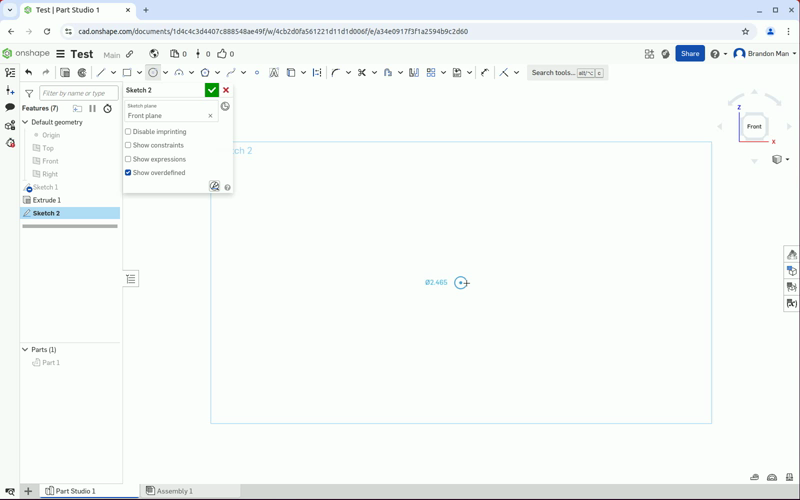
key(esc)
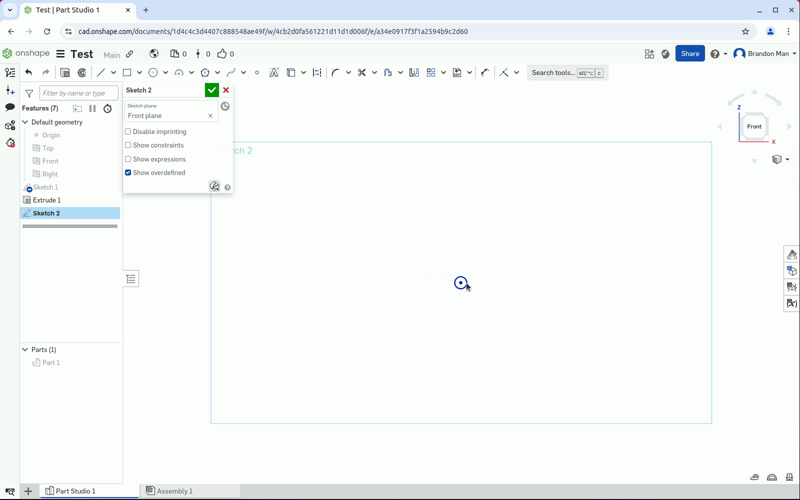
key(c)
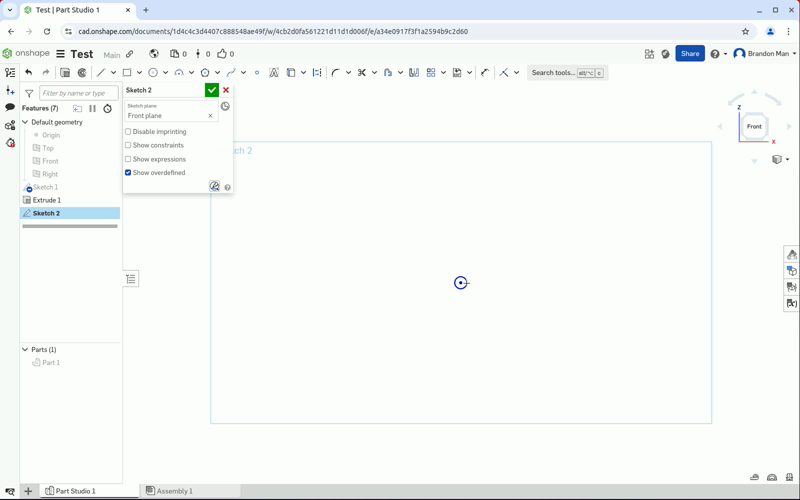
key_down(shift)
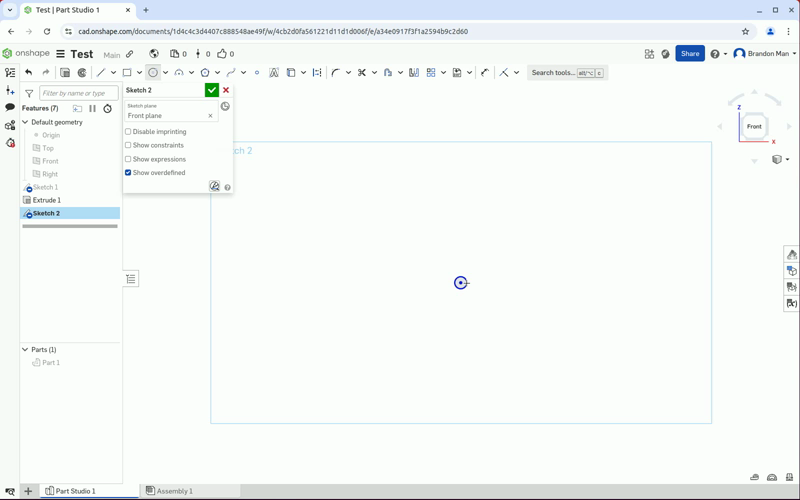
mouse_move(460, 282)
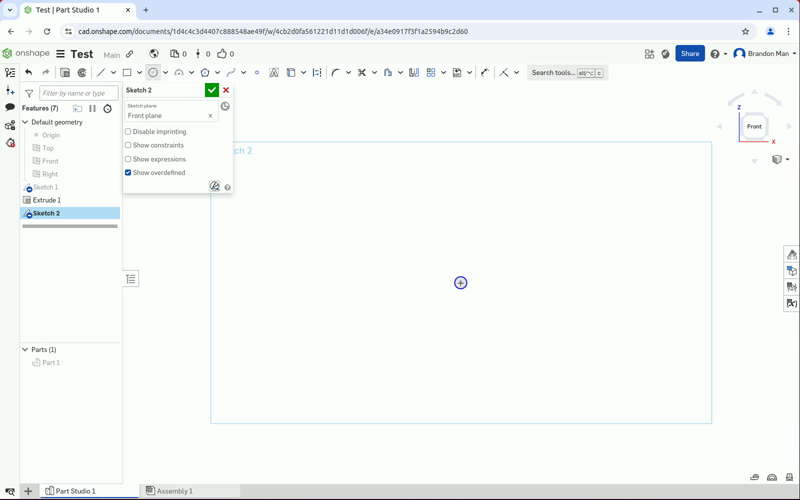
click(460, 282)
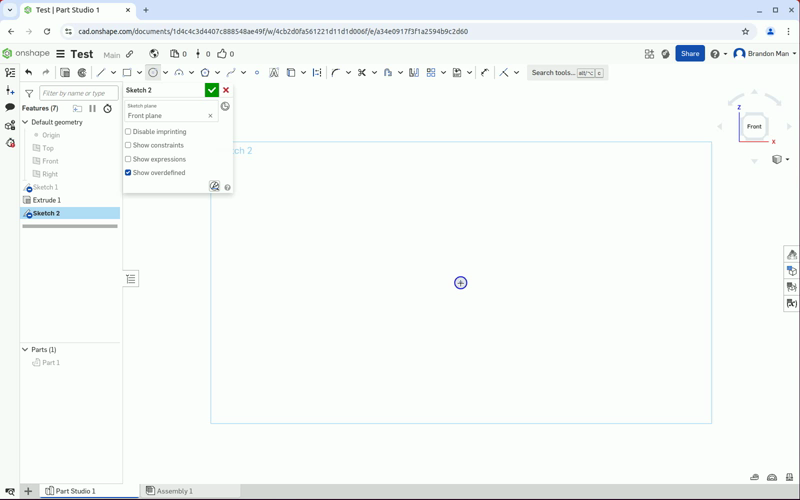
key_up(shift)
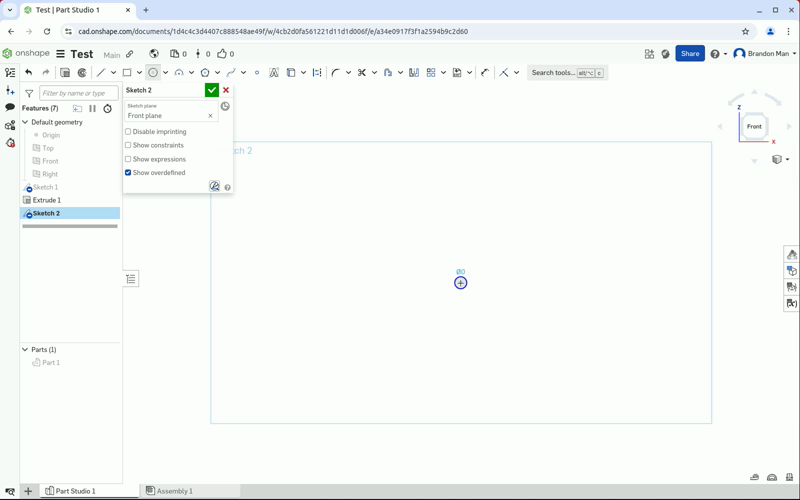
mouse_move(465, 282)
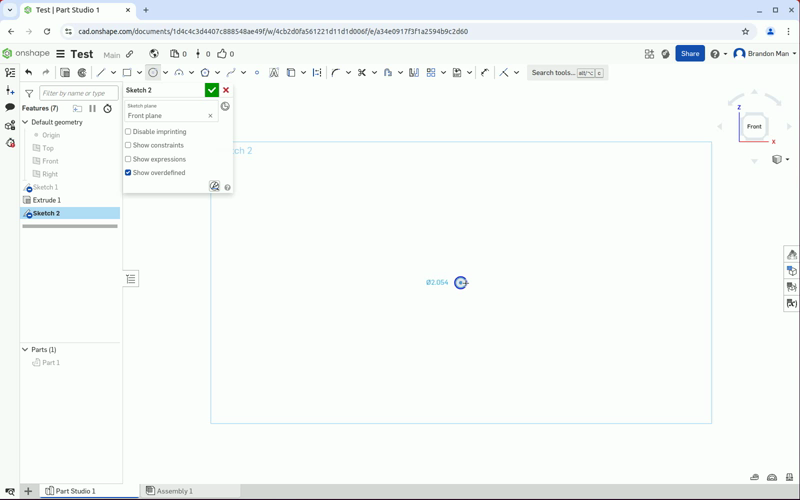
scroll(6)
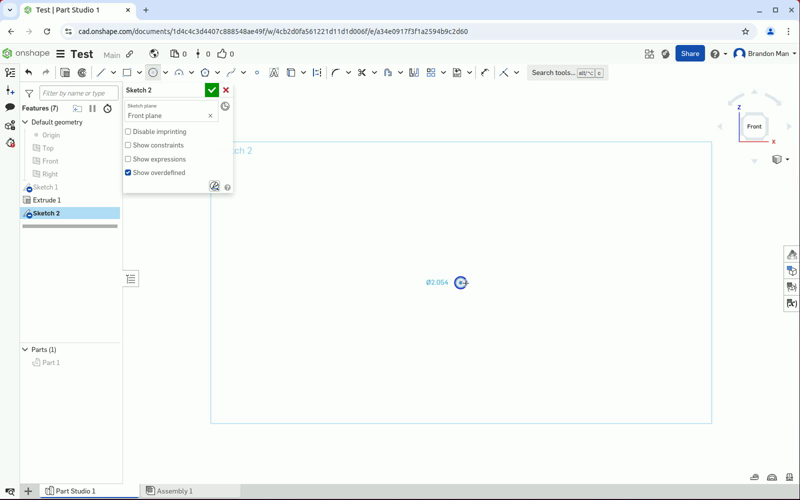
scroll(6)
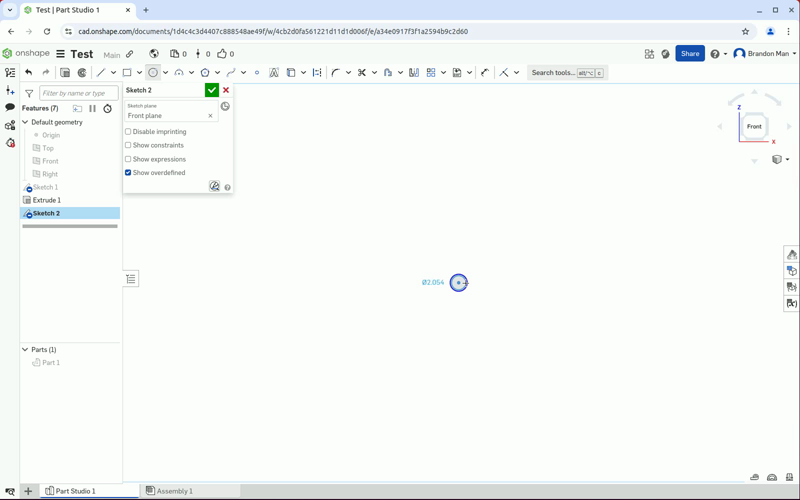
scroll(6)
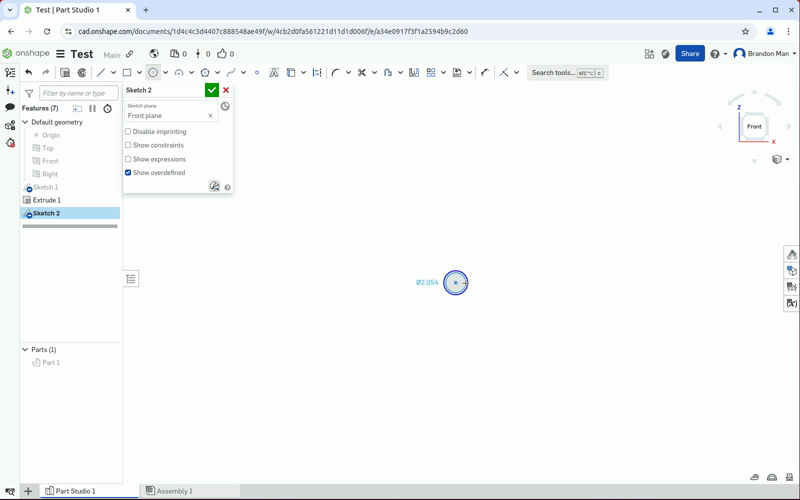
scroll(6)
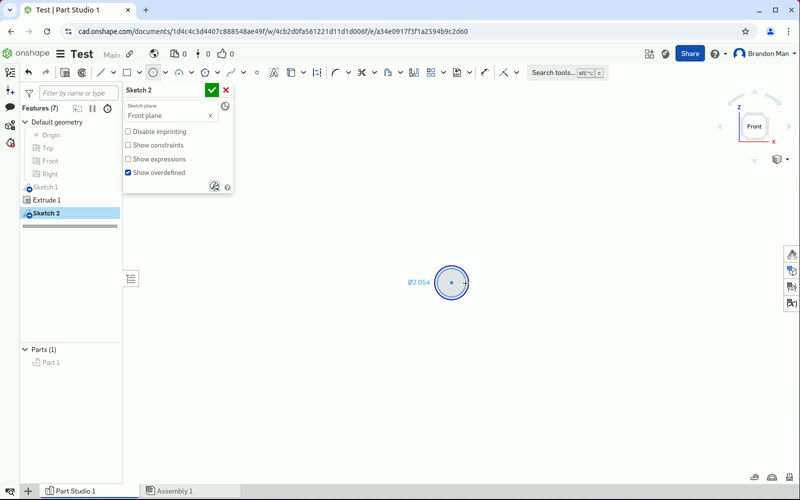
scroll(6)
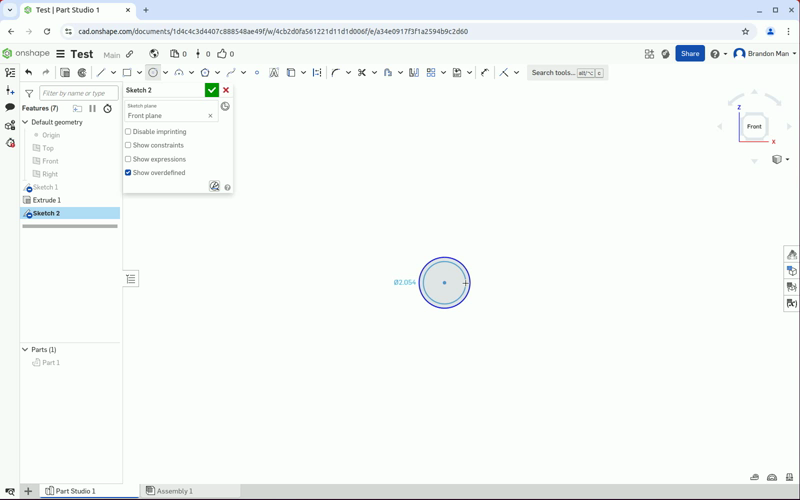
scroll(6)
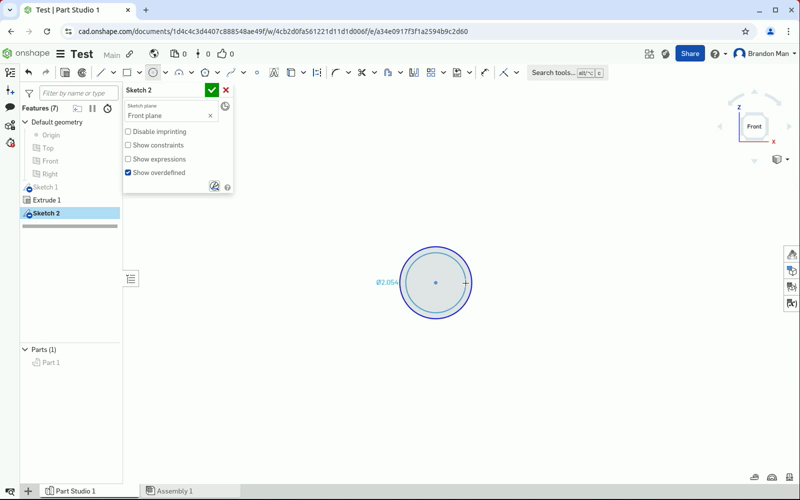
scroll(6)
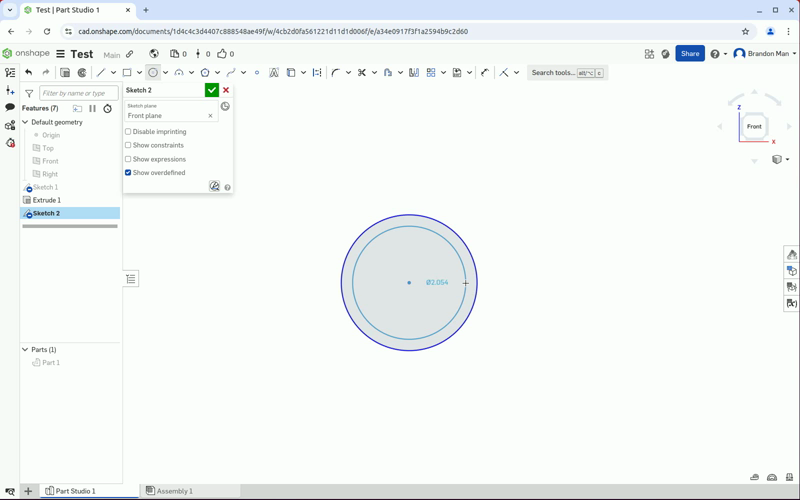
click(465, 282)
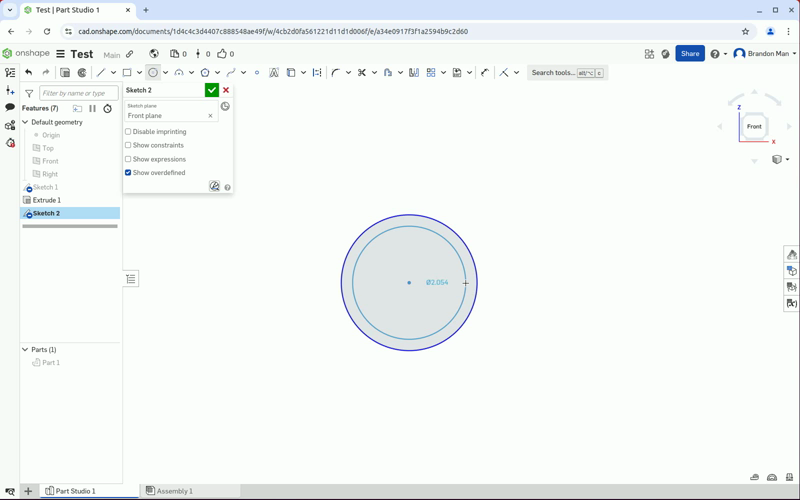
scroll(-6)
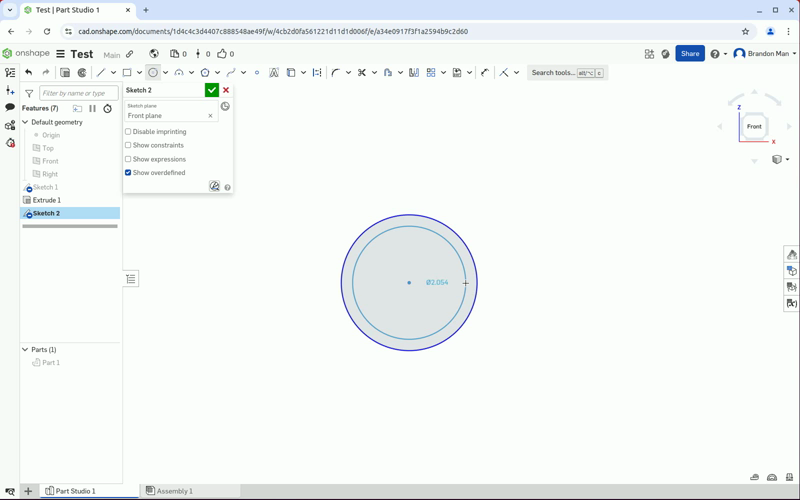
scroll(-6)
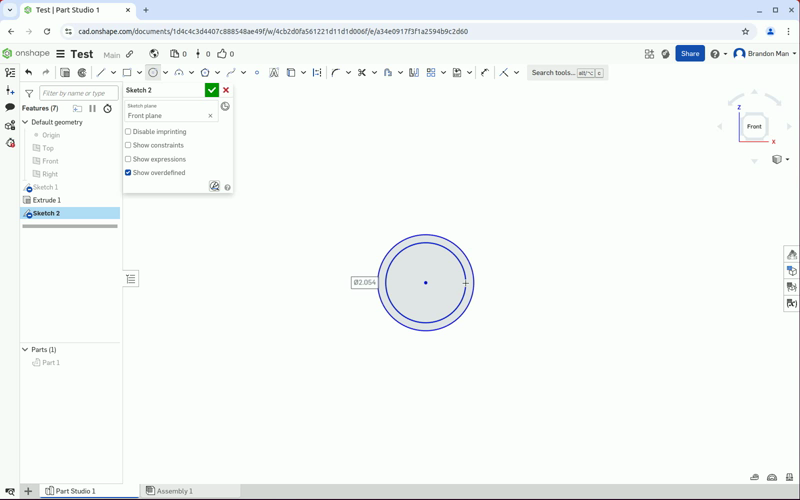
scroll(-6)
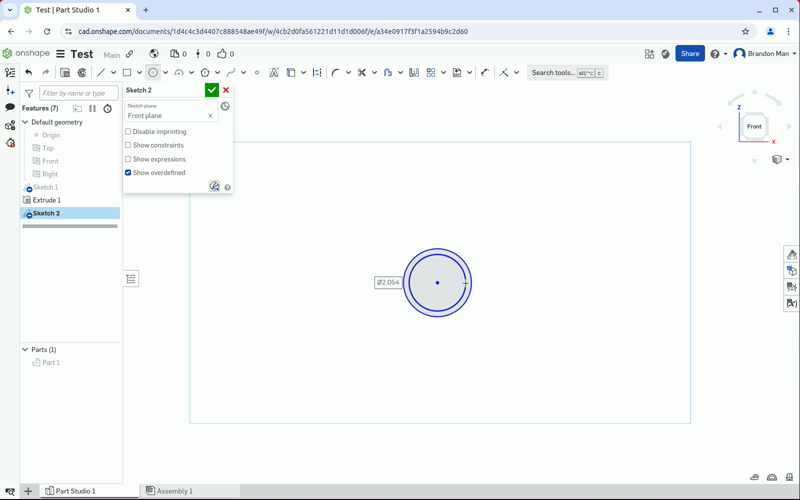
scroll(-6)
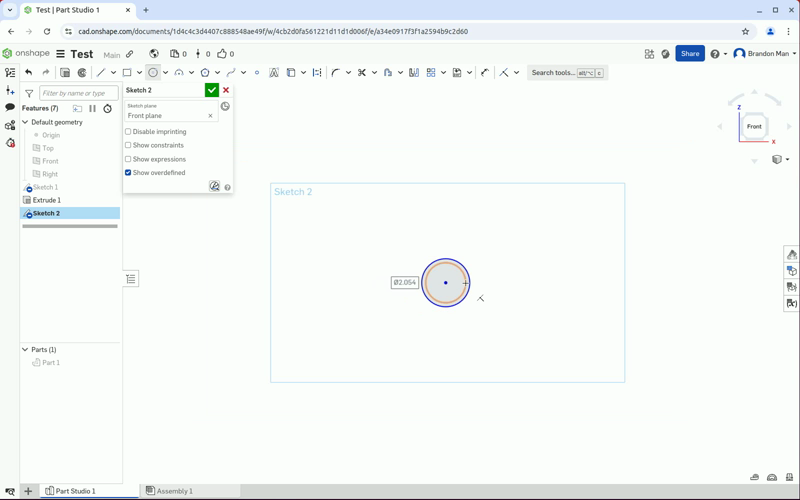
scroll(-6)
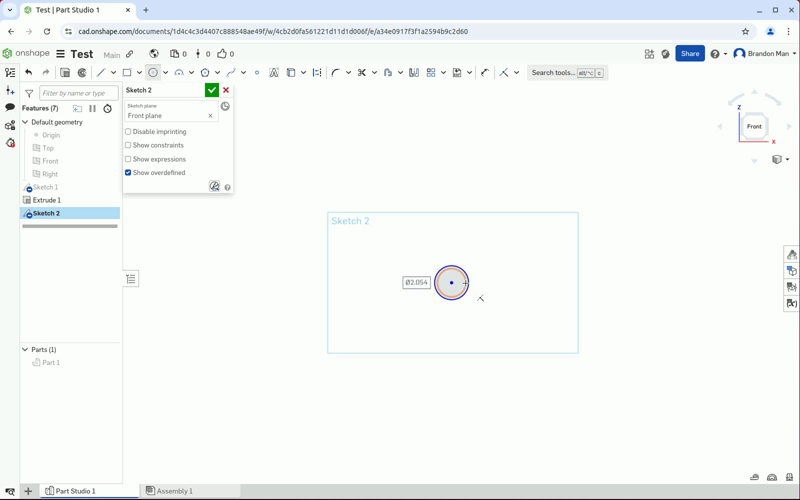
scroll(-6)
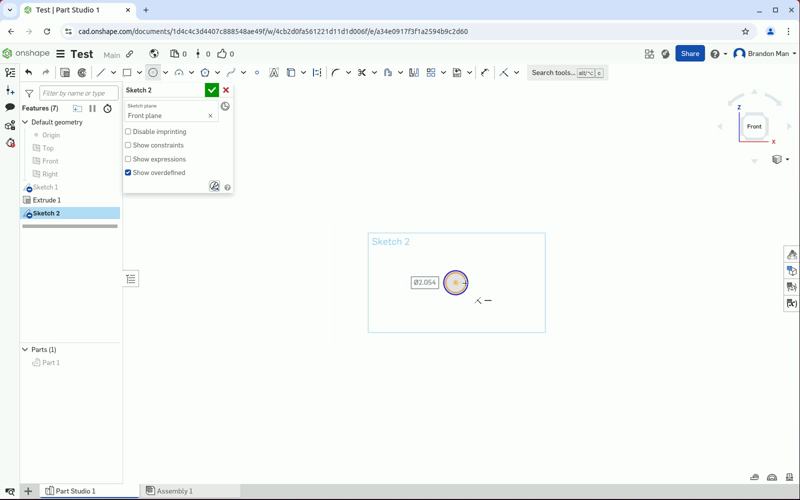
scroll(-6)
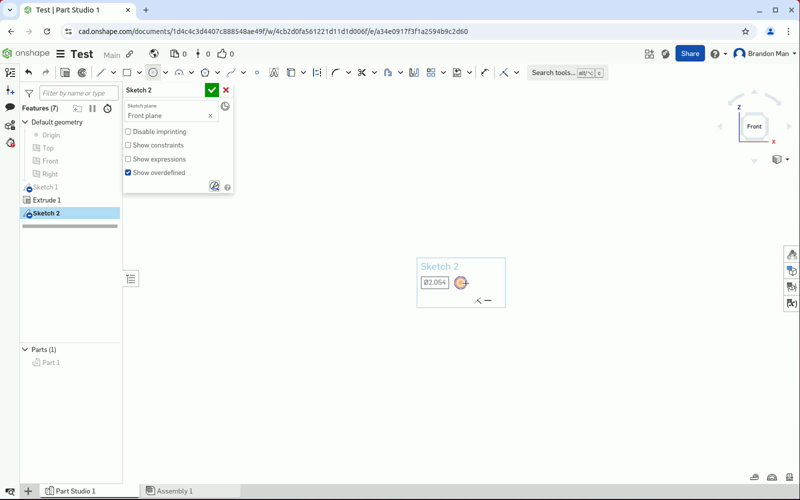
key(esc)
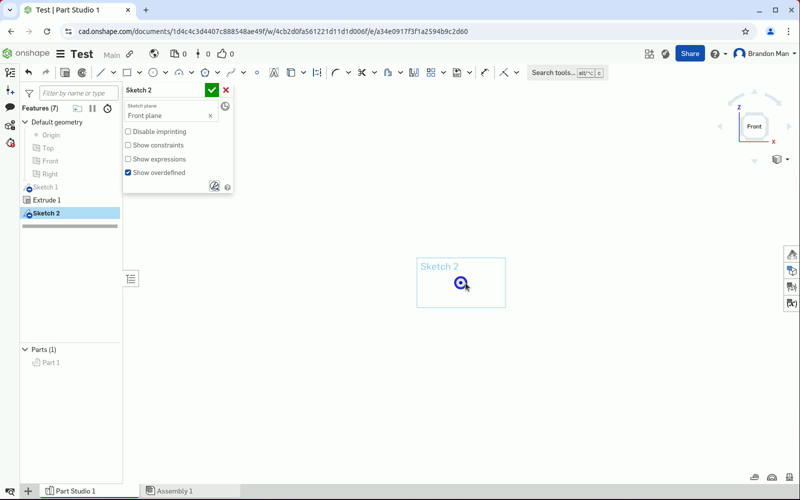
mouse_move(461, 277)
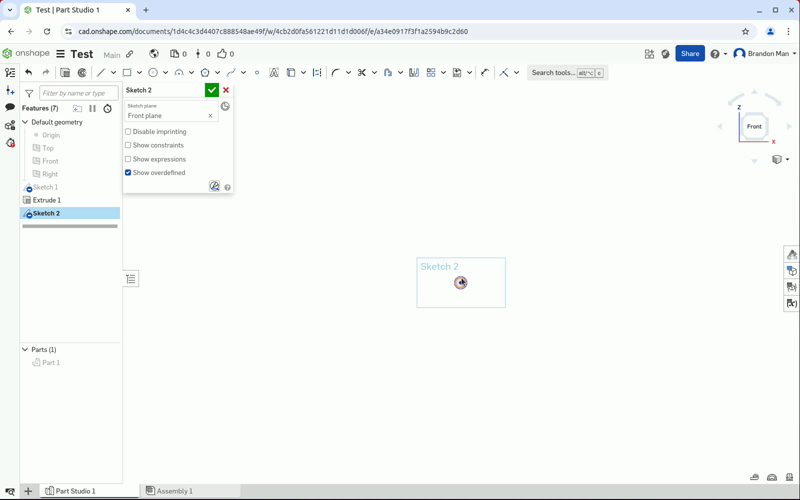
scroll(6)
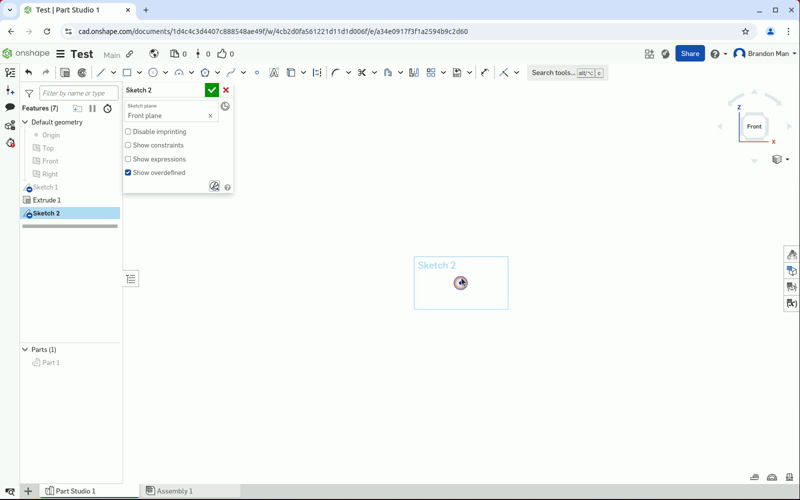
scroll(6)
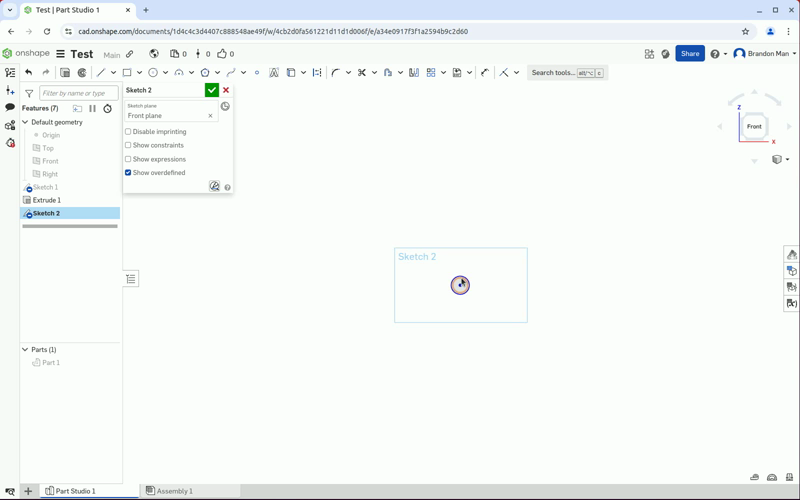
scroll(6)
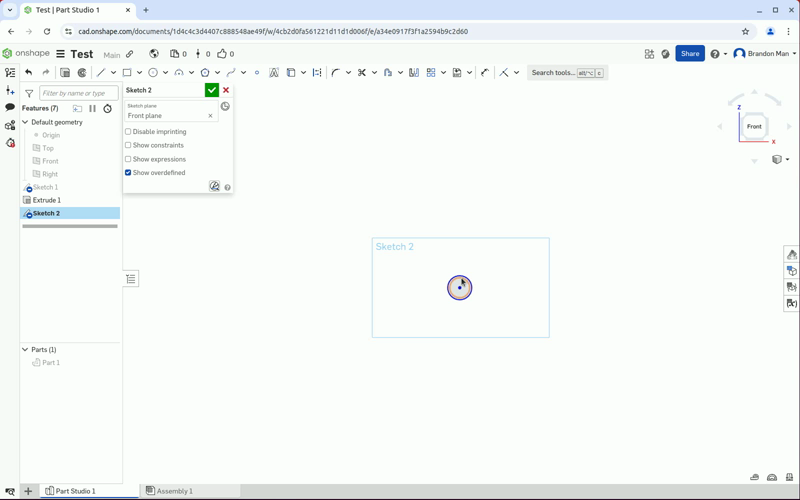
scroll(6)
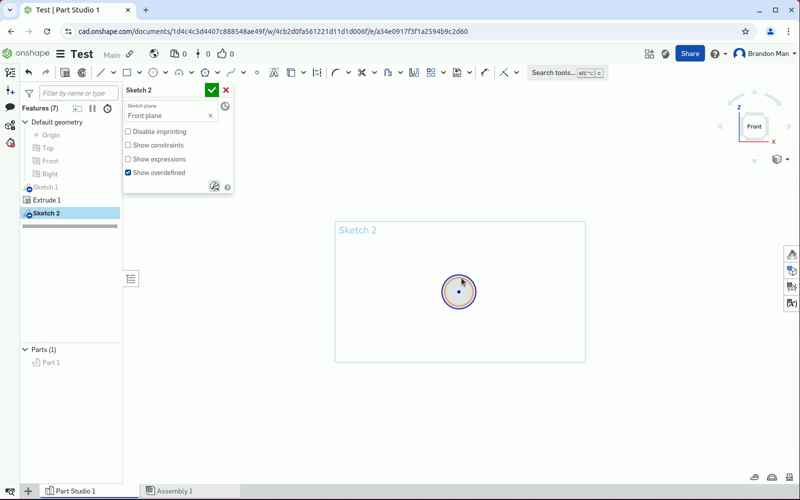
scroll(6)
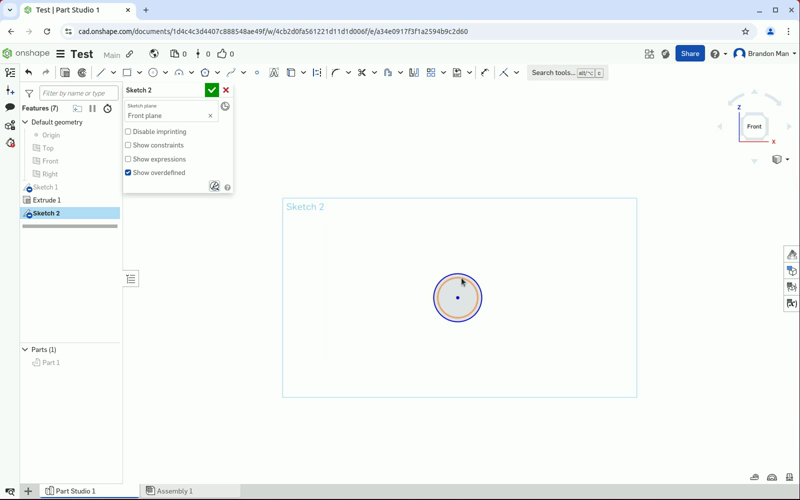
scroll(6)
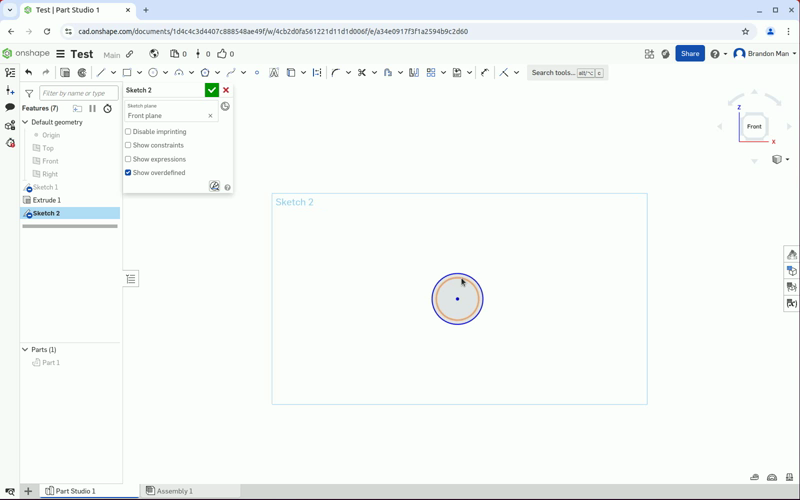
scroll(6)
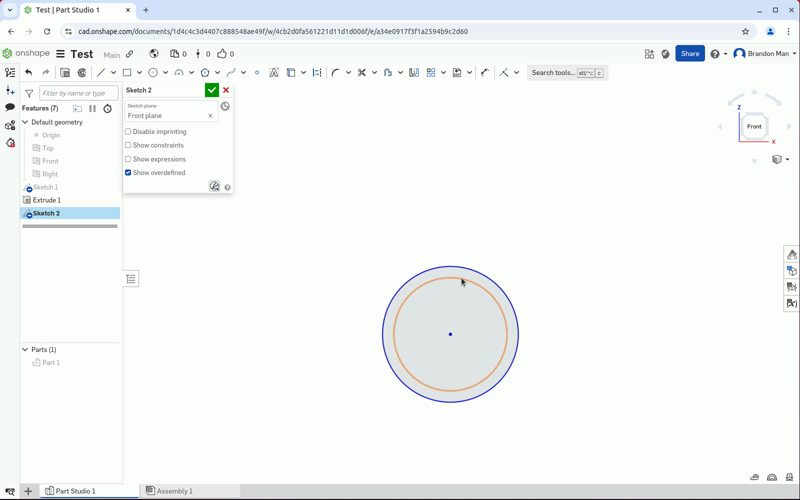
click(461, 277)
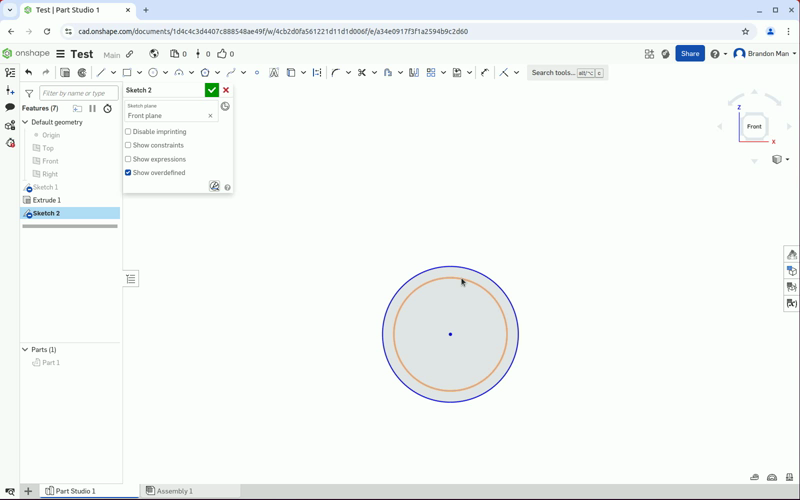
scroll(-6)
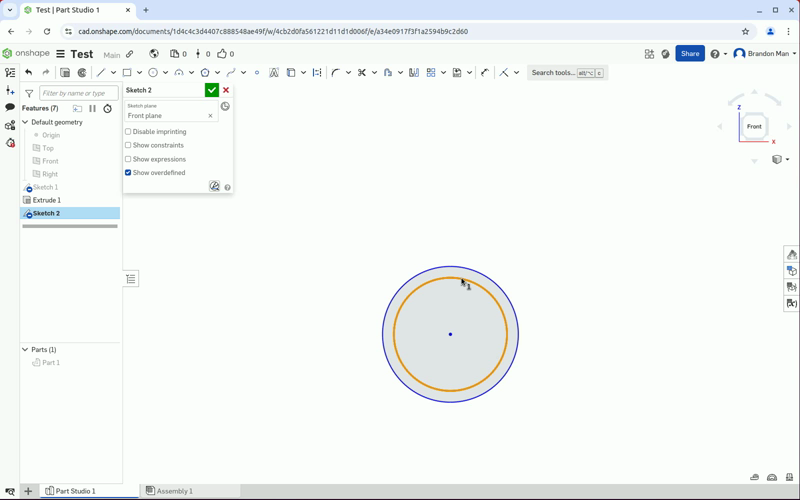
scroll(-6)
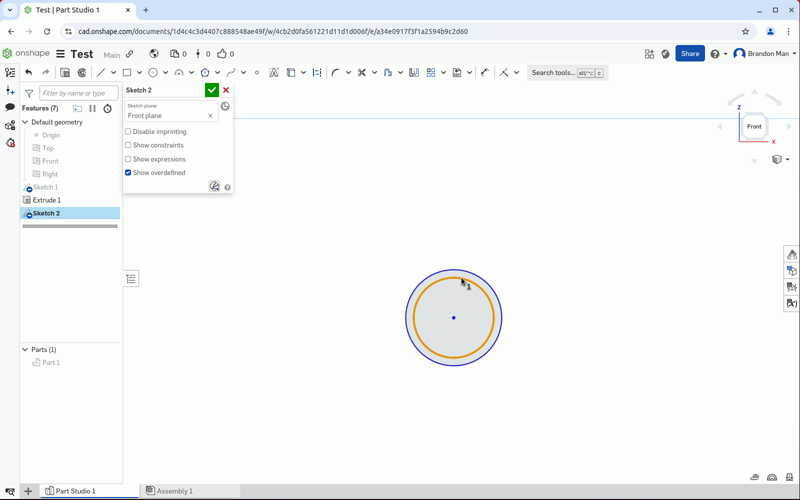
scroll(-6)
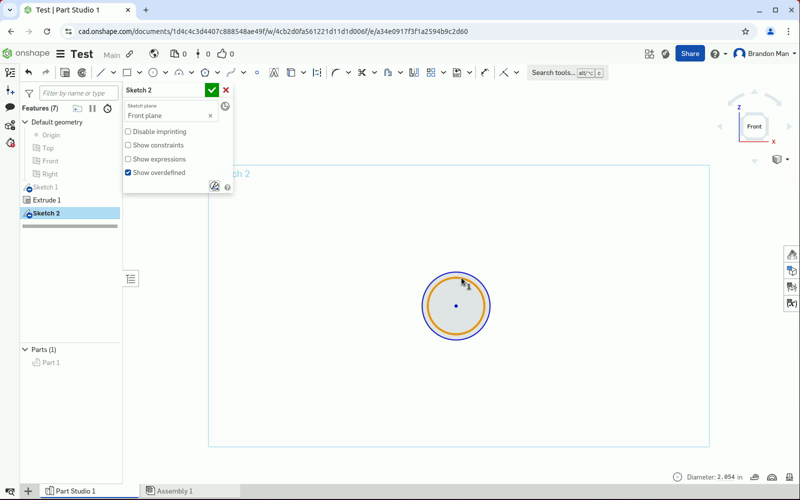
scroll(-6)
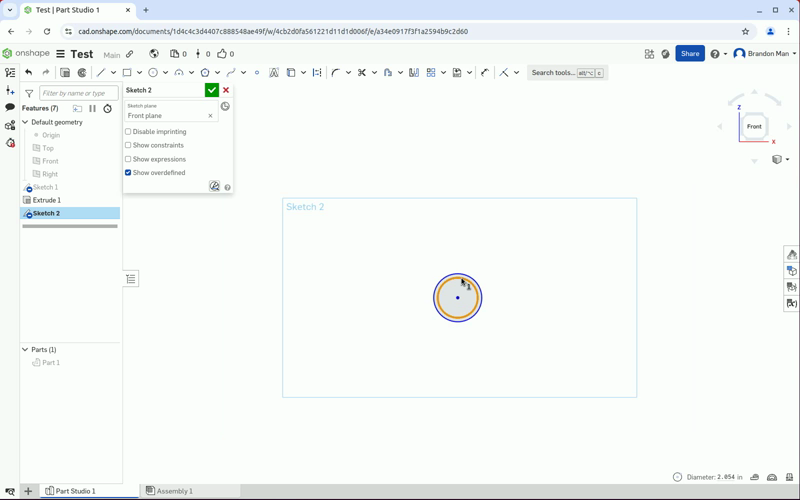
scroll(-6)
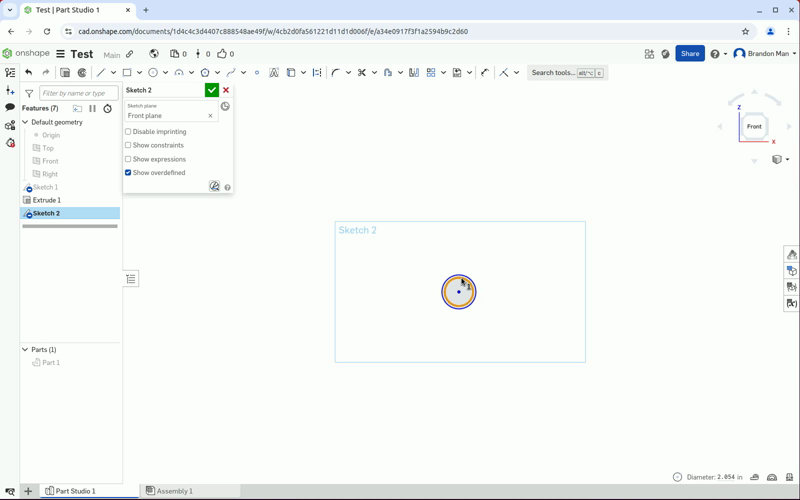
scroll(-6)
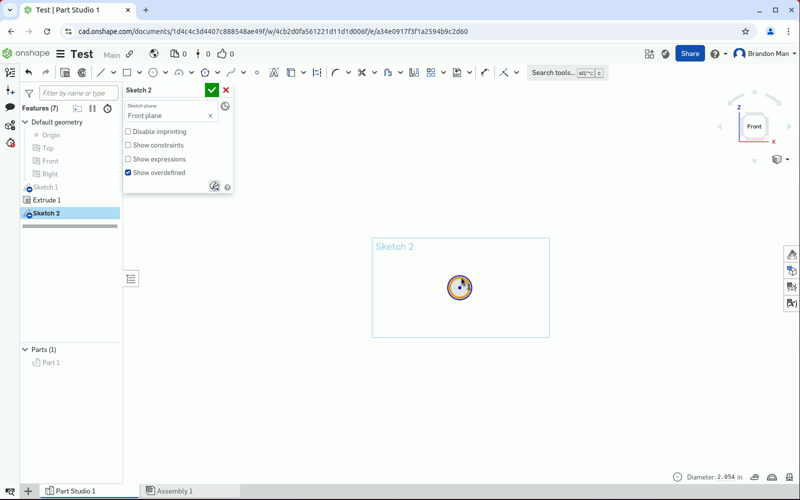
scroll(-6)
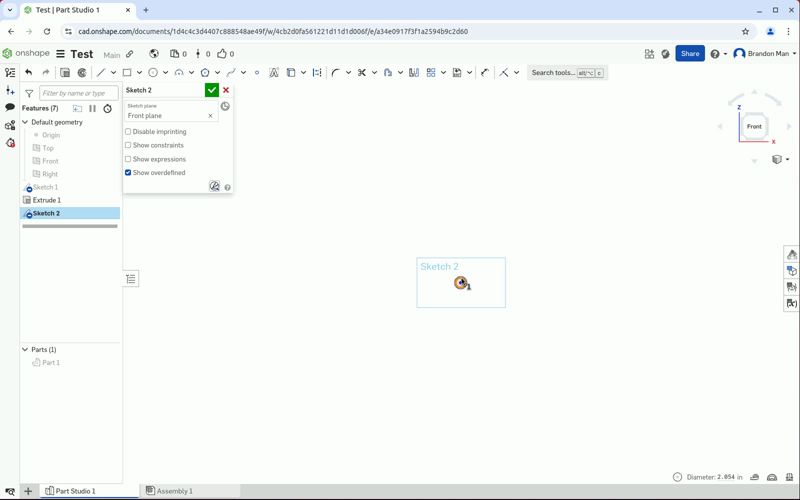
mouse_move(73, 352)
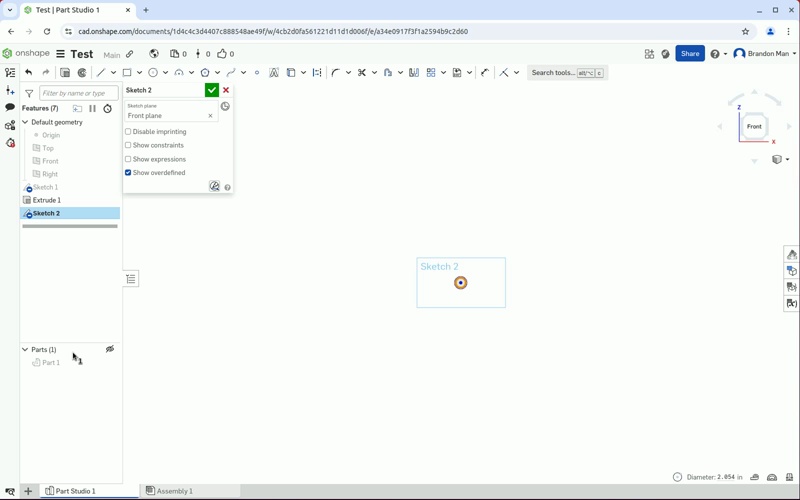
key(shift+y)
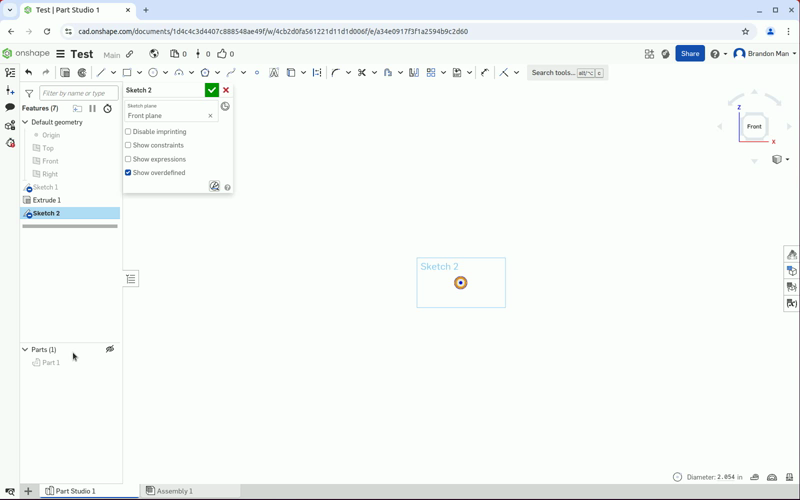
key(shift+e)
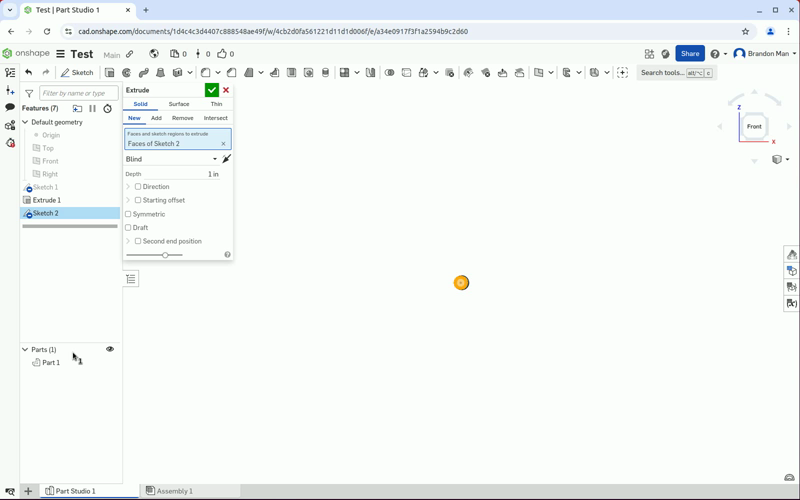
mouse_move(143, 106)
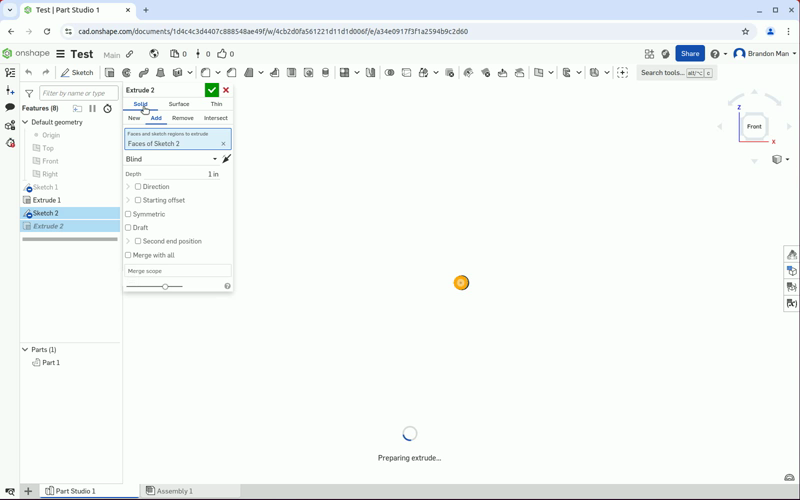
click(143, 106)
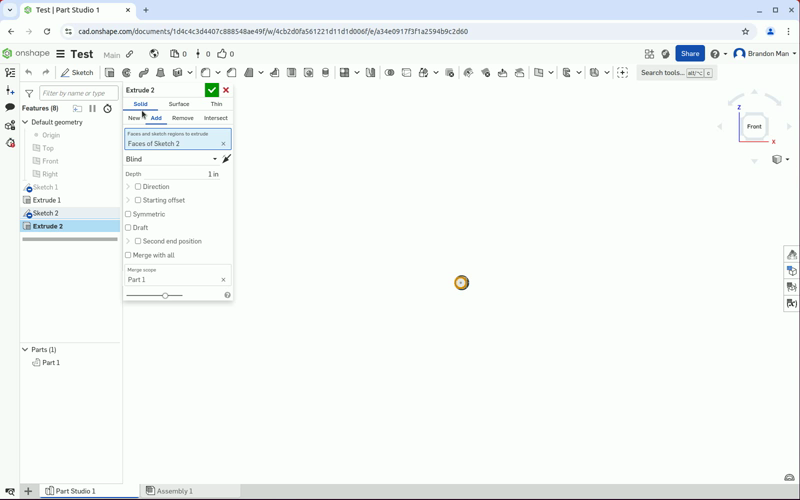
mouse_move(137, 120)
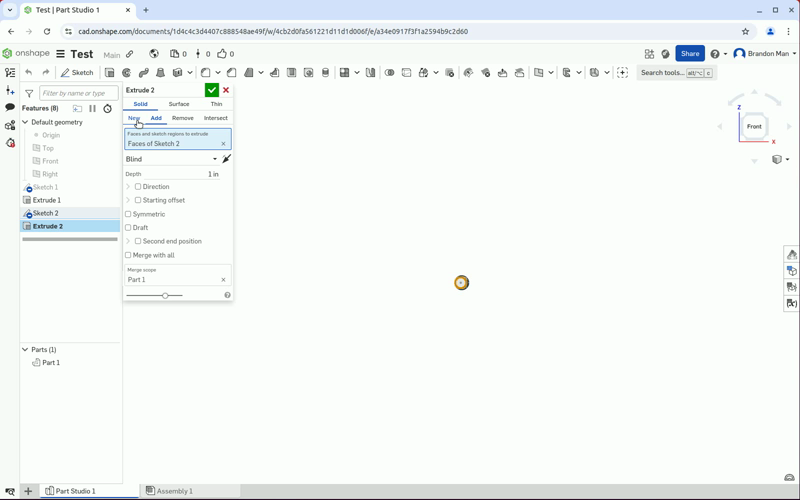
click(137, 120)
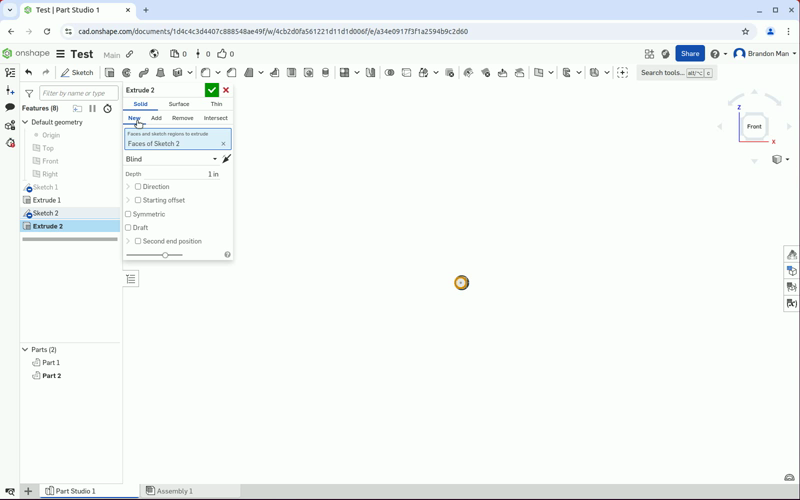
key(tab, 4)
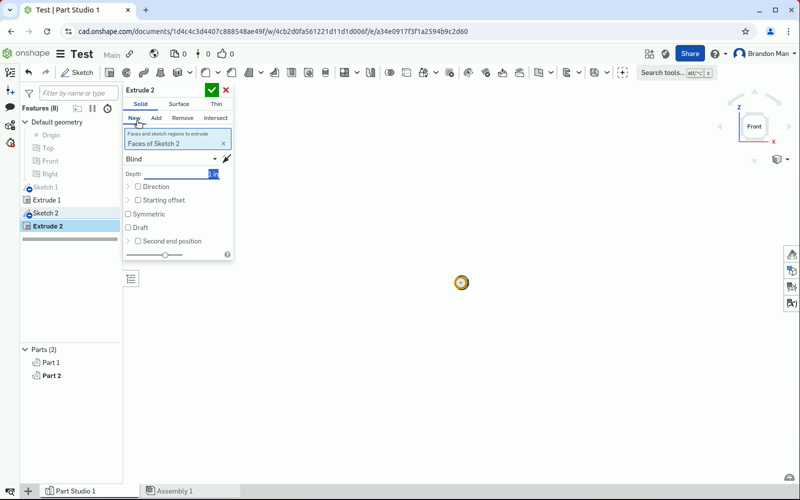
text(23.108)
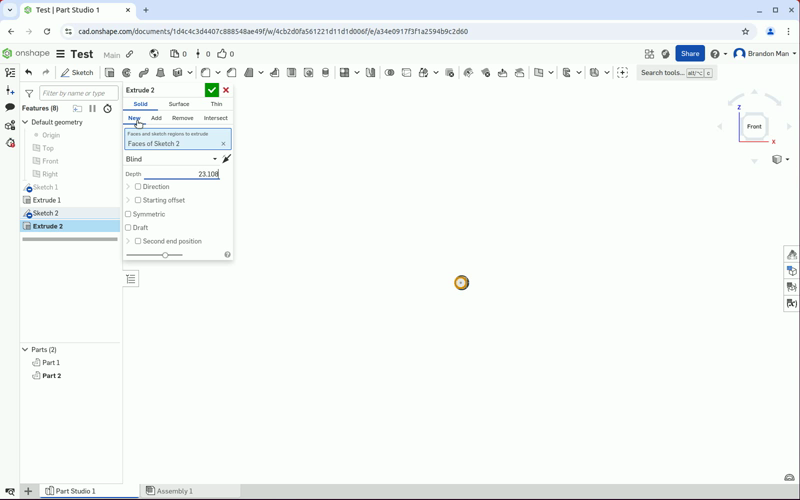
key(enter)
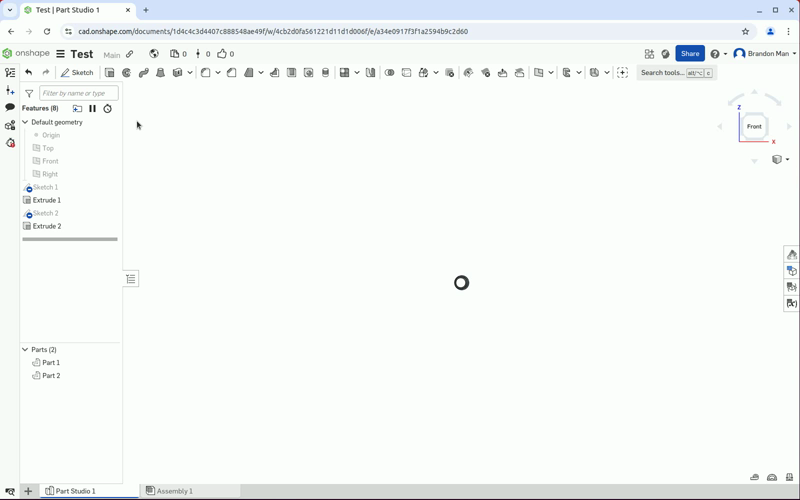
key(shift+h)
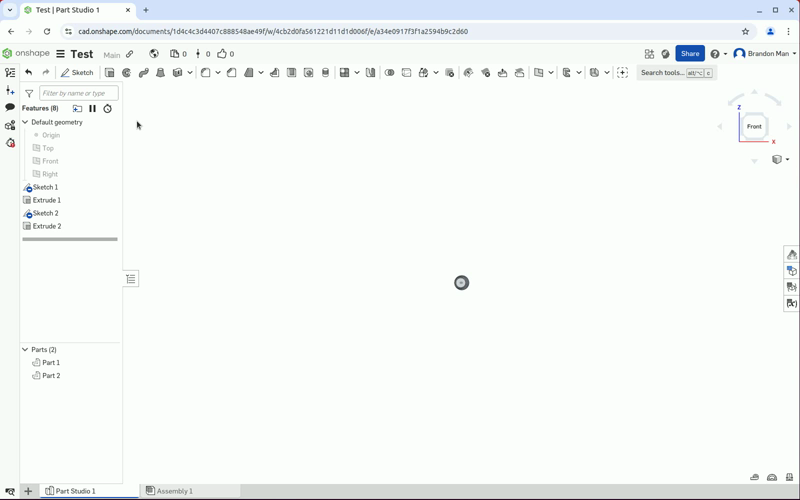
key(shift+h)
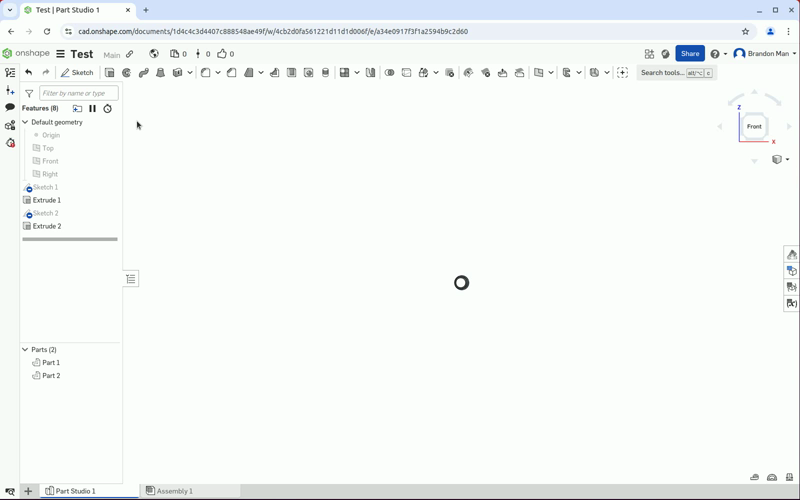
mouse_move(73, 189)
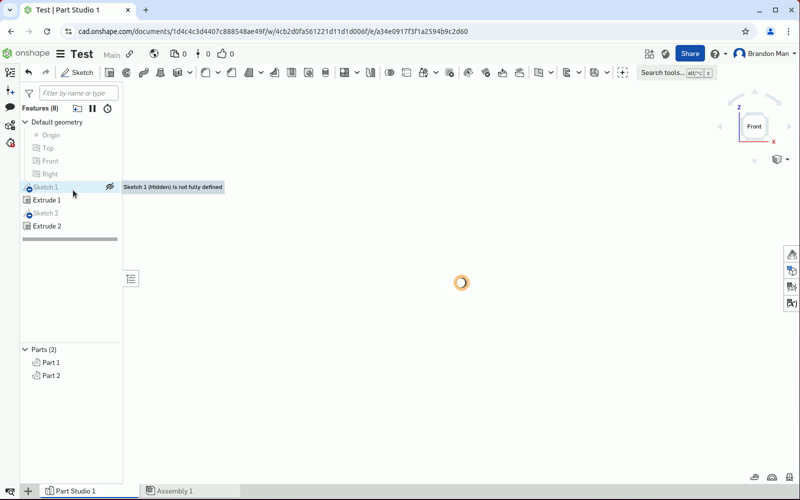
click(73, 189)
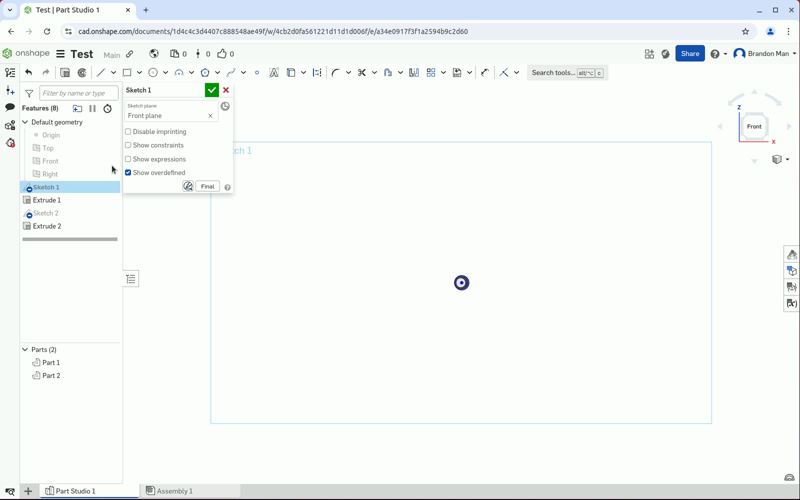
mouse_move(229, 92)
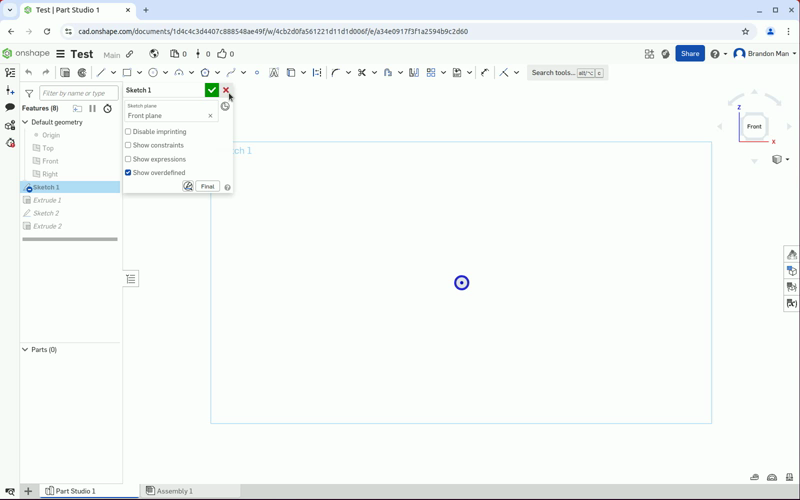
click(229, 92)
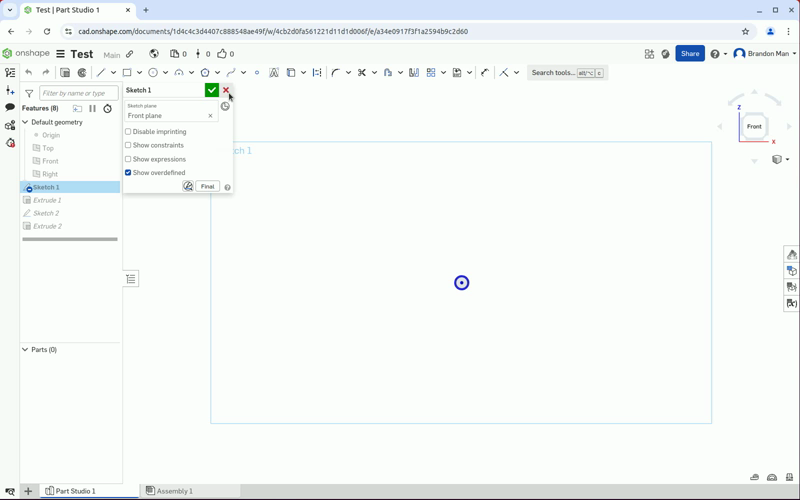
key(shift+s)
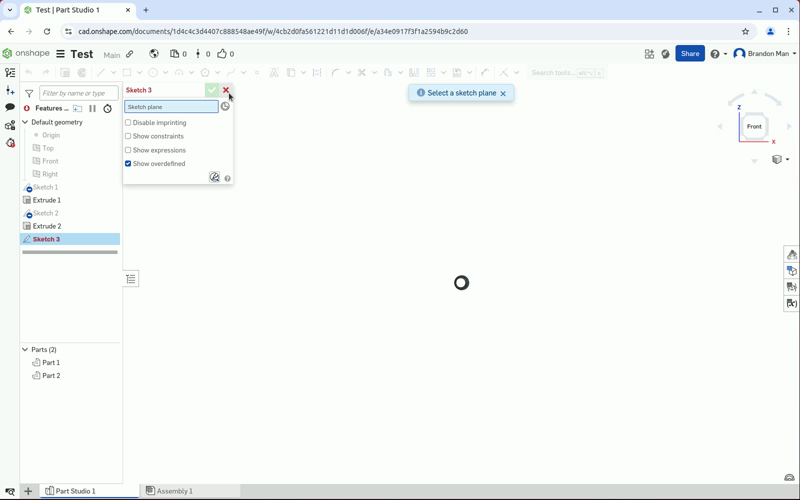
mouse_move(73, 163)
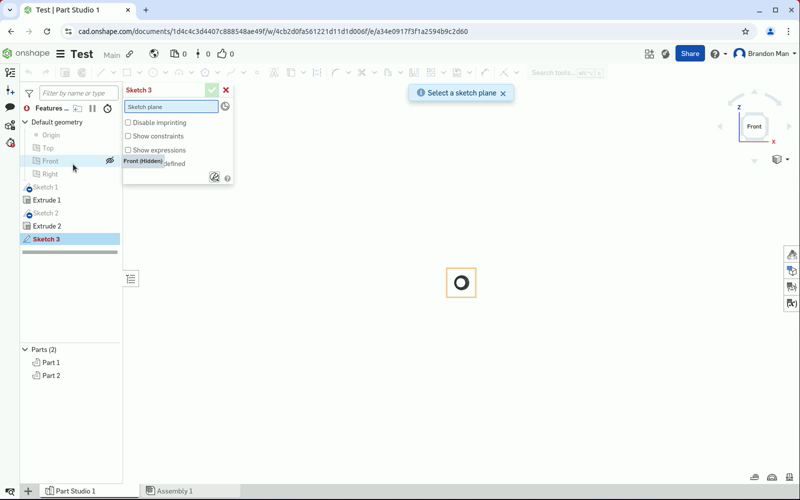
click(73, 163)
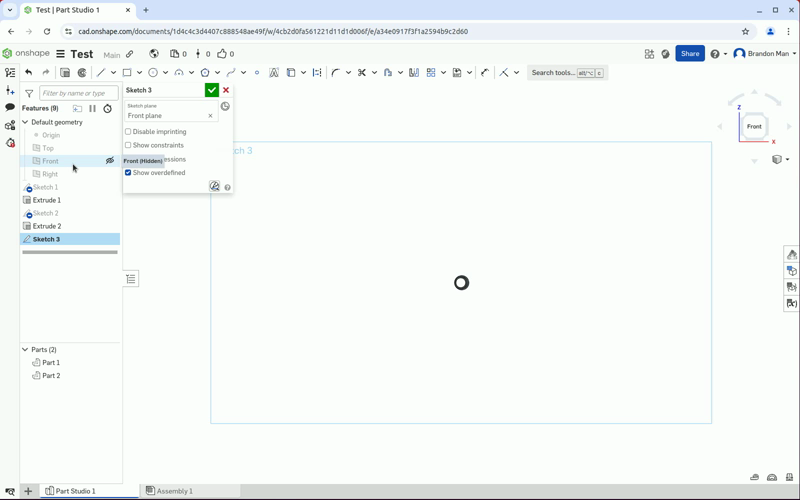
mouse_move(73, 352)
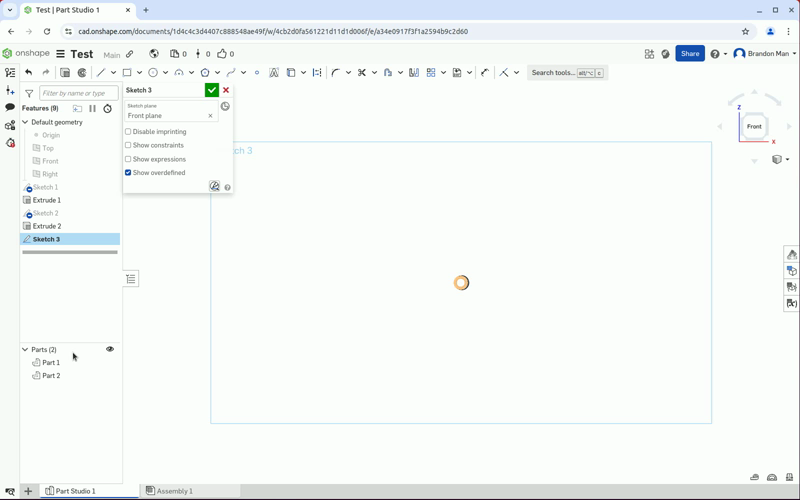
key(y)
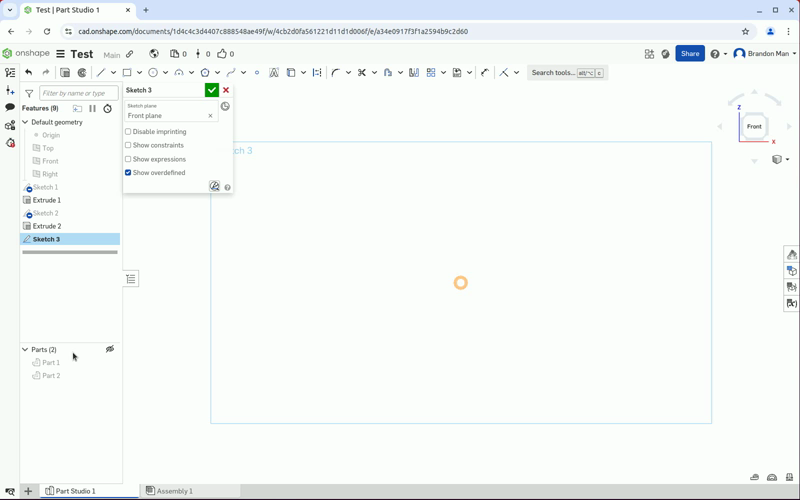
key(c)
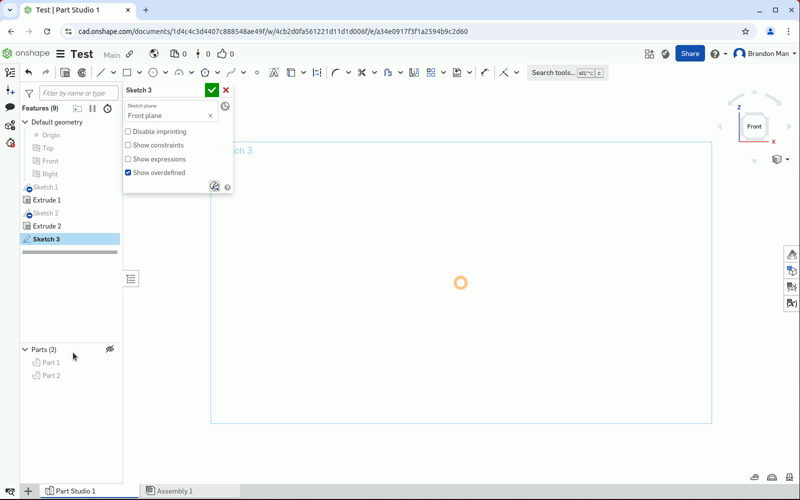
key_down(shift)
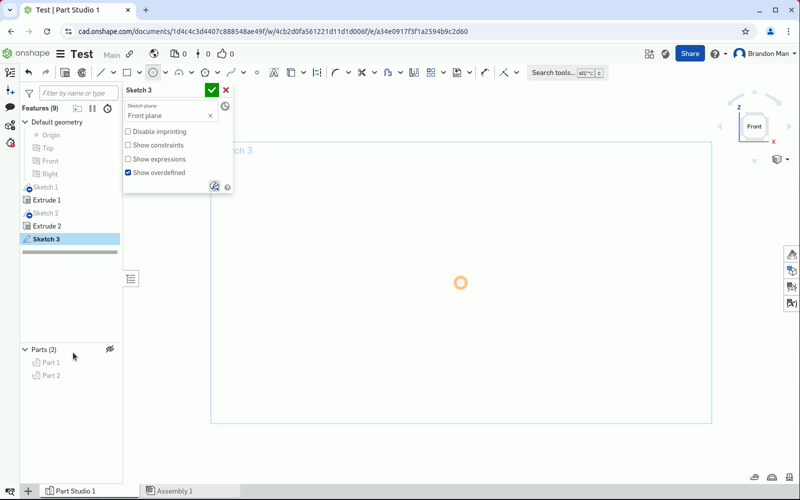
mouse_move(460, 282)
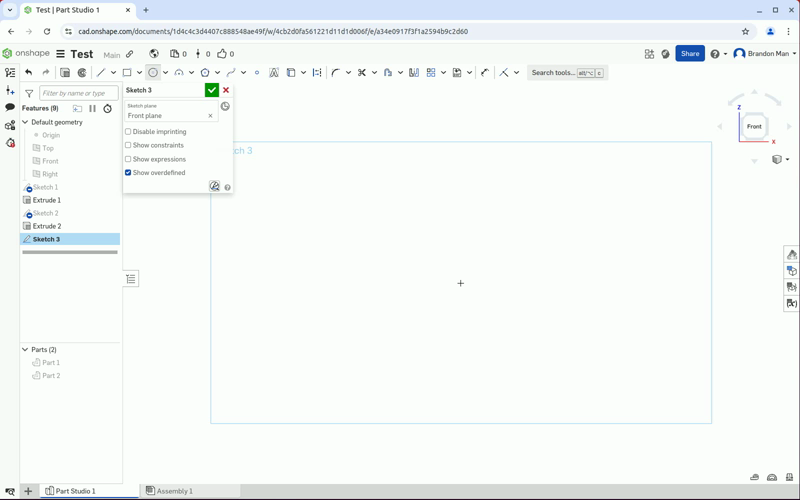
click(460, 282)
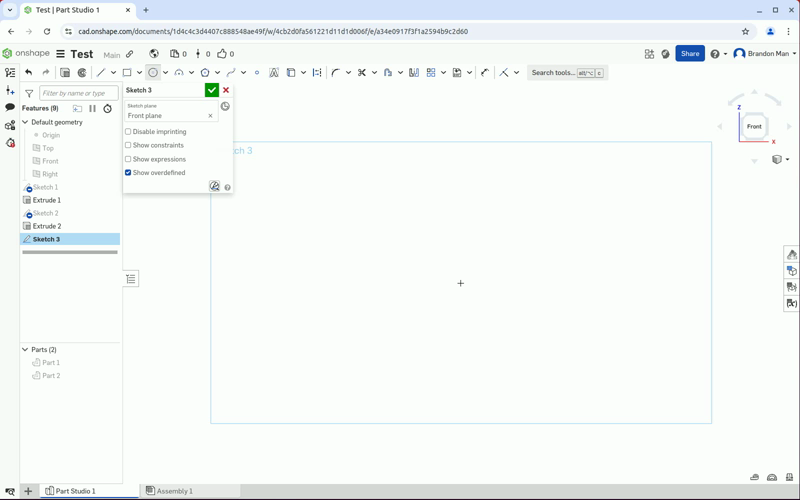
key_up(shift)
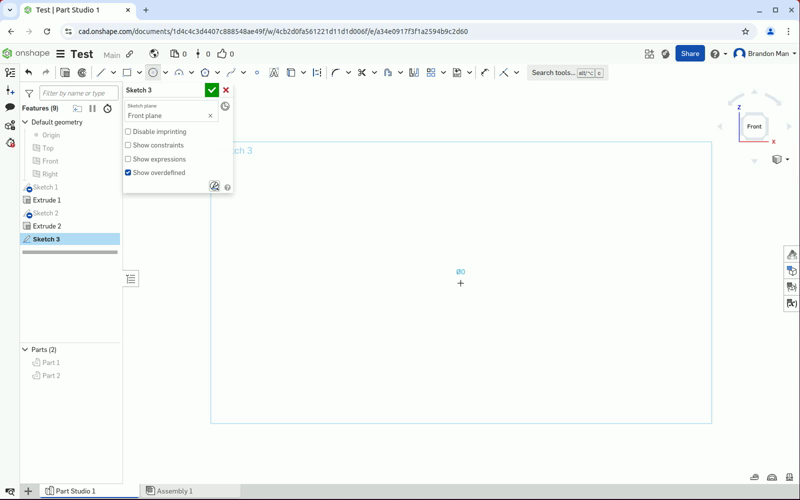
mouse_move(466, 282)
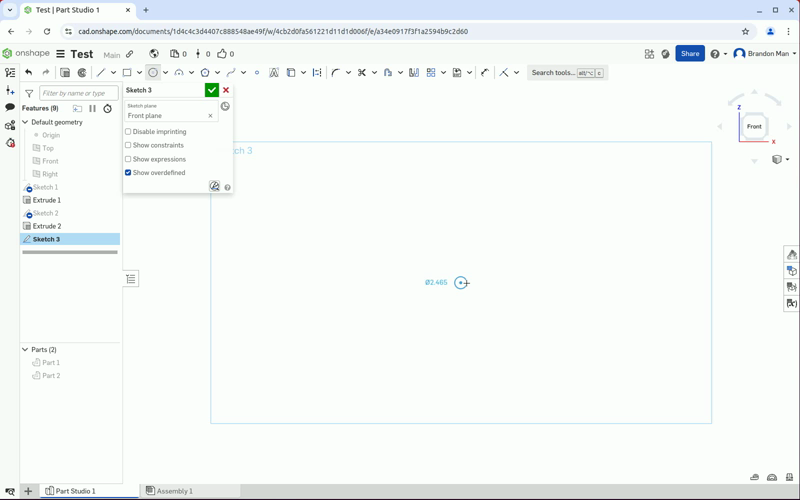
click(466, 282)
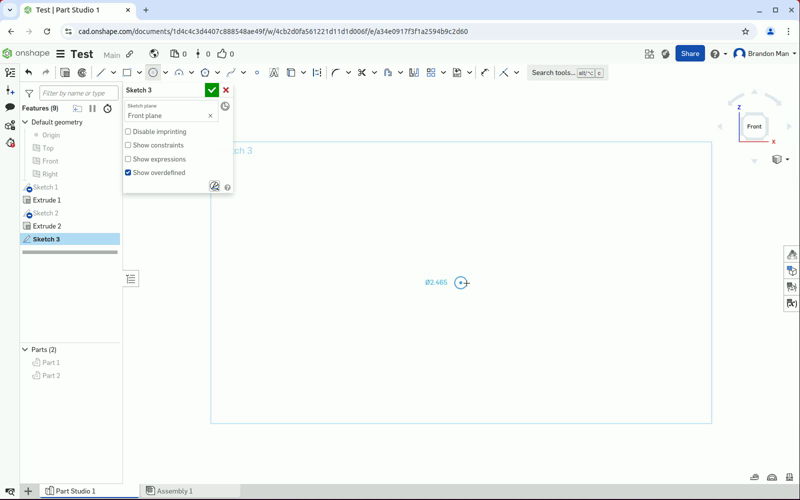
key(esc)
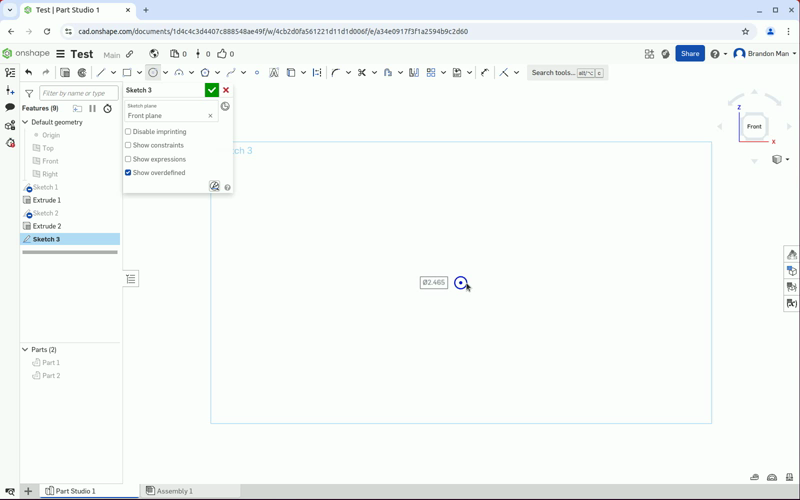
key(c)
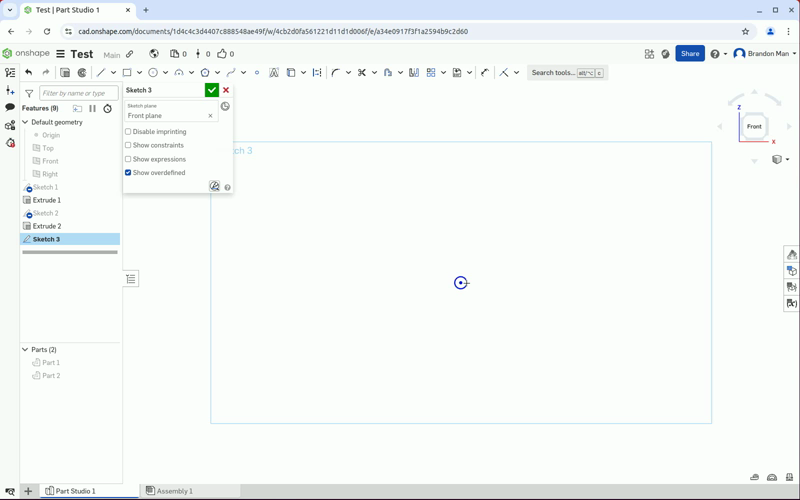
key_down(shift)
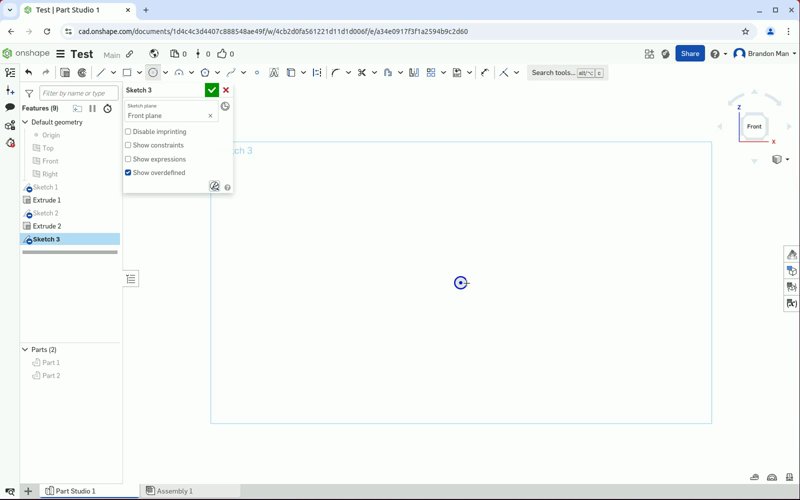
mouse_move(460, 282)
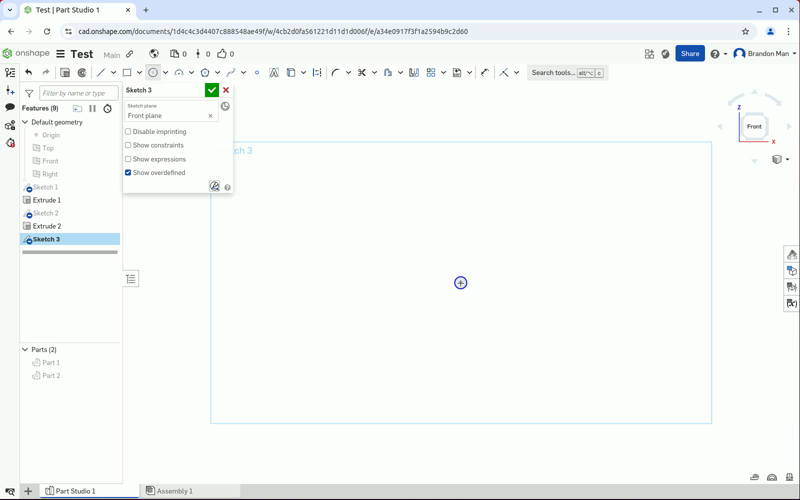
click(460, 282)
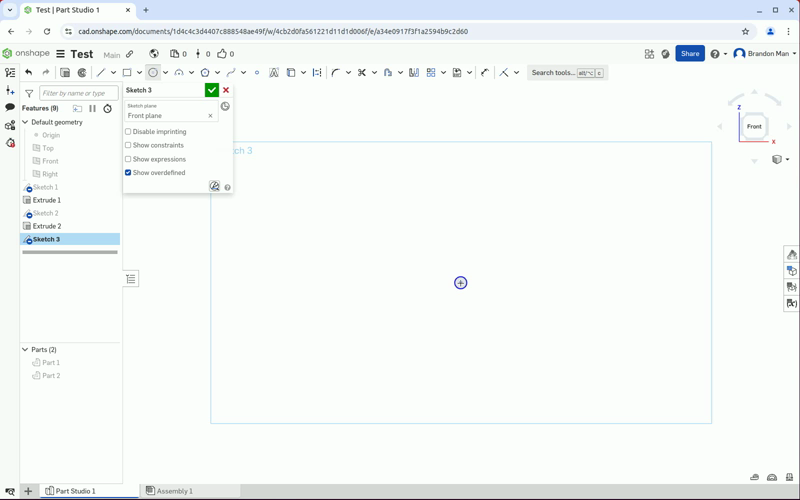
key_up(shift)
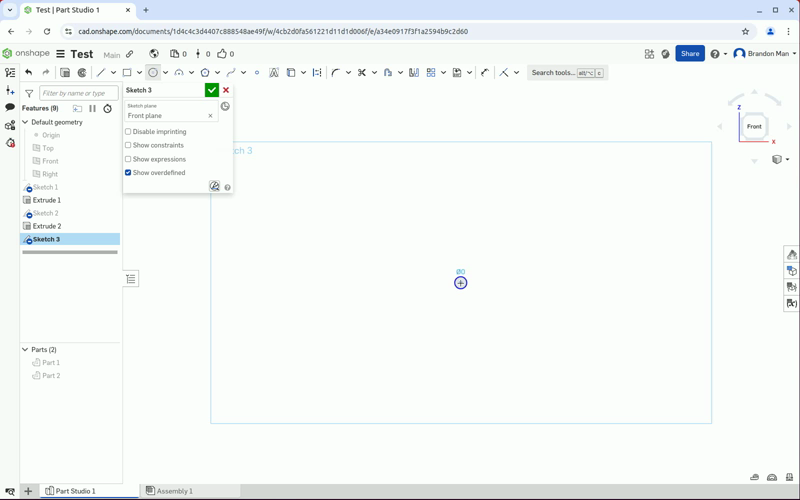
mouse_move(465, 282)
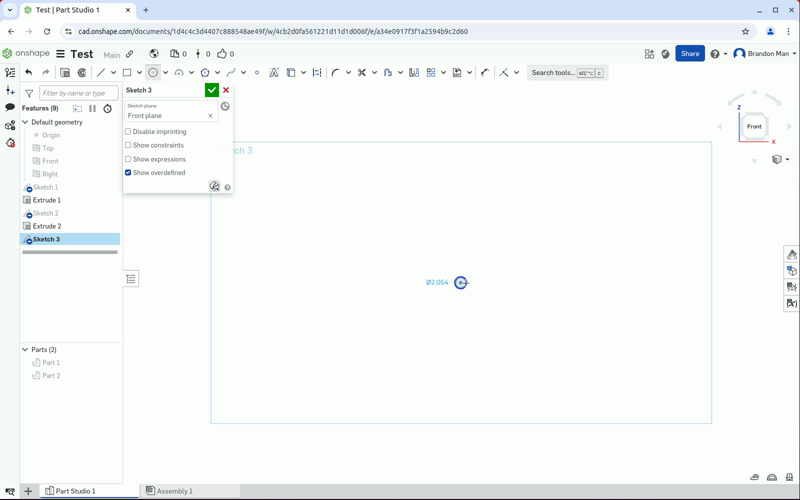
scroll(6)
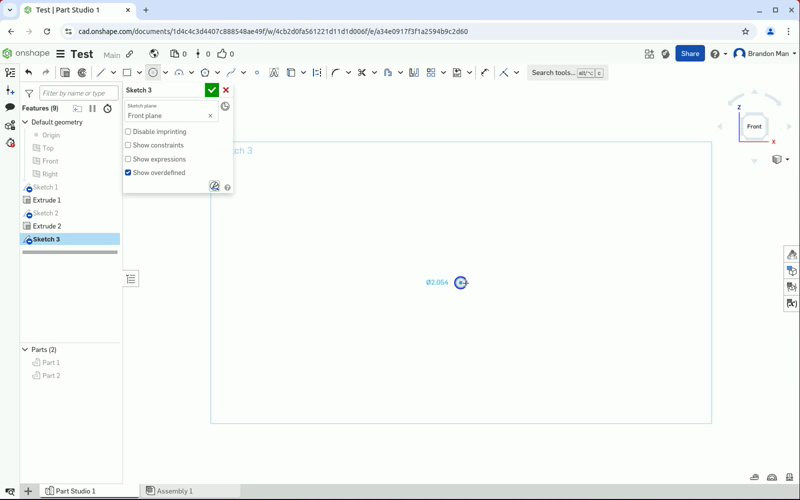
scroll(6)
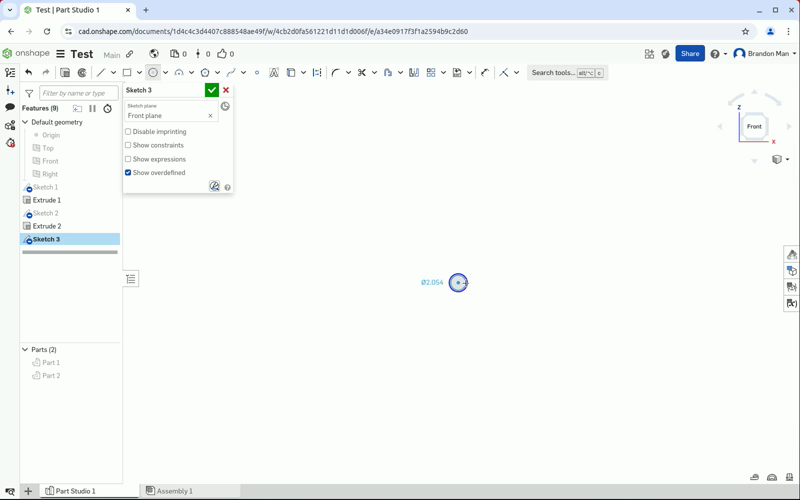
scroll(6)
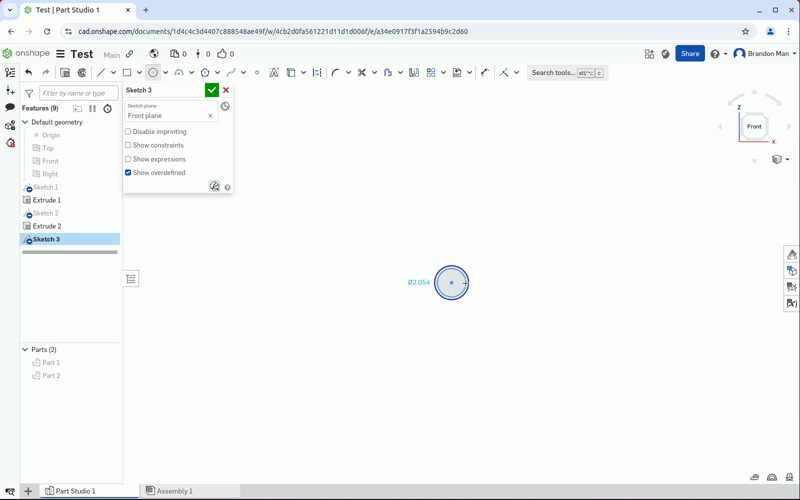
scroll(6)
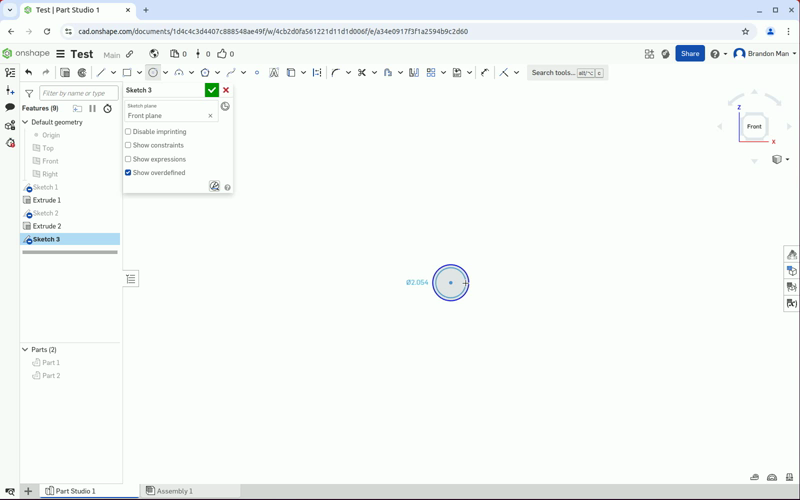
scroll(6)
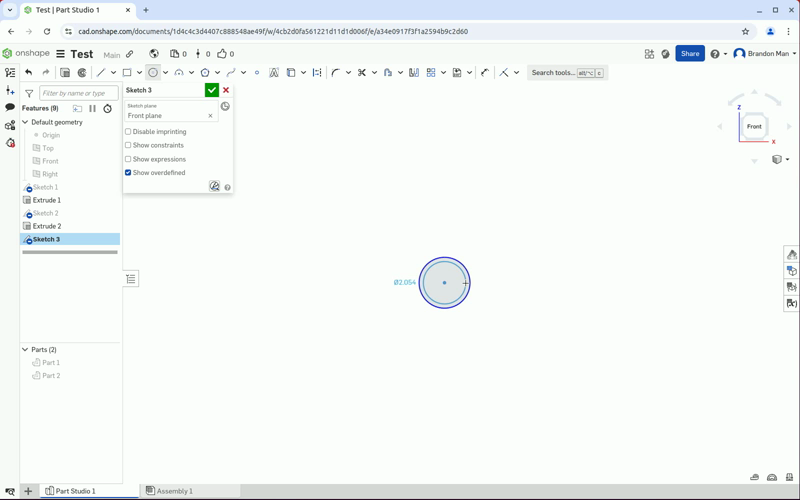
scroll(6)
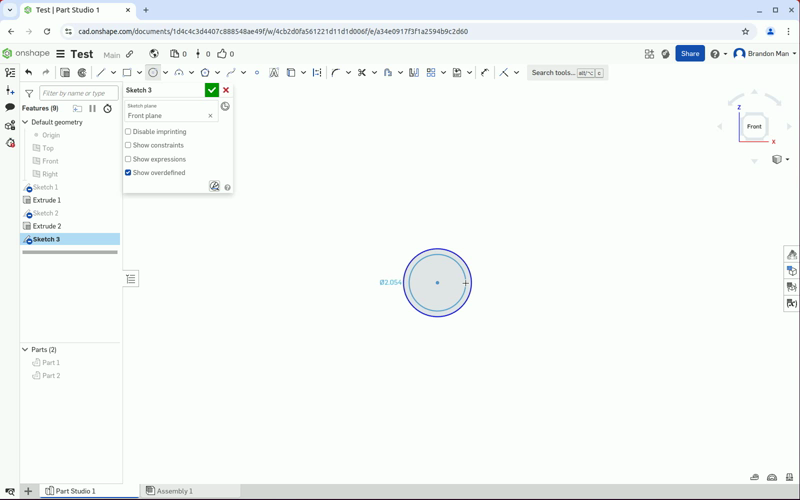
scroll(6)
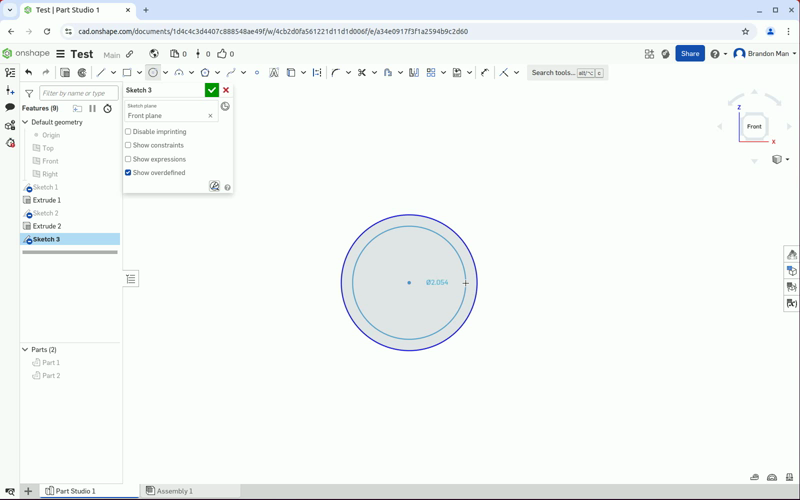
click(465, 282)
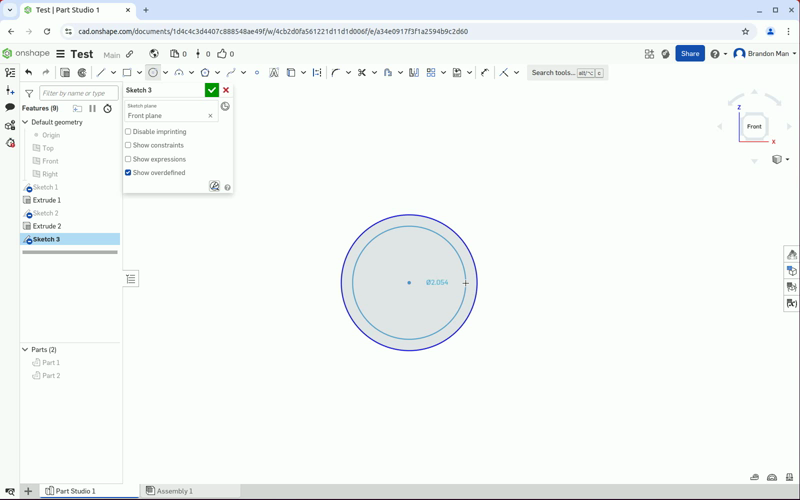
scroll(-6)
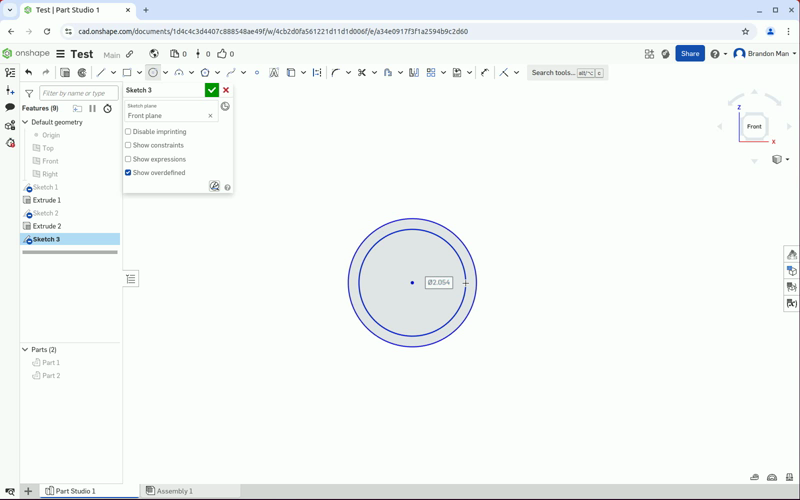
scroll(-6)
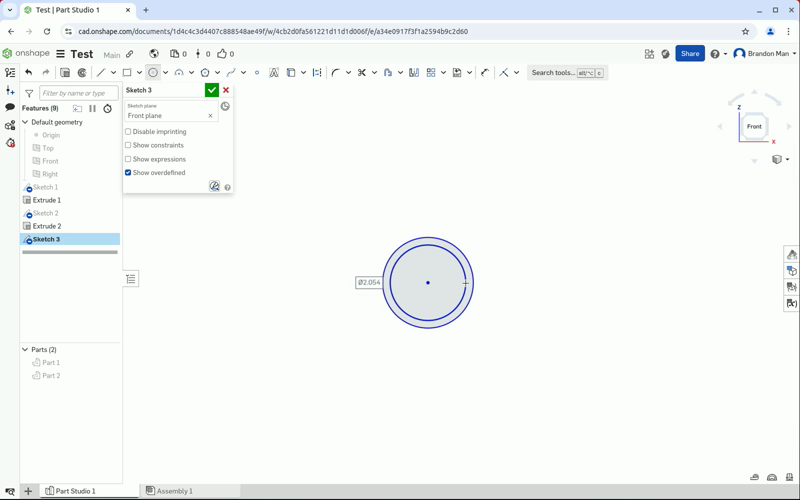
scroll(-6)
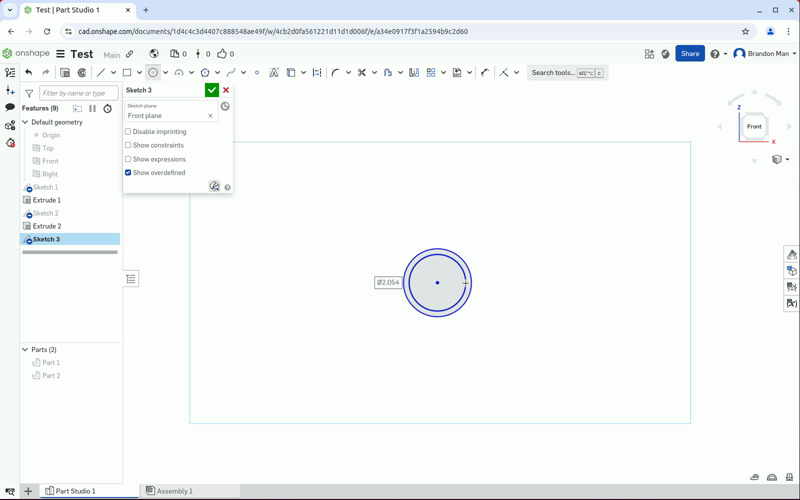
scroll(-6)
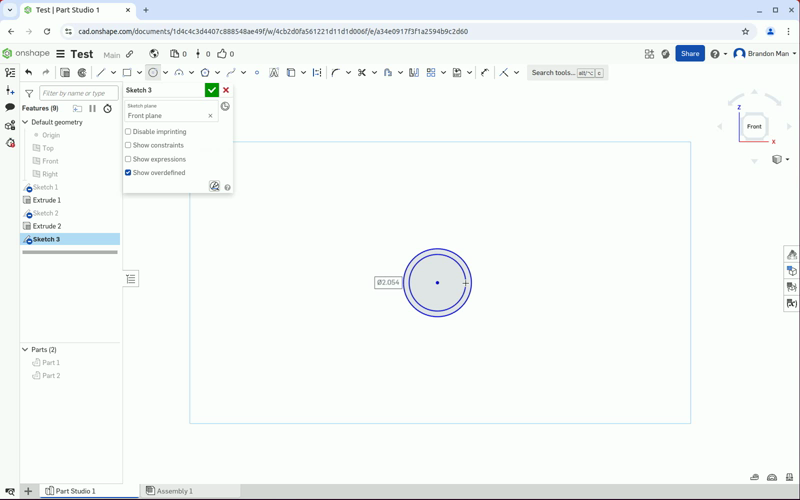
scroll(-6)
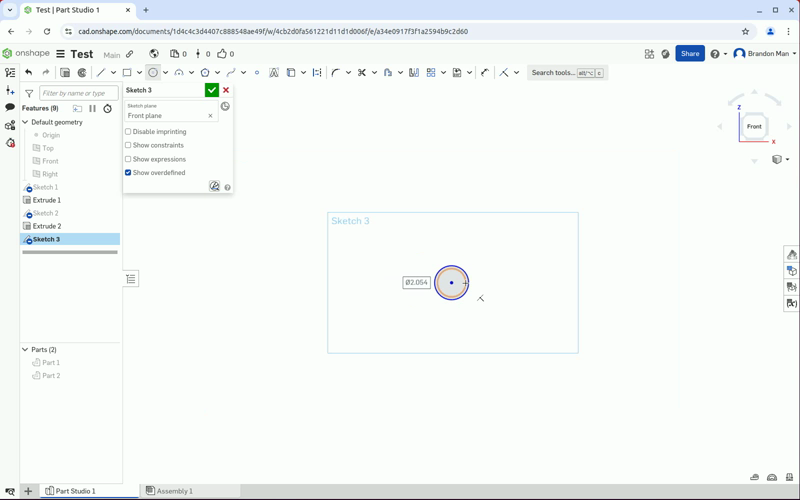
scroll(-6)
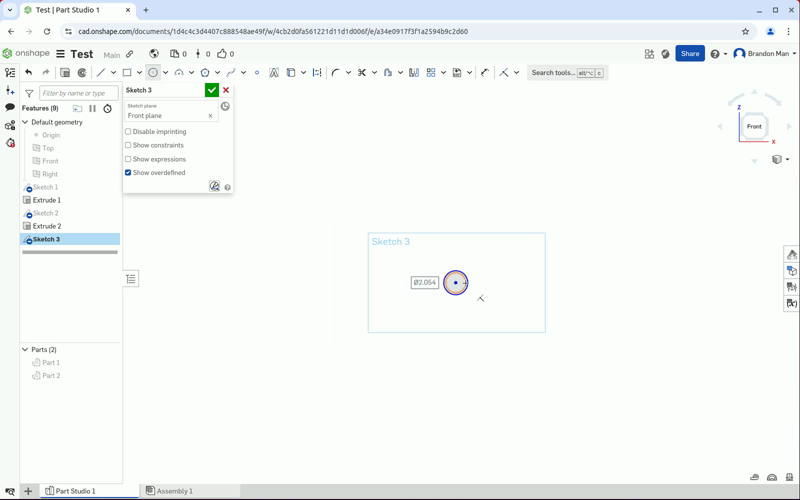
scroll(-6)
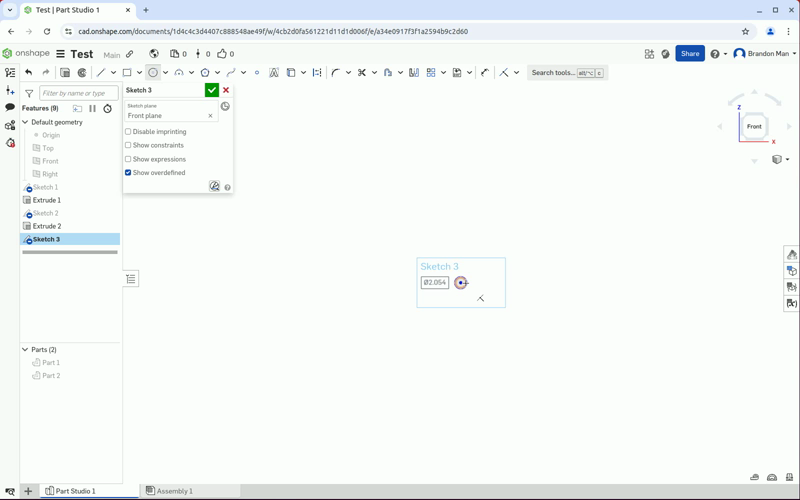
key(esc)
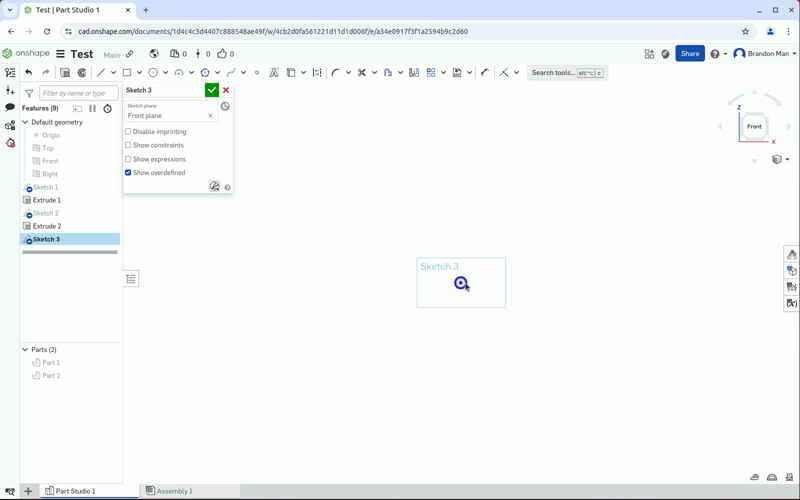
mouse_move(455, 282)
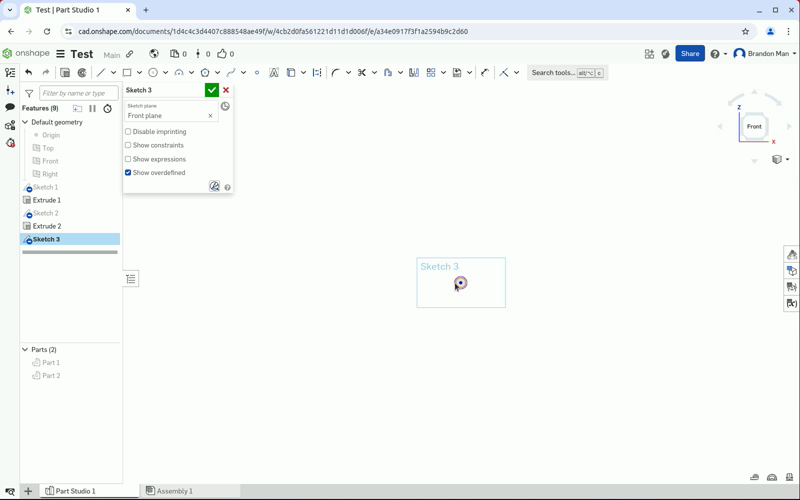
scroll(6)
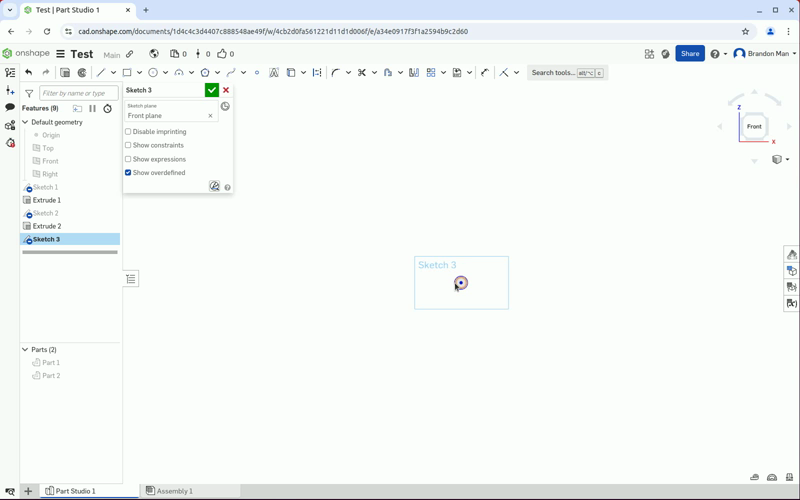
scroll(6)
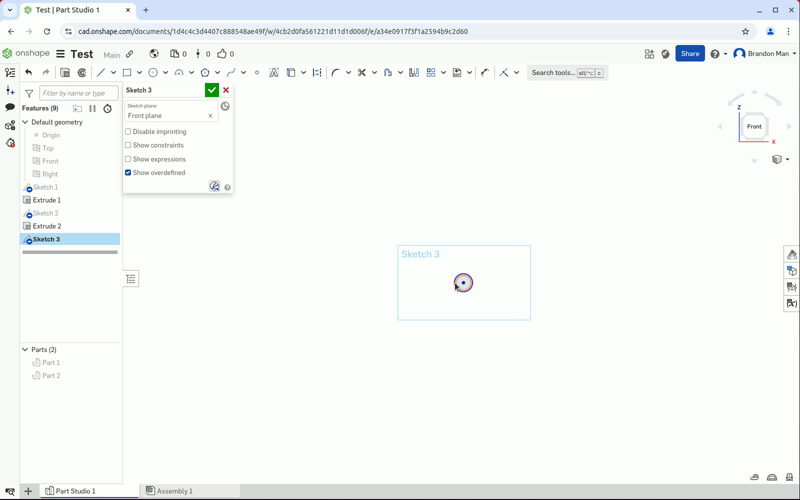
scroll(6)
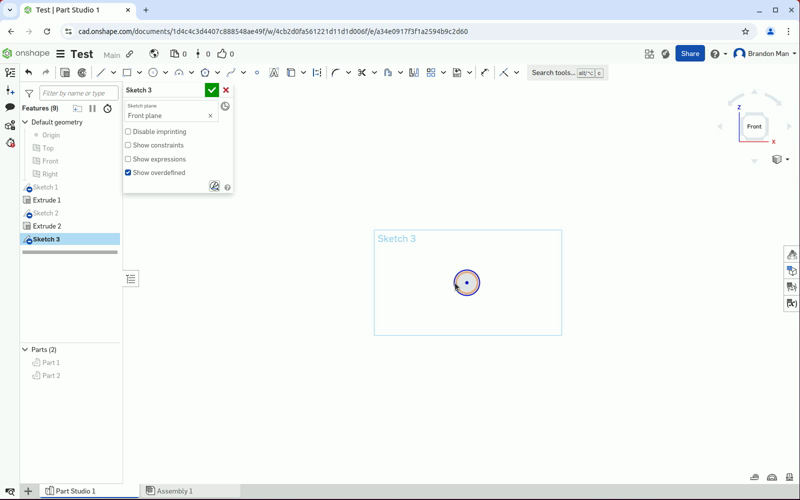
scroll(6)
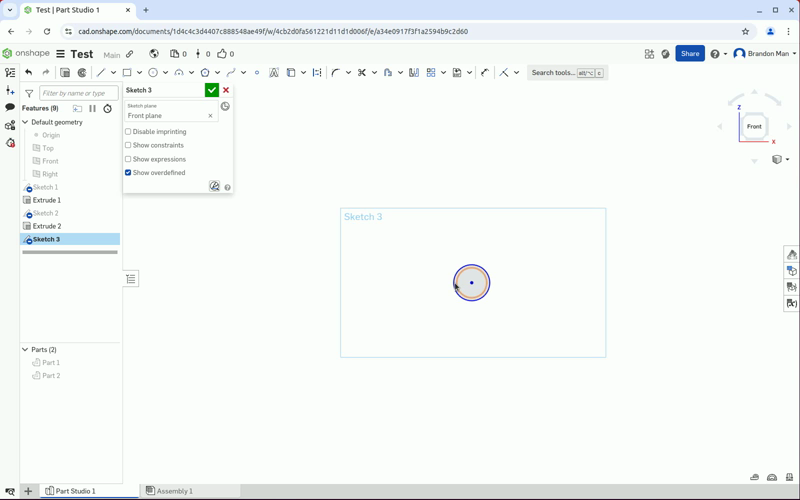
scroll(6)
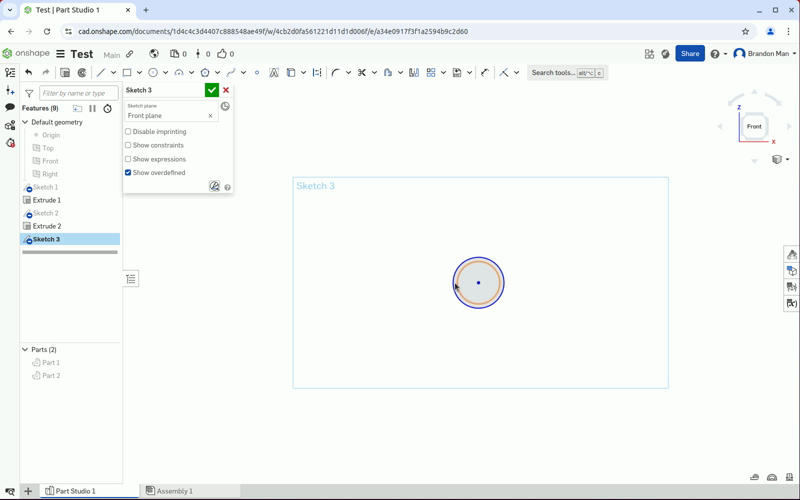
scroll(6)
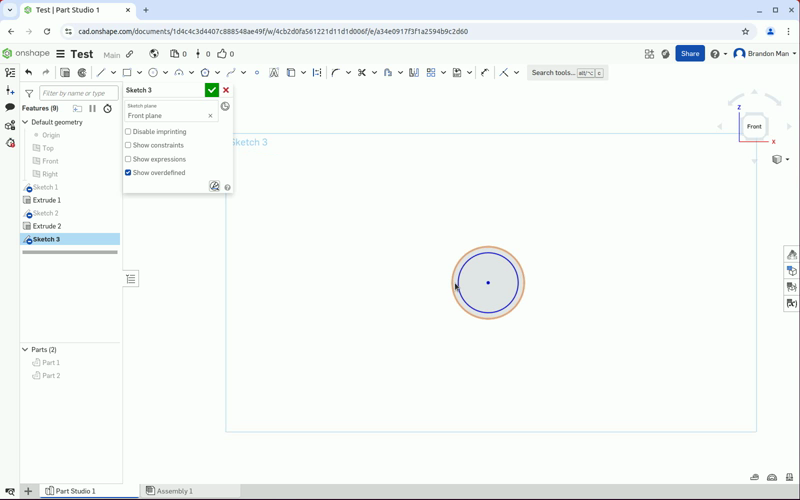
scroll(6)
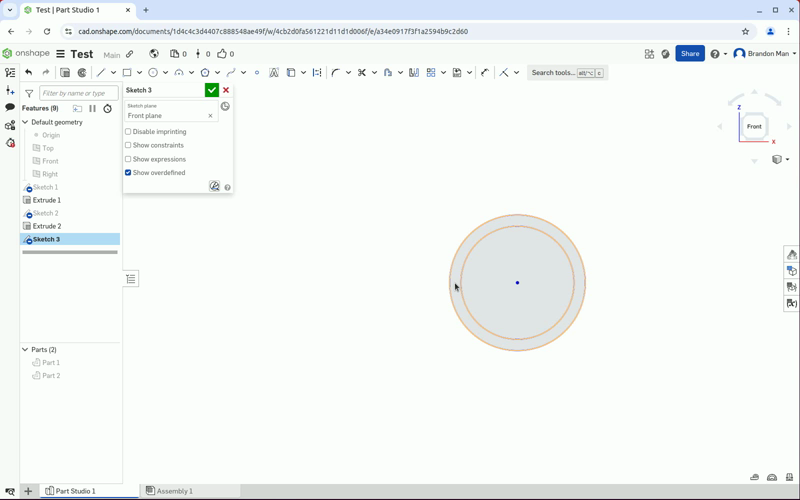
click(455, 282)
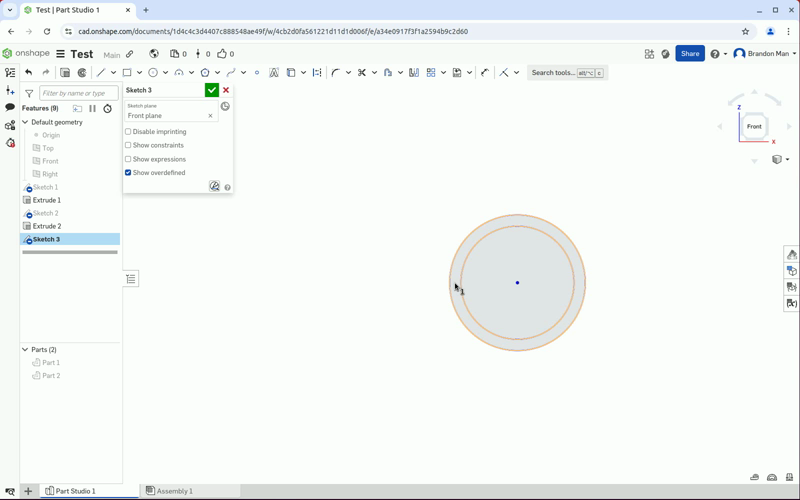
scroll(-6)
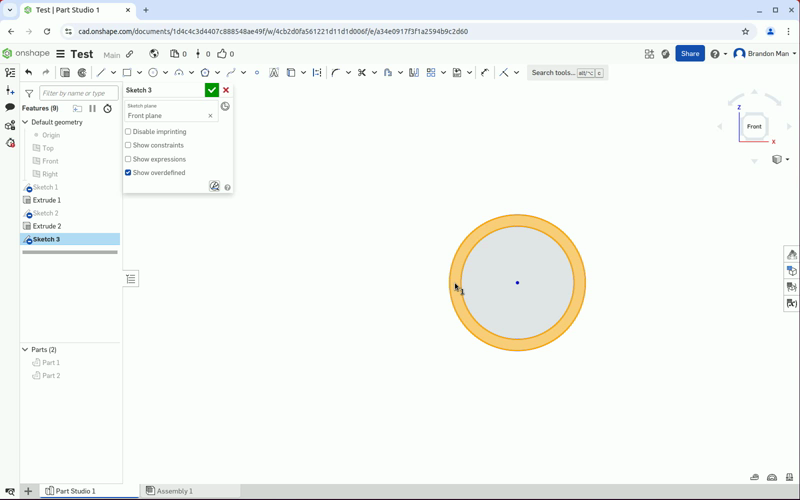
scroll(-6)
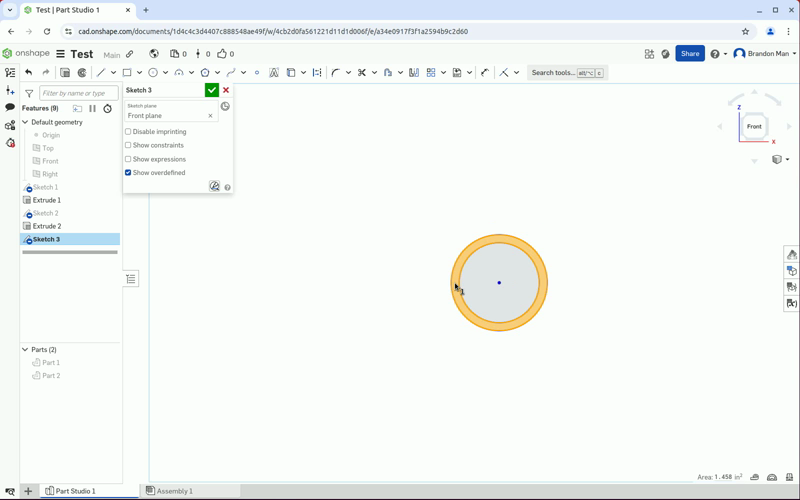
scroll(-6)
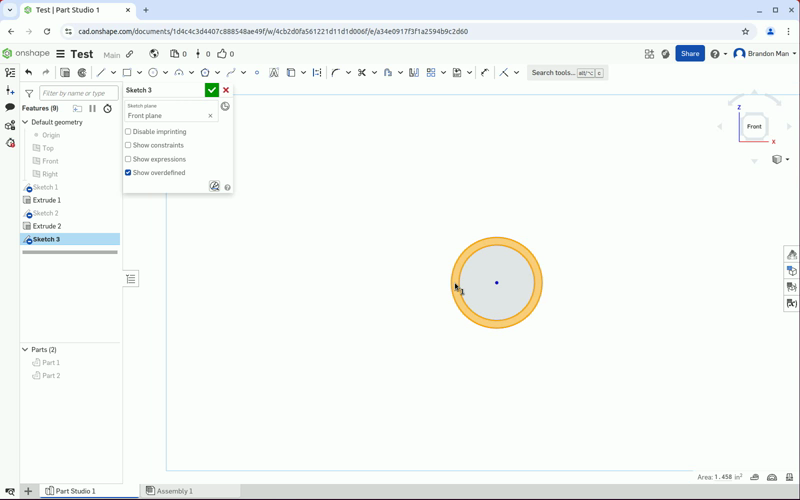
scroll(-6)
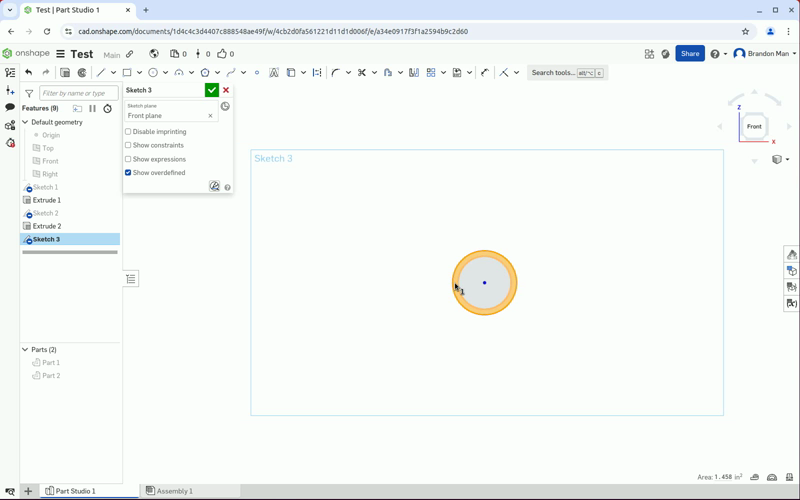
scroll(-6)
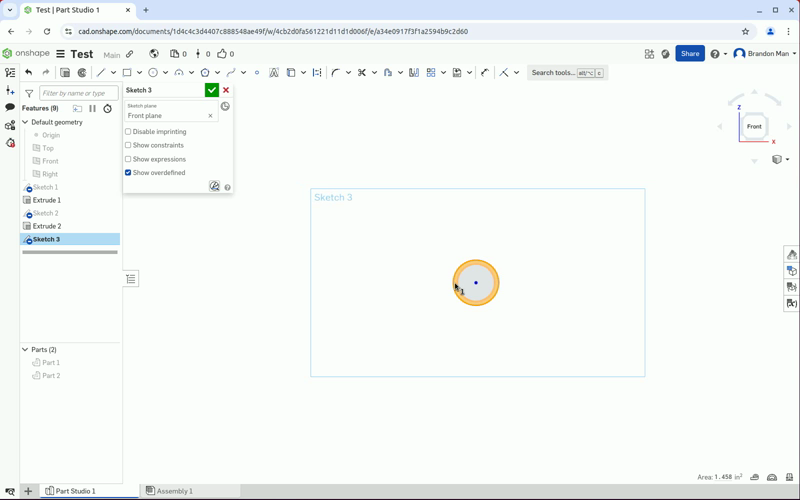
scroll(-6)
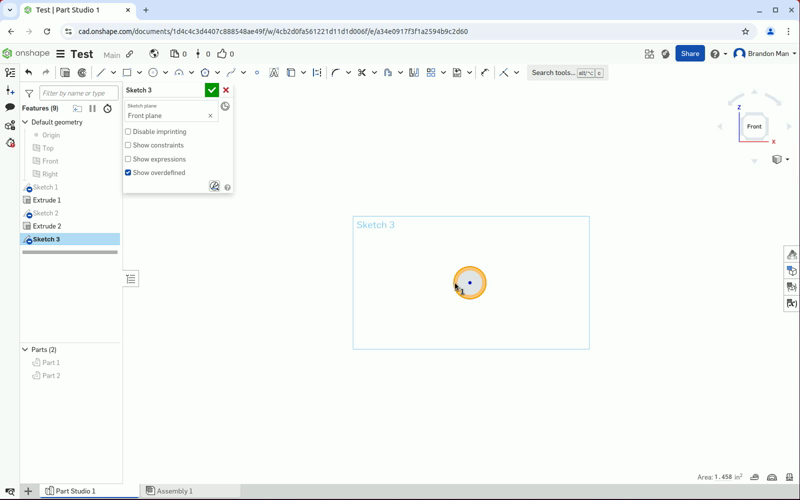
scroll(-6)
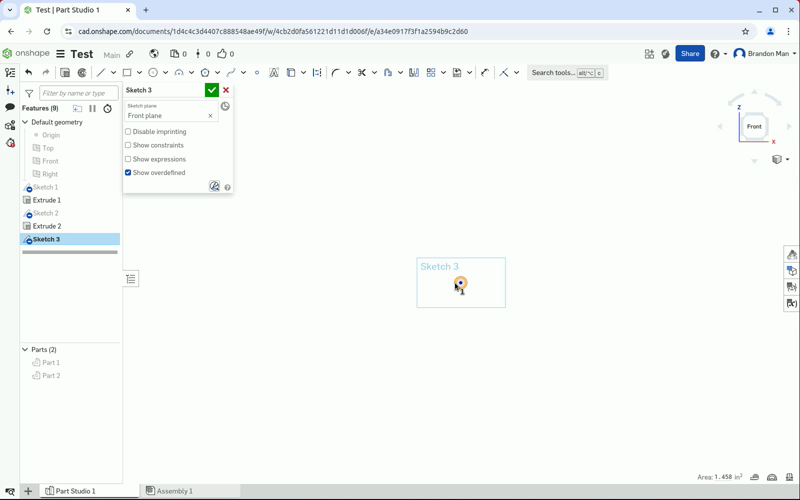
mouse_move(73, 352)
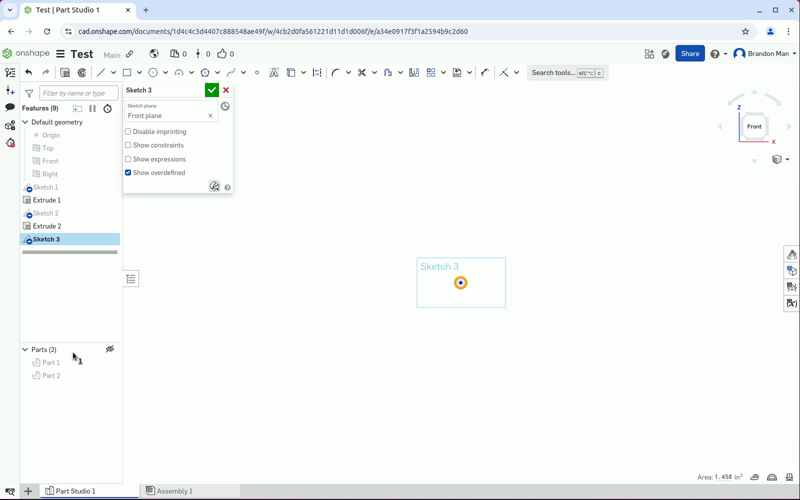
key(shift+y)
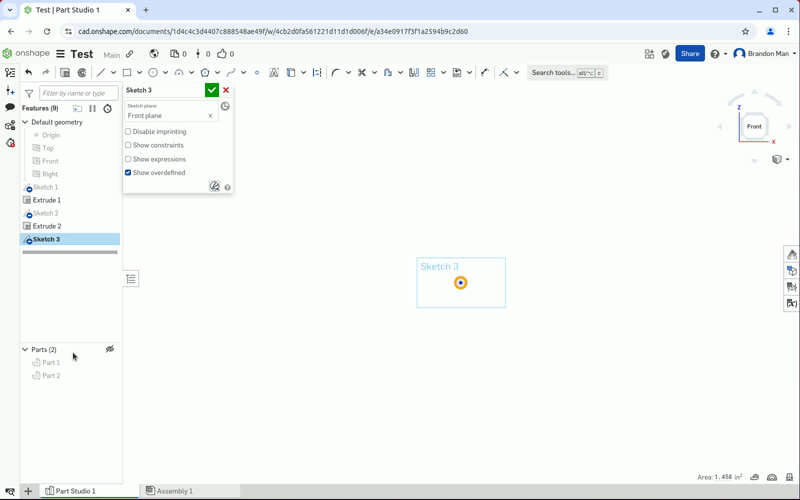
key(shift+e)
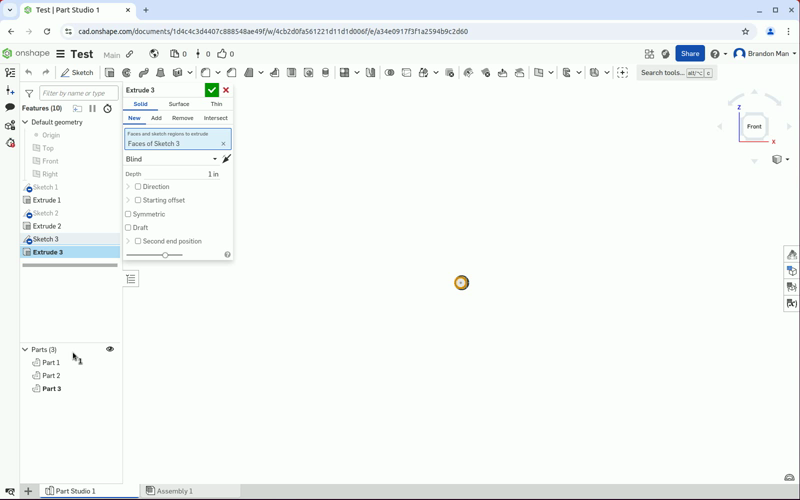
mouse_move(143, 106)
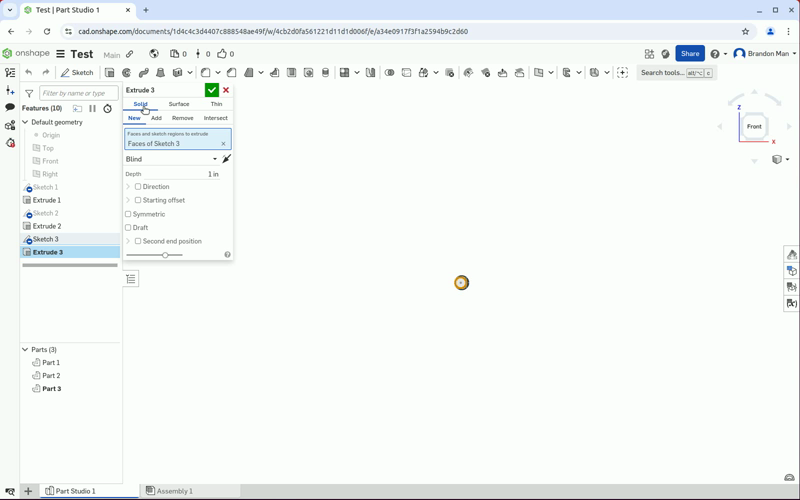
click(143, 106)
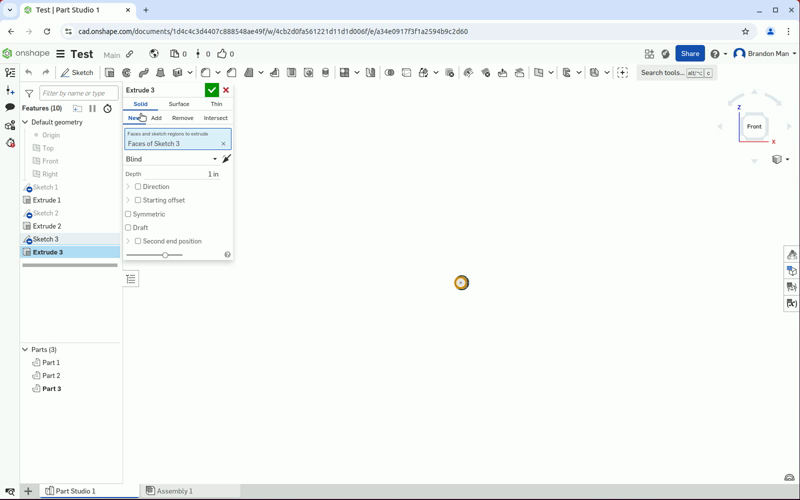
mouse_move(137, 120)
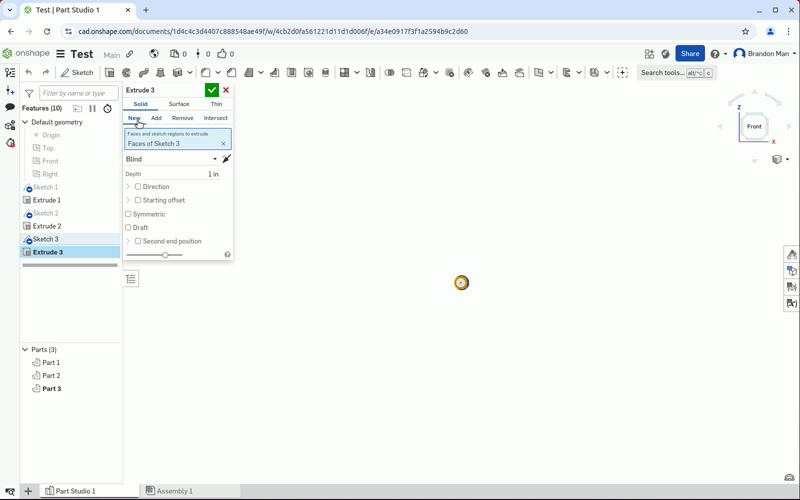
click(137, 120)
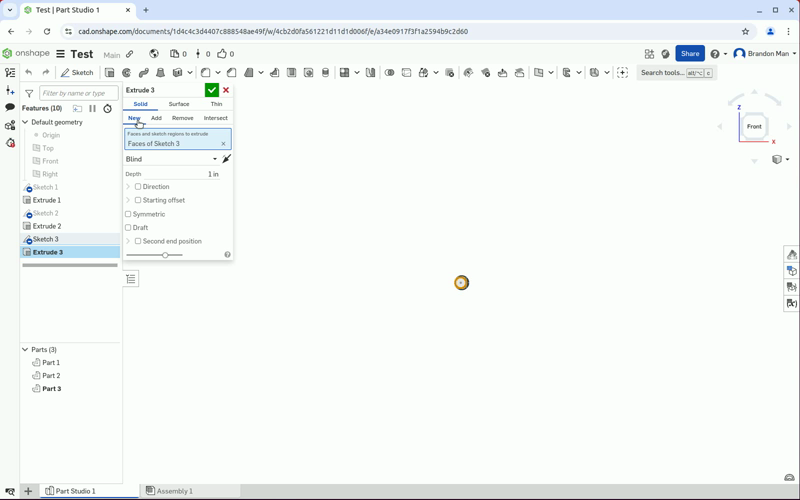
key(tab, 4)
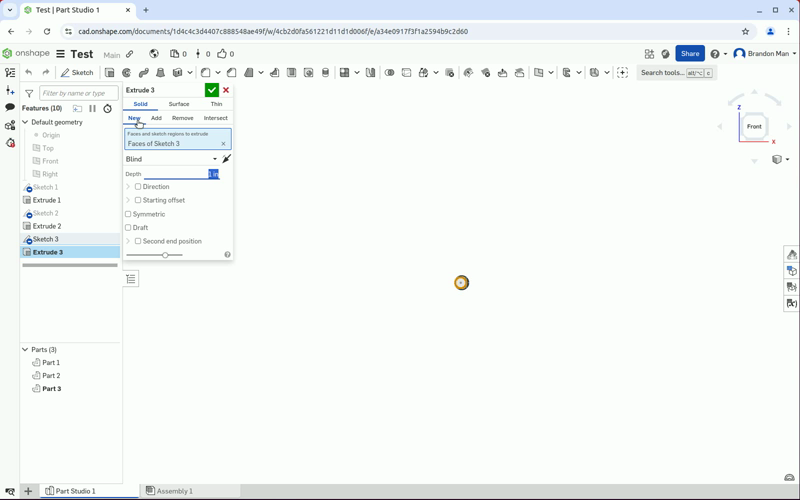
text(18.775)
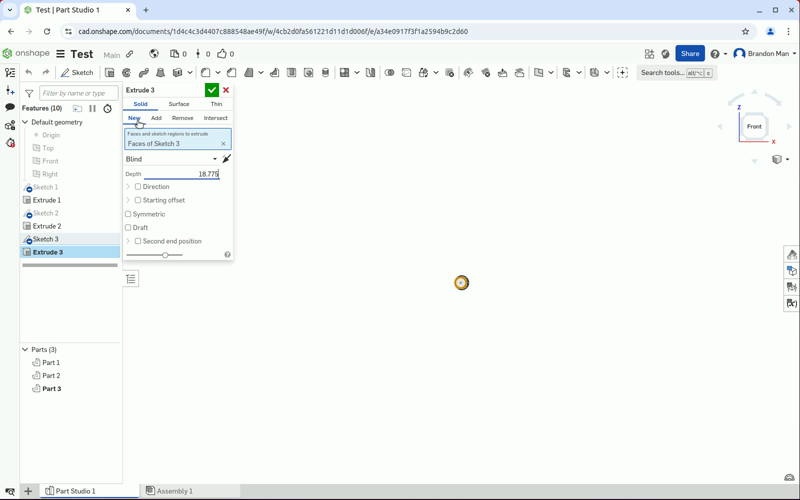
key(enter)
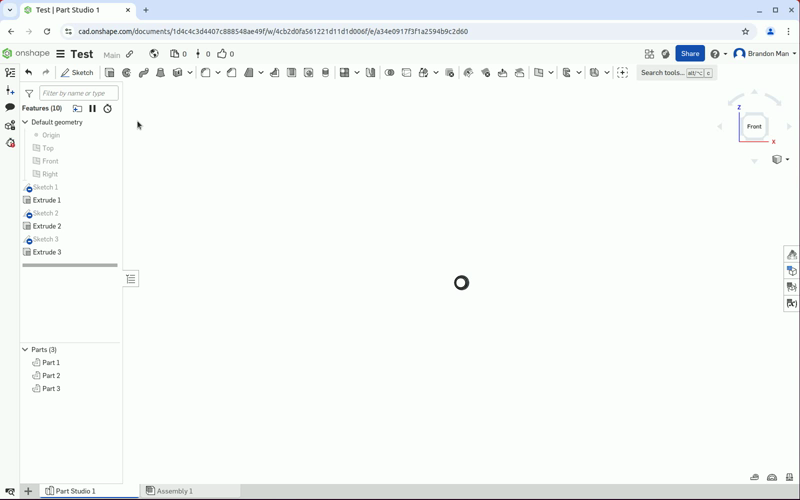
key(shift+h)
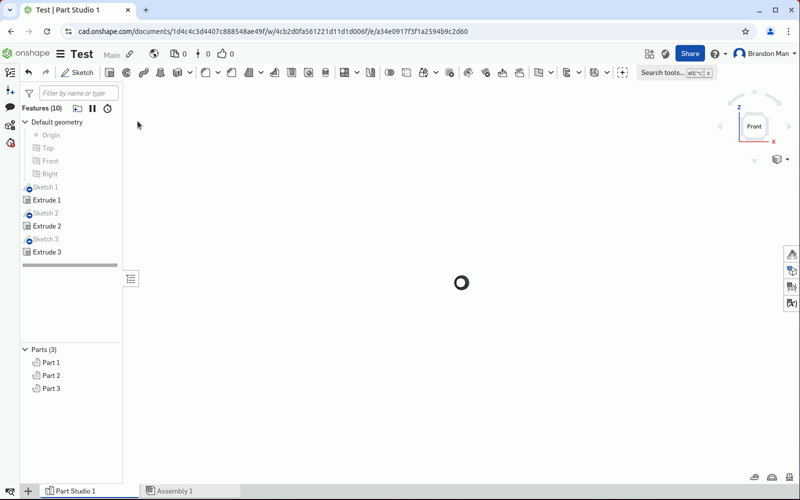
key(shift+h)
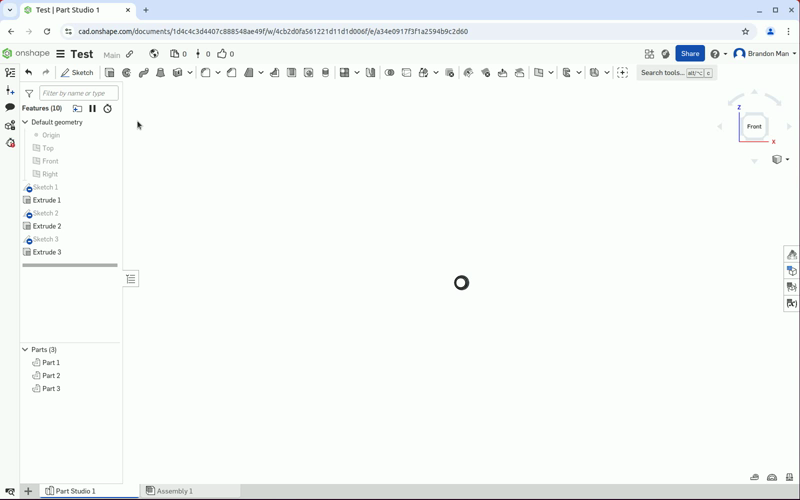
mouse_move(73, 189)
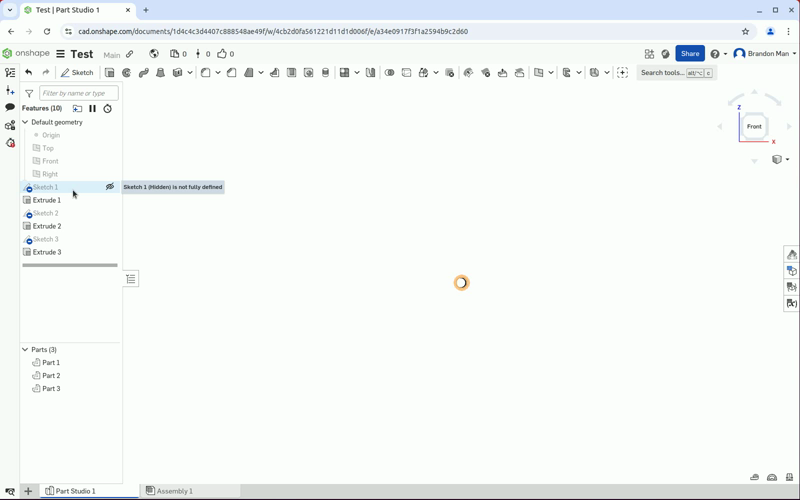
click(73, 189)
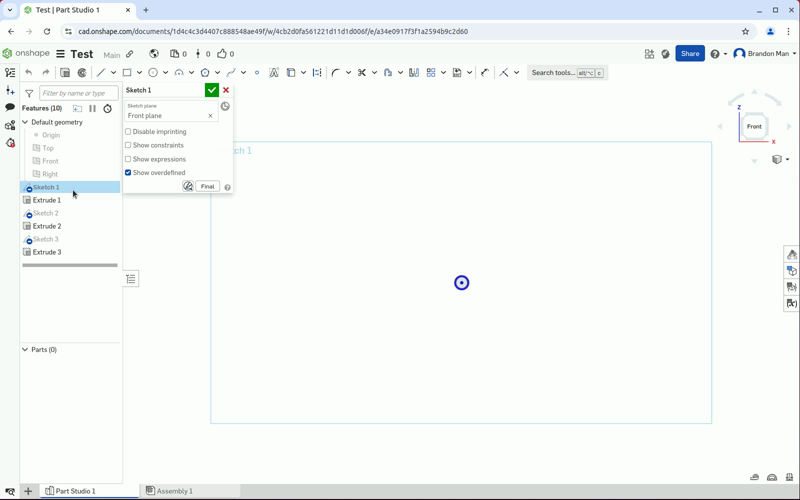
mouse_move(229, 92)
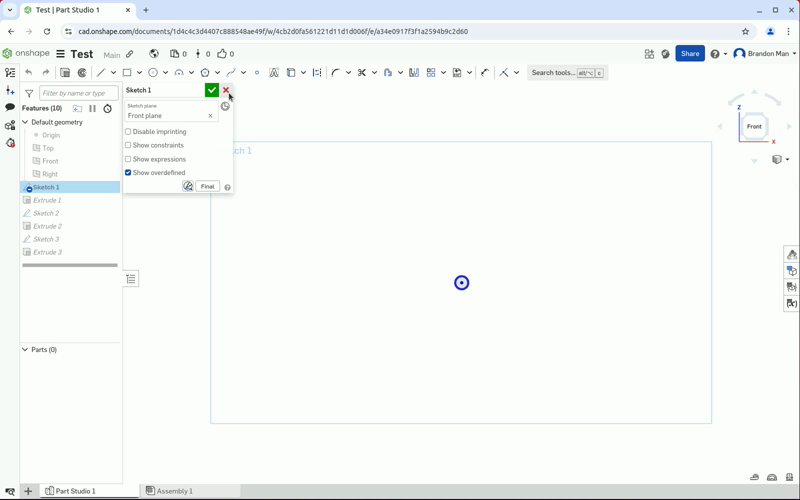
click(229, 92)
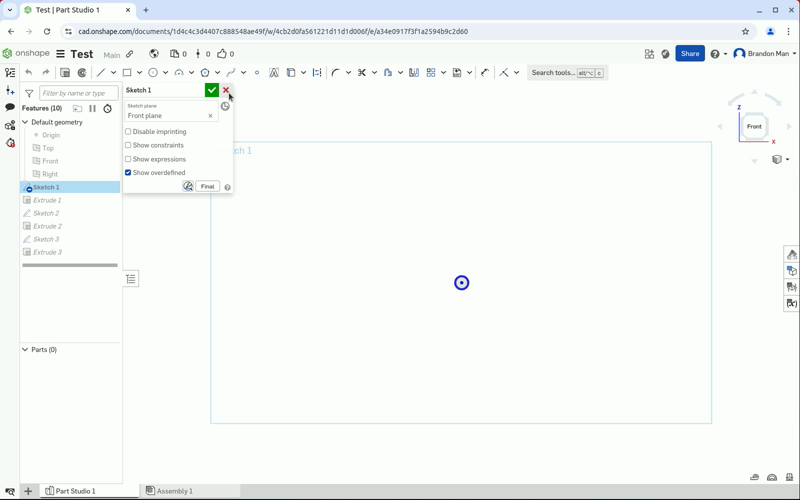
key(shift+s)
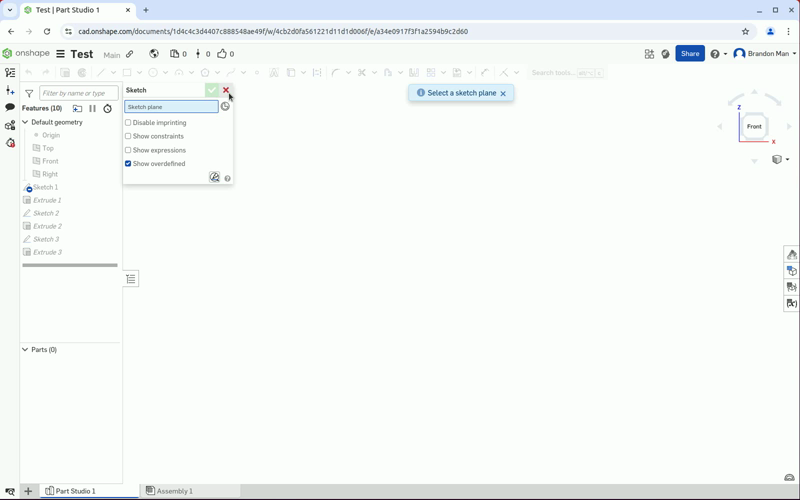
mouse_move(73, 163)
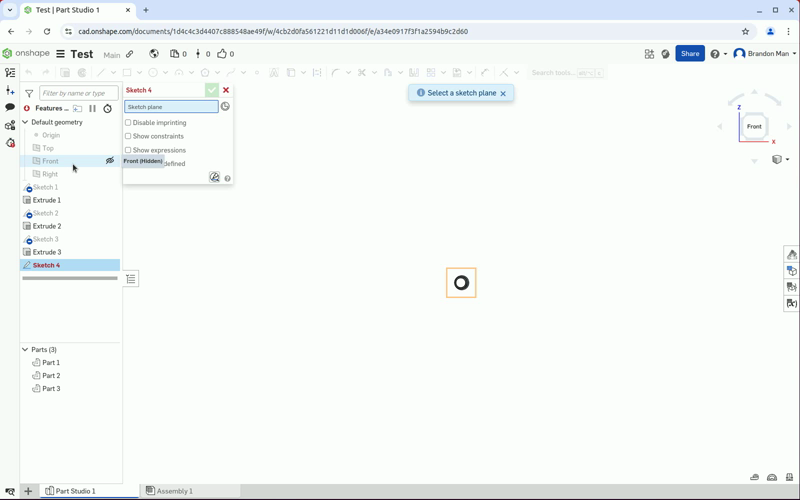
click(73, 163)
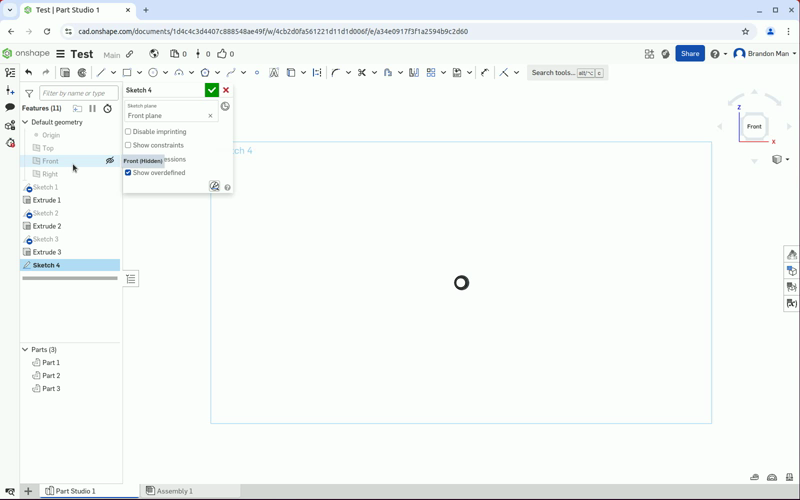
mouse_move(73, 352)
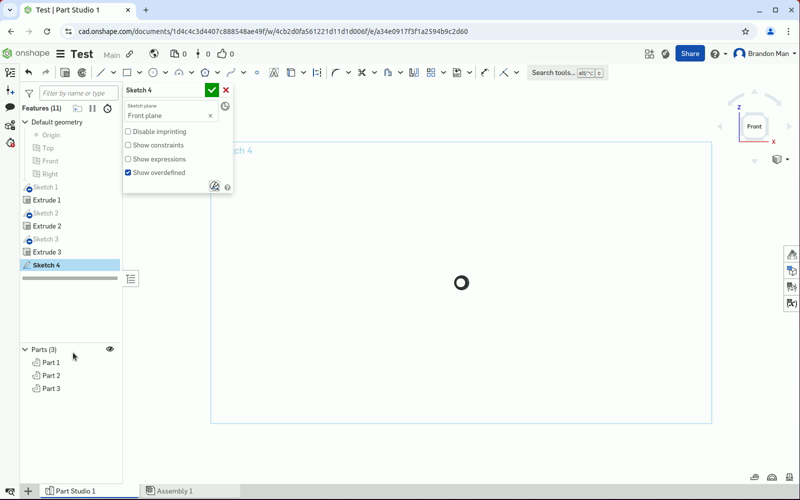
key(y)
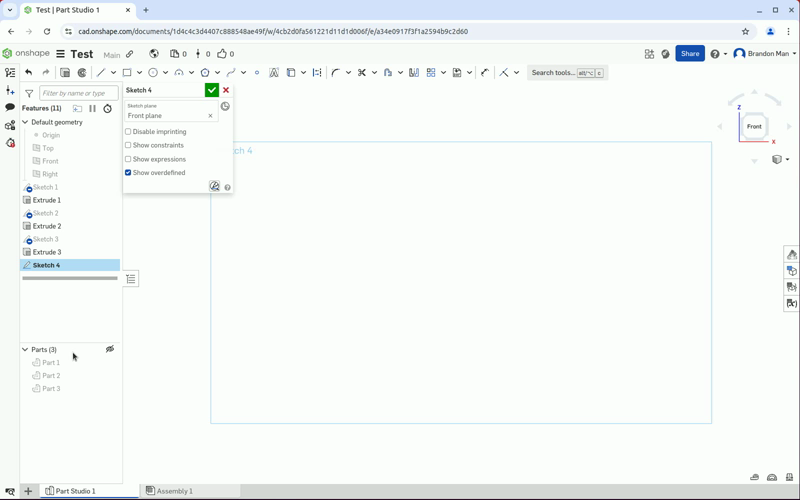
key(a)
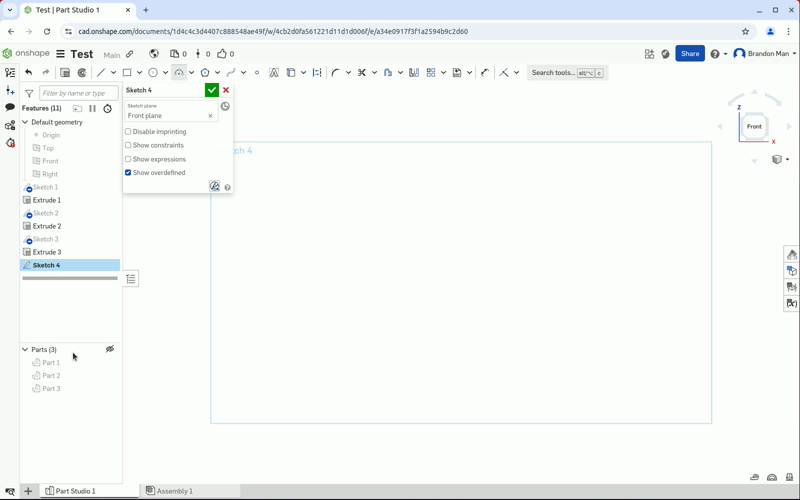
key_down(shift)
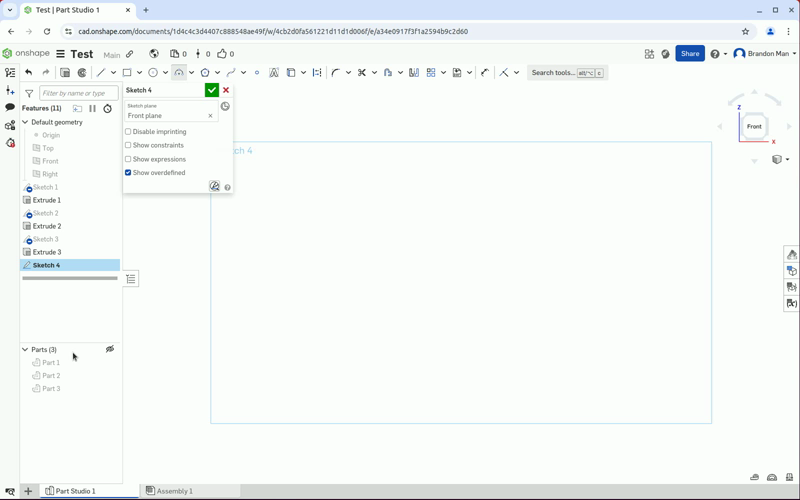
mouse_move(460, 288)
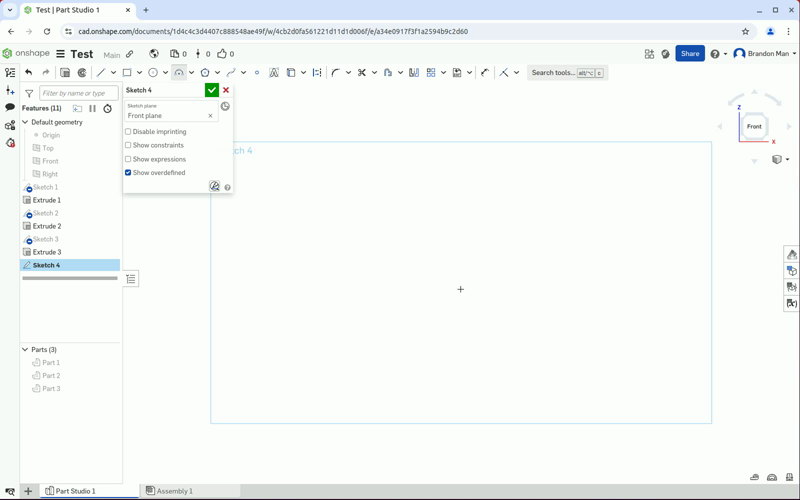
click(460, 288)
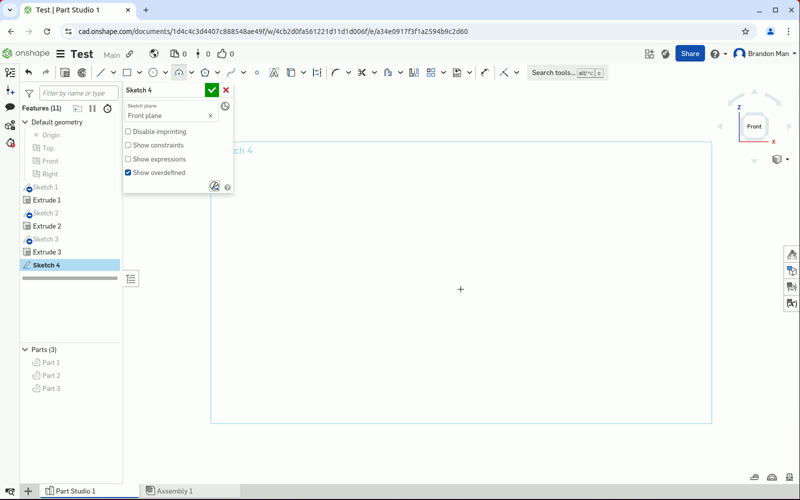
key_up(shift)
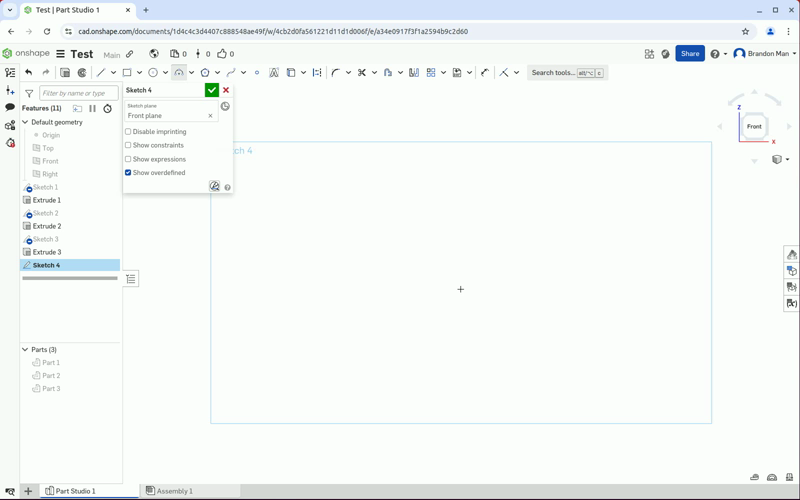
key_down(shift)
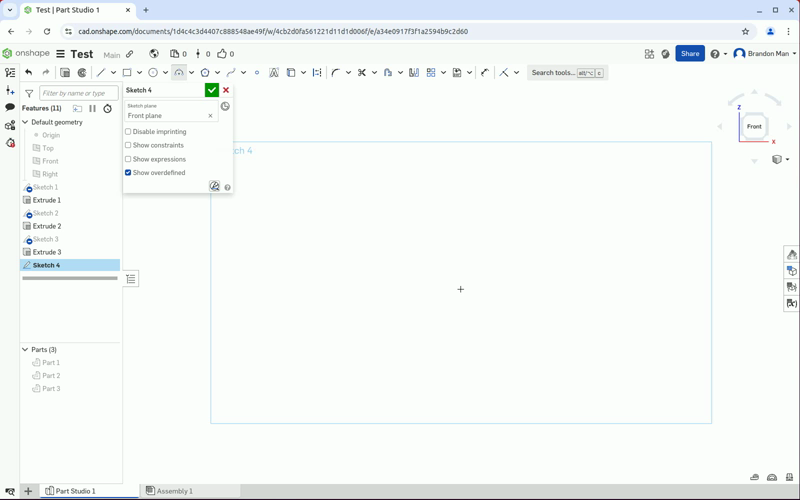
mouse_move(461, 288)
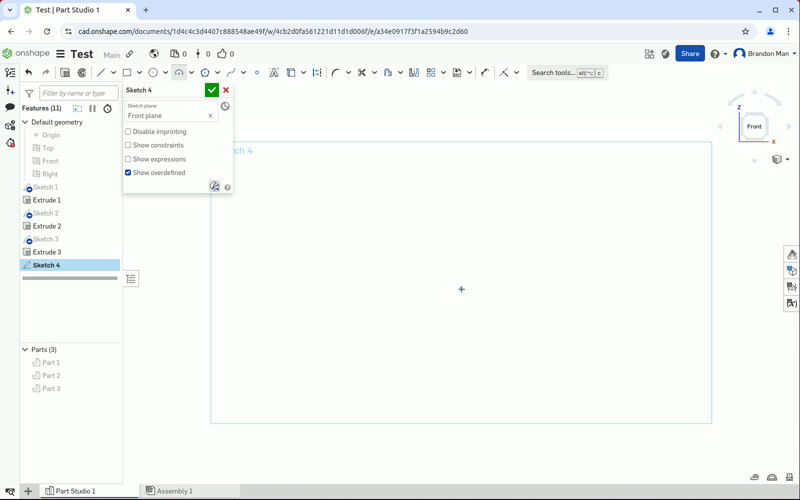
scroll(6)
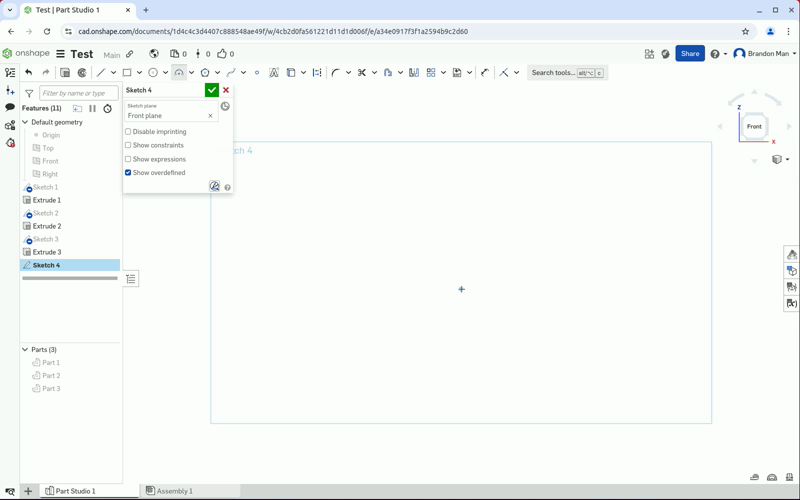
scroll(6)
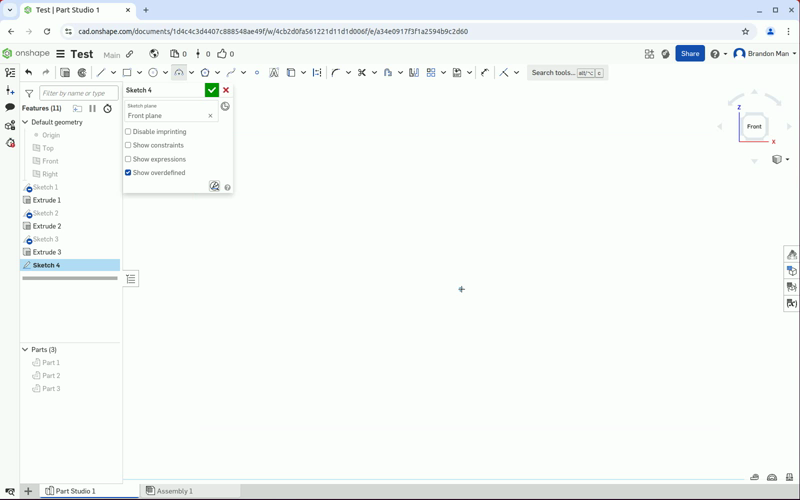
scroll(6)
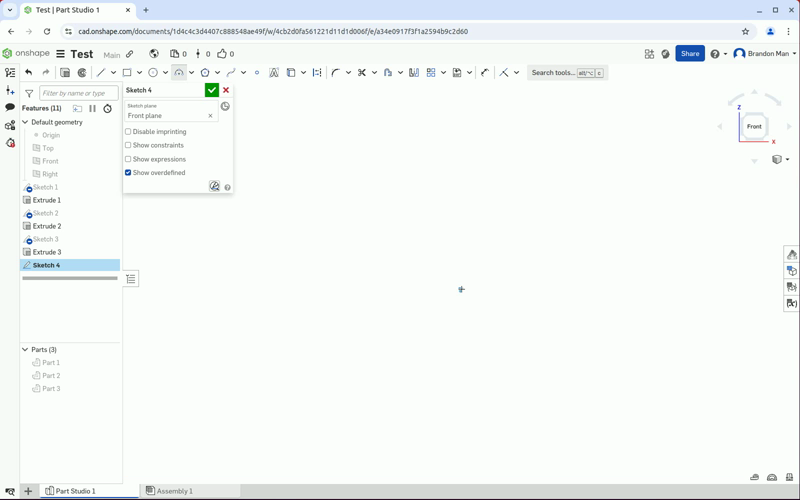
scroll(6)
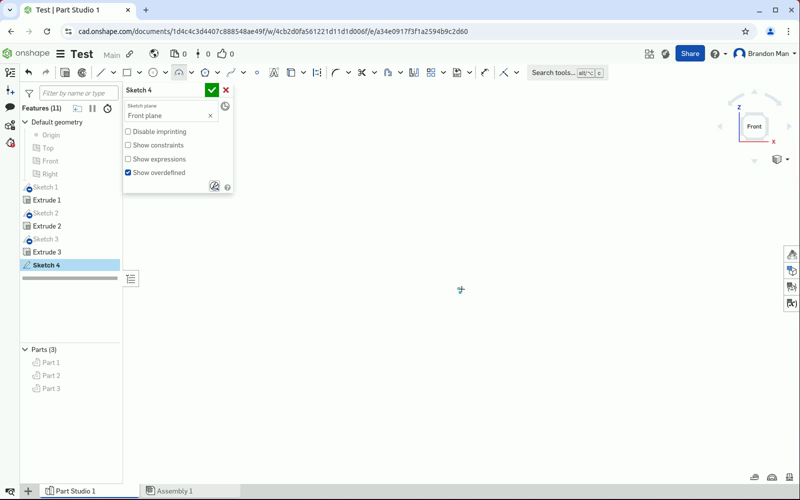
scroll(6)
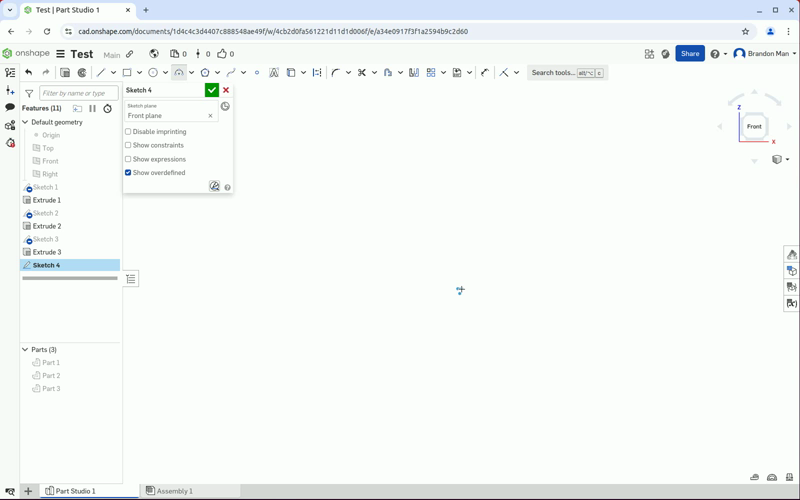
scroll(6)
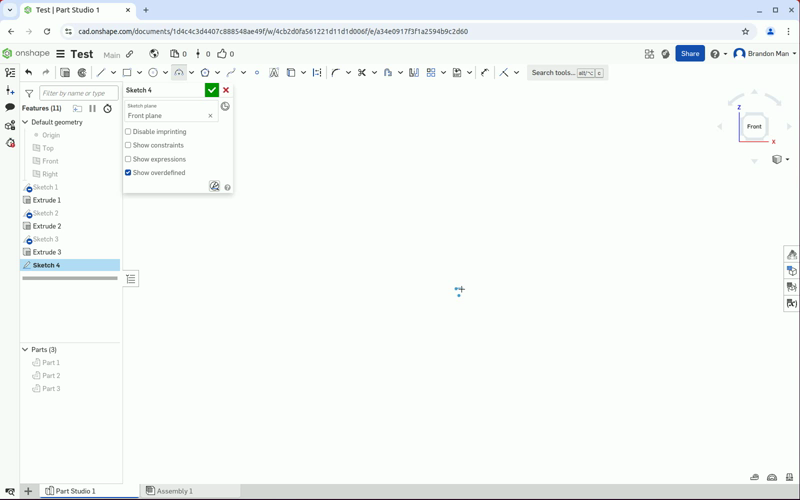
scroll(6)
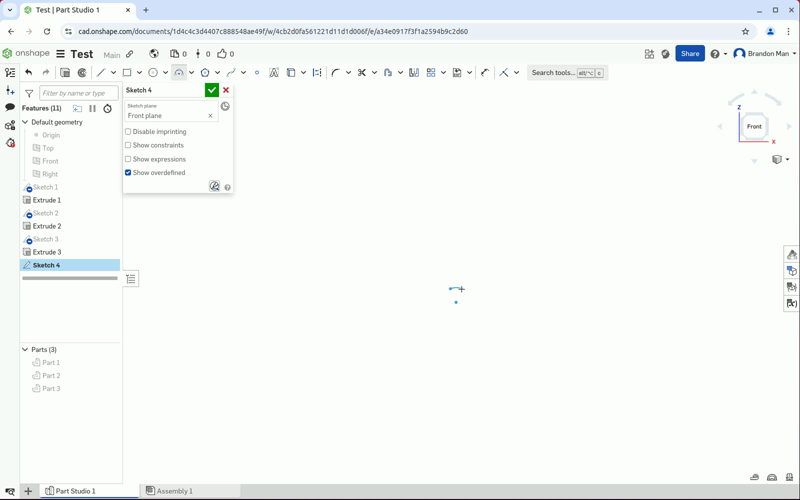
click(461, 288)
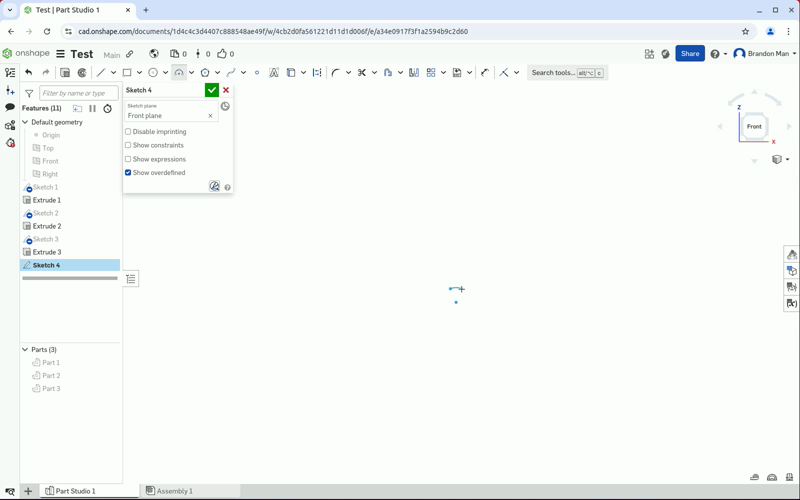
scroll(-6)
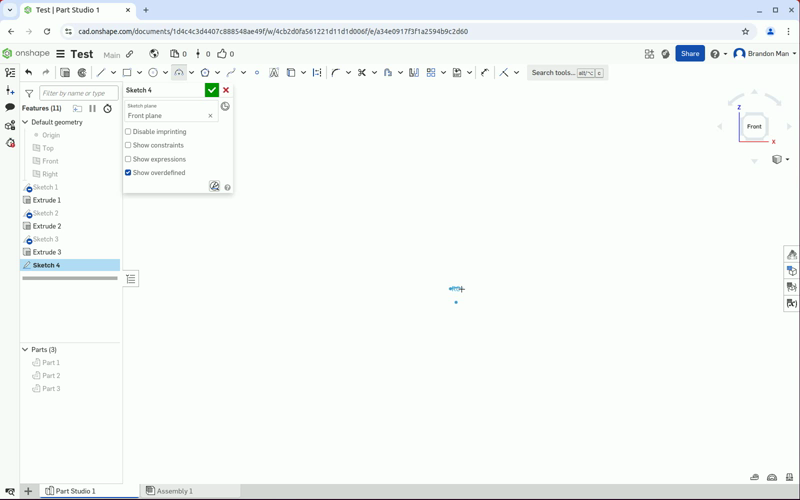
scroll(-6)
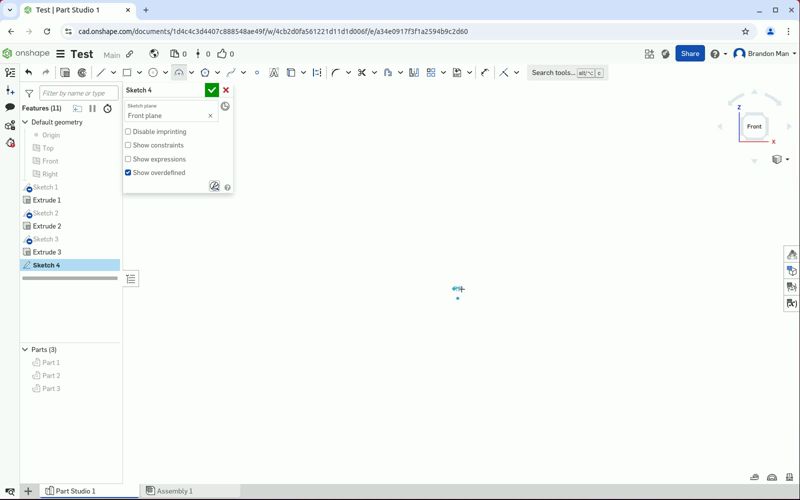
scroll(-6)
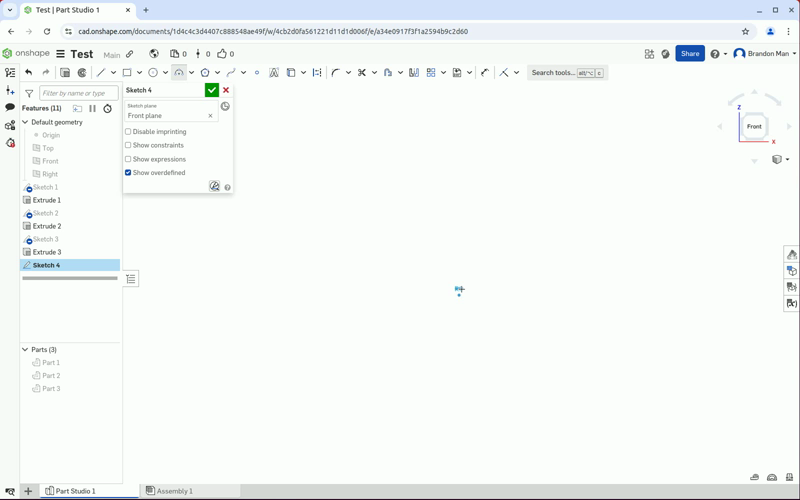
scroll(-6)
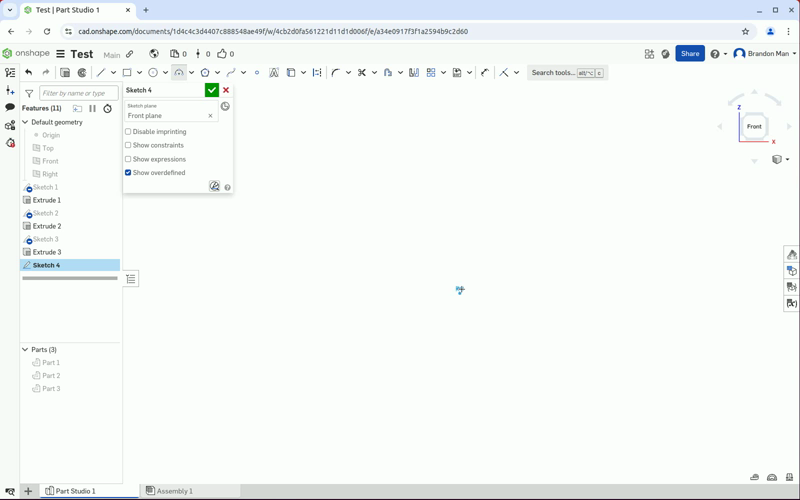
scroll(-6)
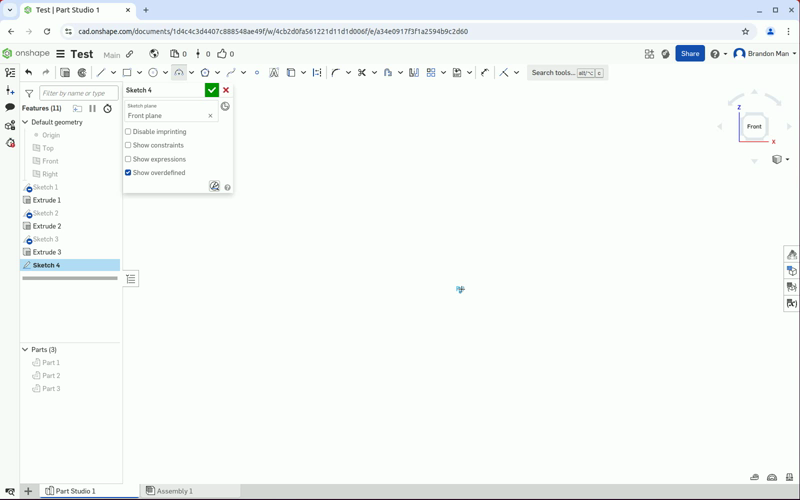
scroll(-6)
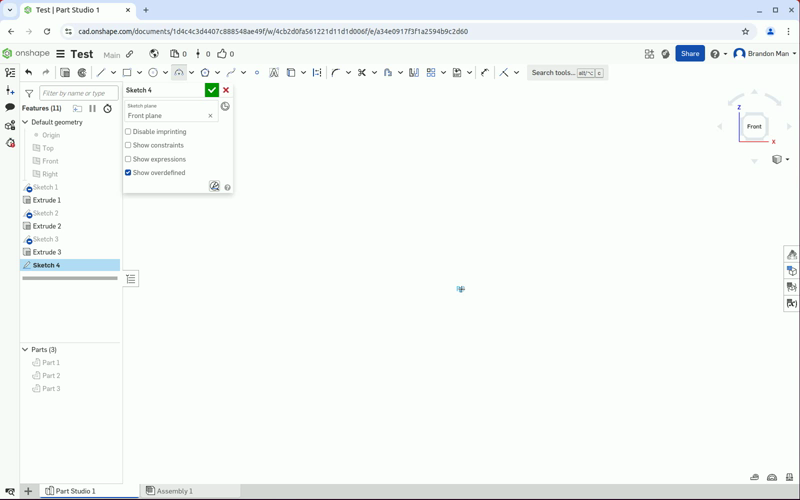
scroll(-6)
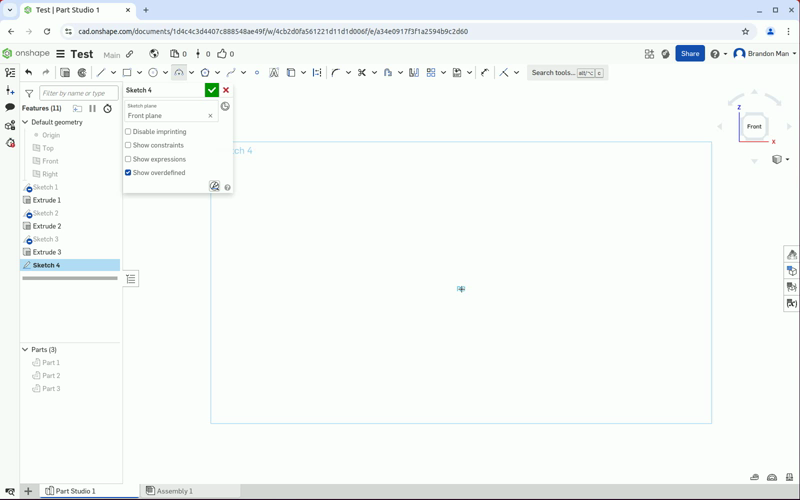
mouse_move(461, 276)
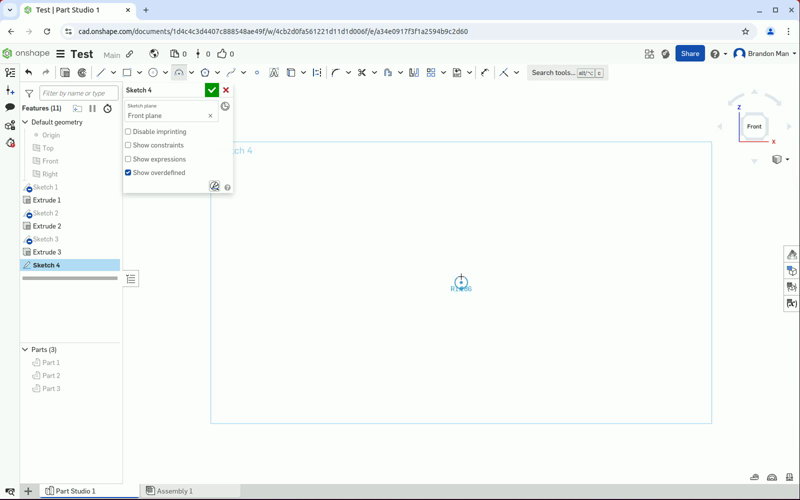
scroll(6)
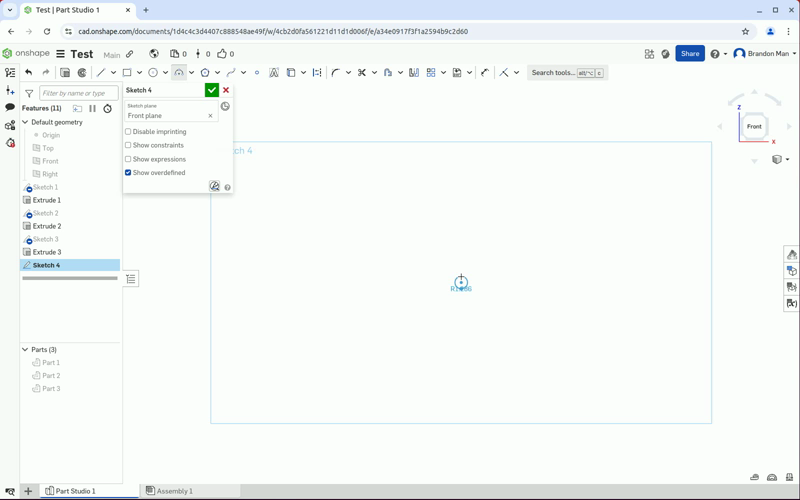
scroll(6)
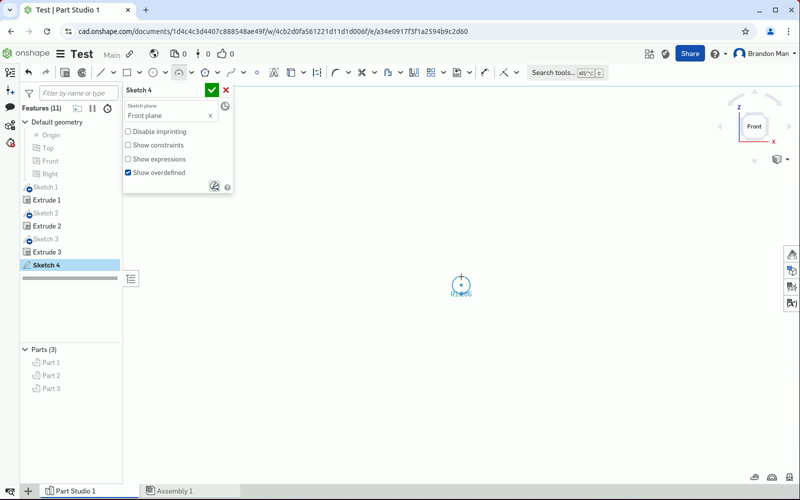
scroll(6)
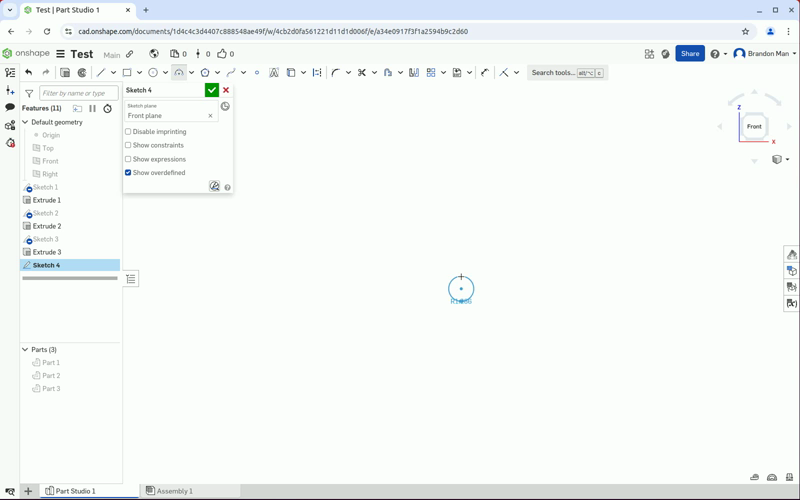
scroll(6)
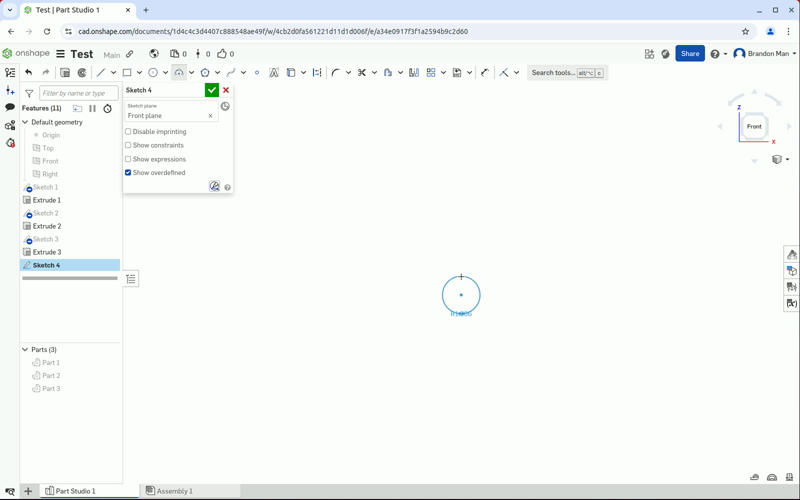
scroll(6)
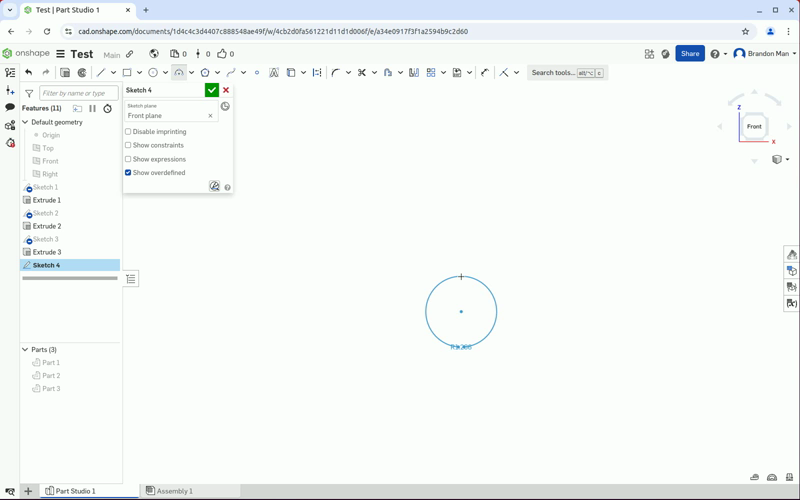
scroll(6)
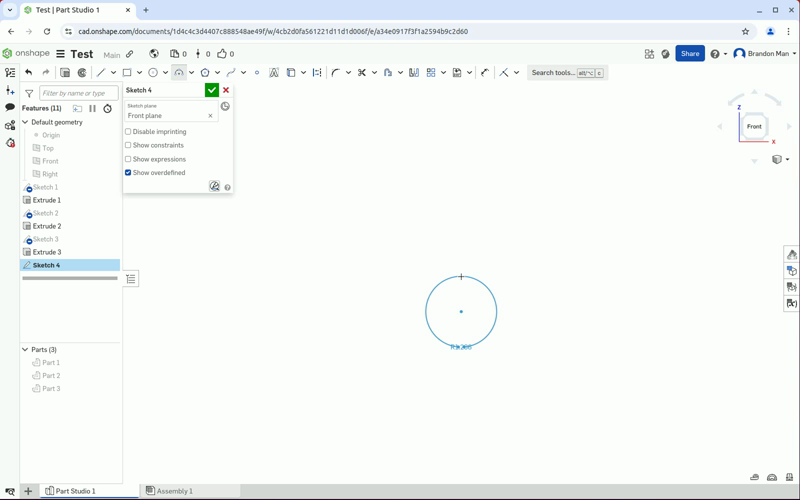
scroll(6)
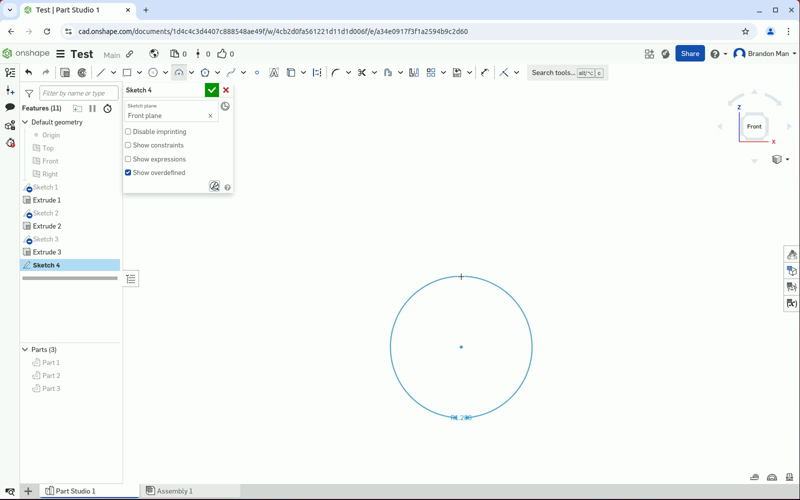
click(461, 276)
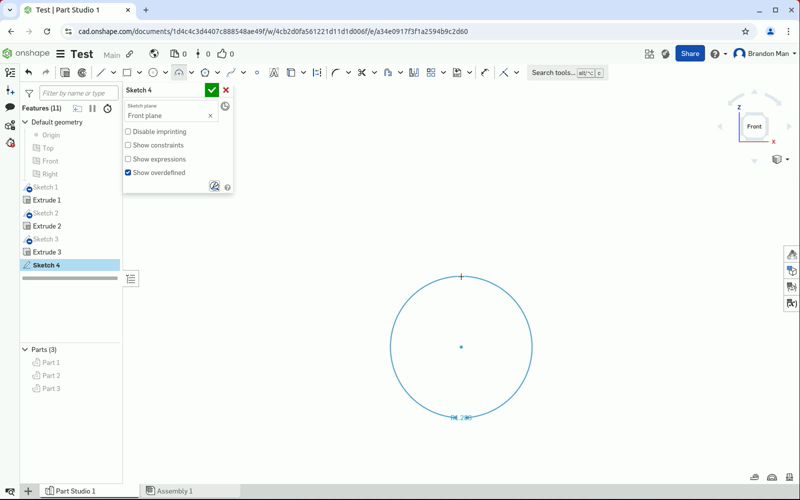
scroll(-6)
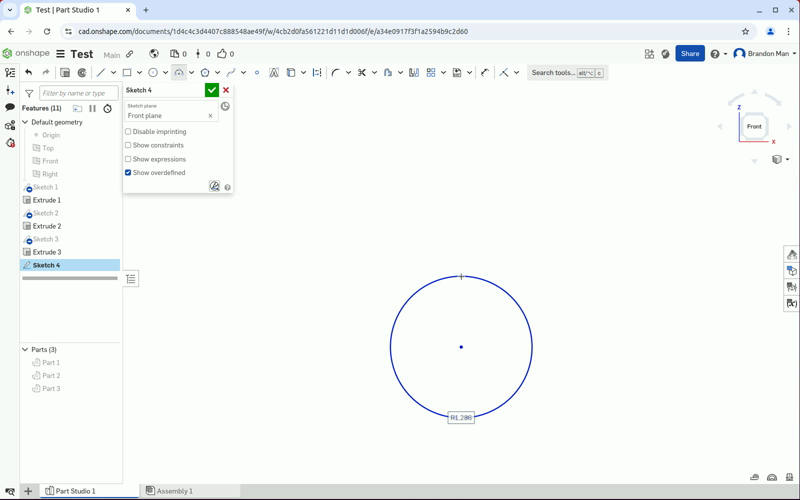
scroll(-6)
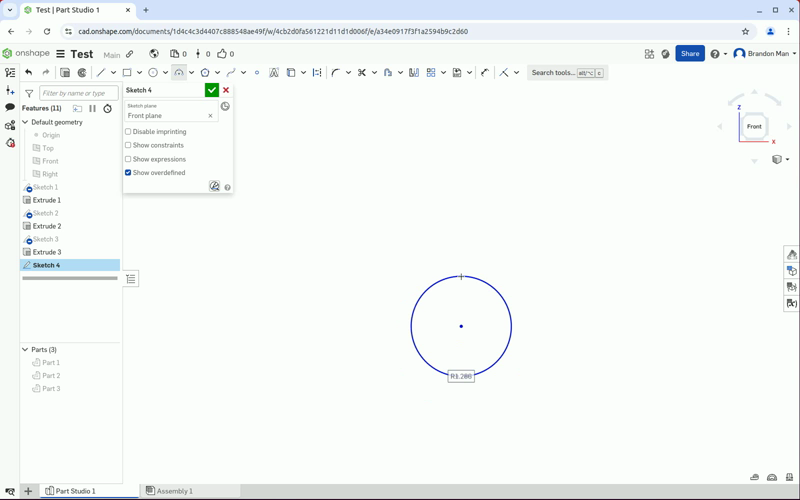
scroll(-6)
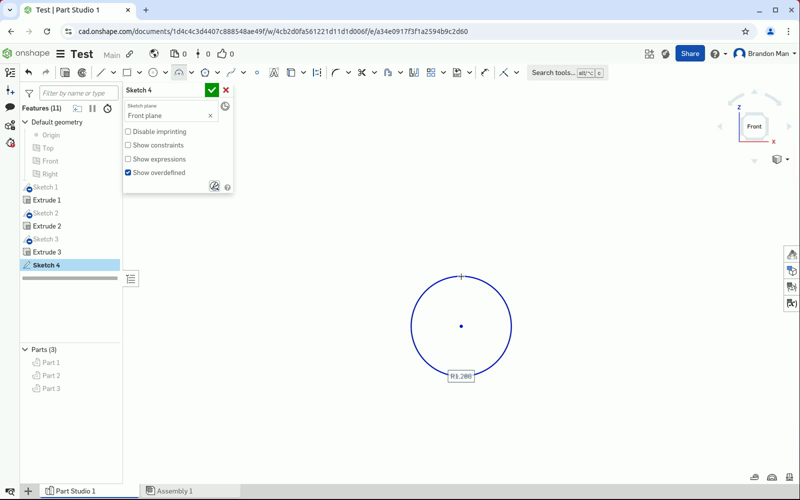
scroll(-6)
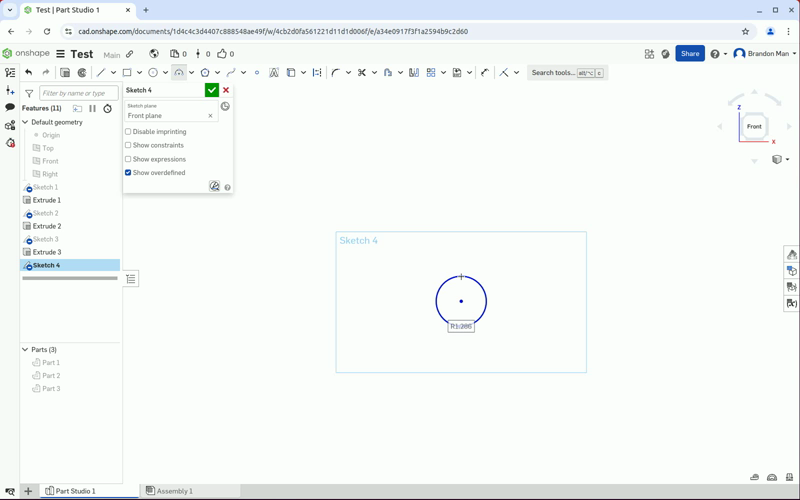
scroll(-6)
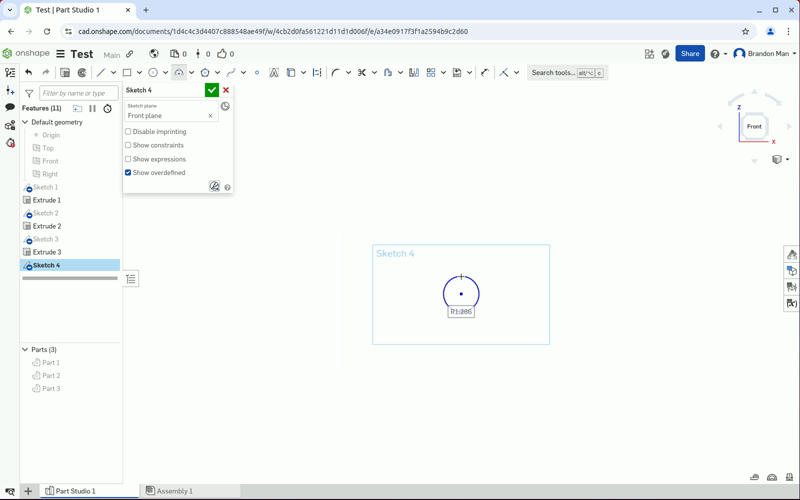
scroll(-6)
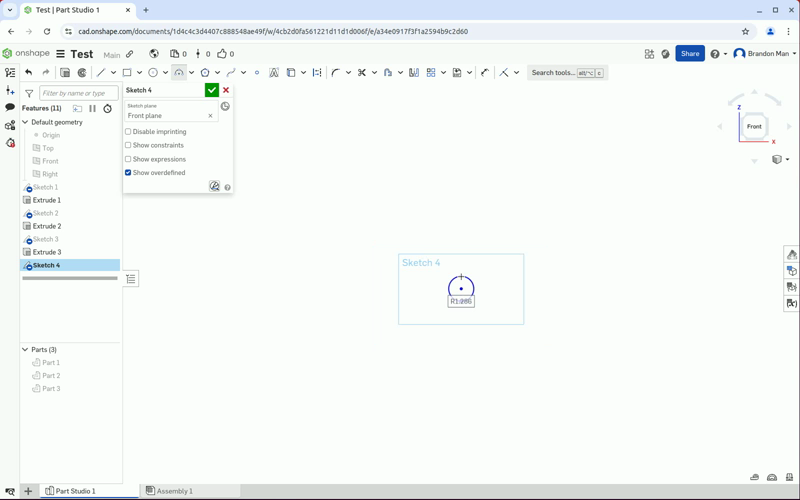
scroll(-6)
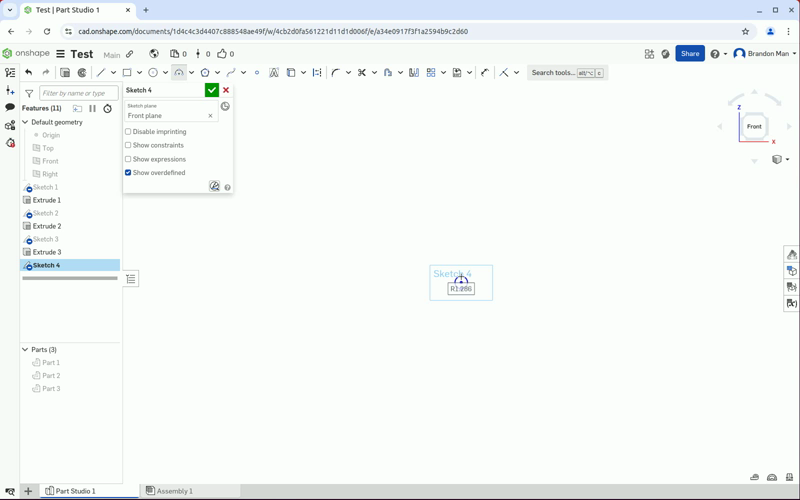
key_up(shift)
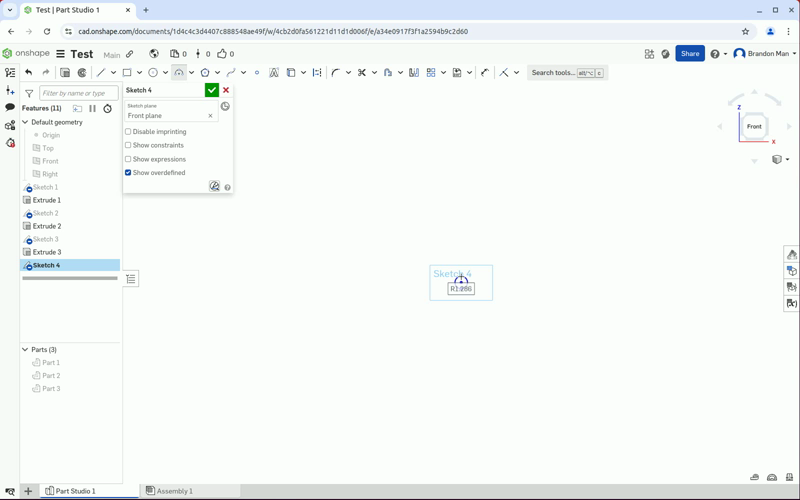
key(esc)
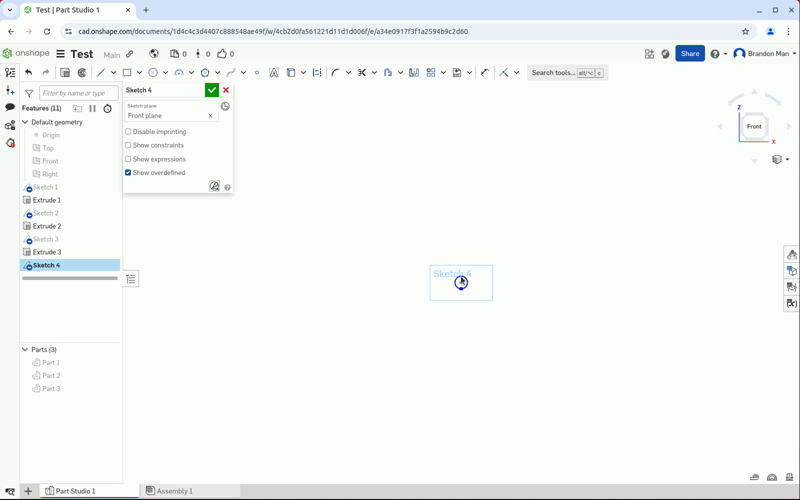
key(l)
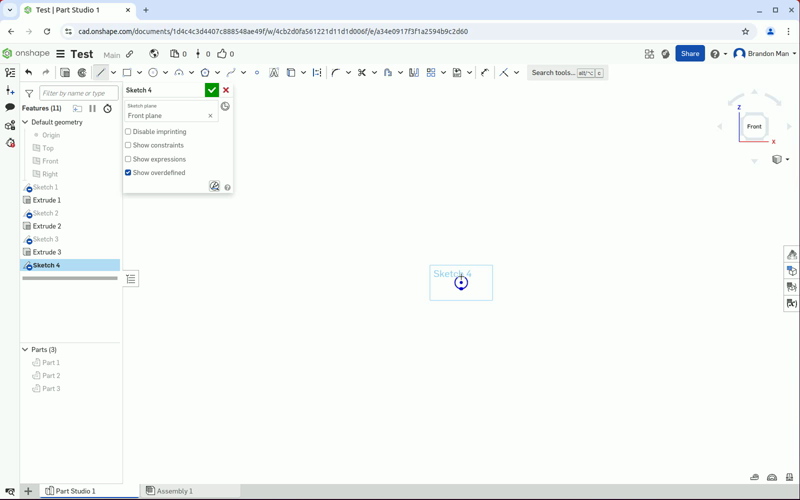
mouse_move(461, 288)
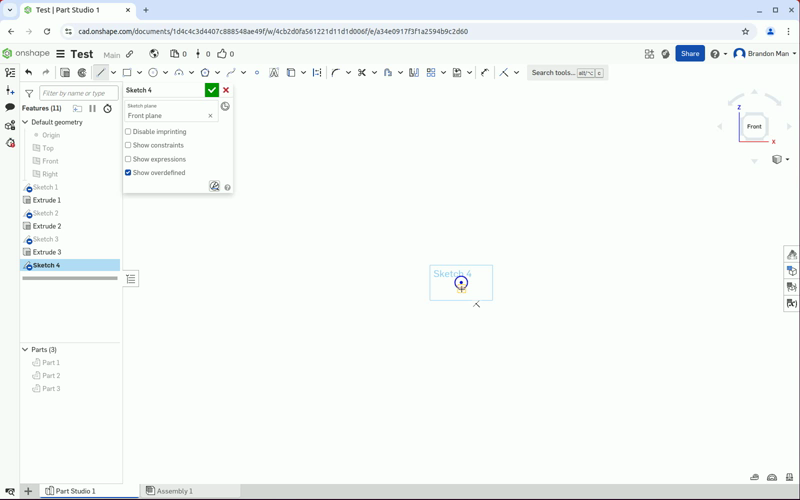
scroll(6)
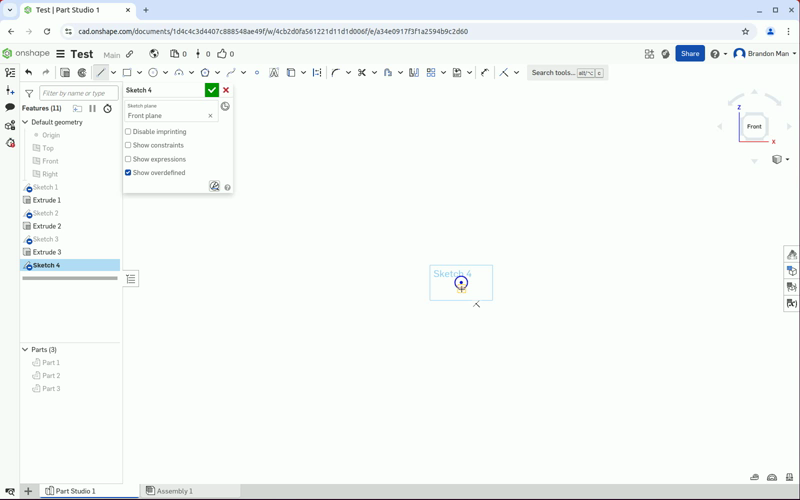
scroll(6)
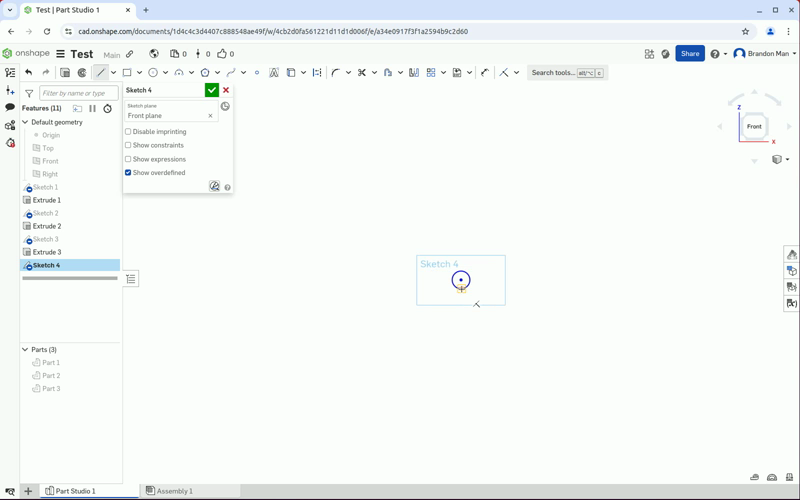
scroll(6)
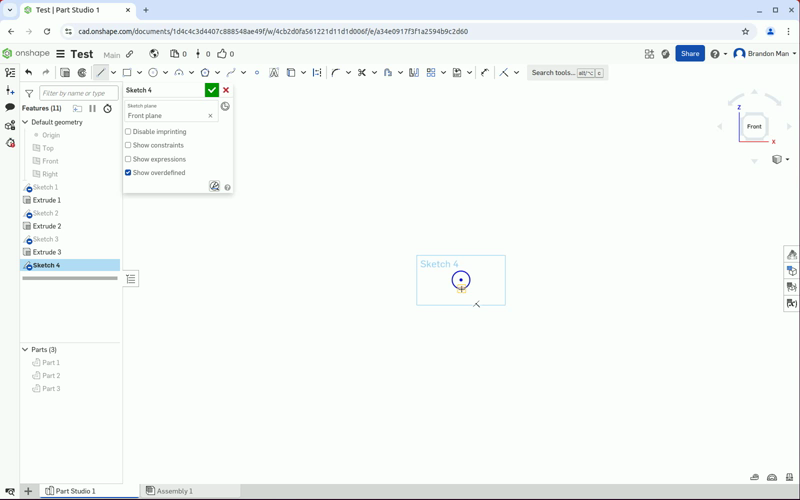
scroll(6)
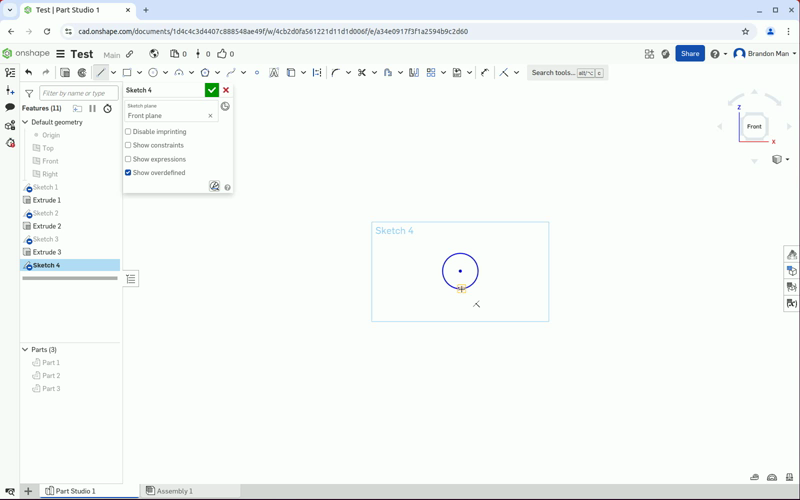
scroll(6)
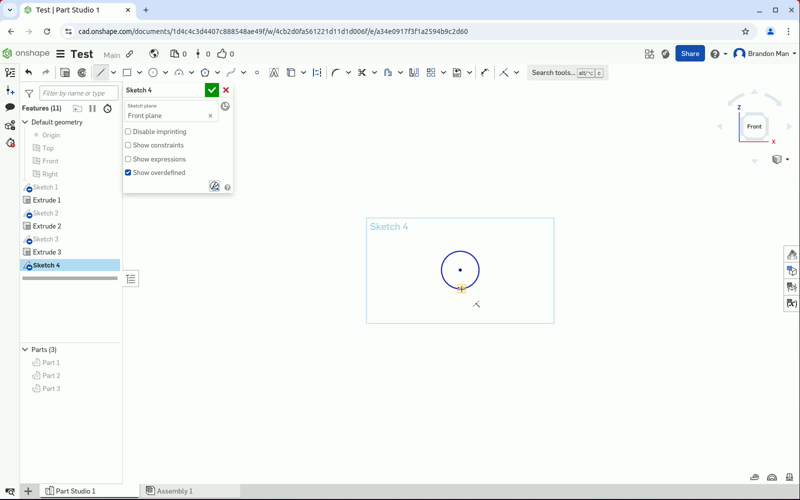
scroll(6)
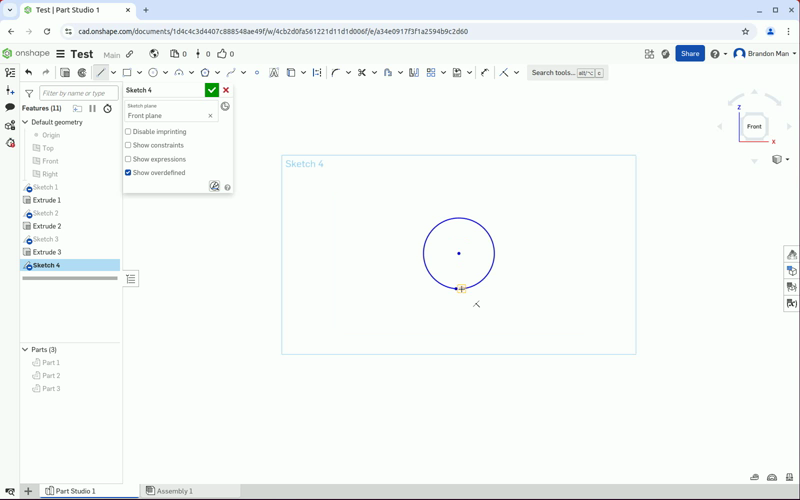
scroll(6)
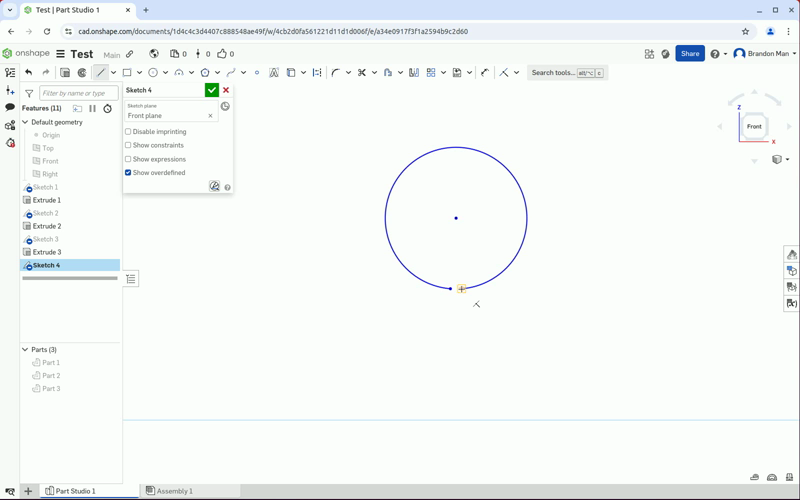
click(461, 288)
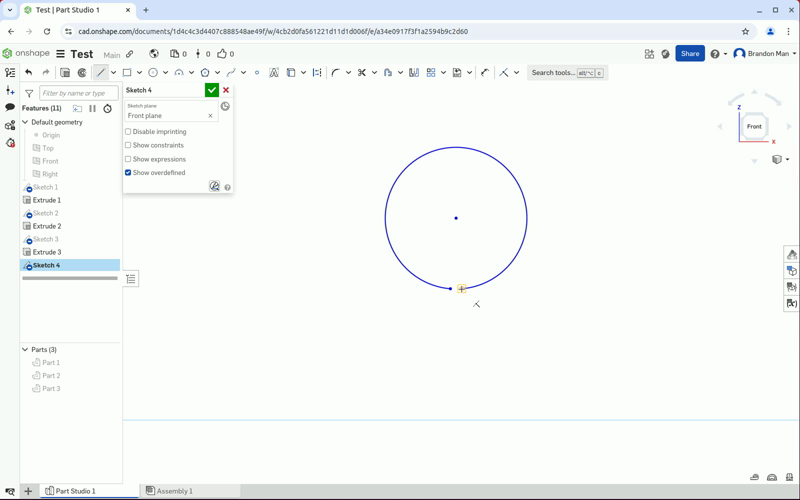
scroll(-6)
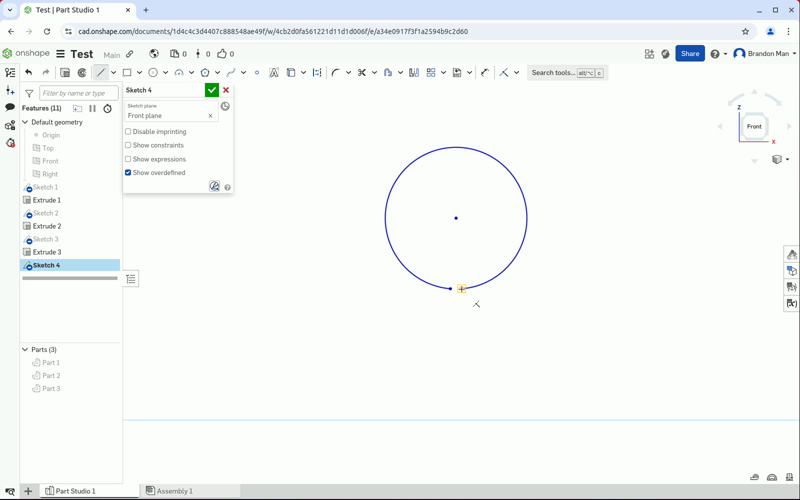
scroll(-6)
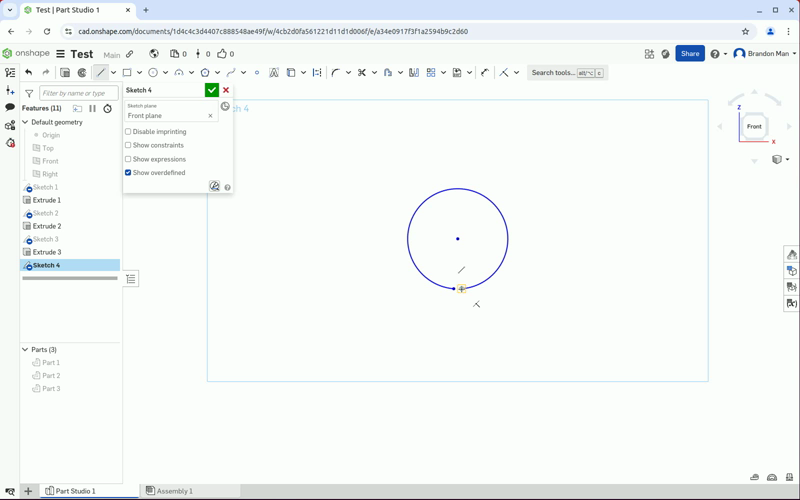
scroll(-6)
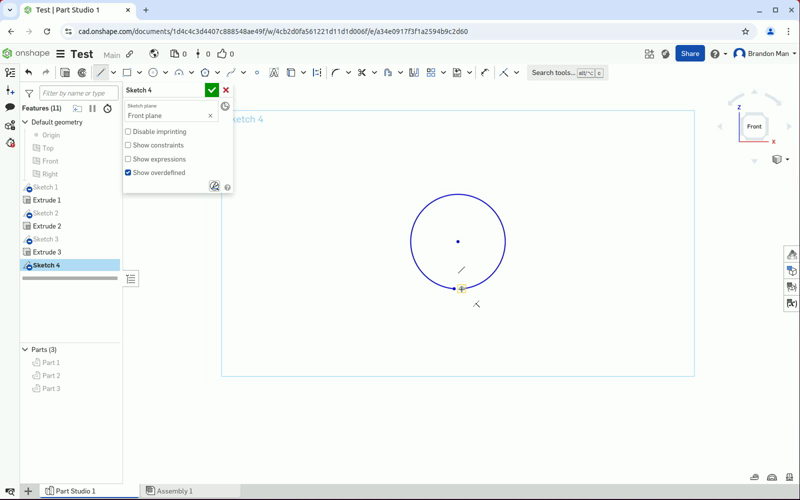
scroll(-6)
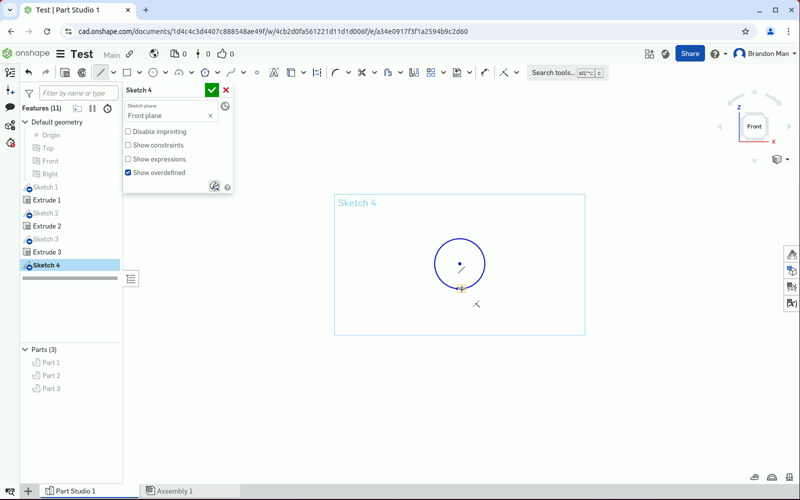
scroll(-6)
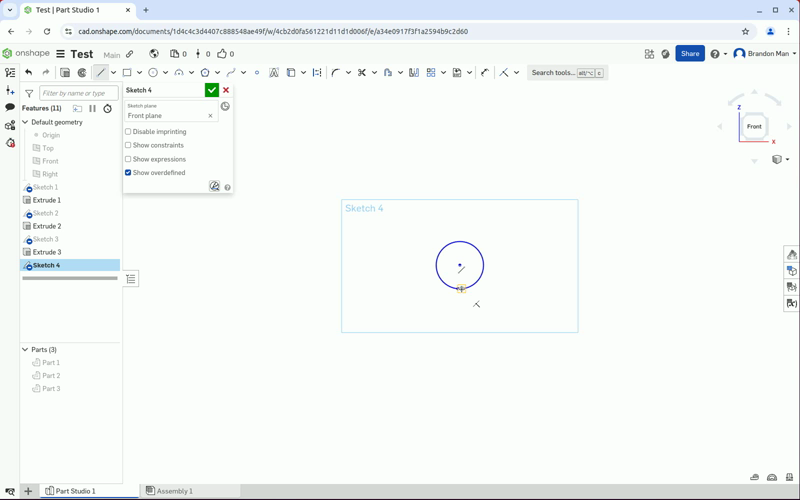
scroll(-6)
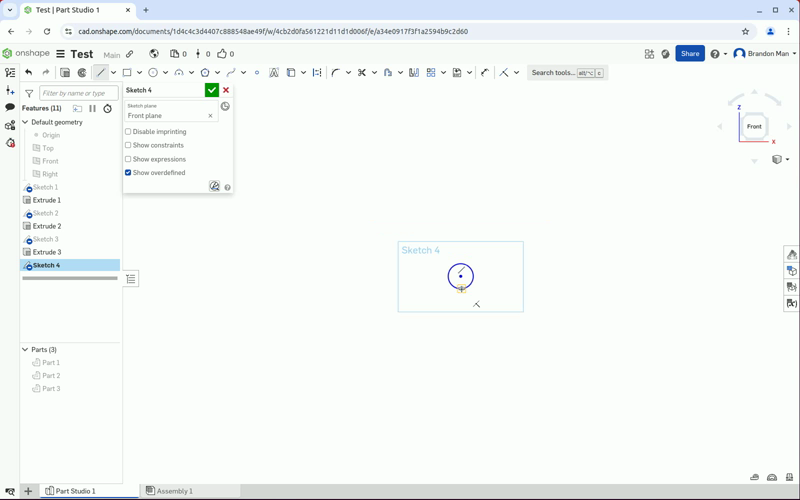
scroll(-6)
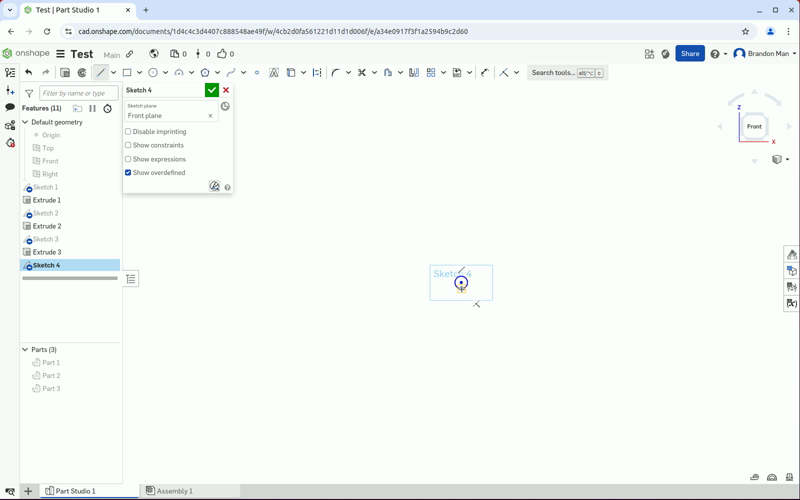
key_down(shift)
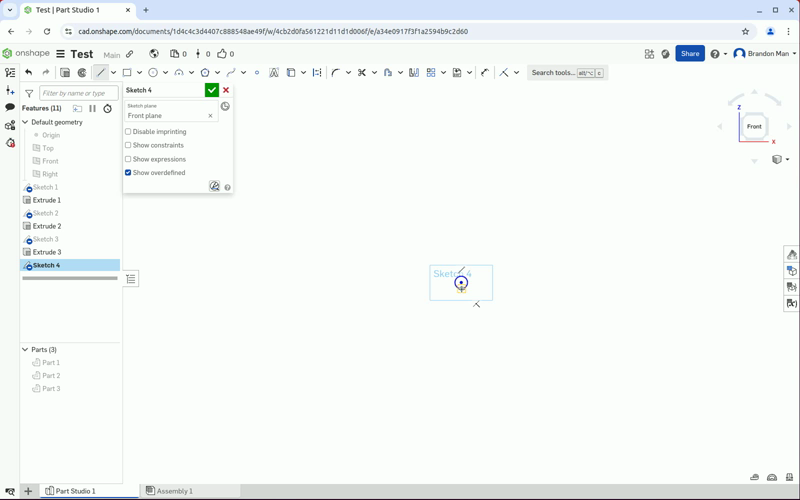
mouse_move(492, 288)
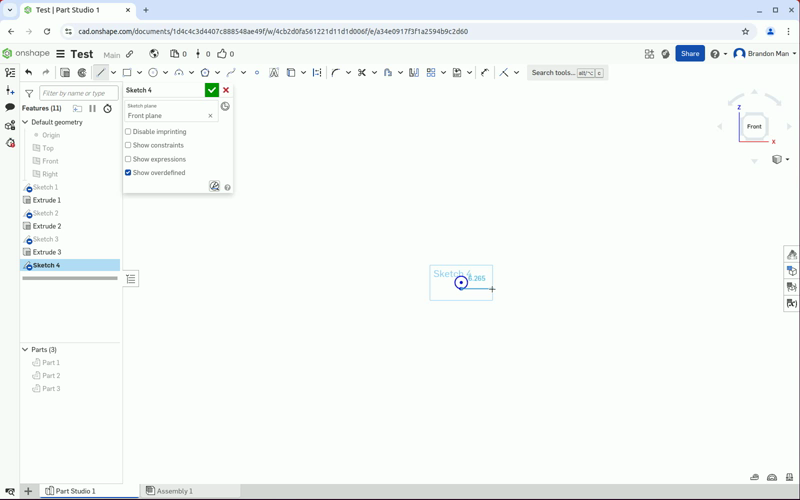
mouse_move(461, 288)
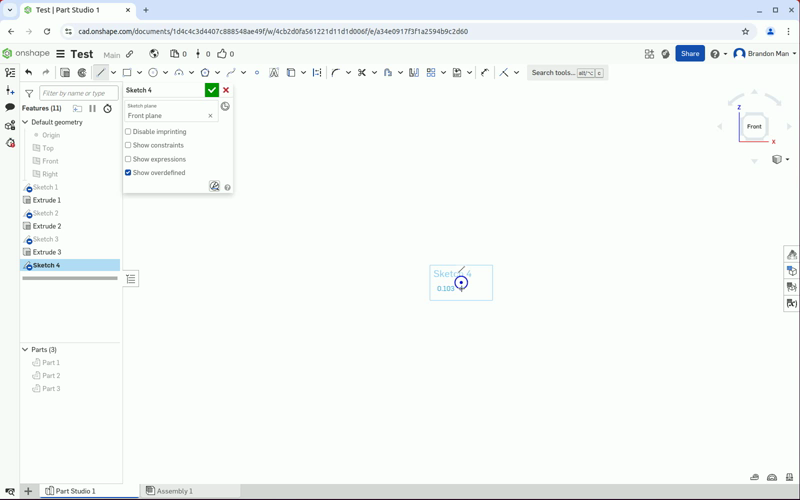
scroll(6)
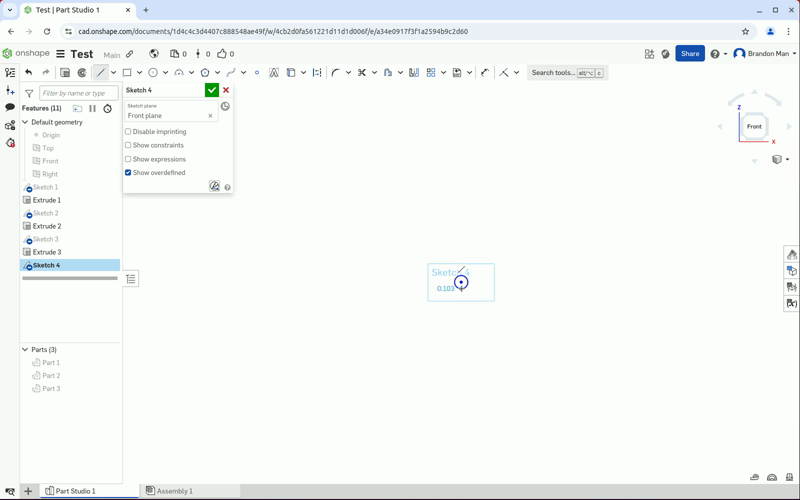
scroll(6)
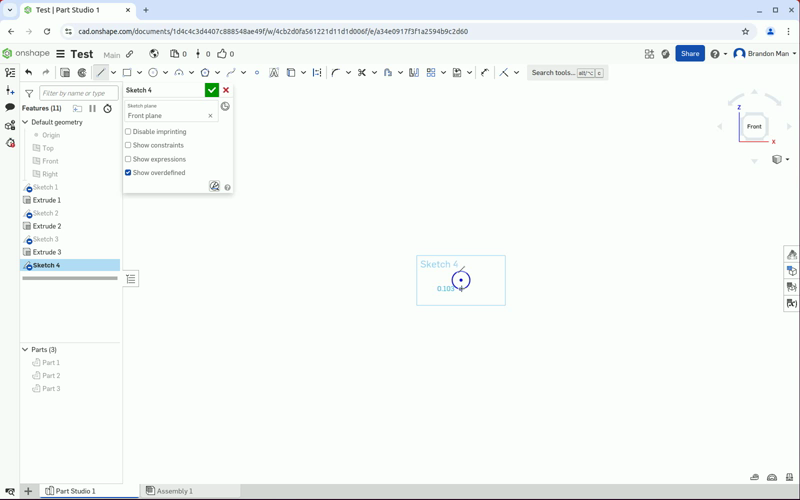
scroll(6)
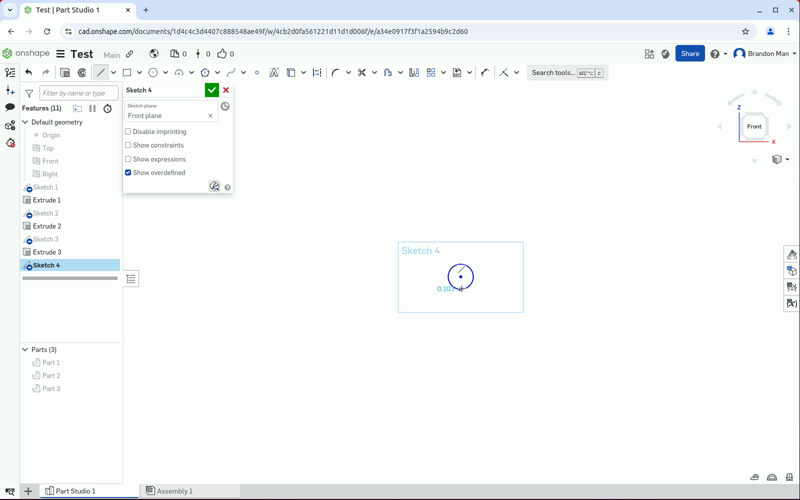
scroll(6)
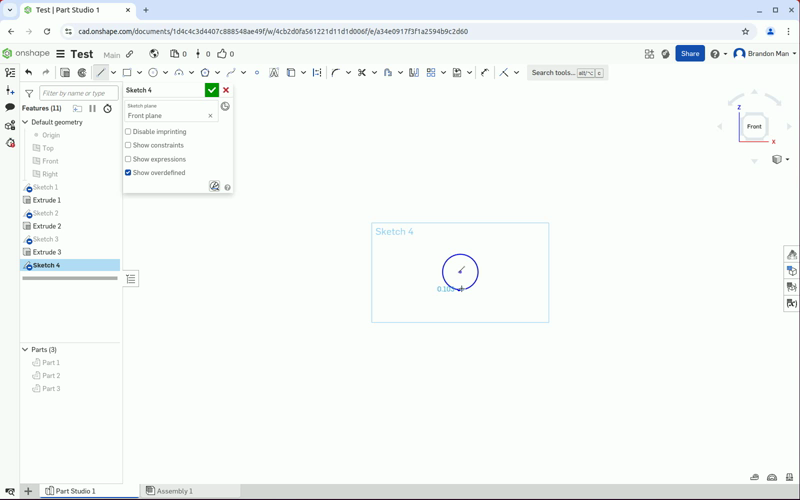
scroll(6)
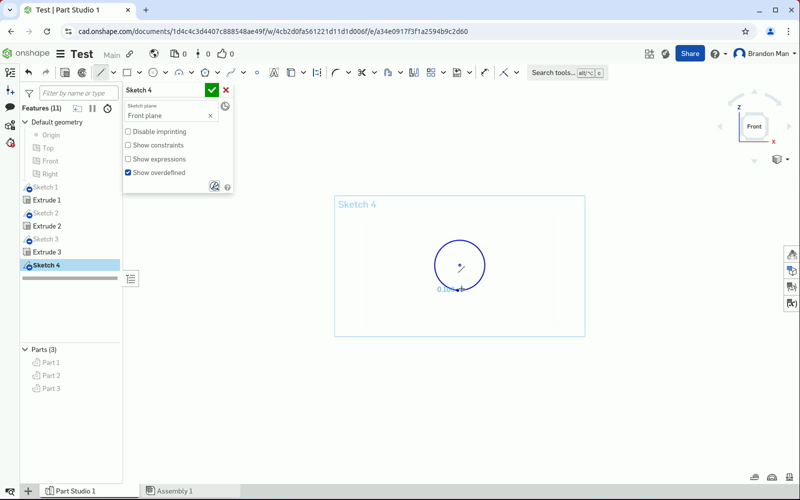
scroll(6)
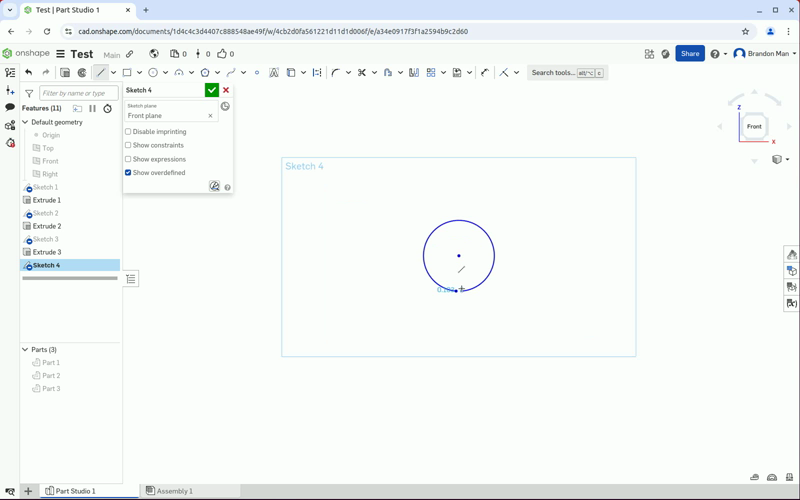
scroll(6)
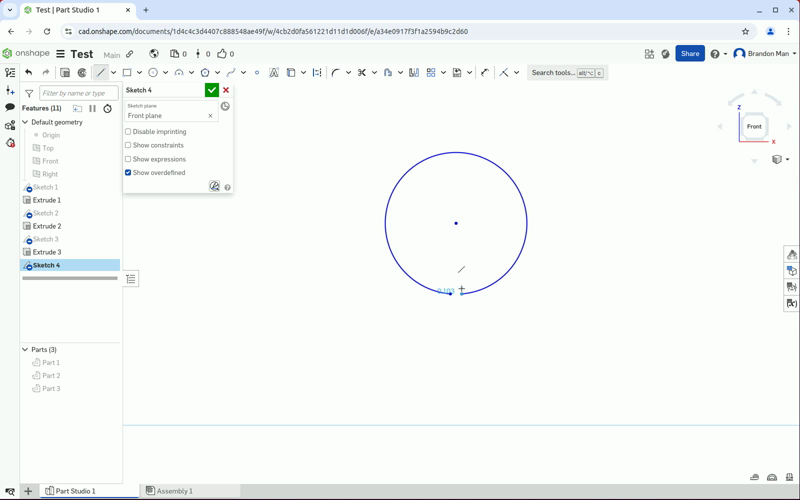
click(461, 288)
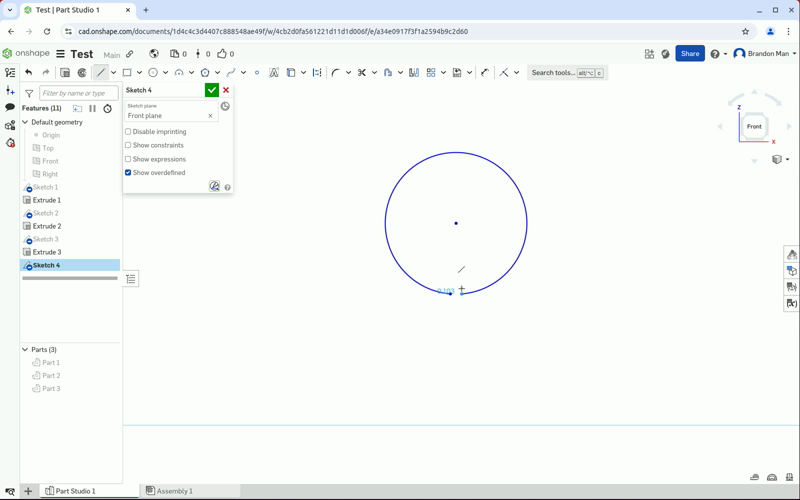
scroll(-6)
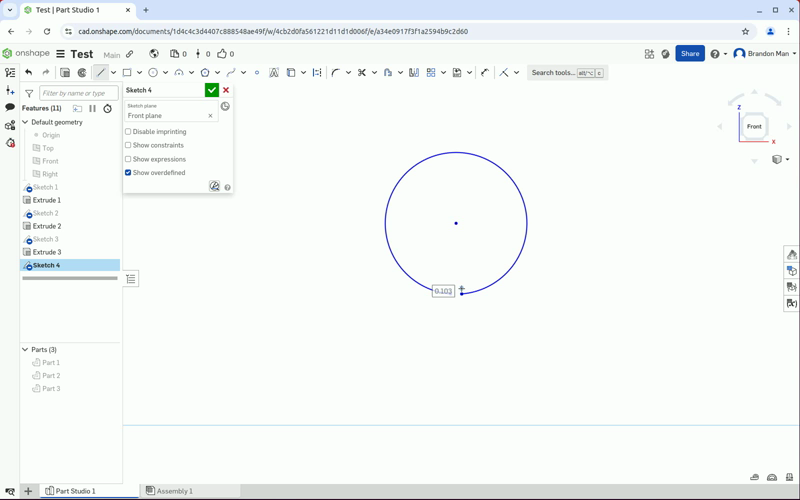
scroll(-6)
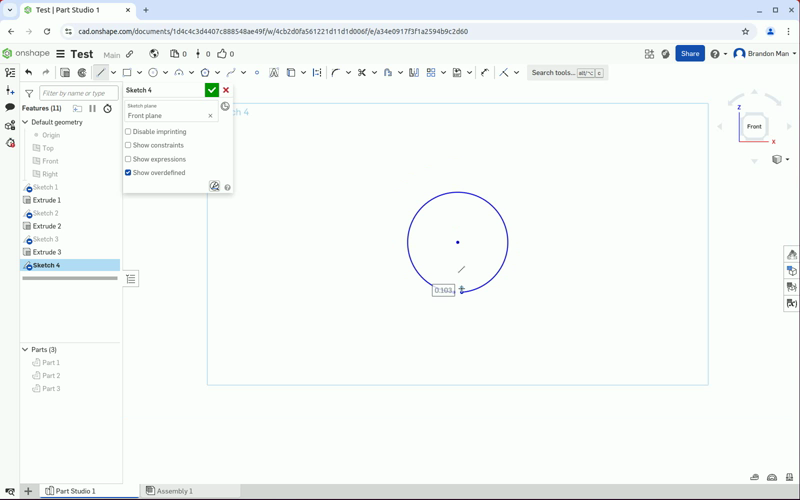
scroll(-6)
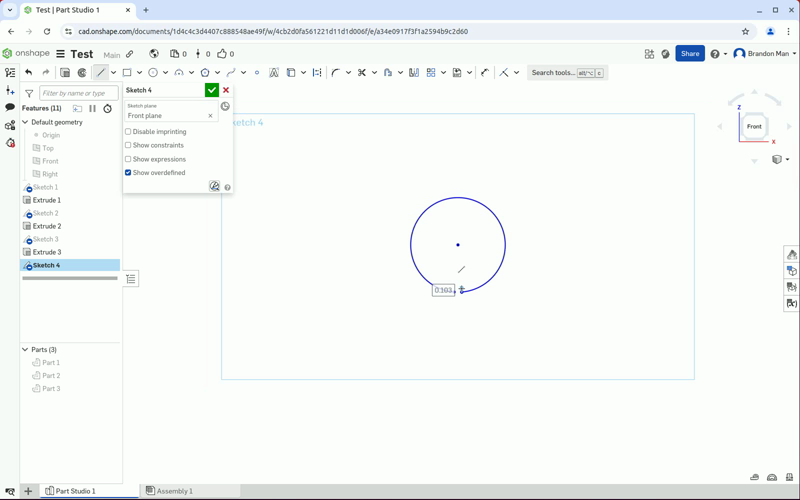
scroll(-6)
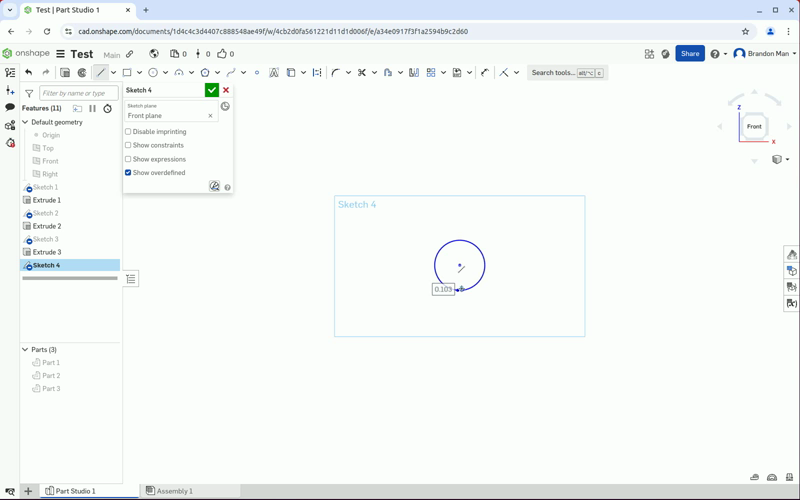
scroll(-6)
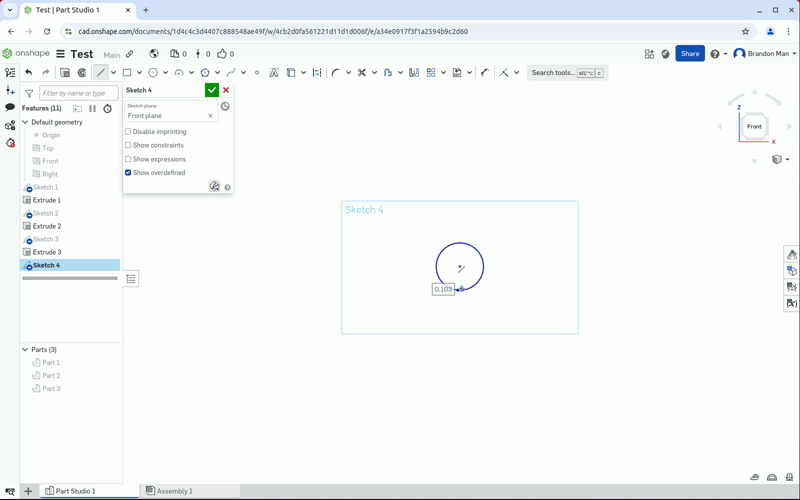
scroll(-6)
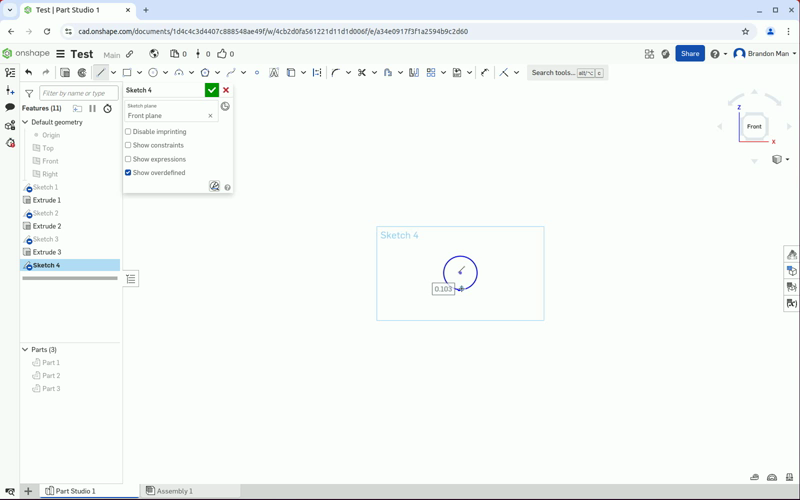
scroll(-6)
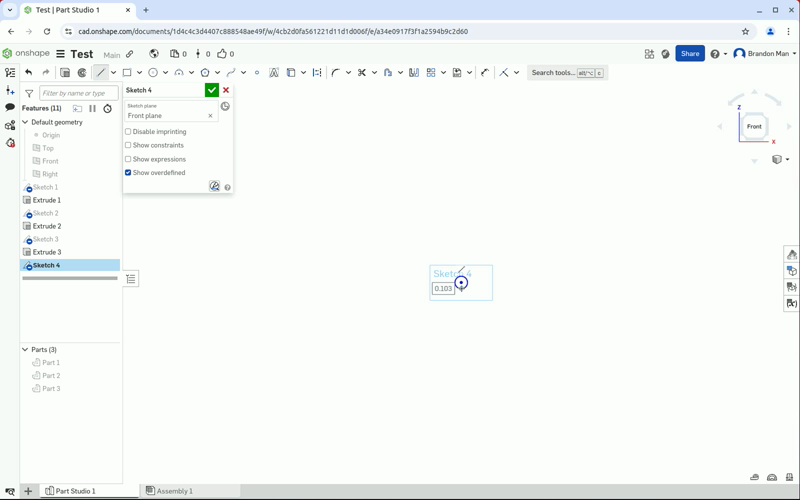
key_up(shift)
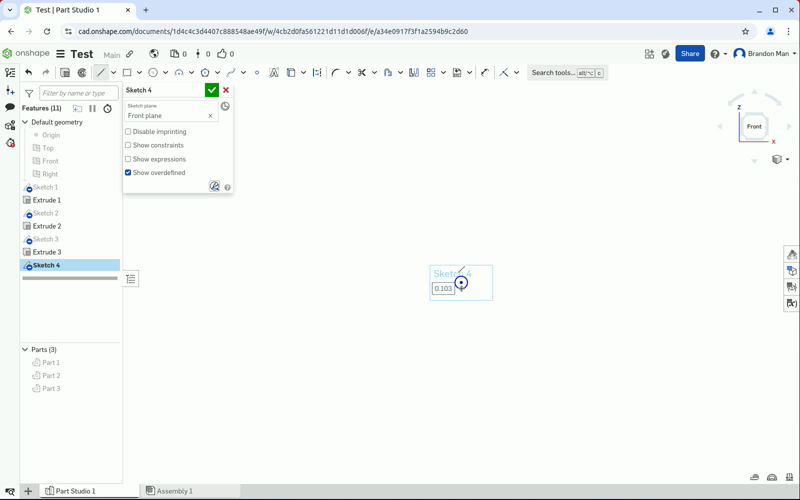
key(esc)
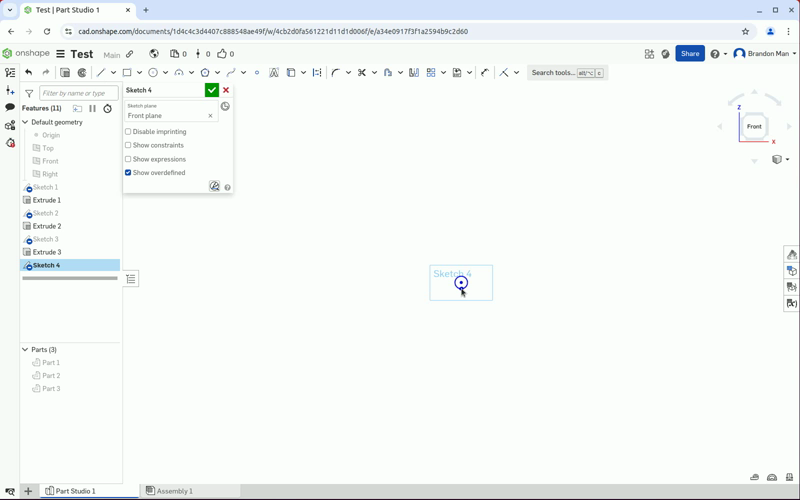
key(a)
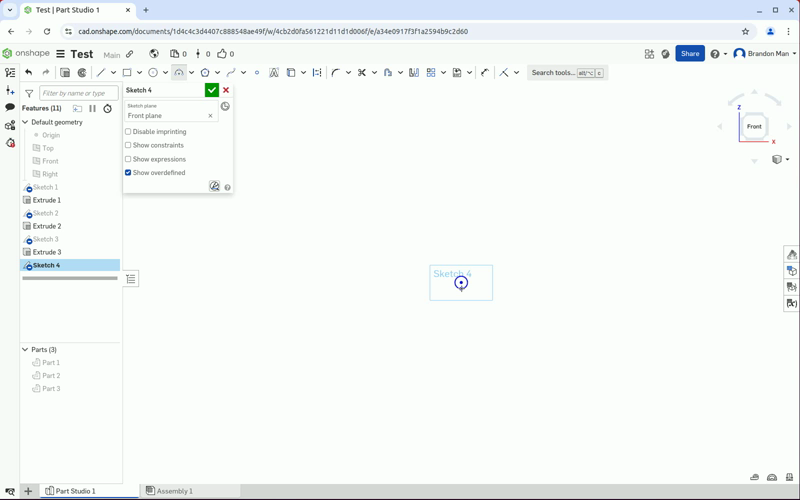
mouse_move(461, 288)
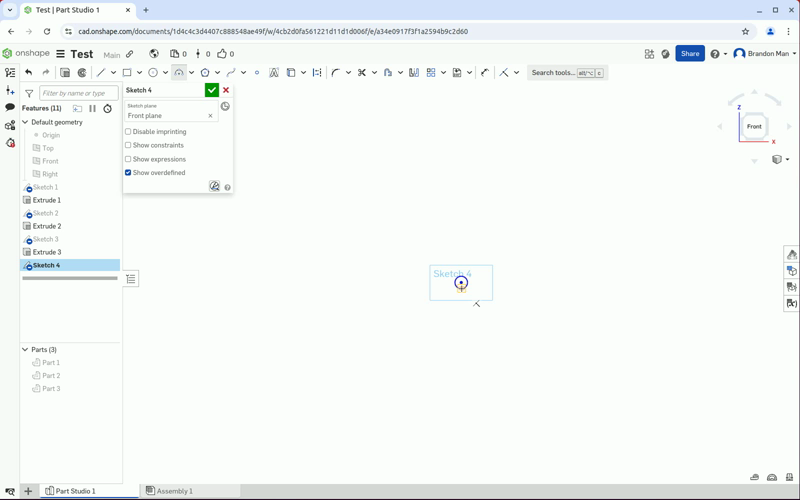
scroll(6)
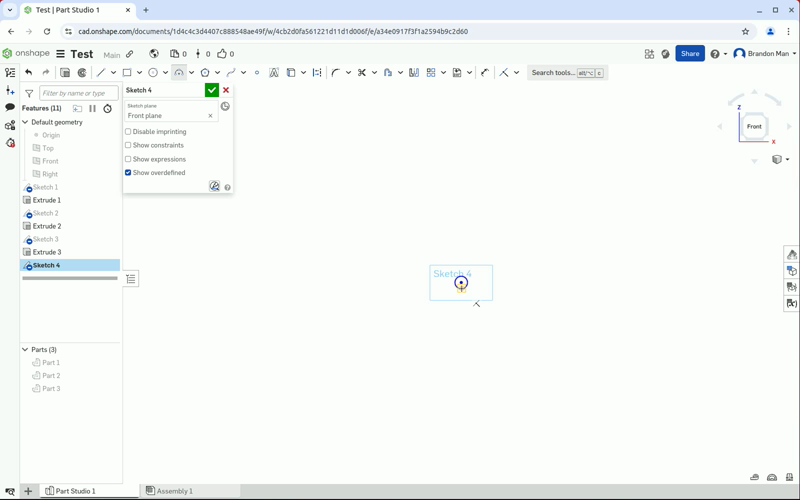
scroll(6)
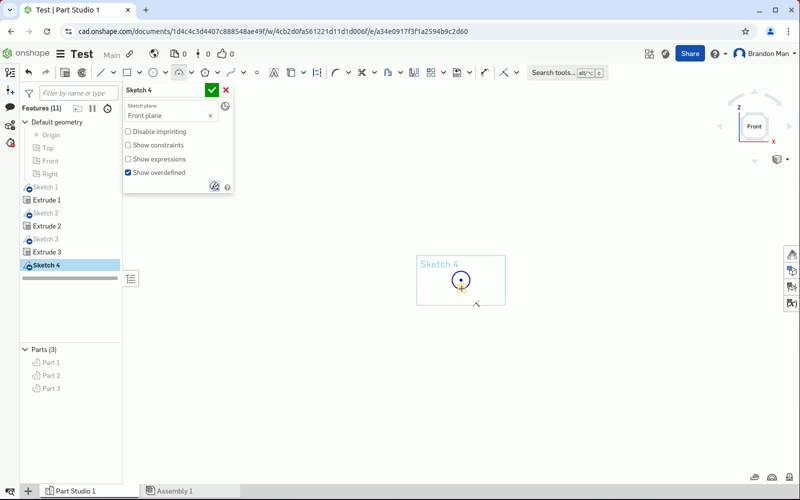
scroll(6)
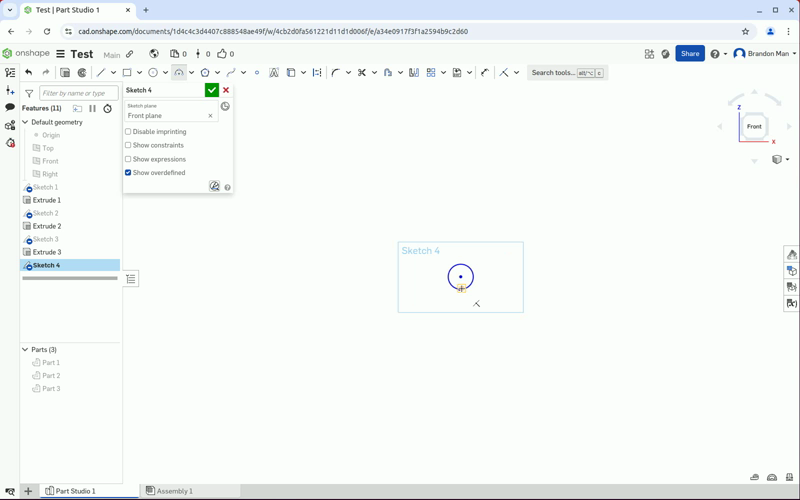
scroll(6)
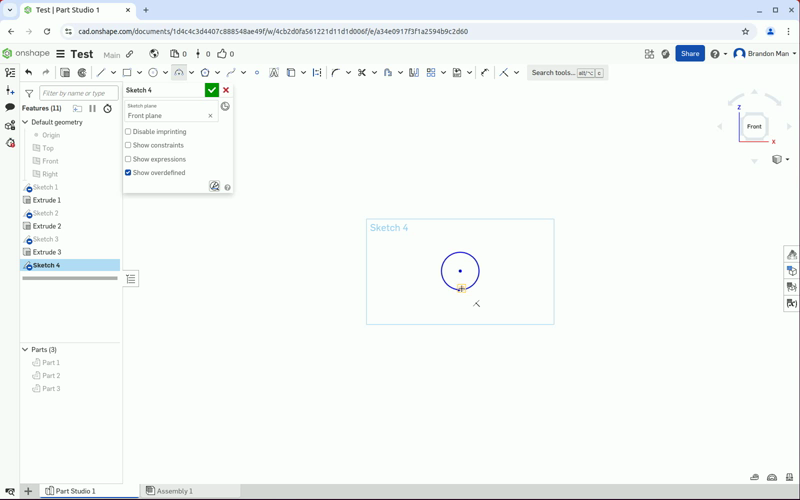
scroll(6)
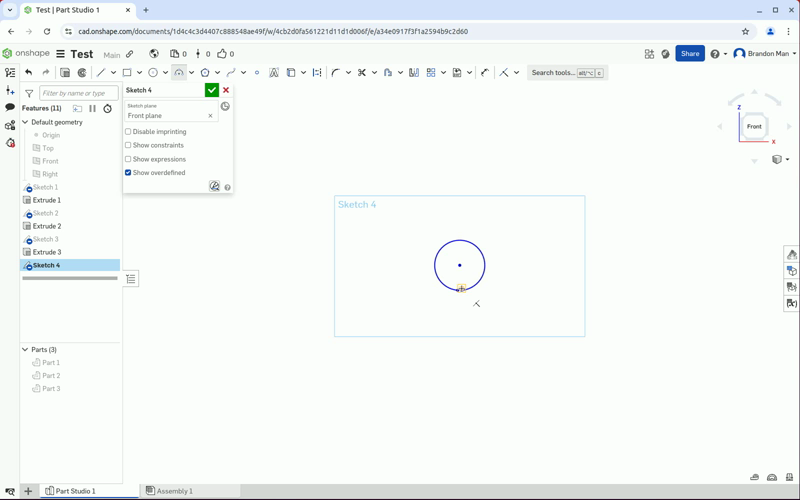
scroll(6)
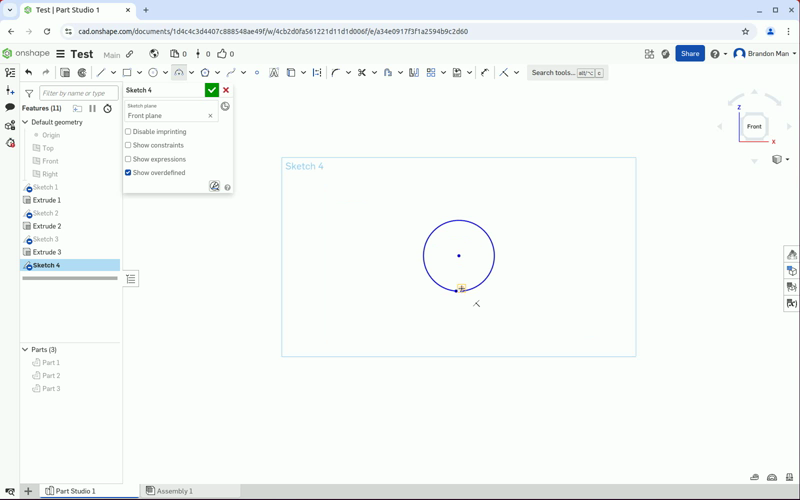
scroll(6)
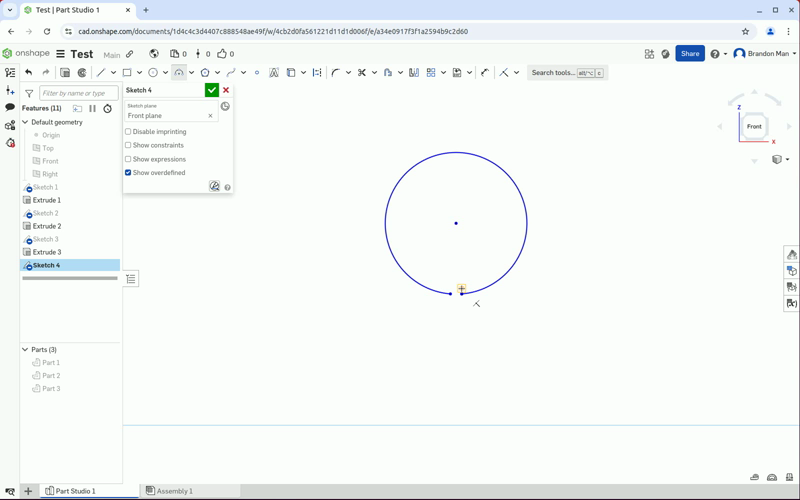
click(461, 288)
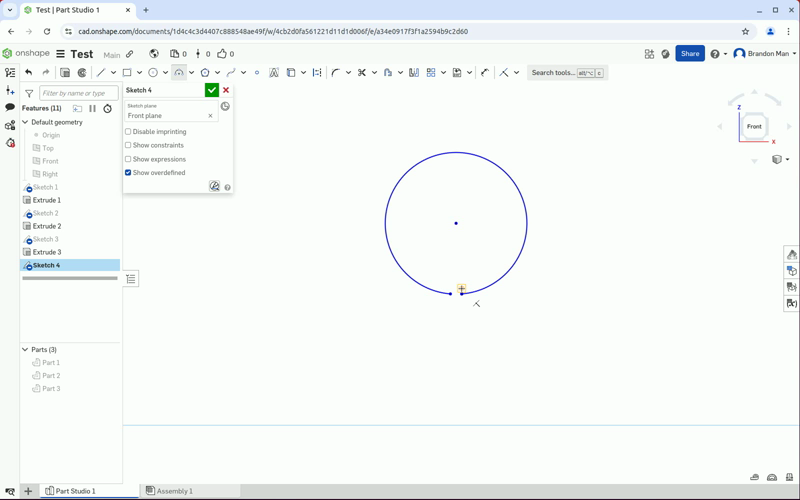
scroll(-6)
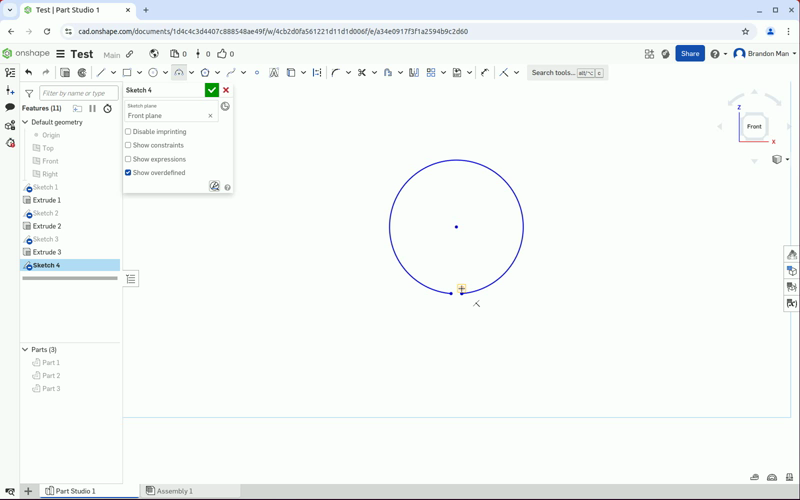
scroll(-6)
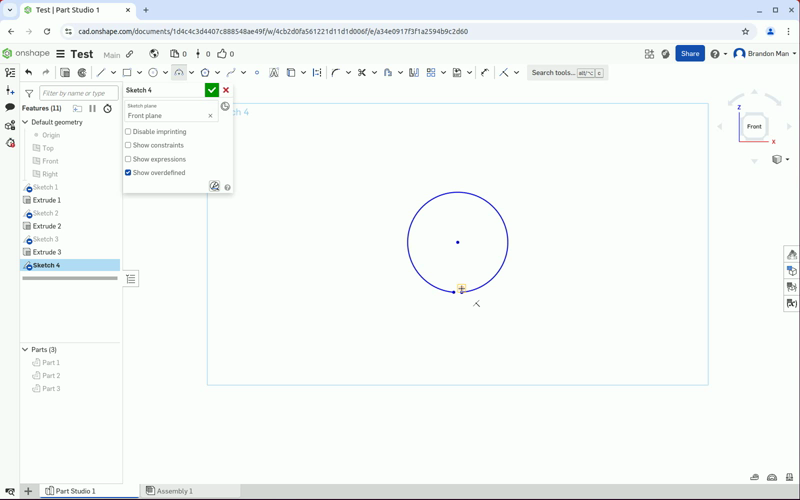
scroll(-6)
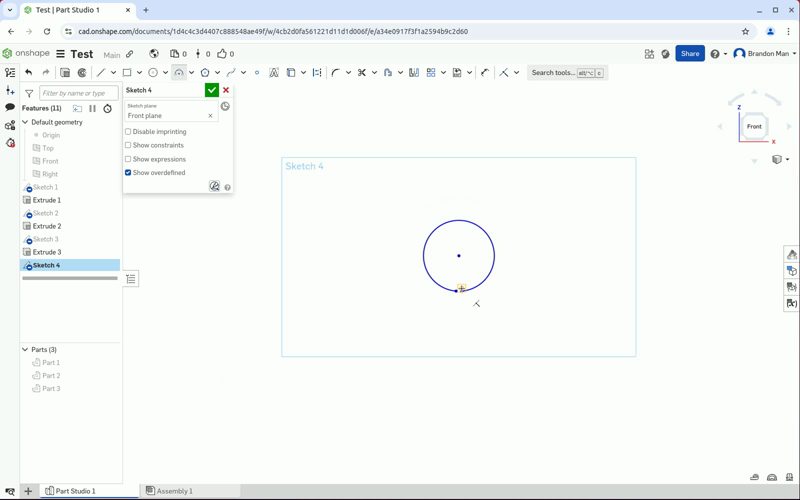
scroll(-6)
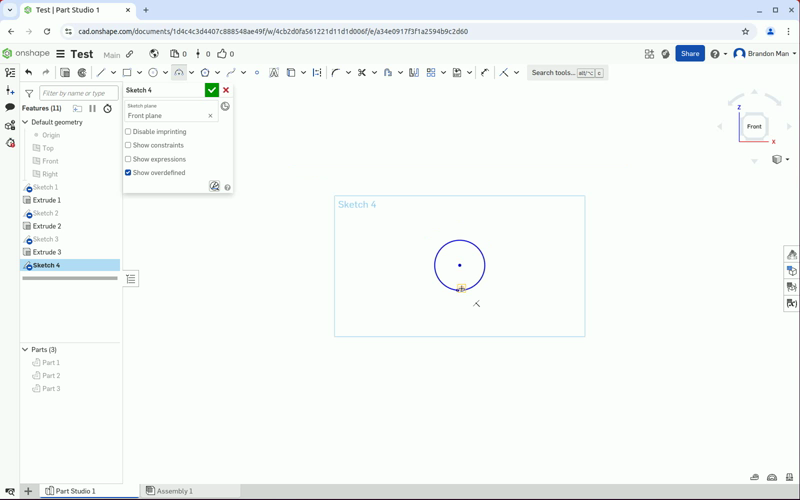
scroll(-6)
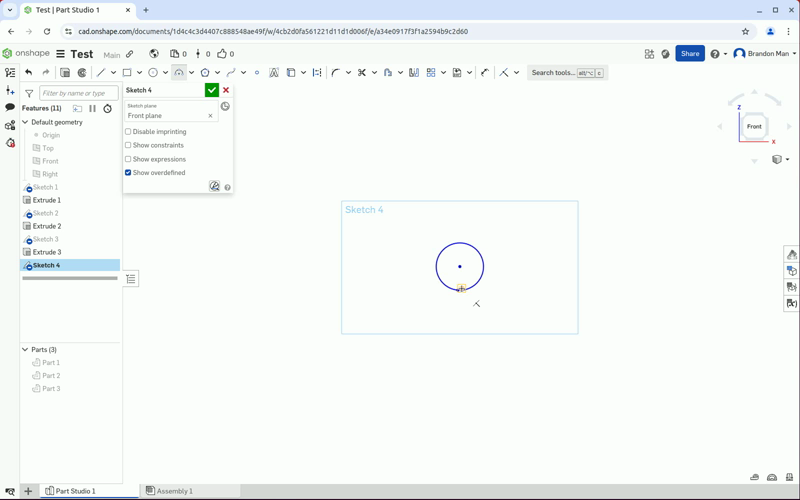
scroll(-6)
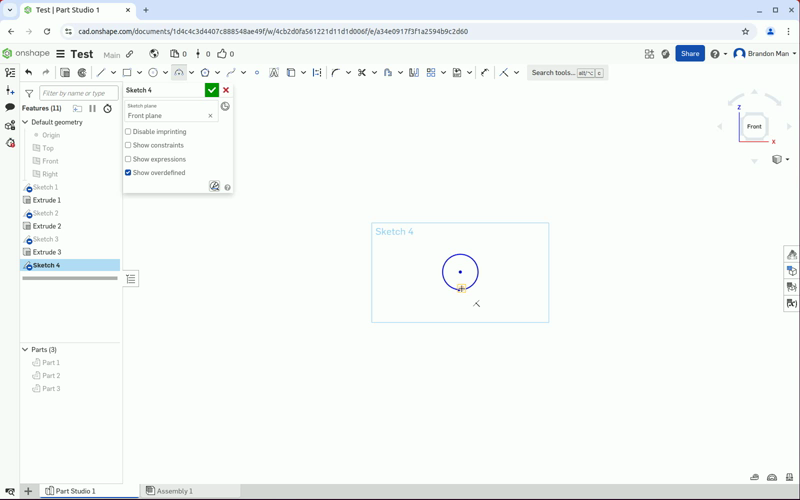
scroll(-6)
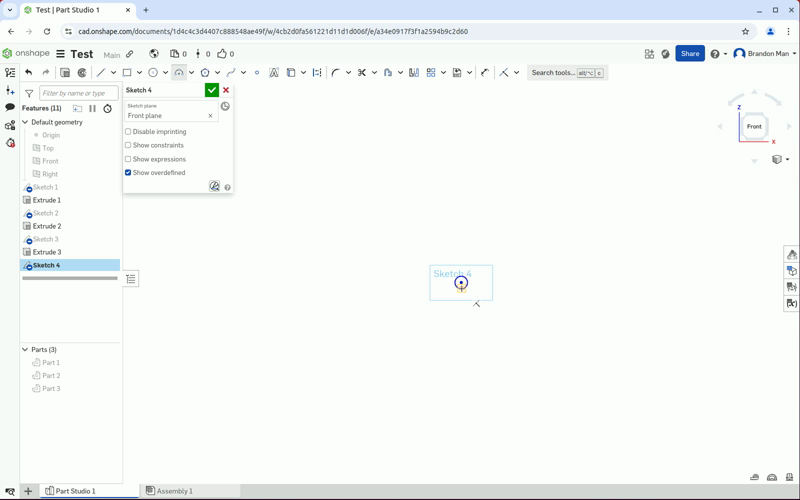
key_down(shift)
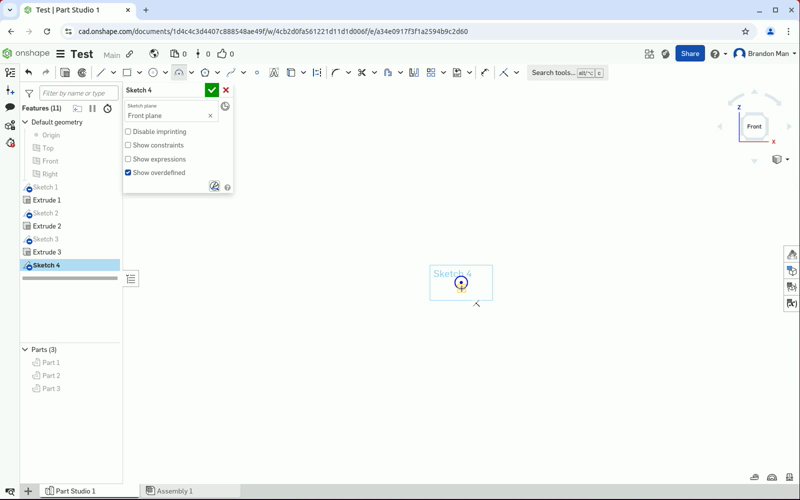
mouse_move(460, 288)
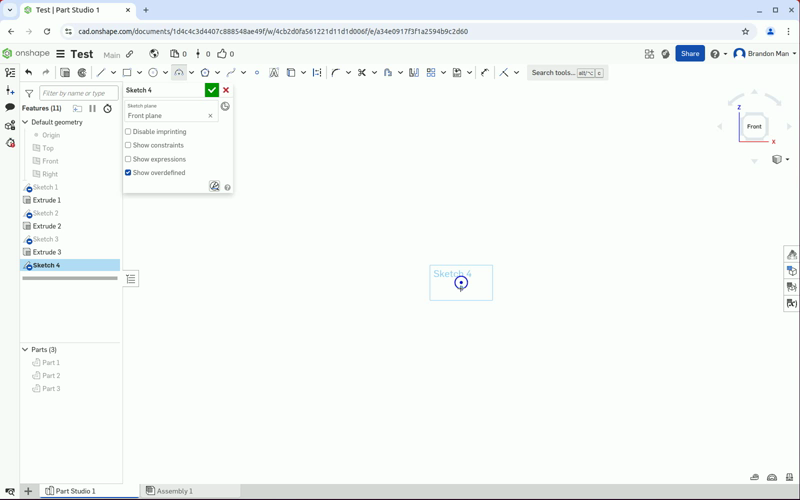
scroll(6)
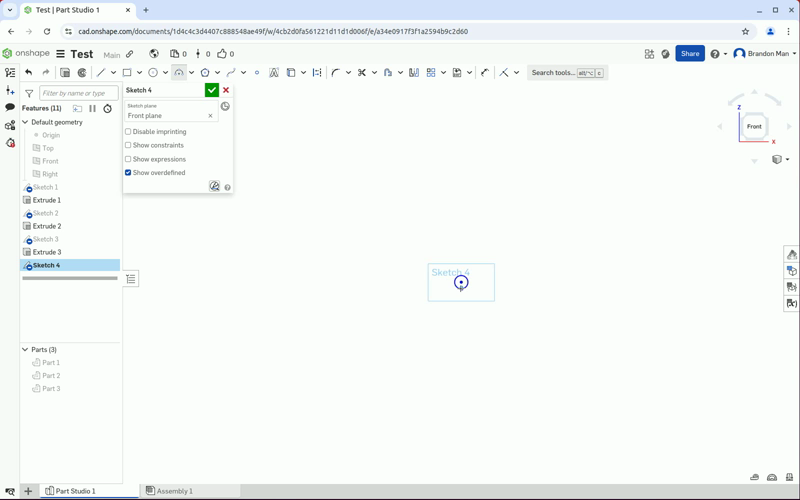
scroll(6)
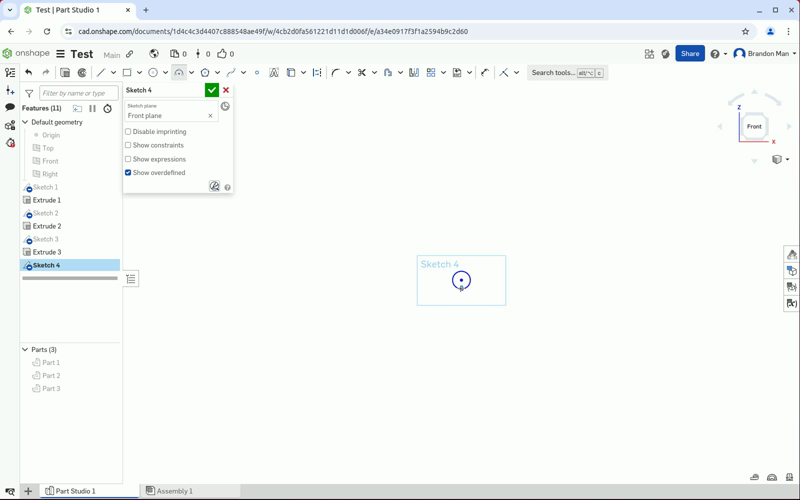
scroll(6)
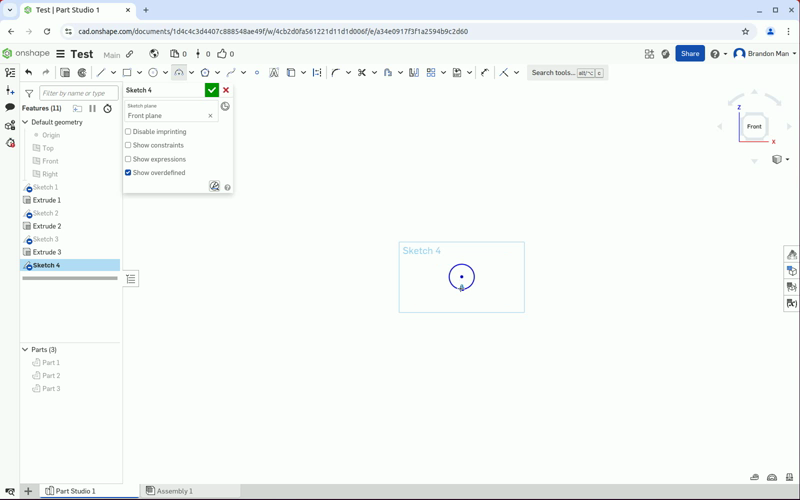
scroll(6)
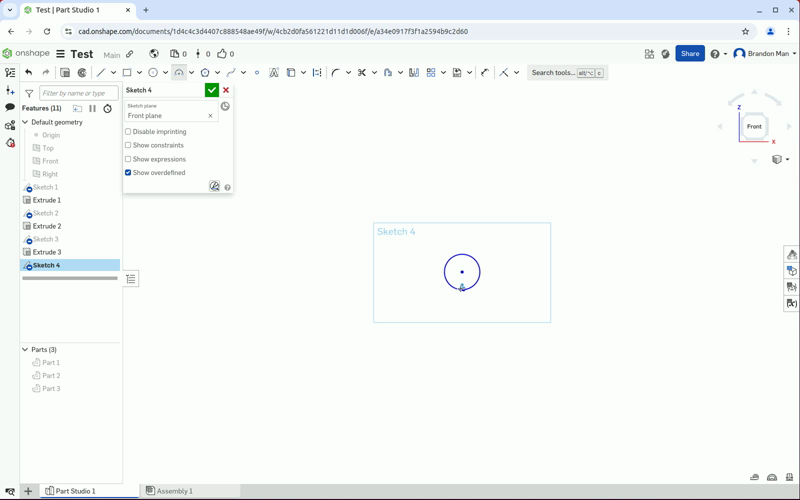
scroll(6)
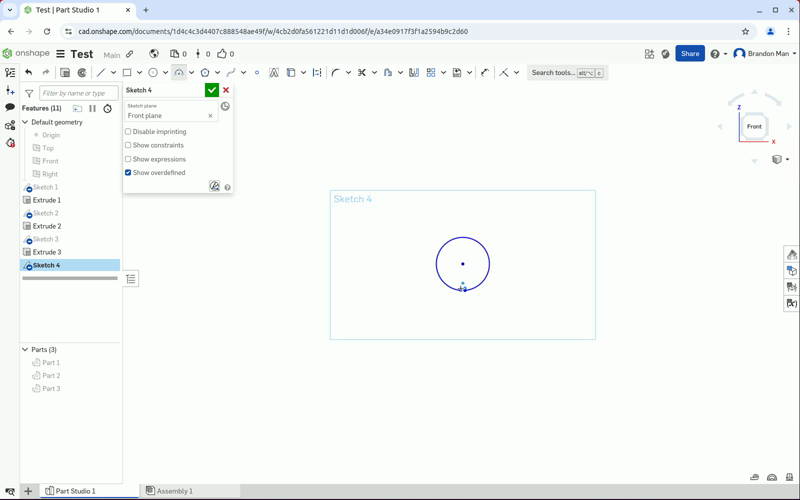
scroll(6)
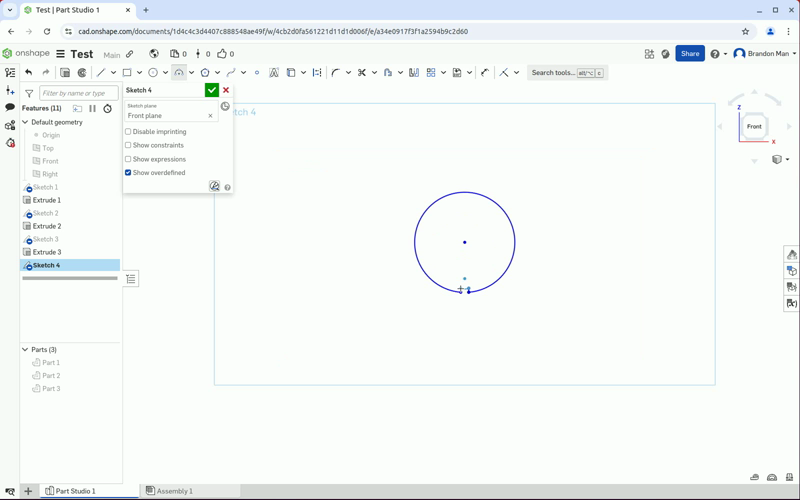
scroll(6)
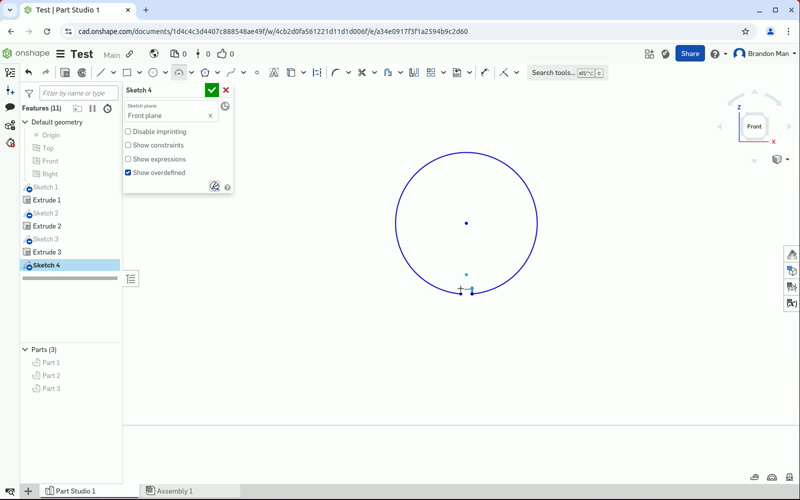
click(460, 288)
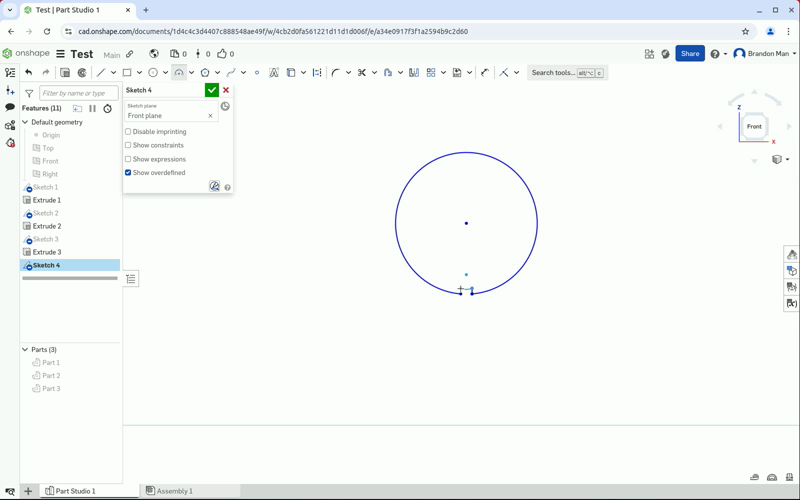
scroll(-6)
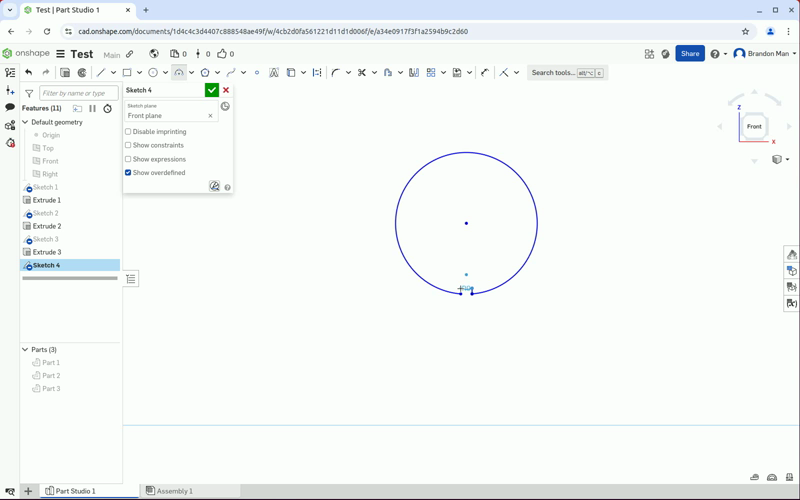
scroll(-6)
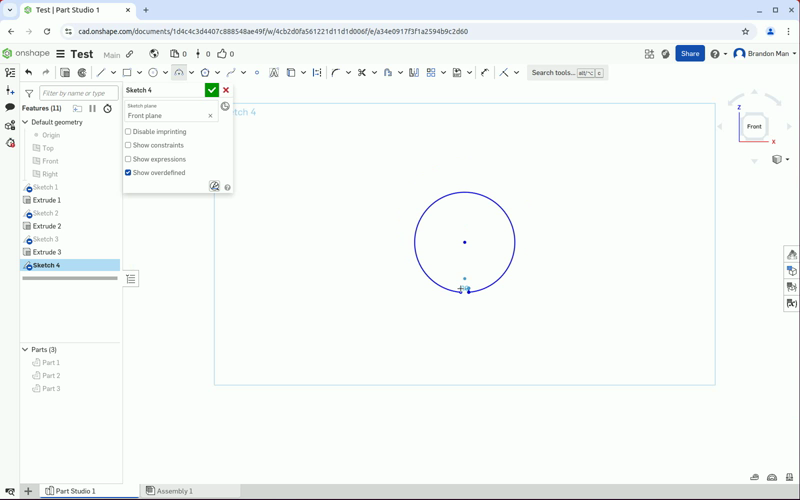
scroll(-6)
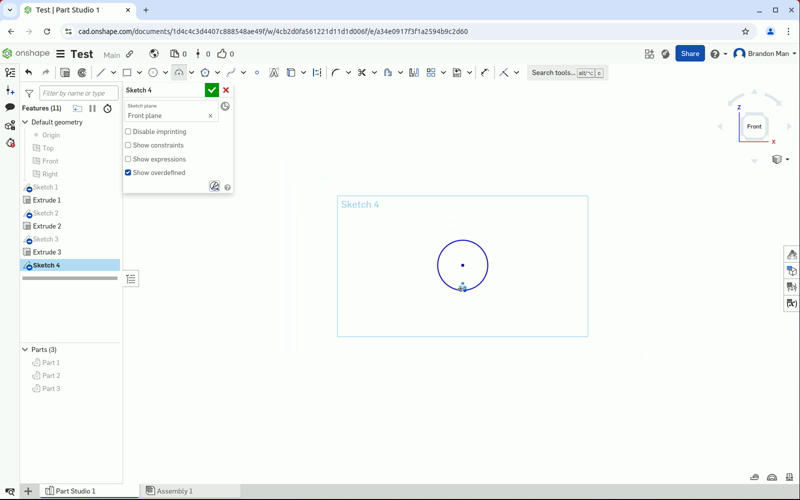
scroll(-6)
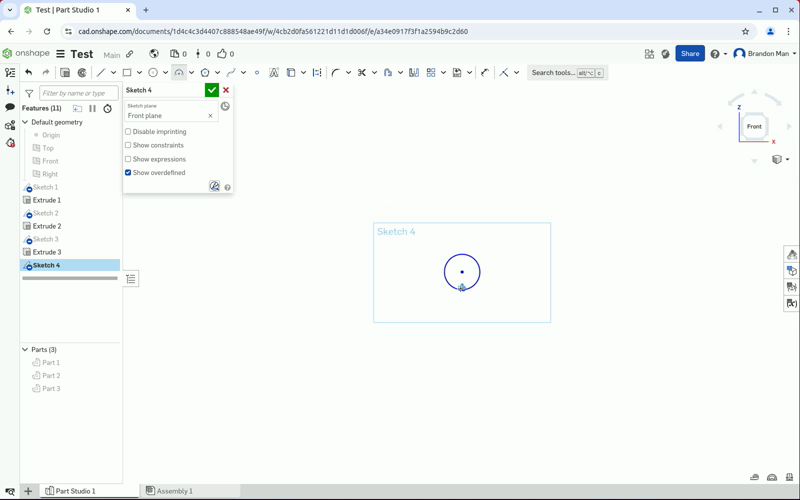
scroll(-6)
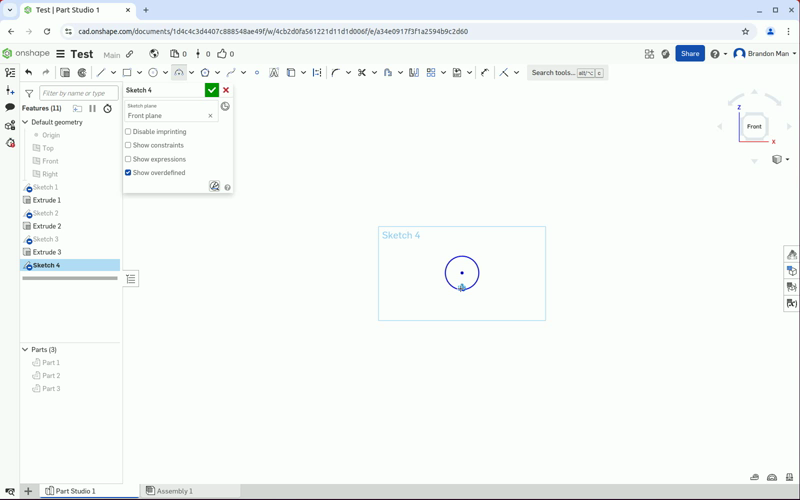
scroll(-6)
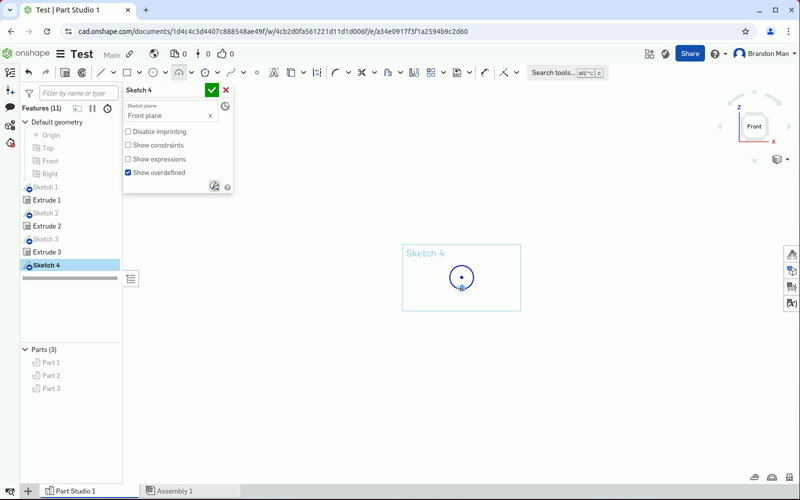
scroll(-6)
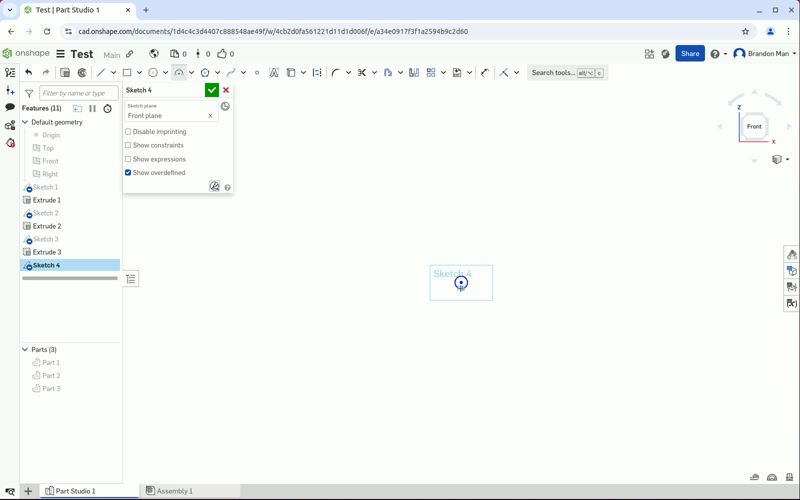
mouse_move(461, 277)
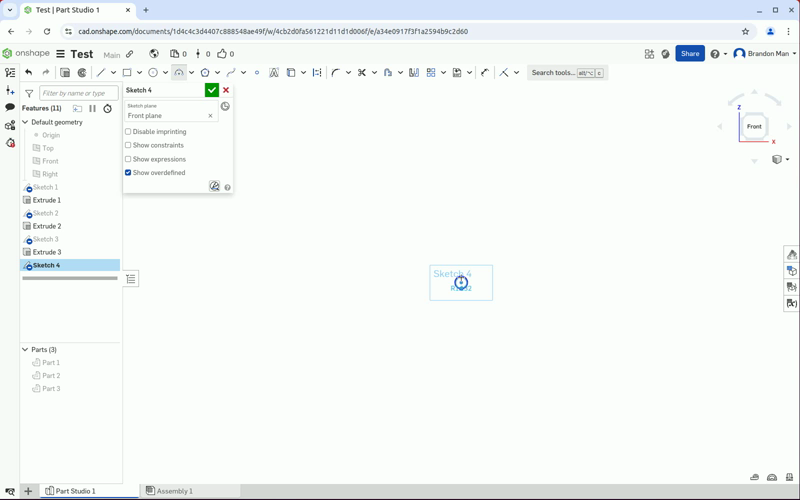
scroll(6)
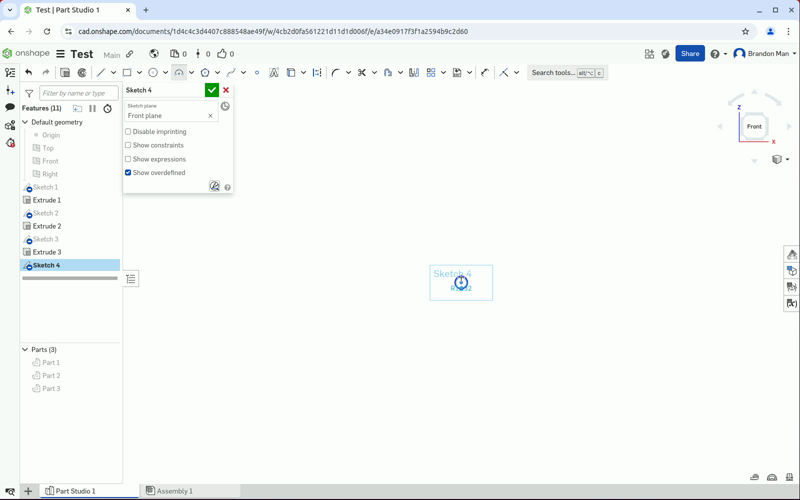
scroll(6)
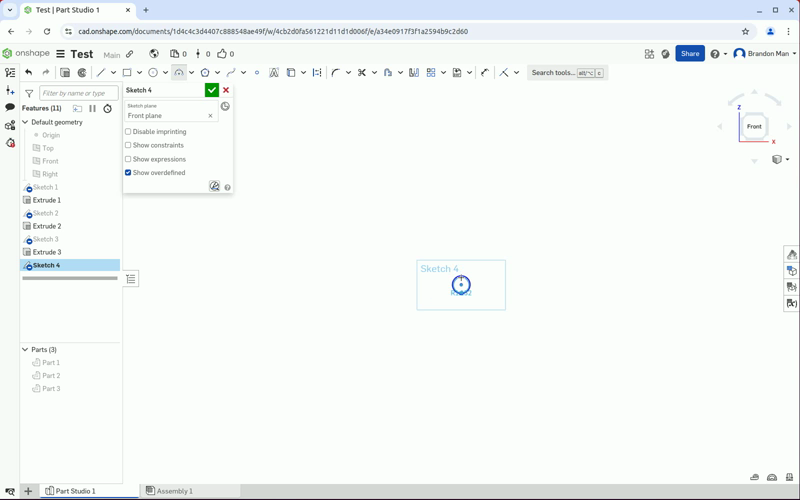
scroll(6)
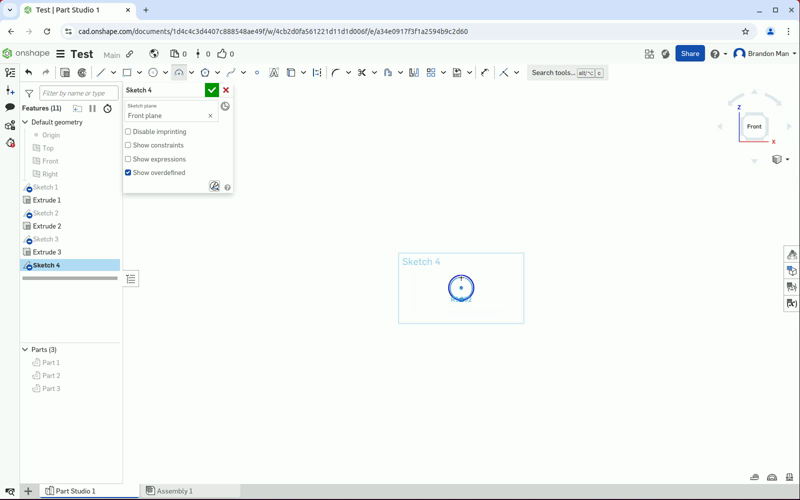
scroll(6)
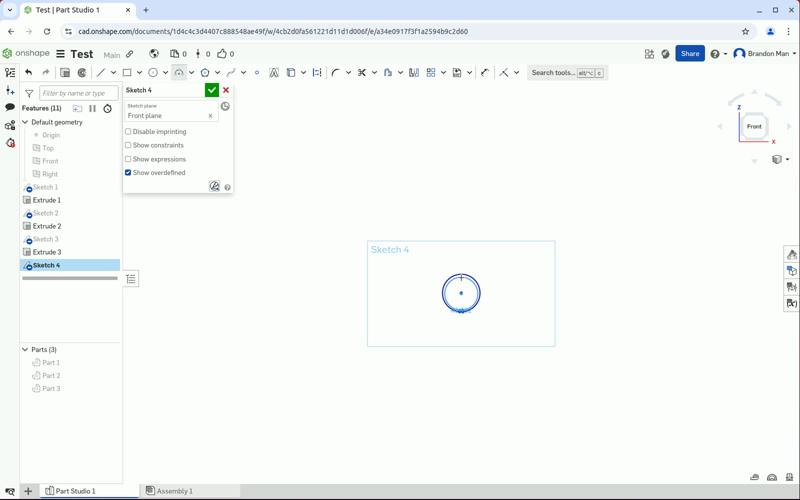
scroll(6)
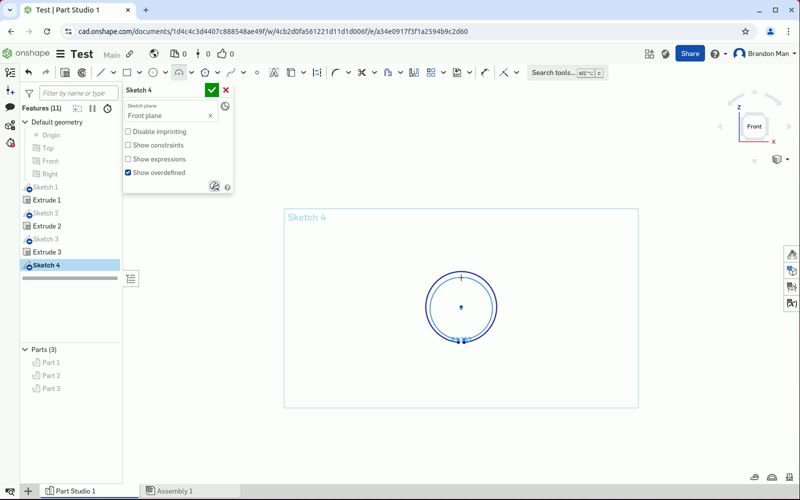
scroll(6)
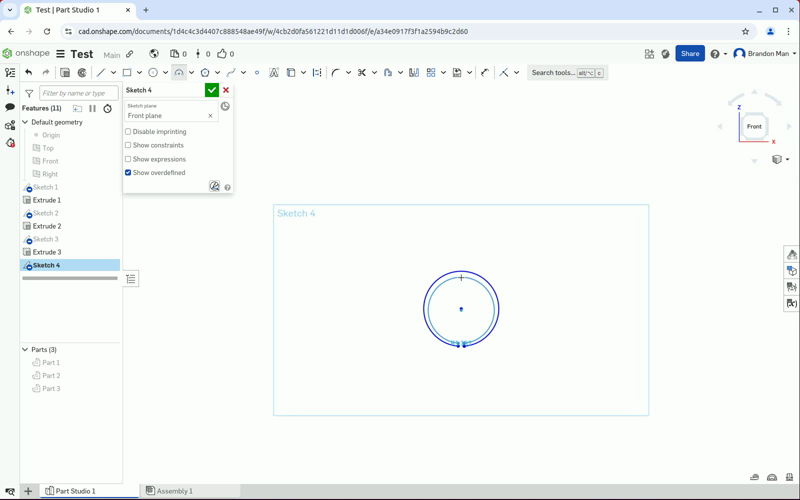
scroll(6)
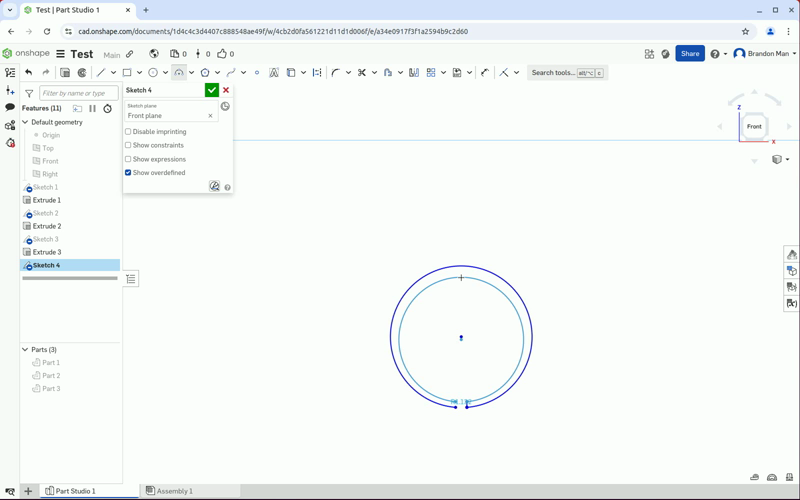
click(461, 277)
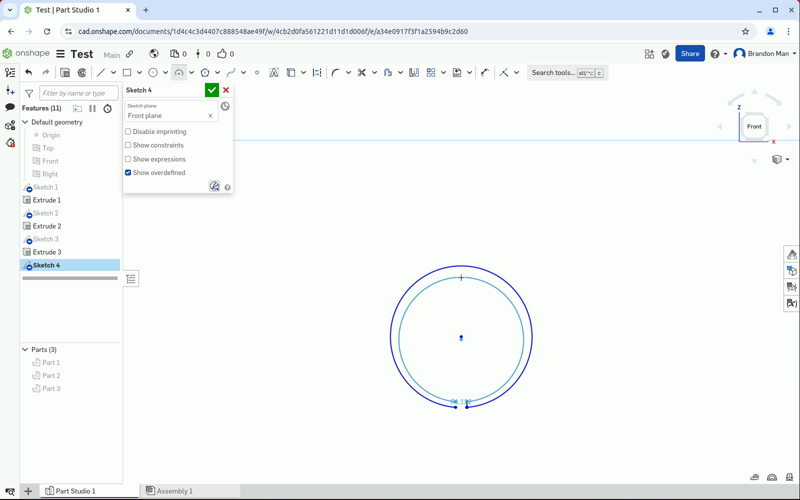
scroll(-6)
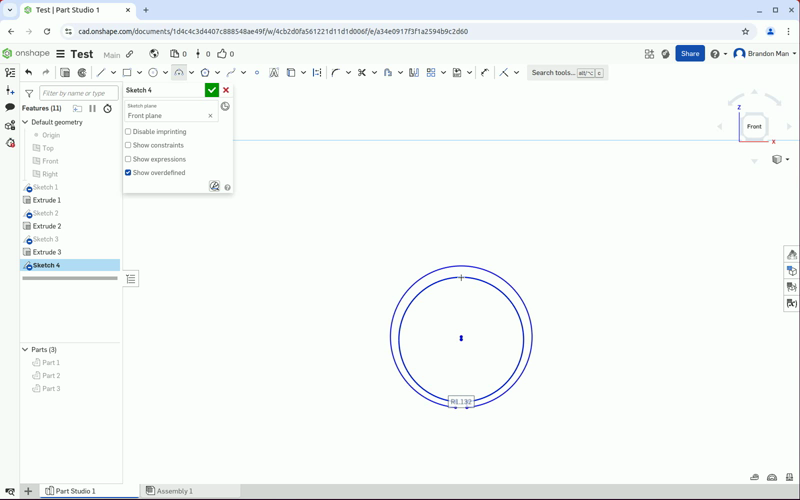
scroll(-6)
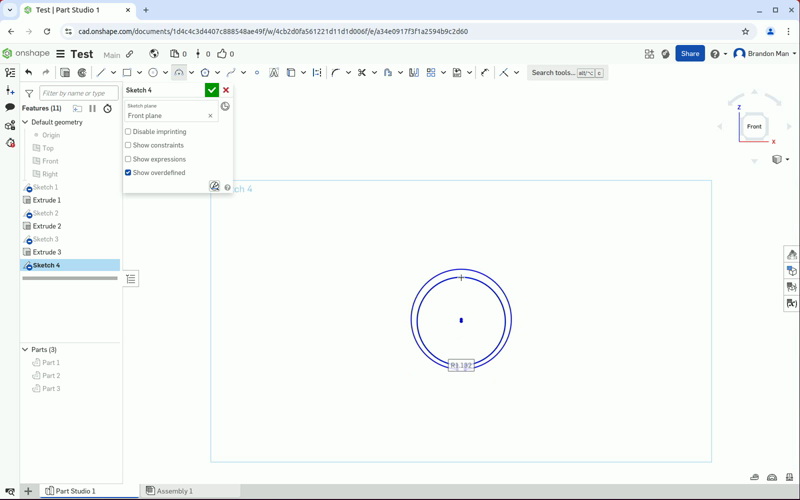
scroll(-6)
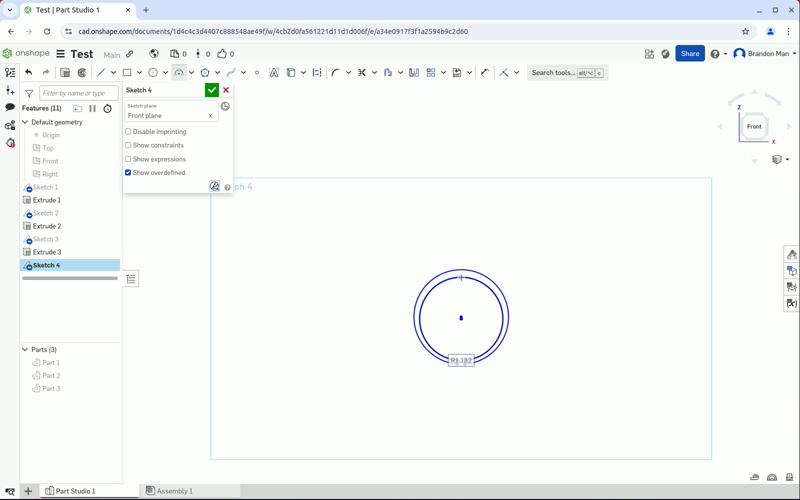
scroll(-6)
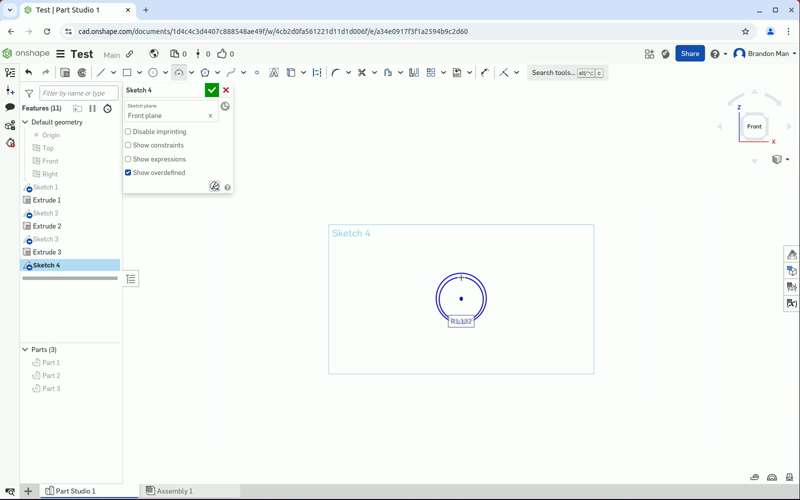
scroll(-6)
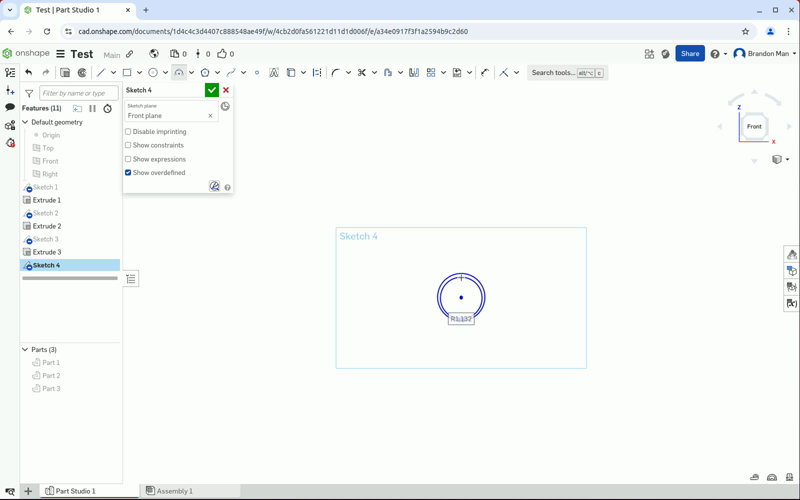
scroll(-6)
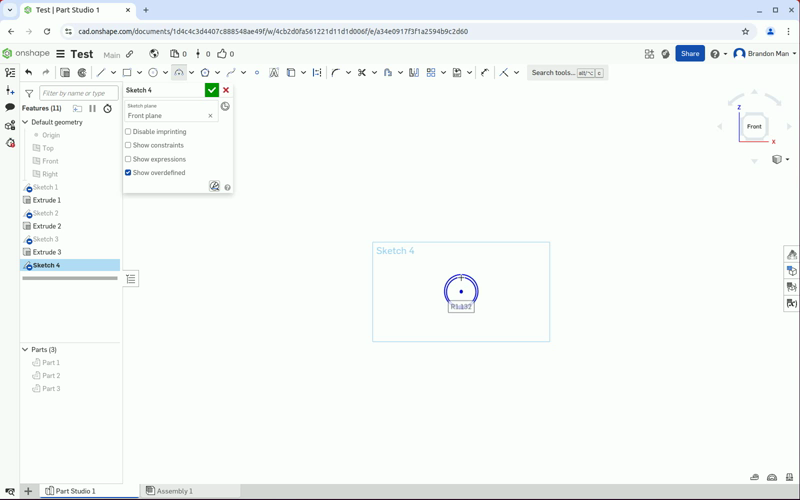
scroll(-6)
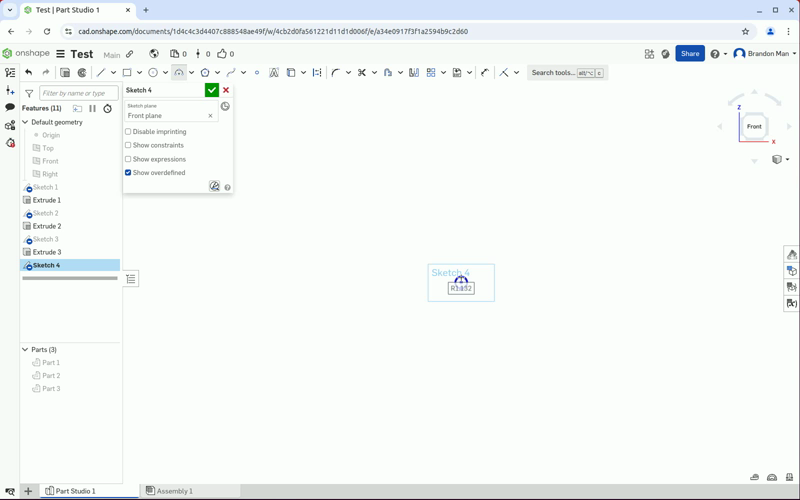
key_up(shift)
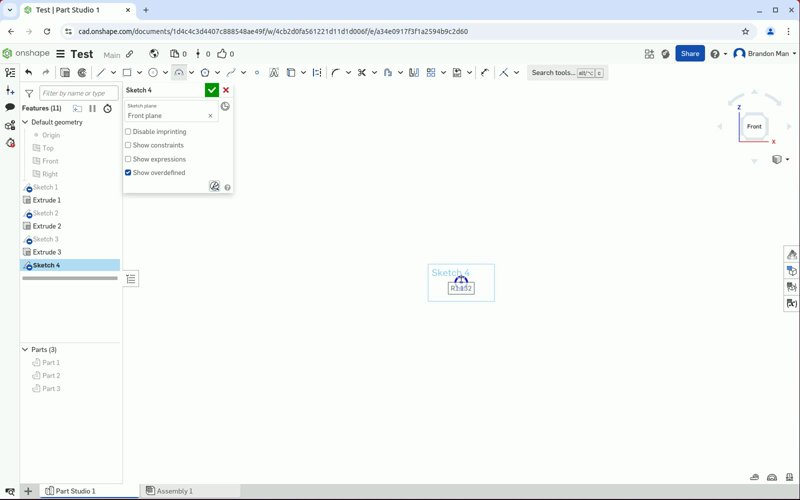
key(esc)
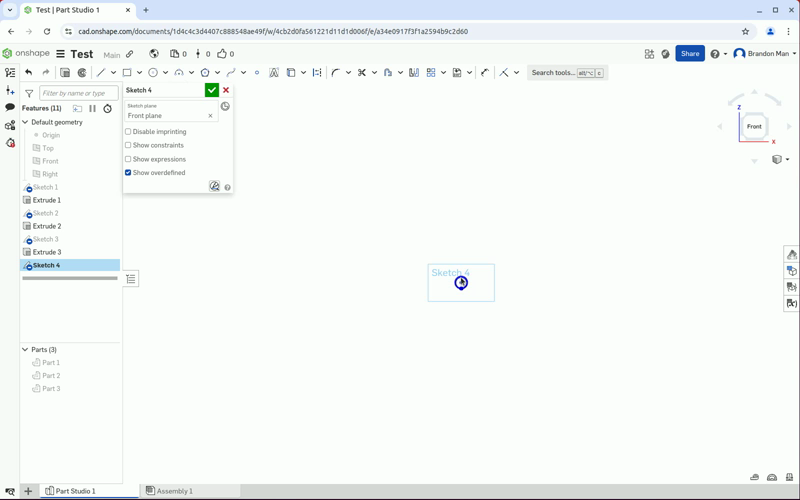
key(l)
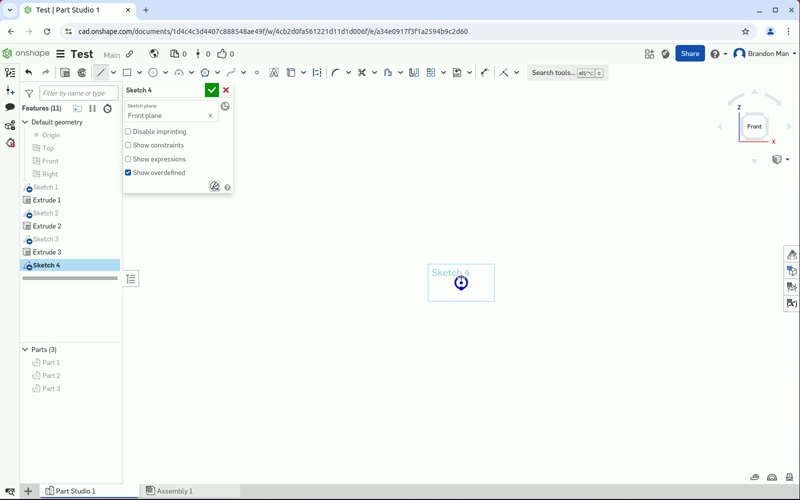
mouse_move(460, 288)
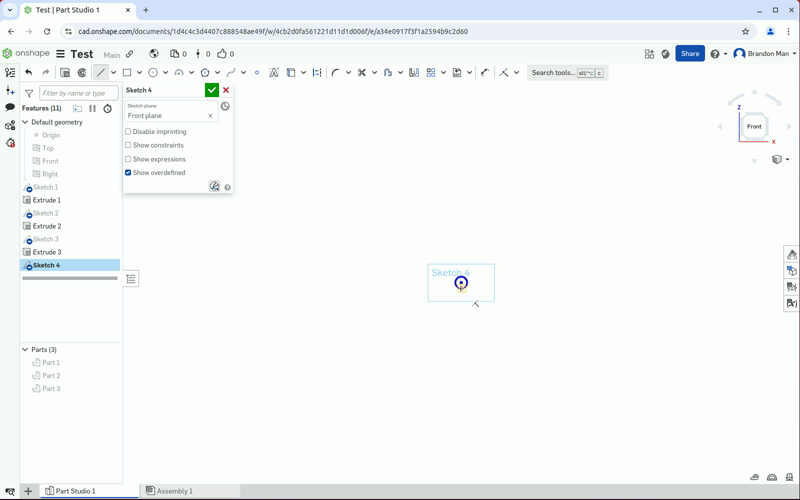
scroll(6)
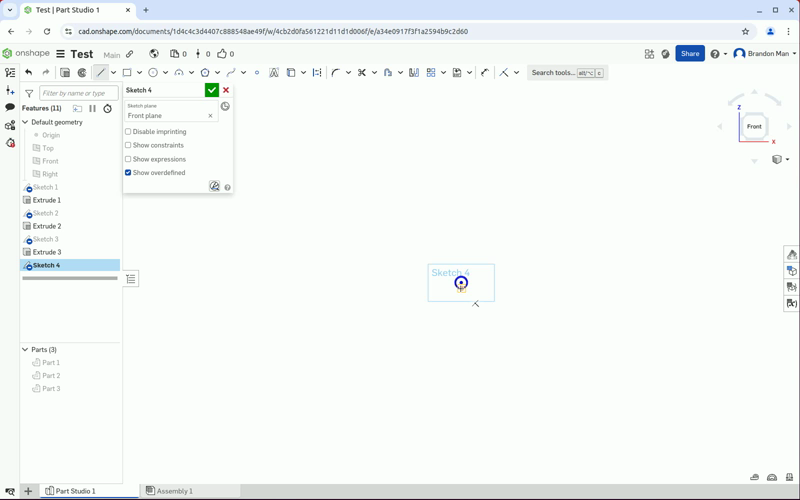
scroll(6)
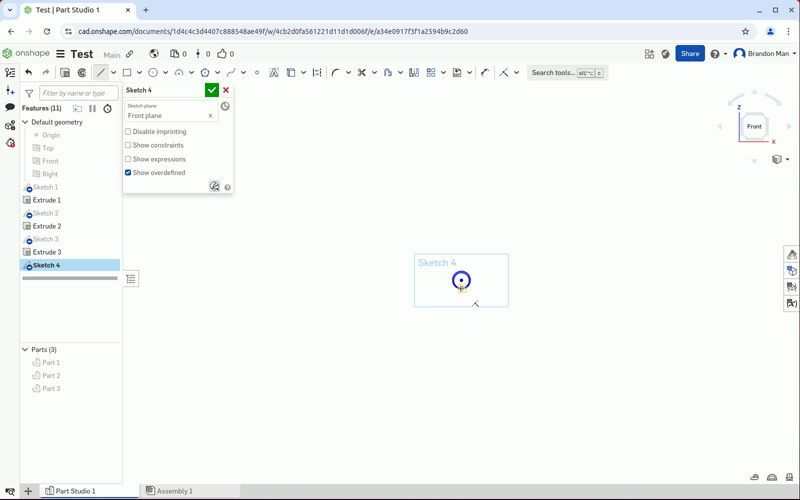
scroll(6)
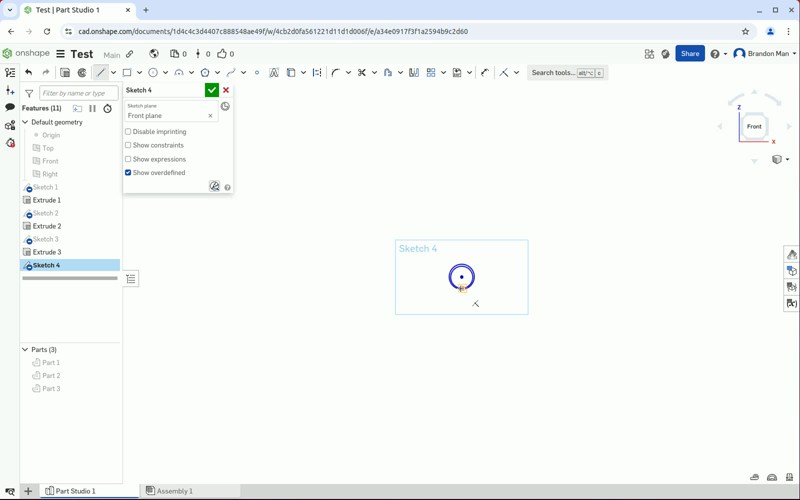
scroll(6)
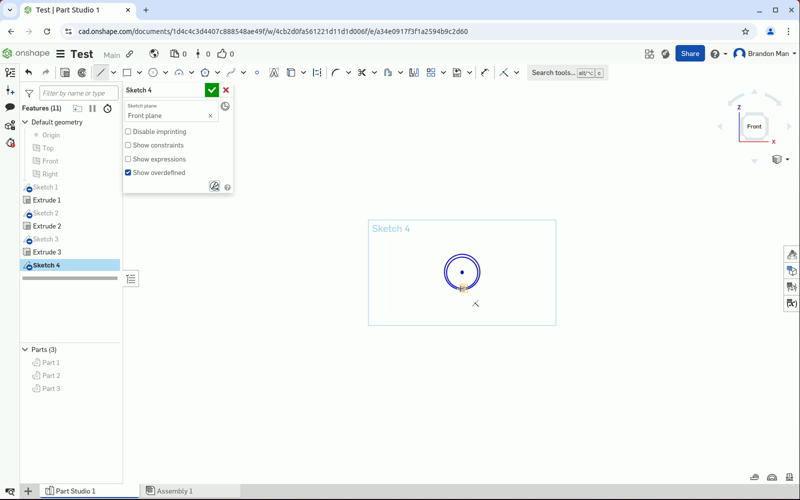
scroll(6)
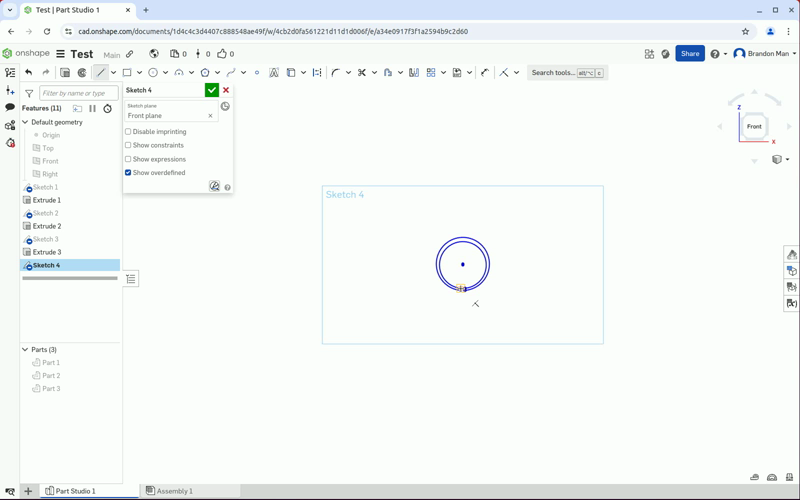
scroll(6)
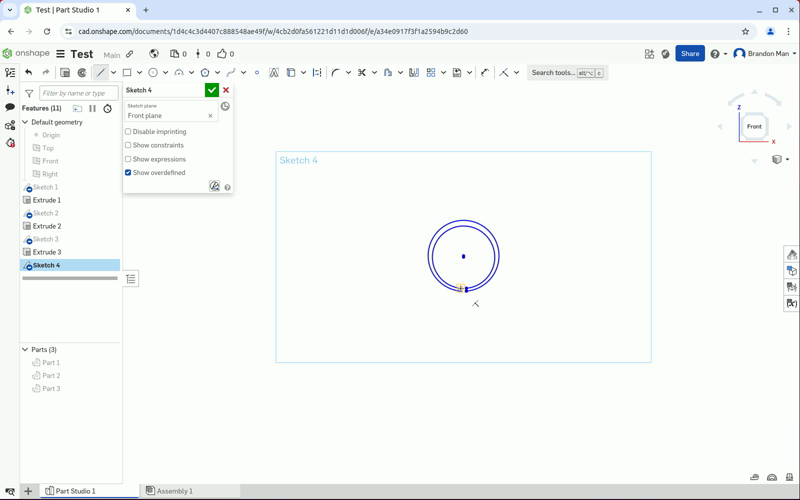
scroll(6)
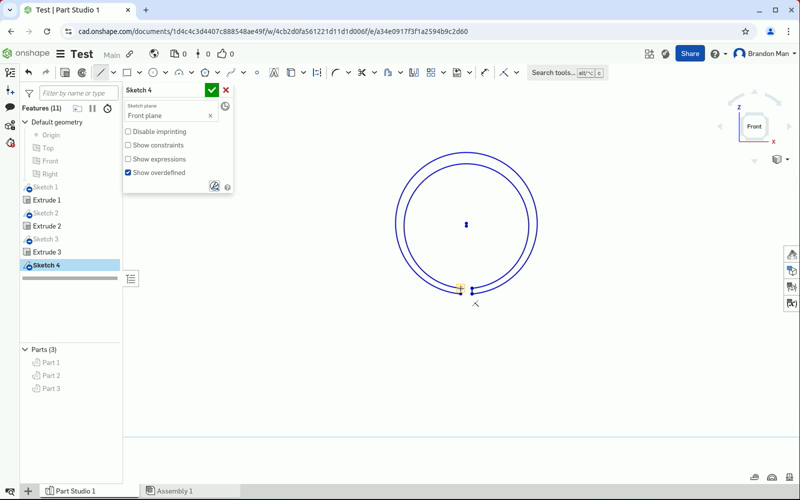
click(460, 288)
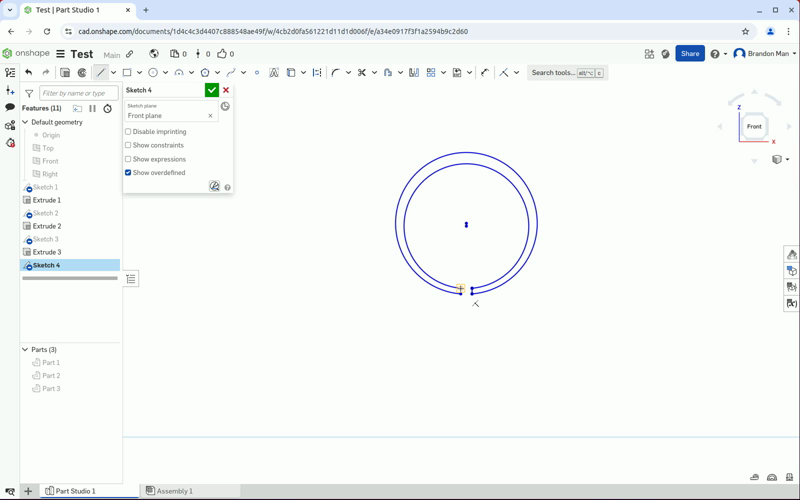
scroll(-6)
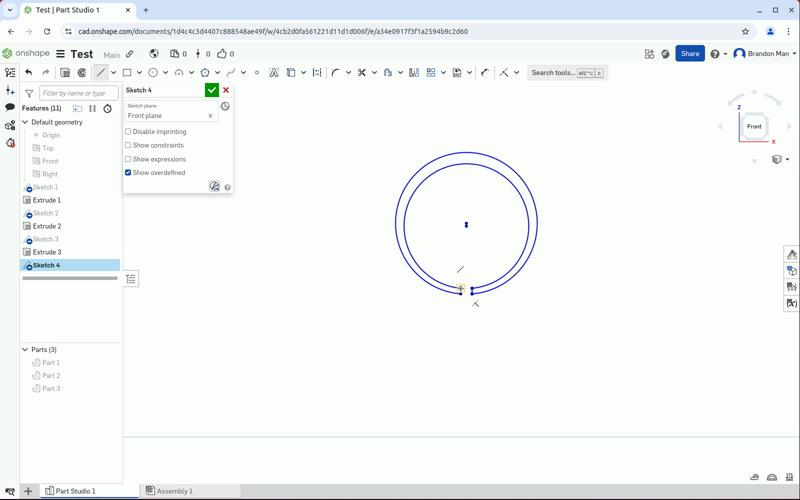
scroll(-6)
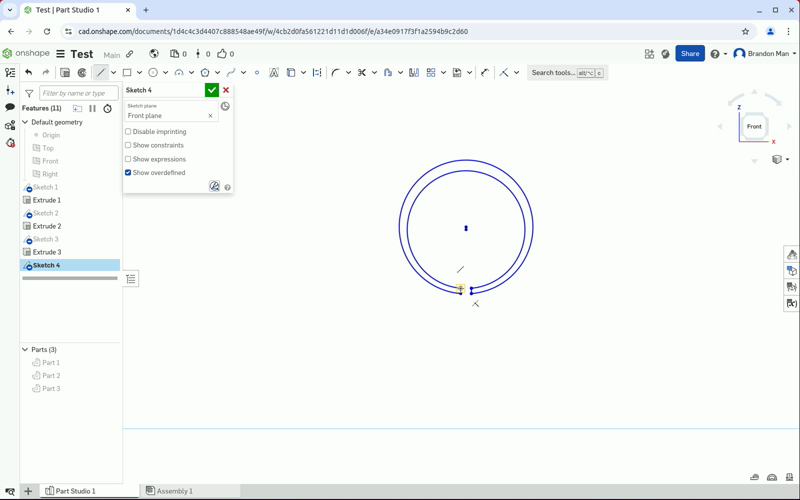
scroll(-6)
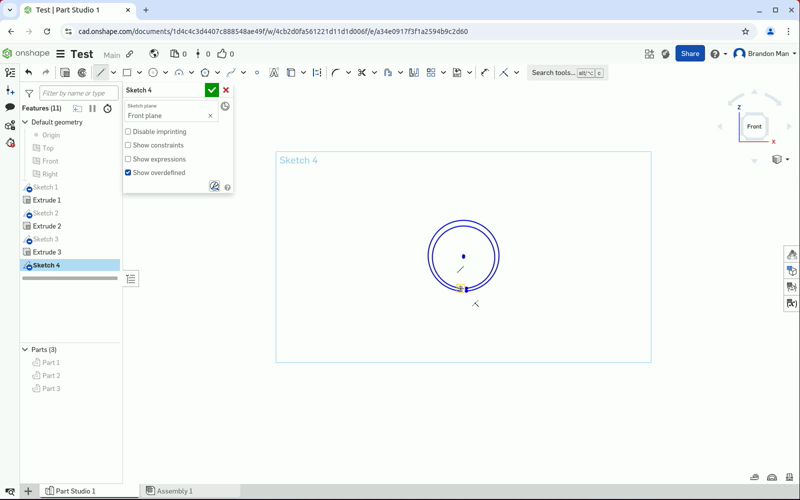
scroll(-6)
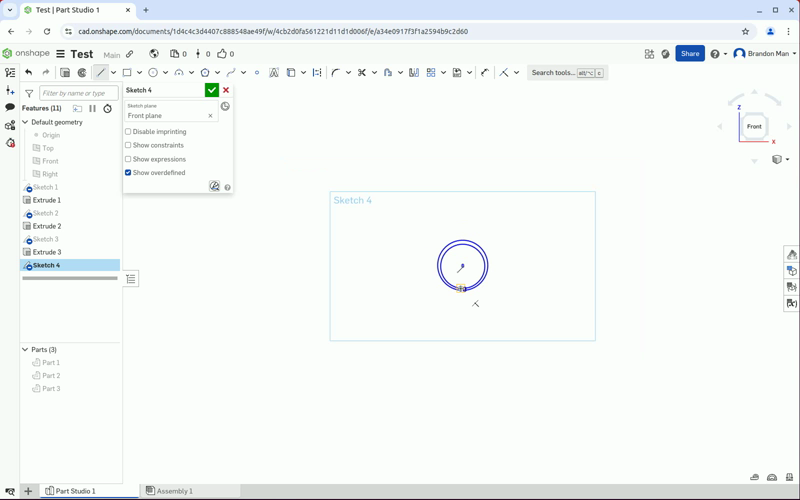
scroll(-6)
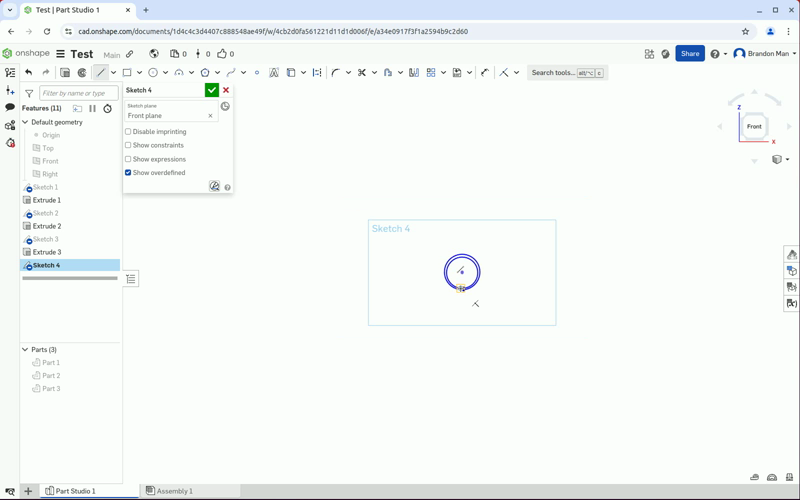
scroll(-6)
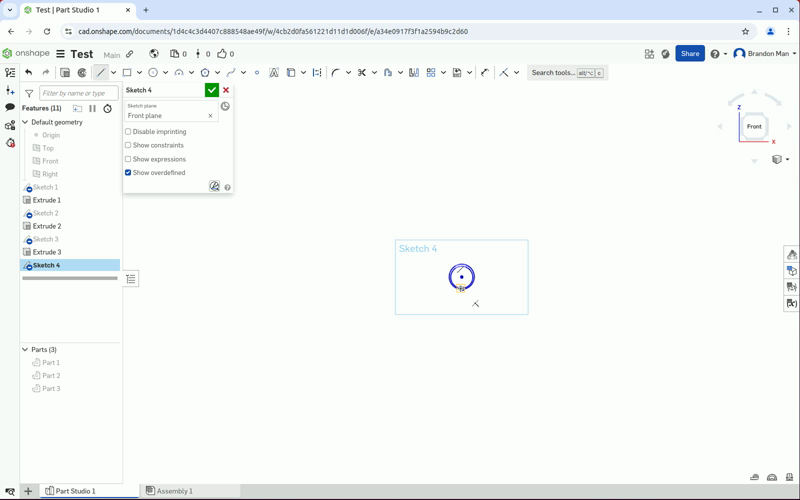
scroll(-6)
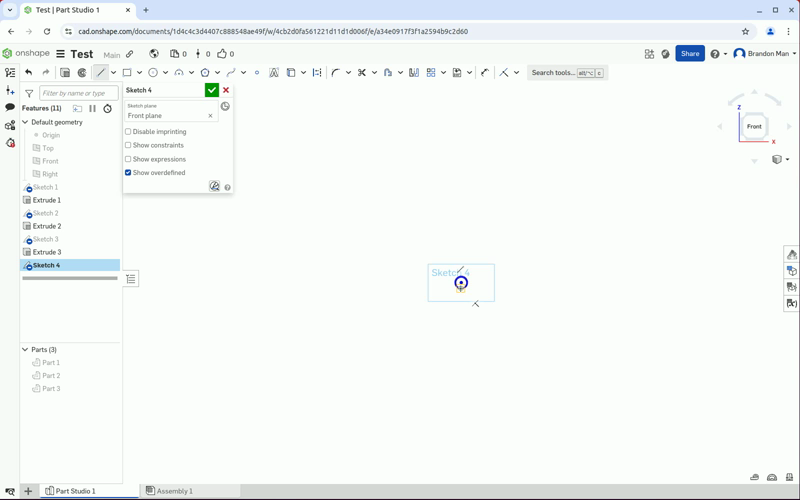
mouse_move(490, 288)
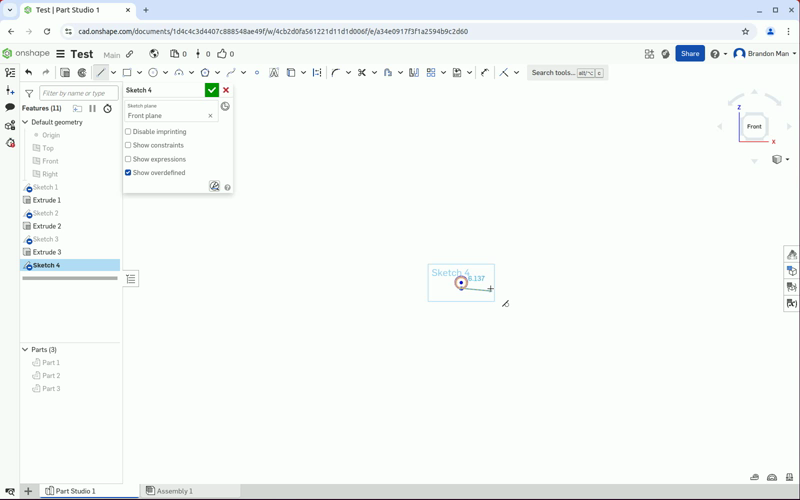
key_down(shift)
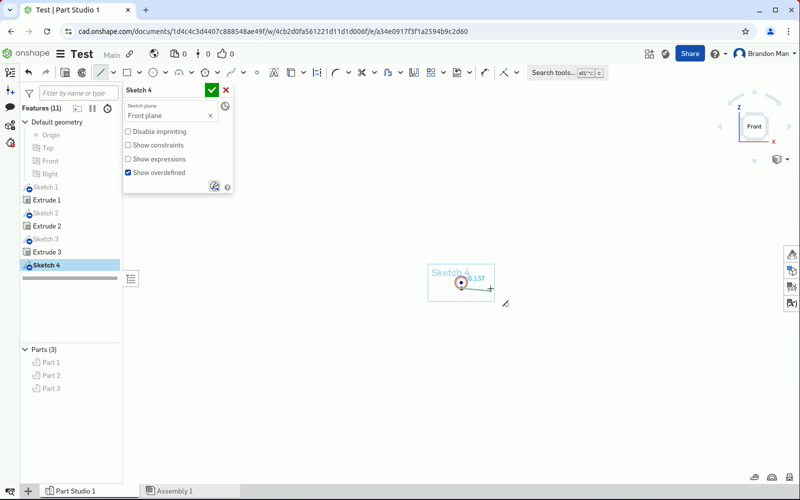
mouse_move(460, 288)
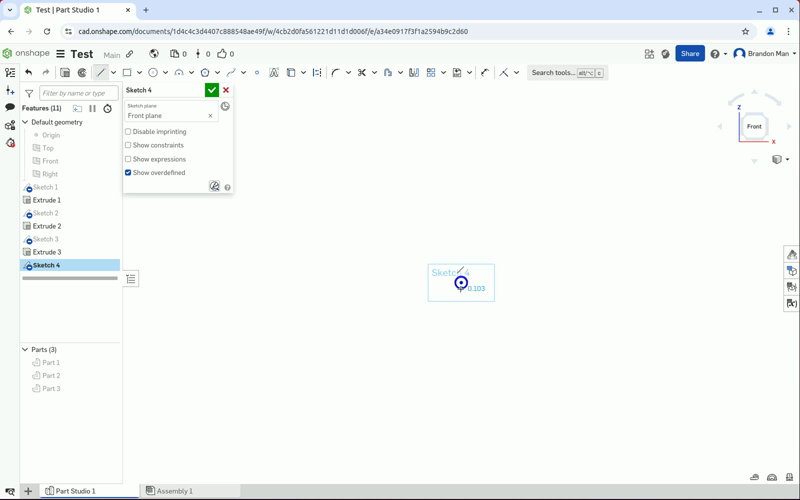
scroll(6)
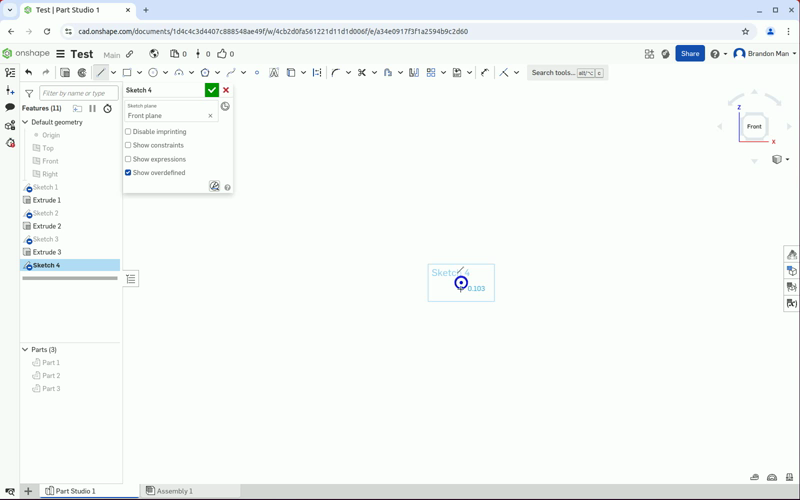
scroll(6)
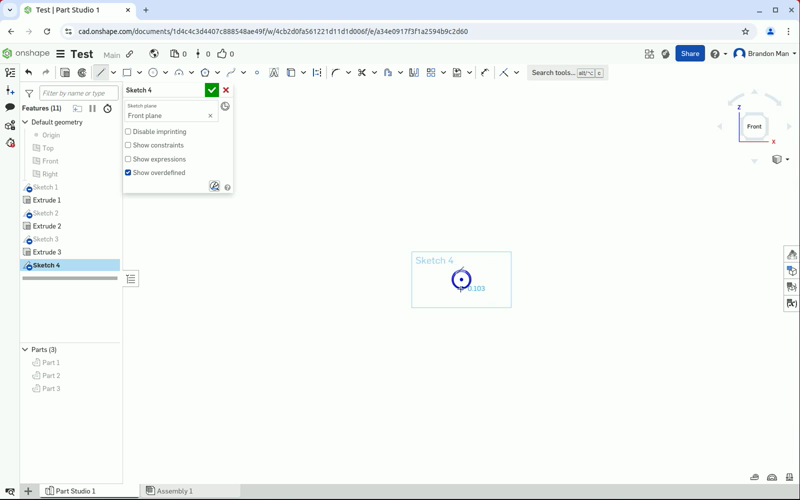
scroll(6)
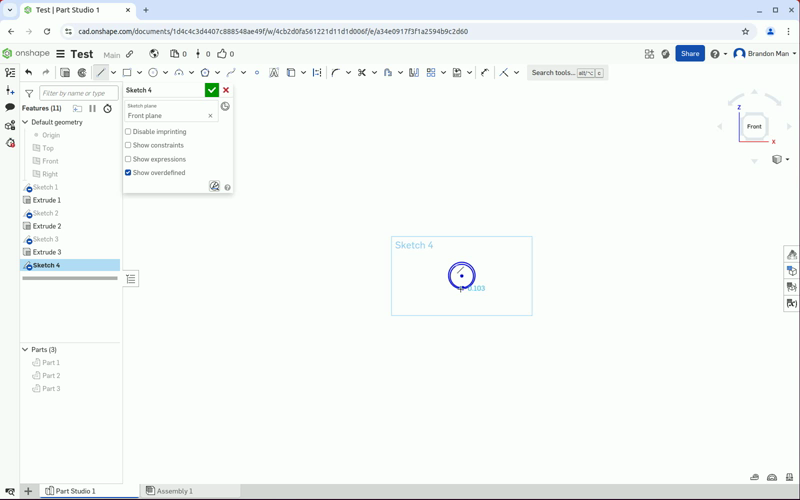
scroll(6)
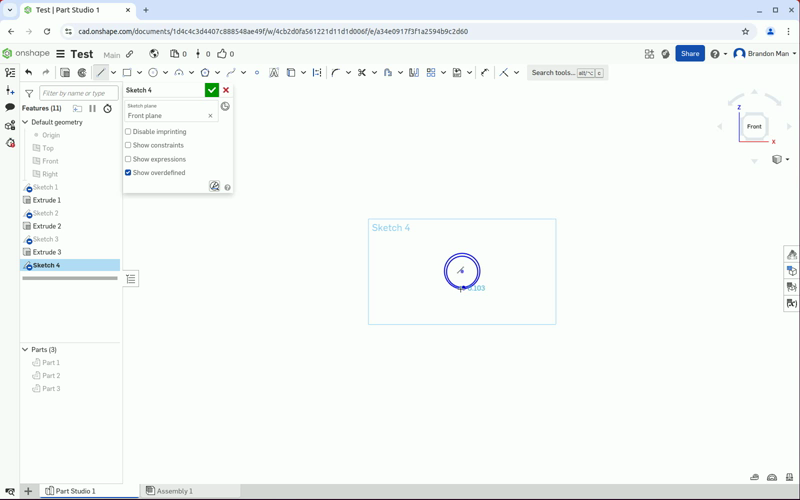
scroll(6)
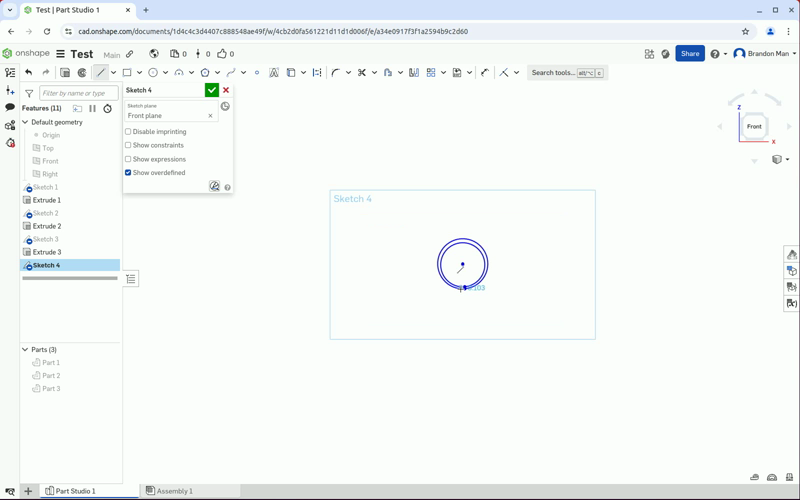
scroll(6)
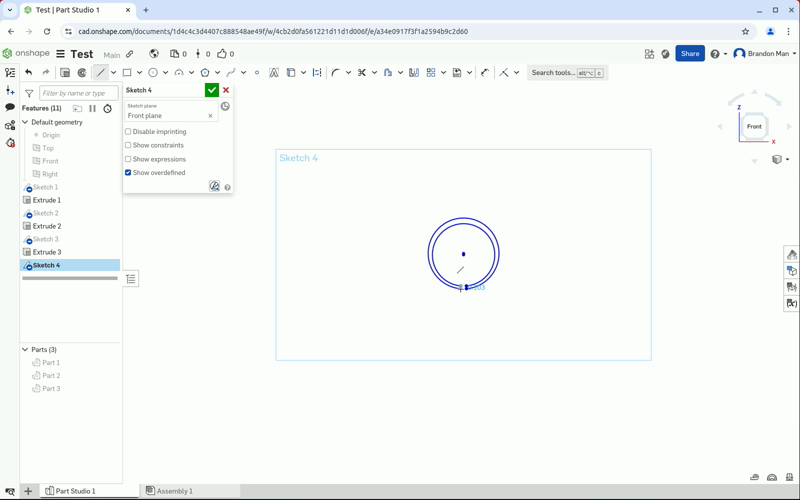
scroll(6)
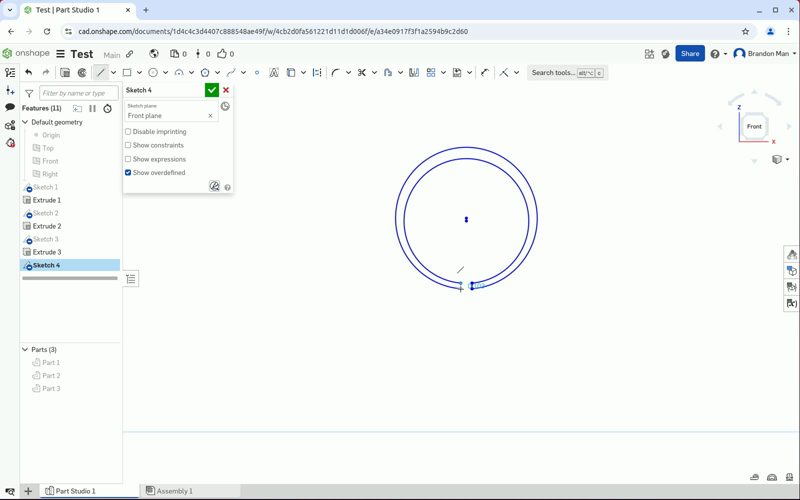
key_up(shift)
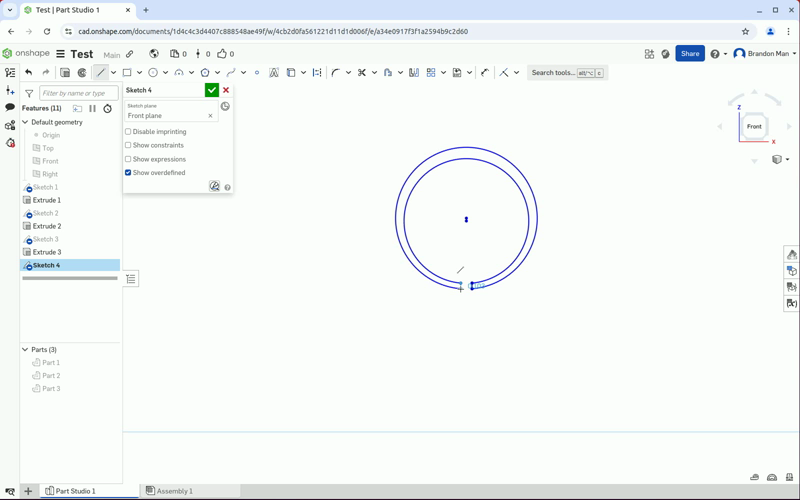
click(460, 288)
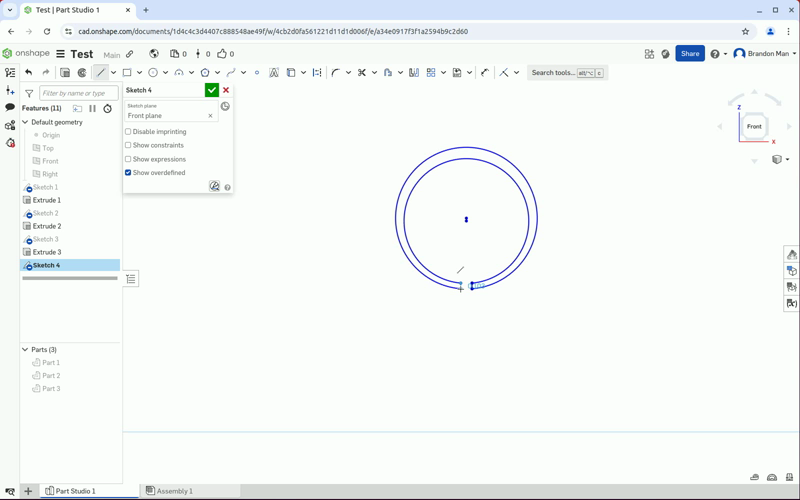
scroll(-6)
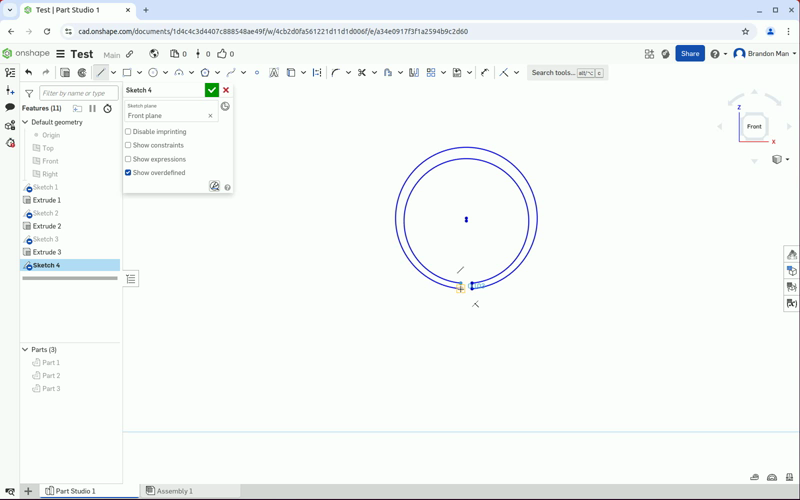
scroll(-6)
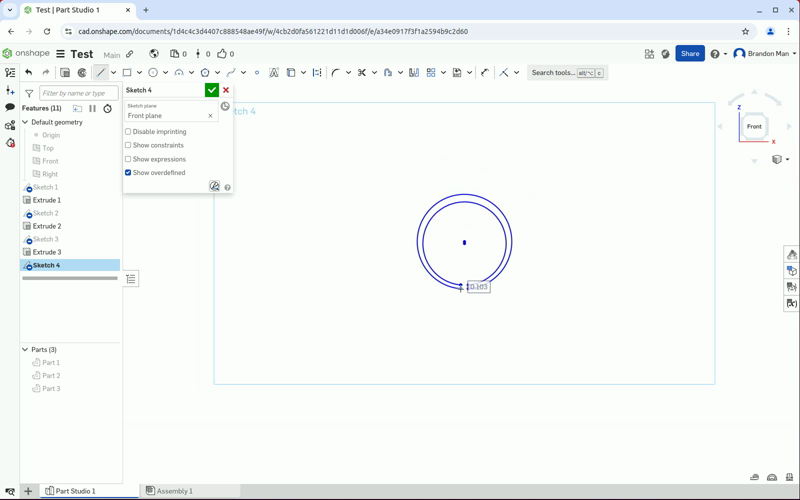
scroll(-6)
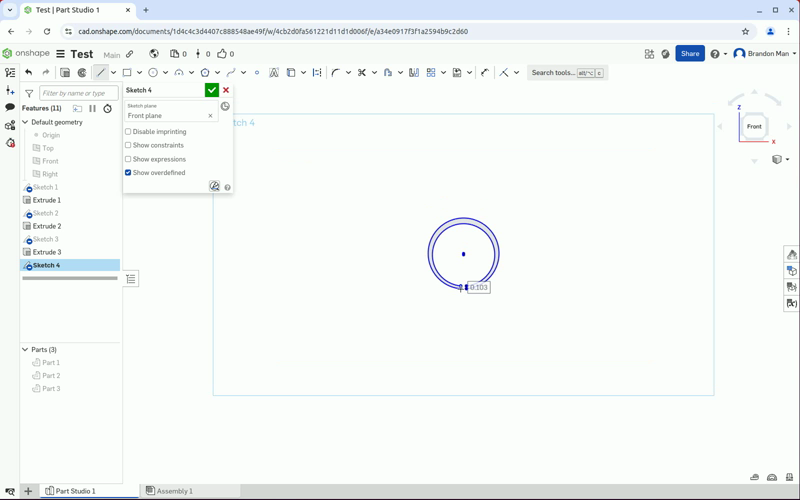
scroll(-6)
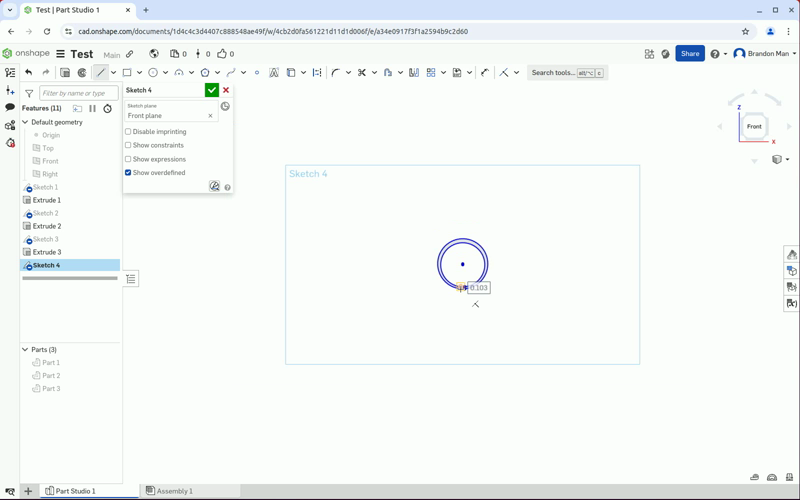
scroll(-6)
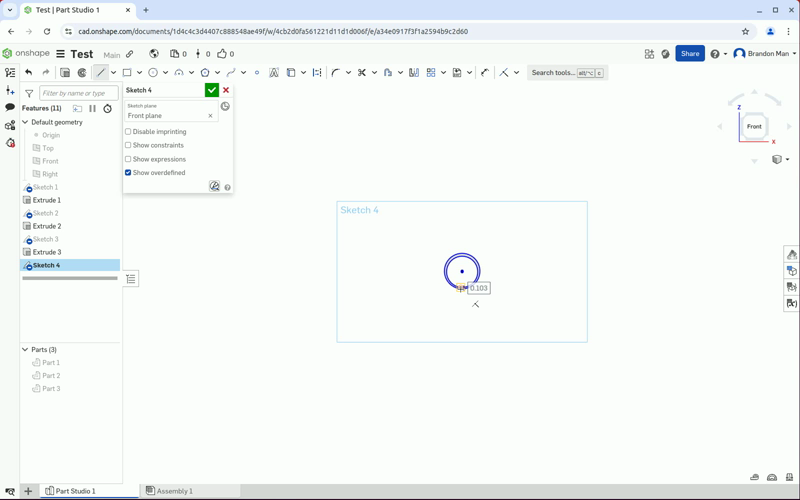
scroll(-6)
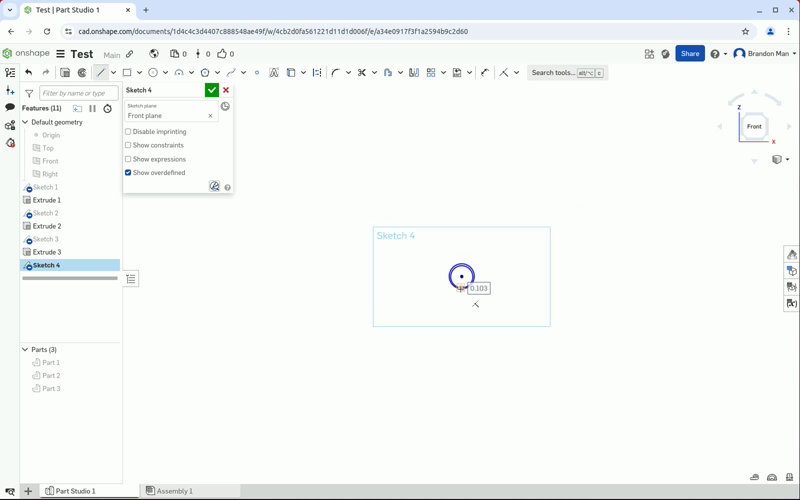
scroll(-6)
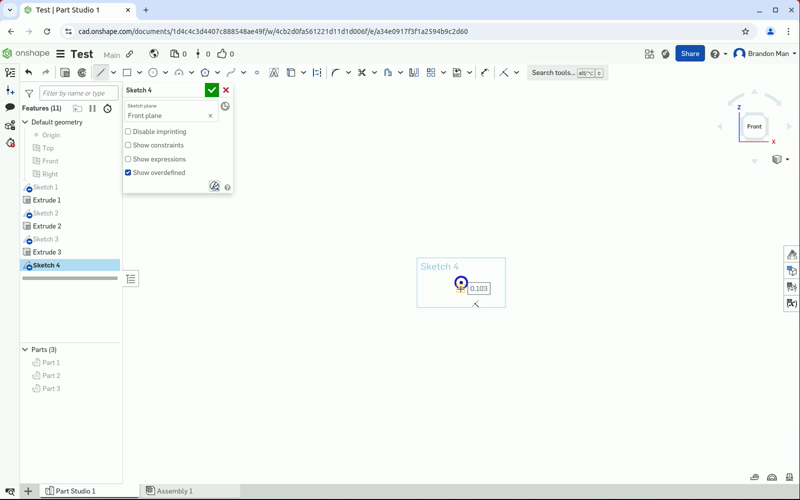
key(esc)
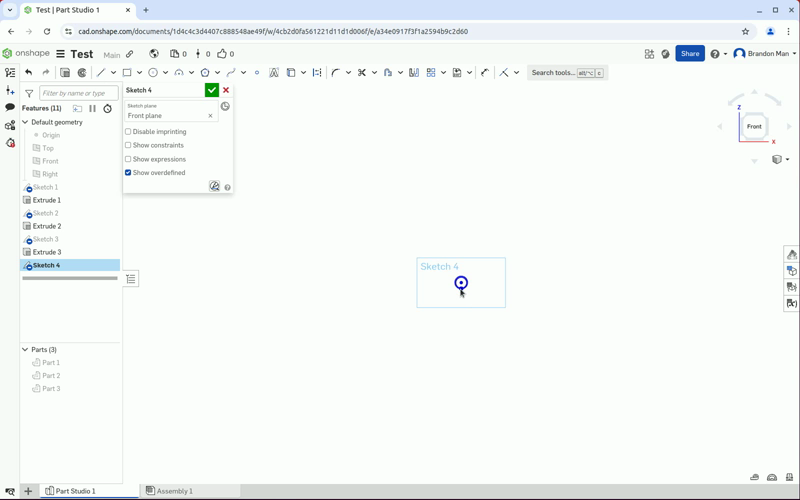
mouse_move(466, 279)
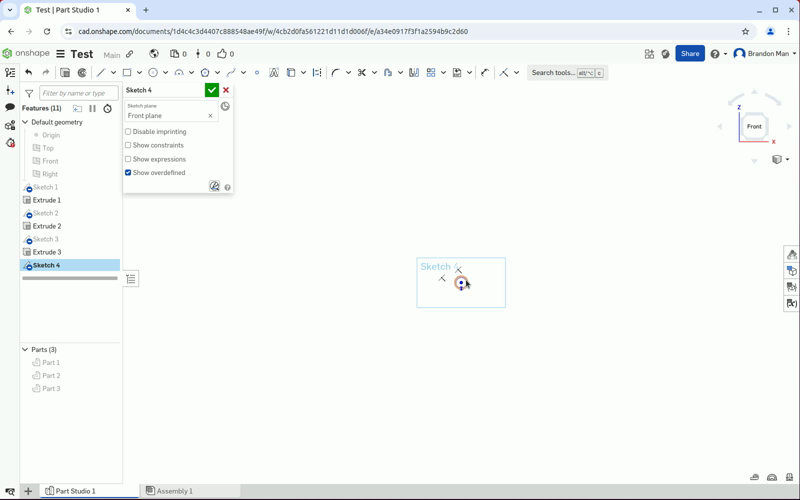
scroll(6)
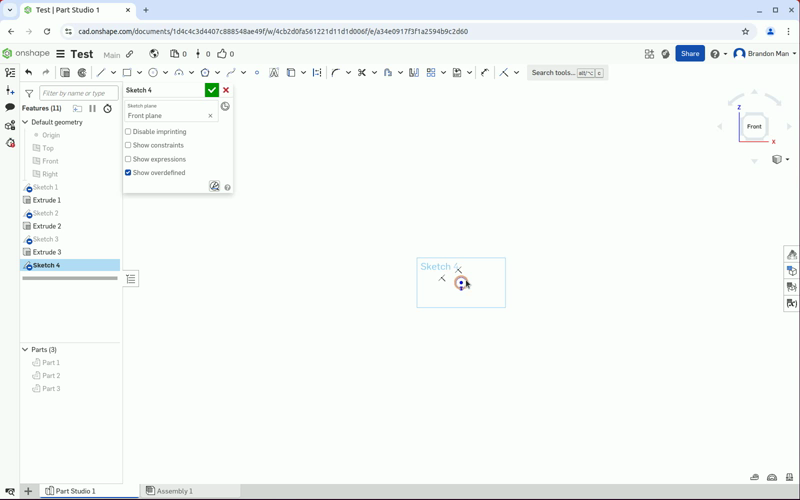
scroll(6)
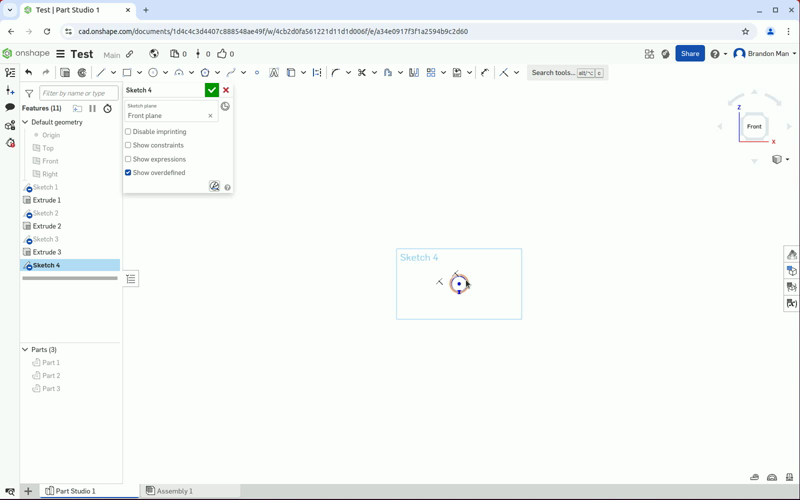
scroll(6)
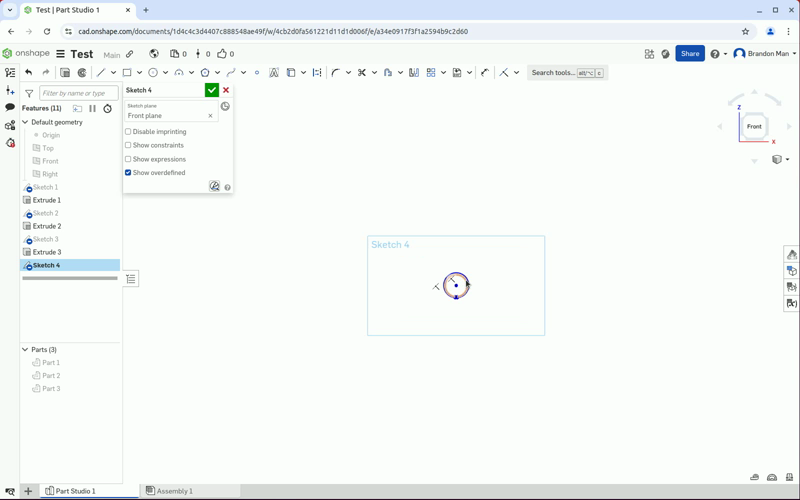
scroll(6)
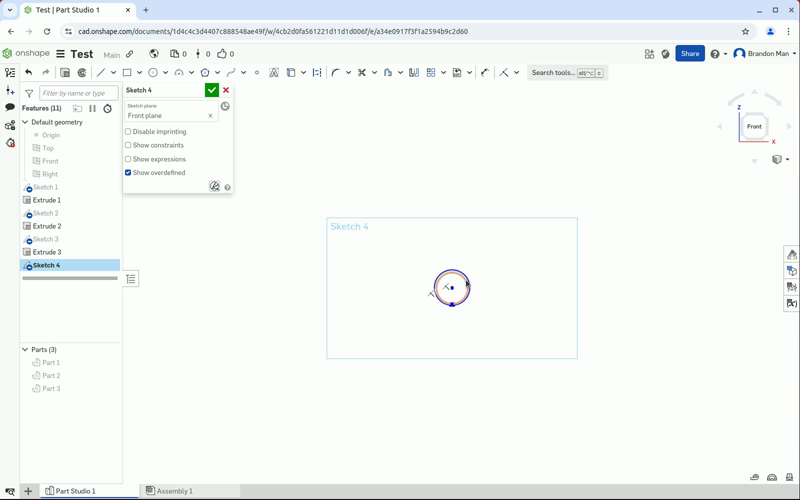
scroll(6)
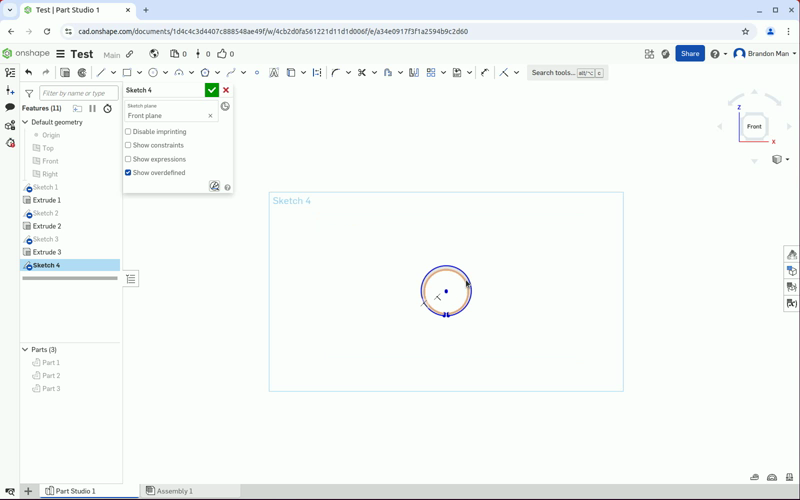
scroll(6)
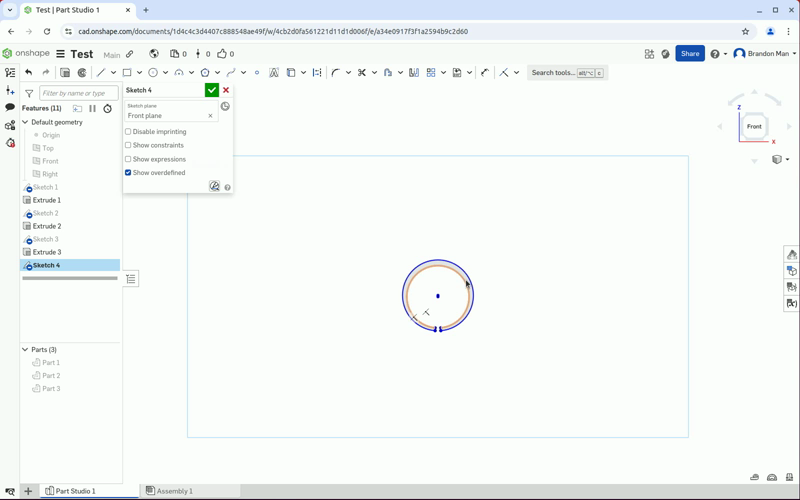
scroll(6)
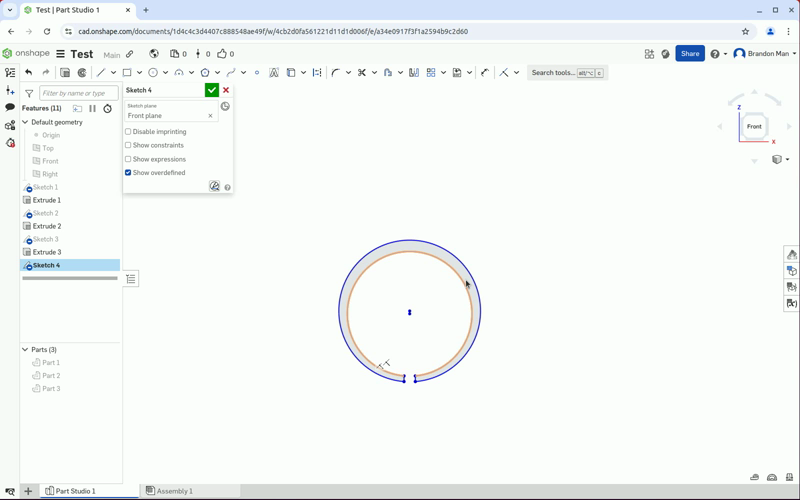
click(466, 279)
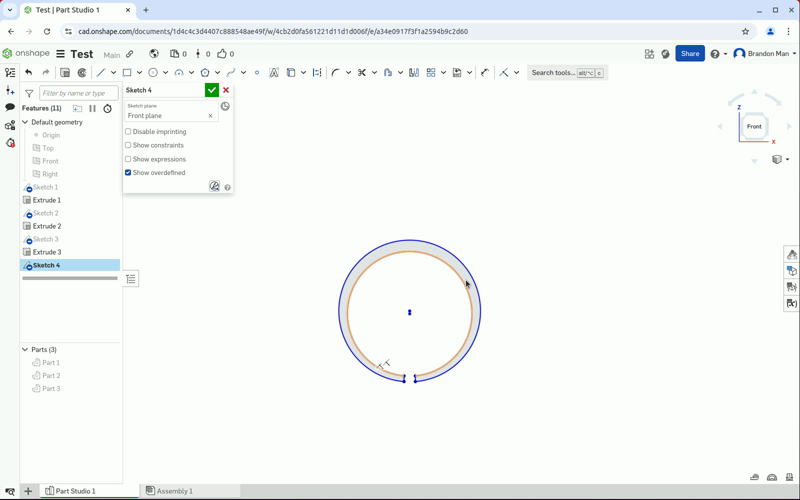
scroll(-6)
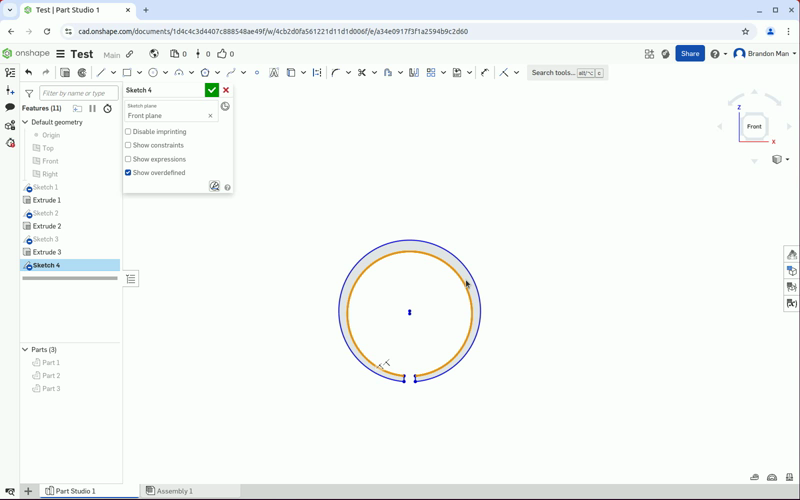
scroll(-6)
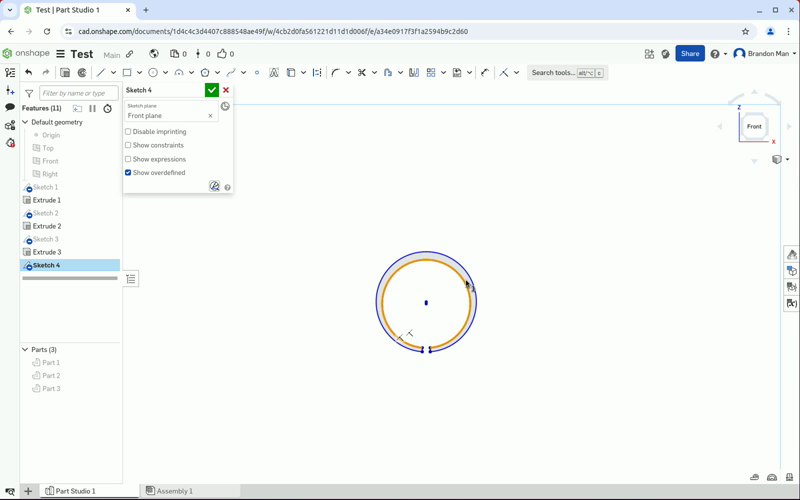
scroll(-6)
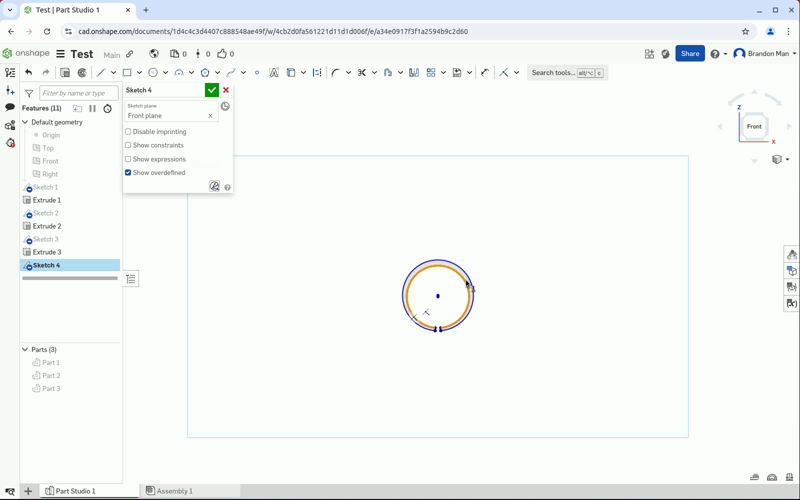
scroll(-6)
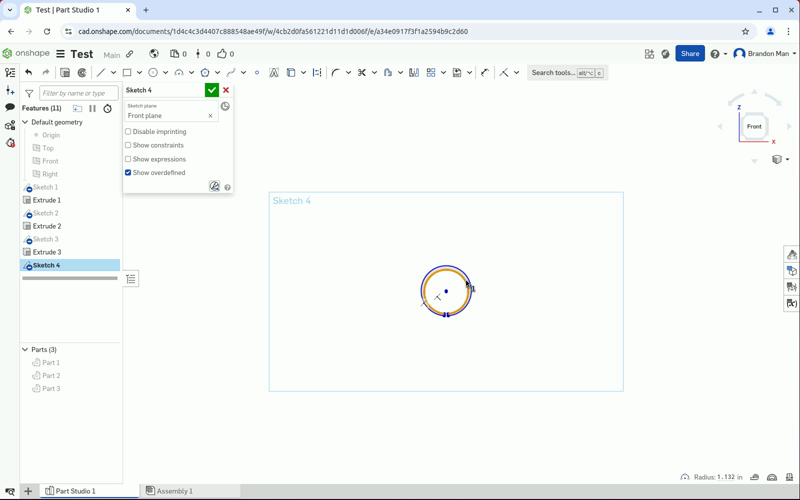
scroll(-6)
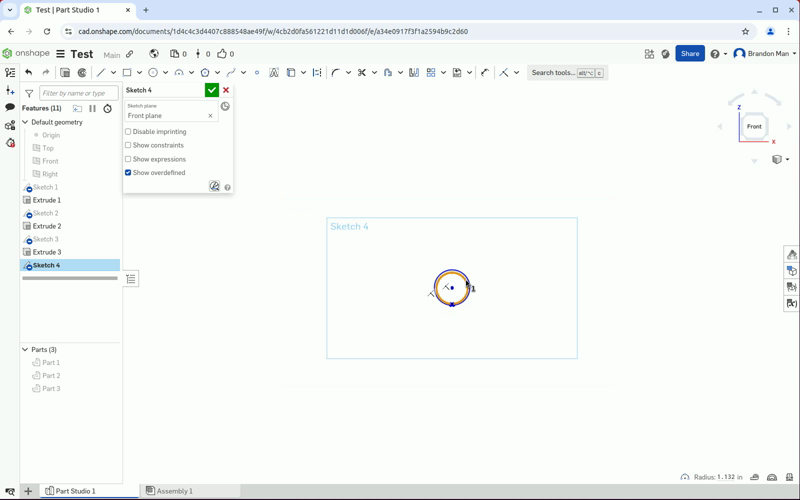
scroll(-6)
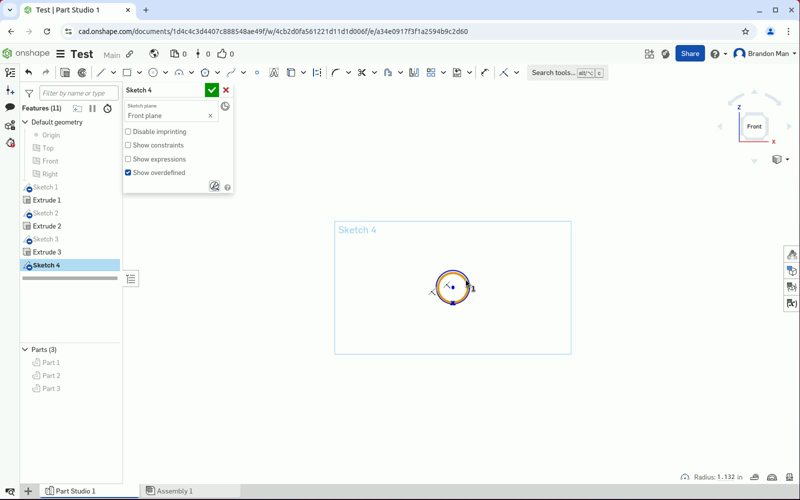
scroll(-6)
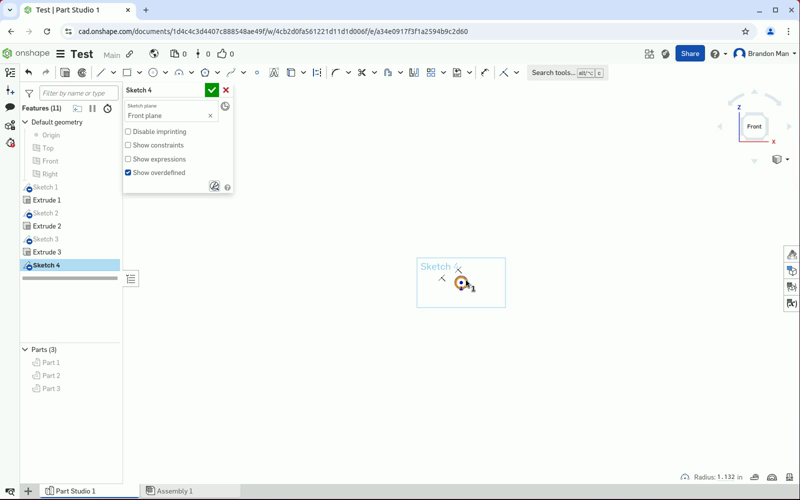
mouse_move(73, 352)
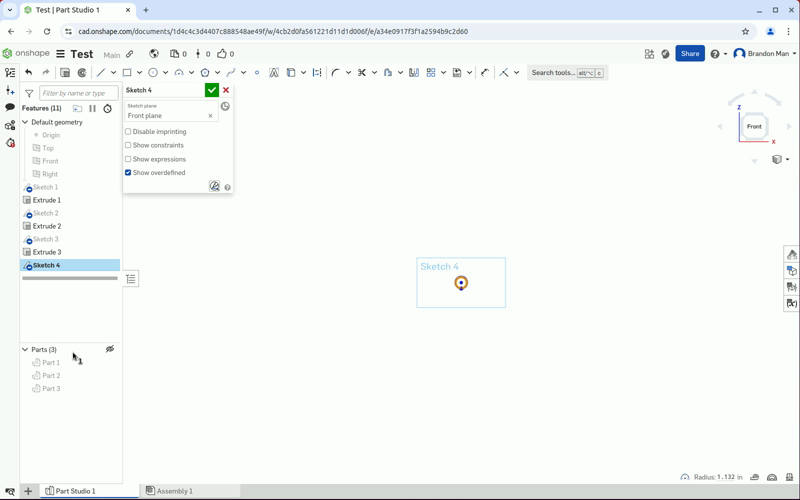
key(shift+y)
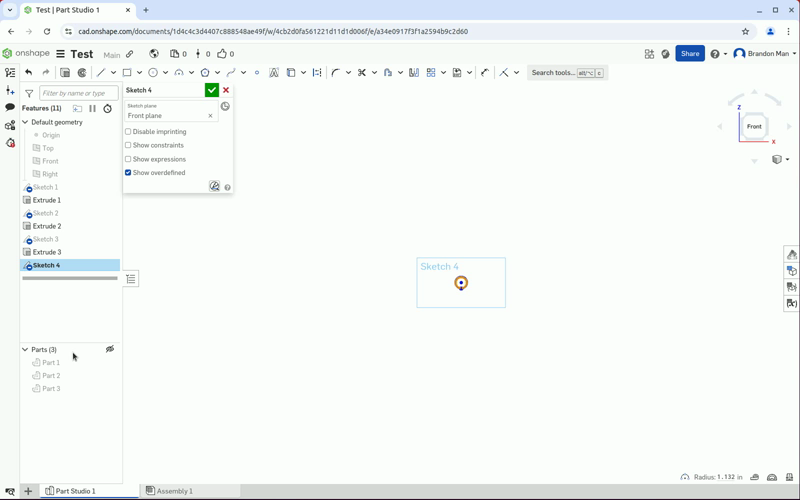
key(shift+e)
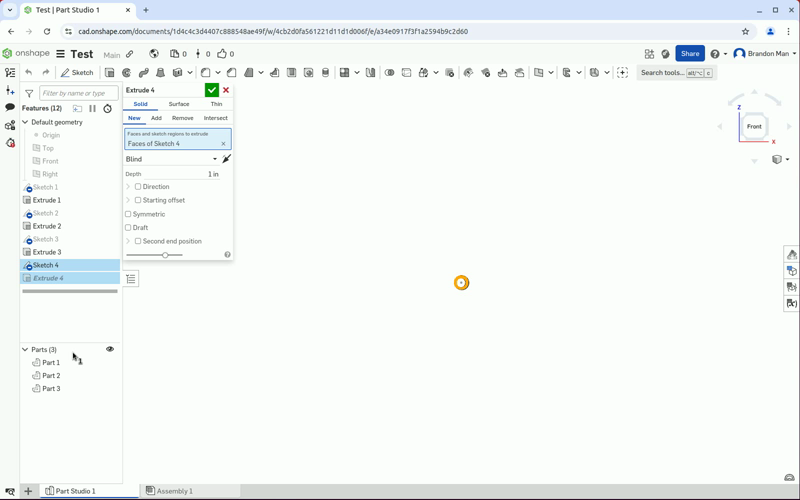
mouse_move(143, 106)
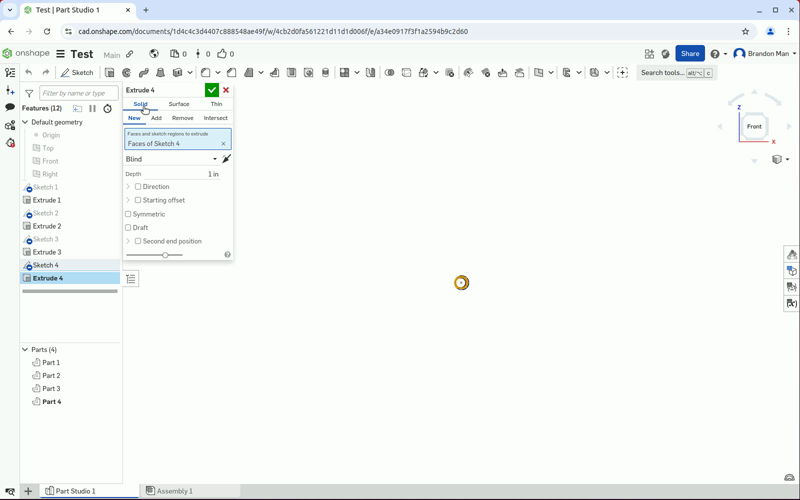
click(143, 106)
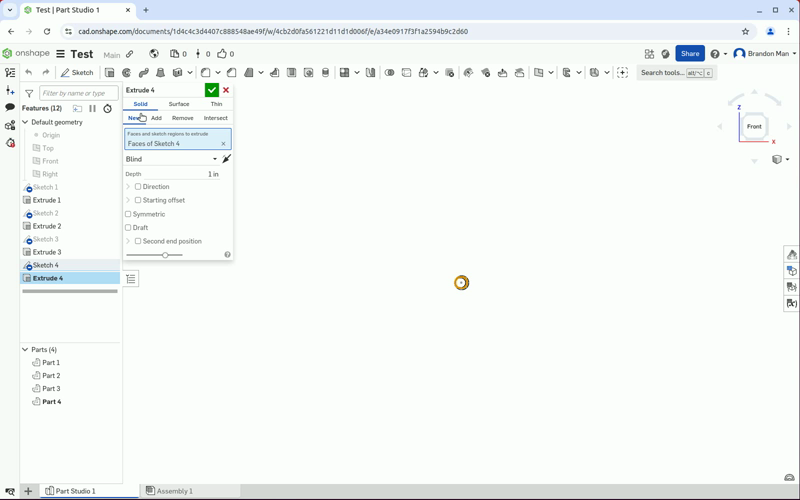
mouse_move(137, 120)
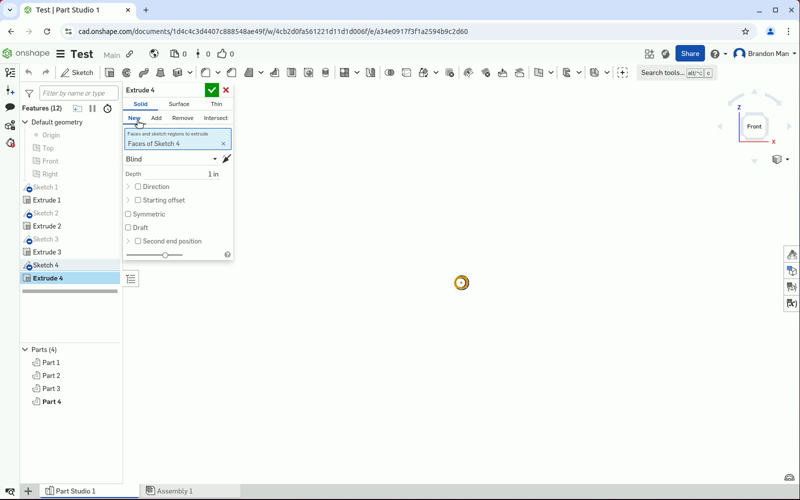
click(137, 120)
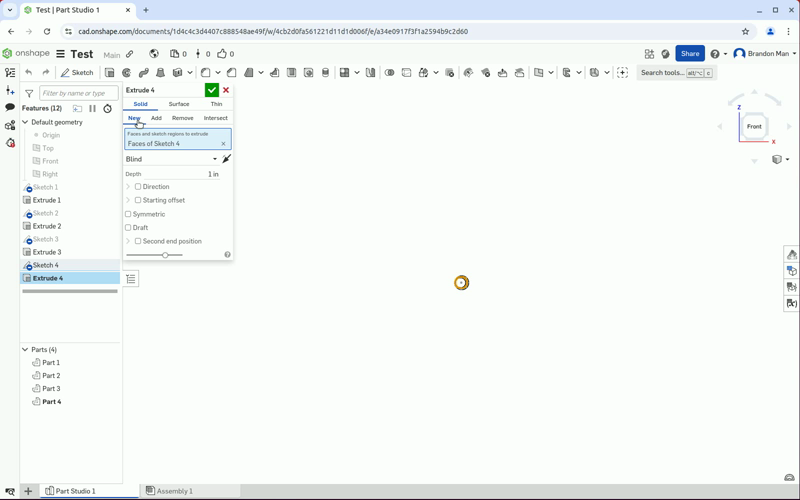
key(tab, 4)
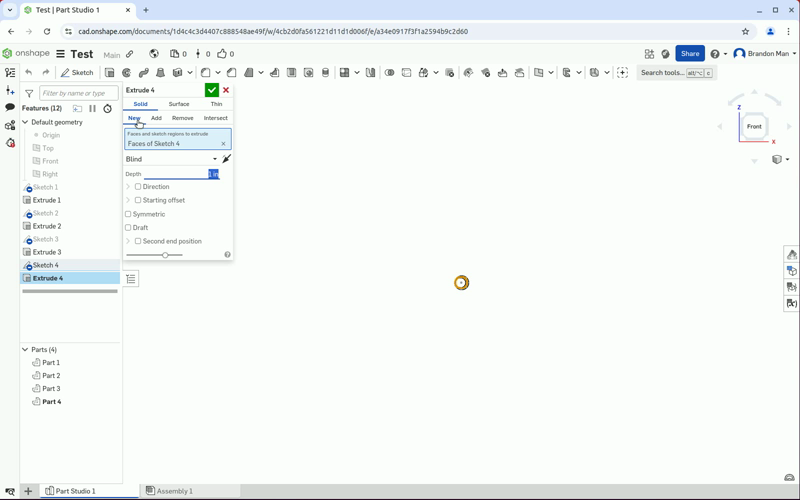
text(17.572)
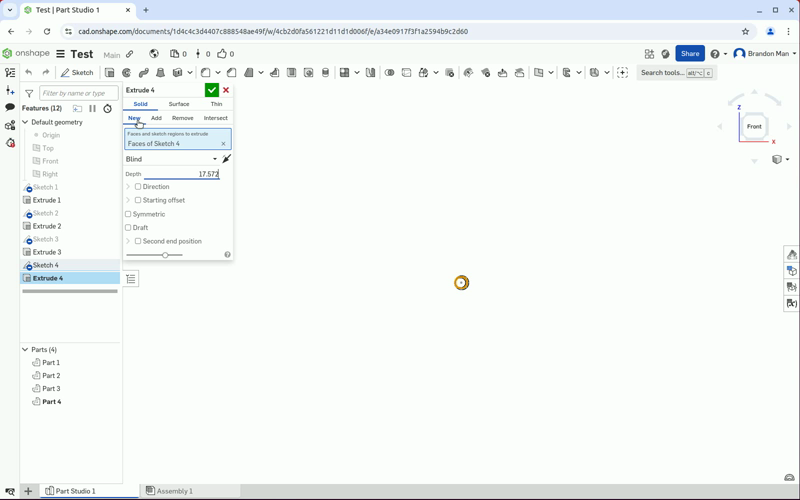
key(enter)
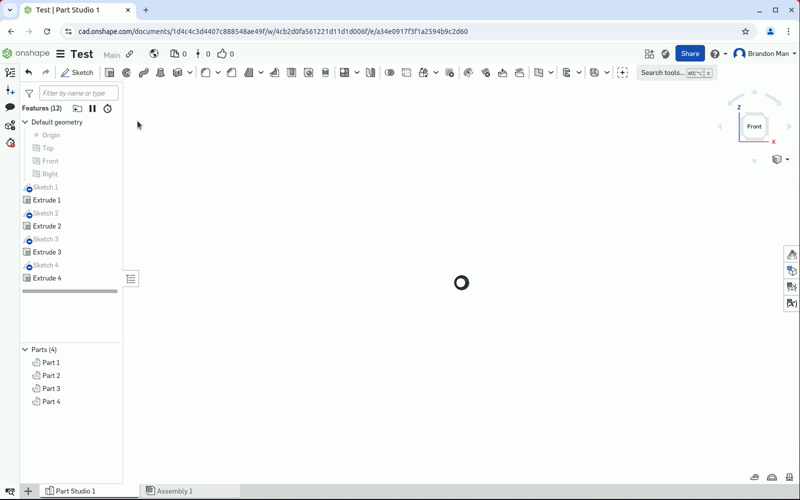
key(shift+h)
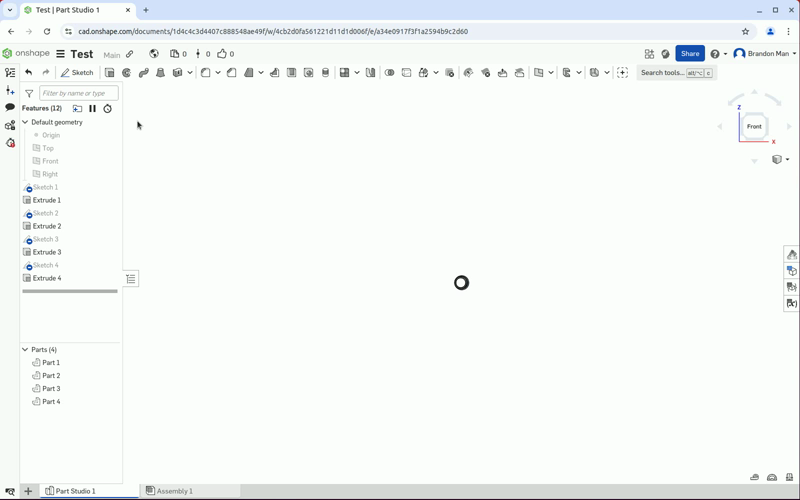
key(shift+h)
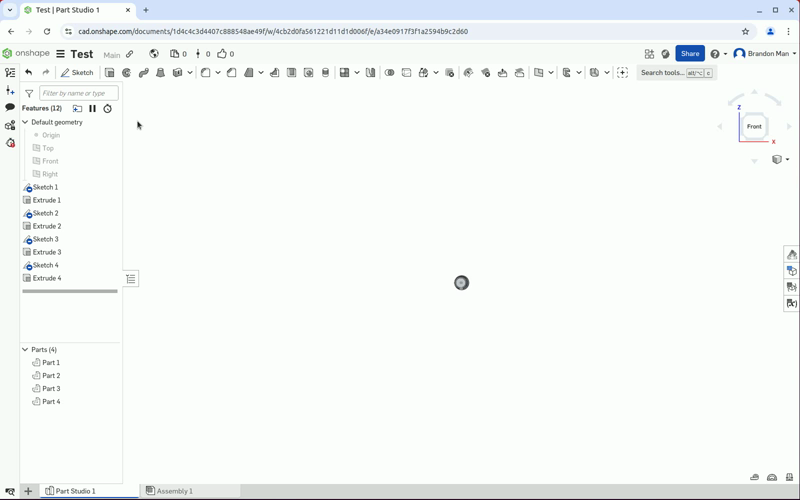
key(shift+7)
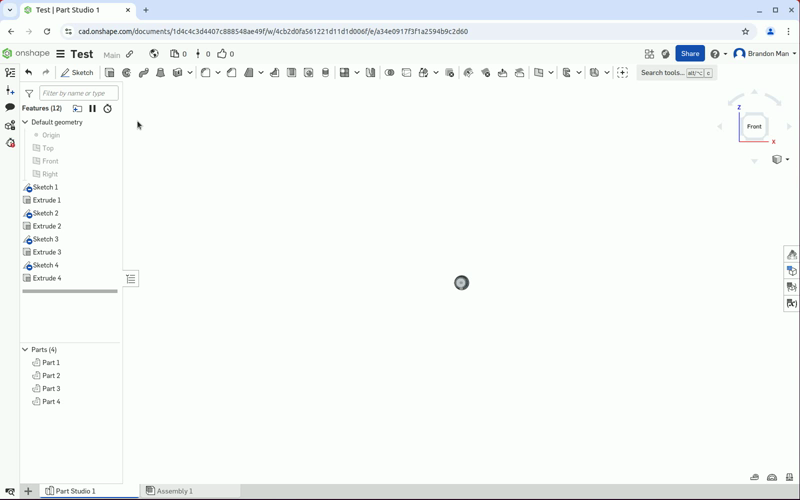
key(left, 2)
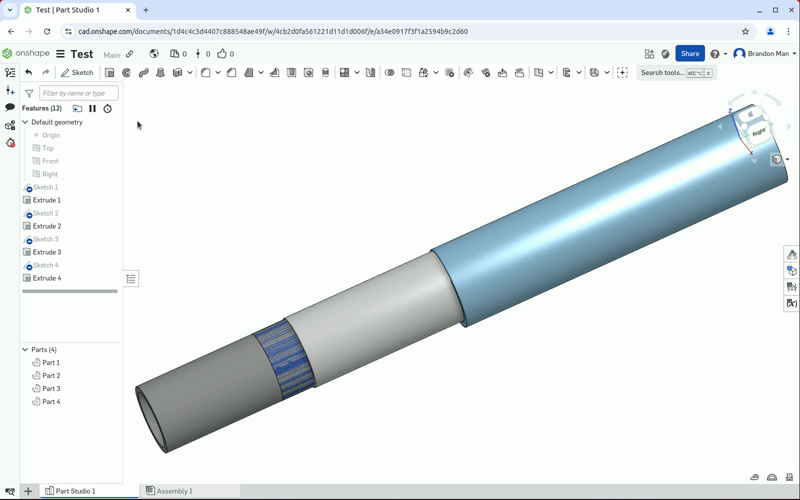
key(down, 2)
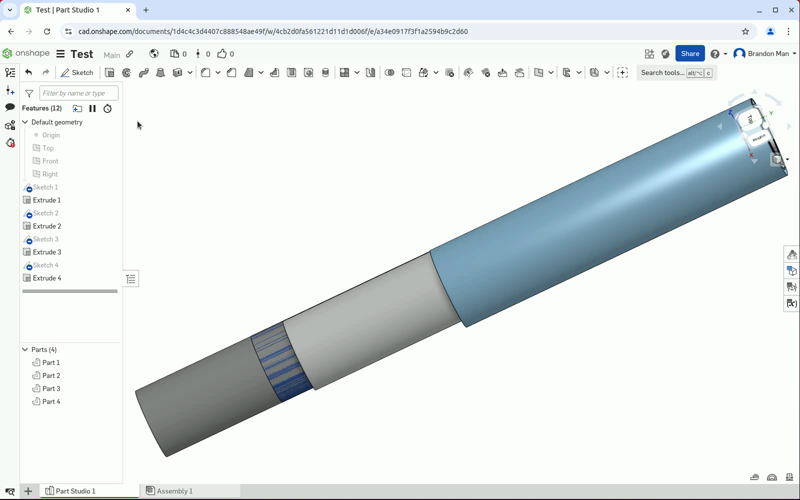
key(up, 2)
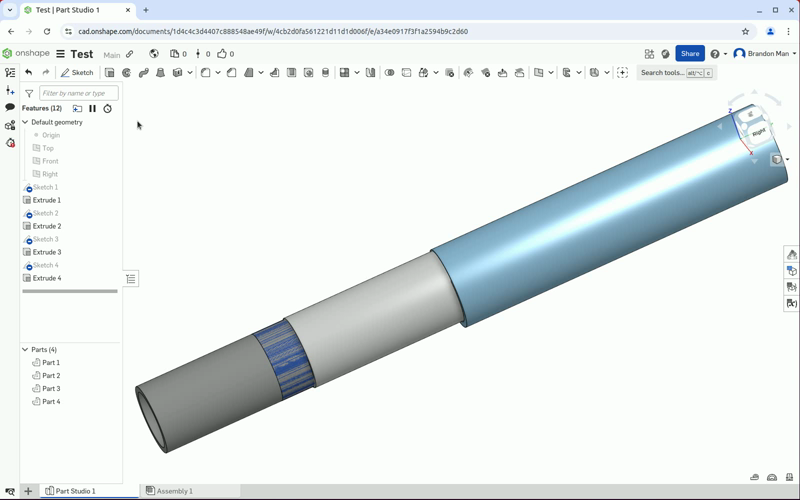
key(right, 2)
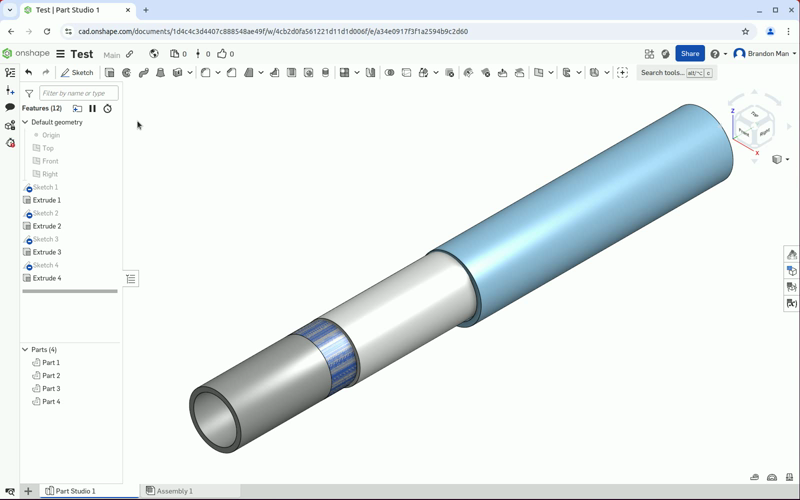
mouse_move(73, 189)
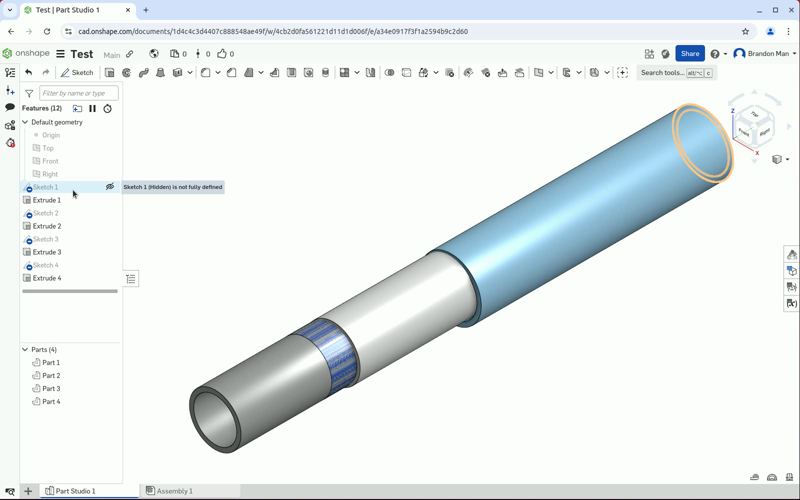
click(73, 189)